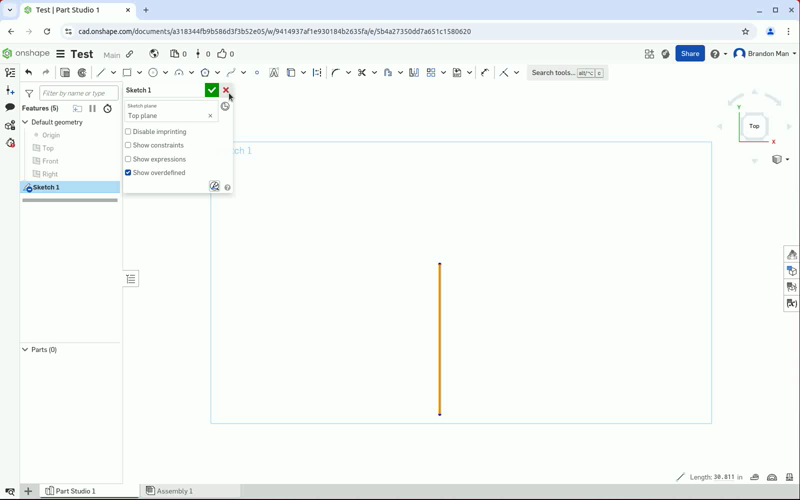
key(shift+h)
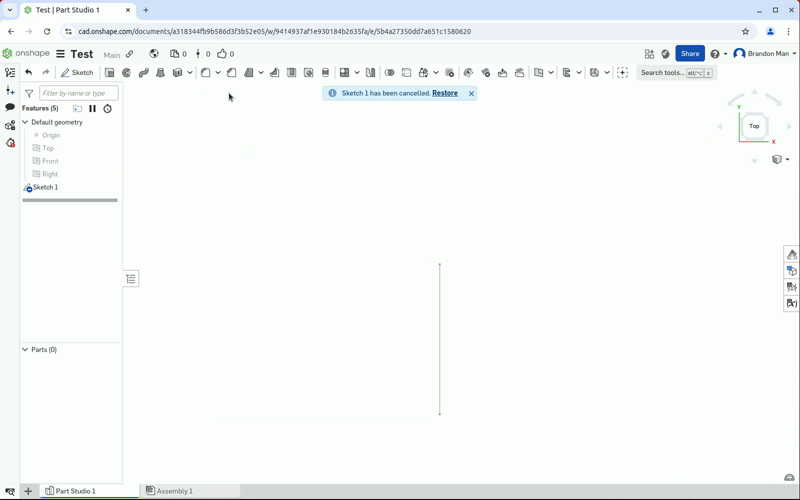
key(shift+s)
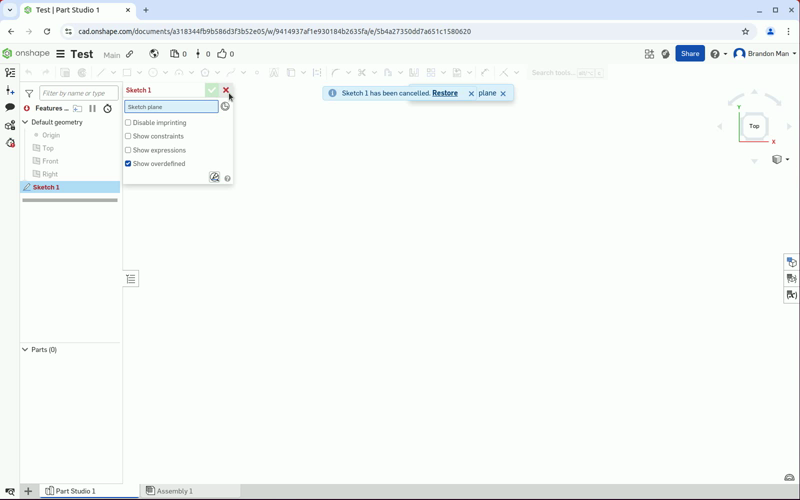
mouse_move(73, 150)
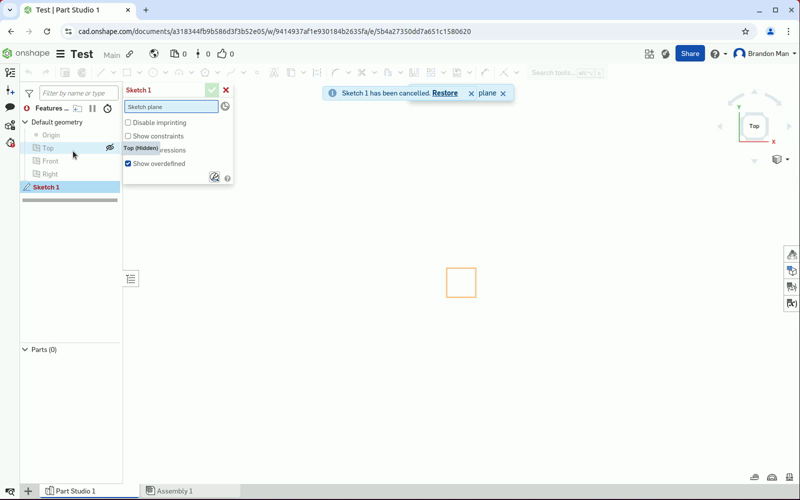
click(73, 150)
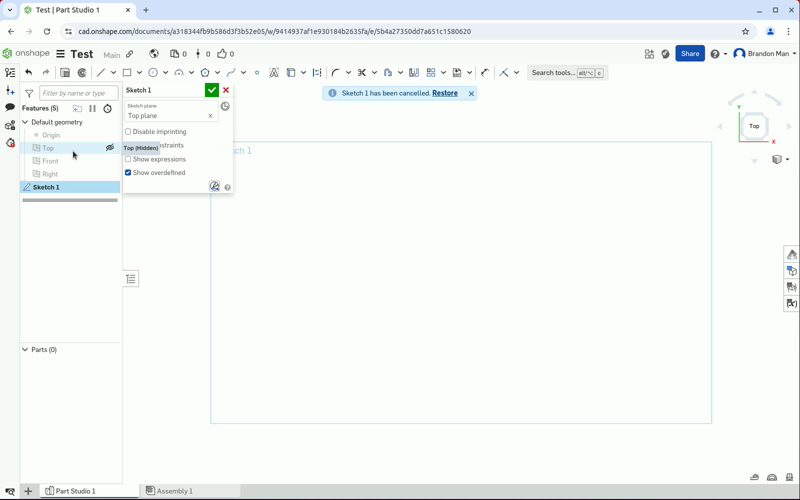
mouse_move(73, 352)
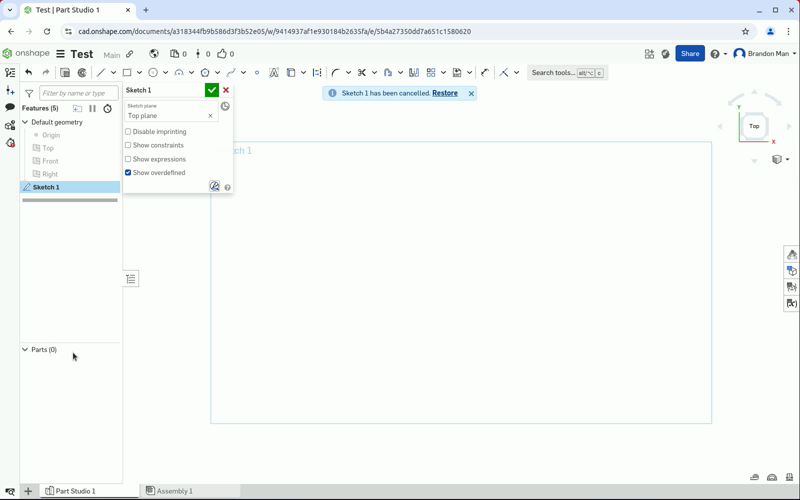
key(y)
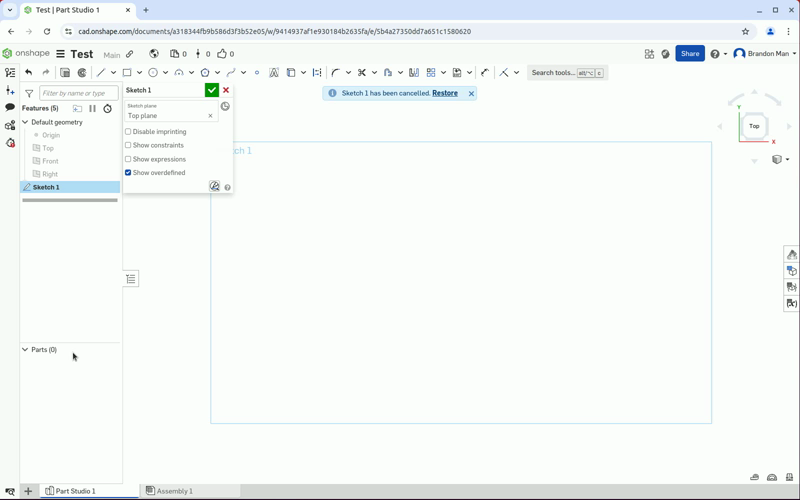
key(c)
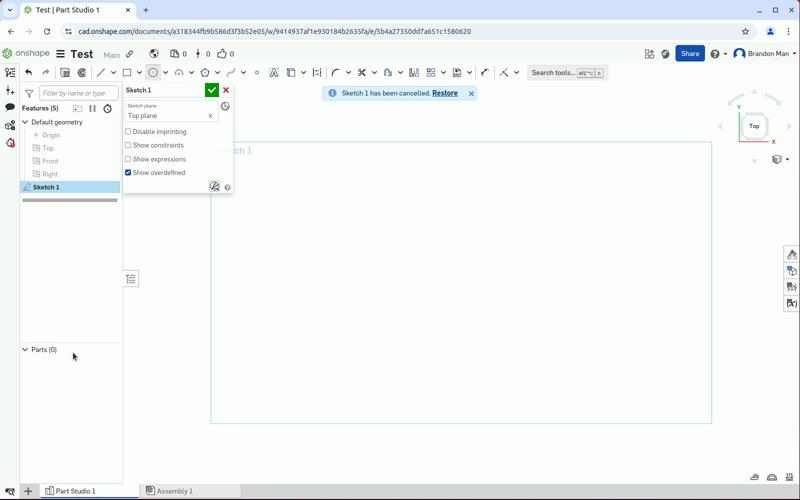
key_down(shift)
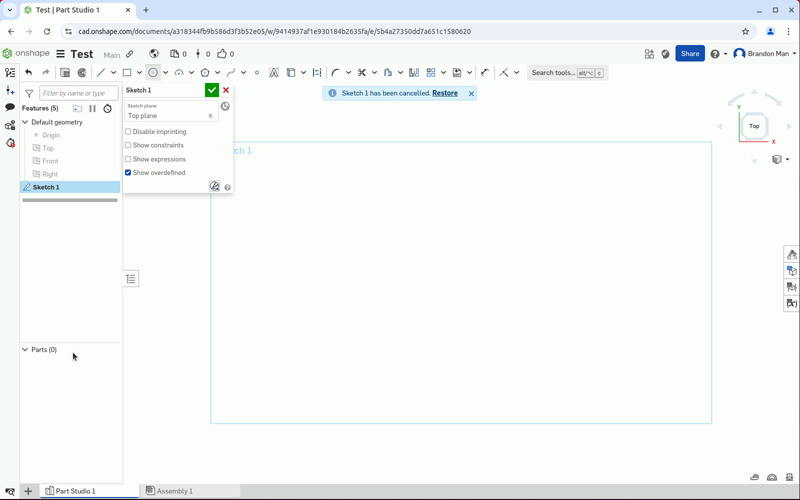
mouse_move(461, 282)
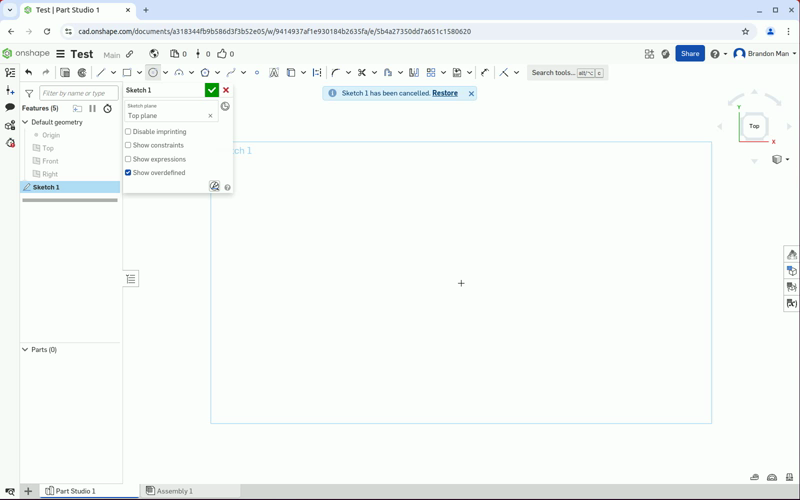
click(461, 282)
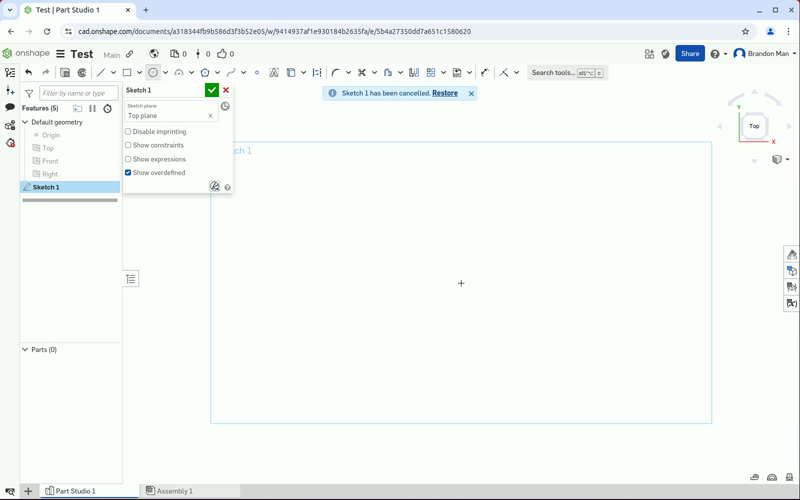
key_up(shift)
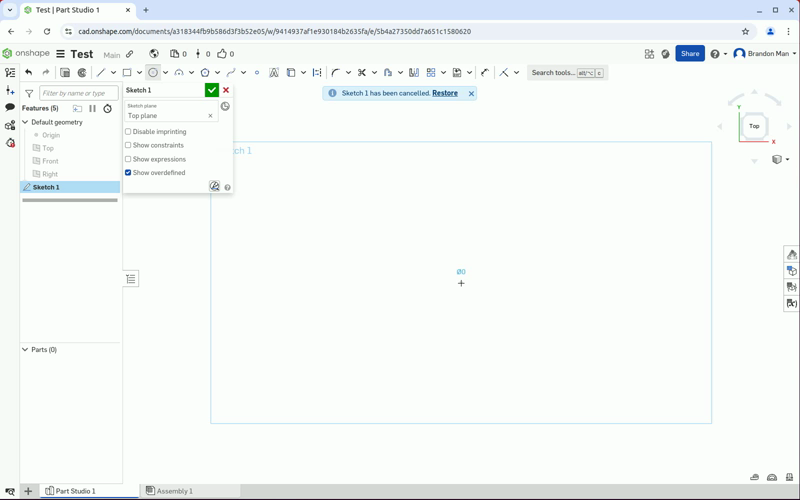
mouse_move(484, 282)
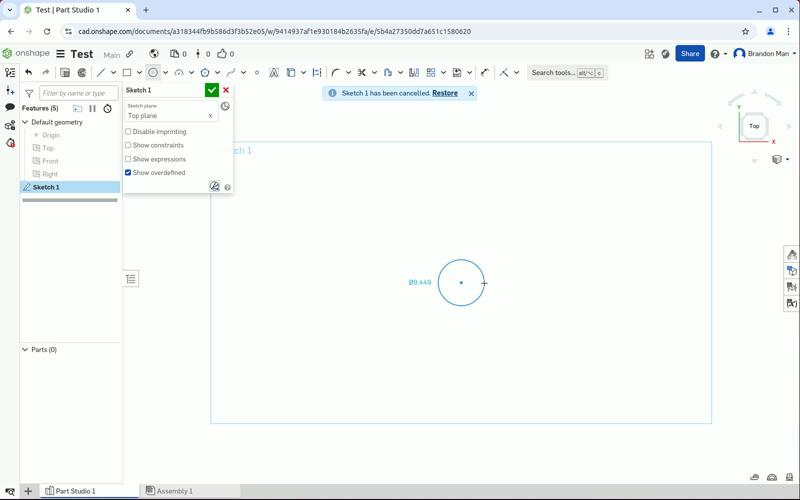
click(484, 282)
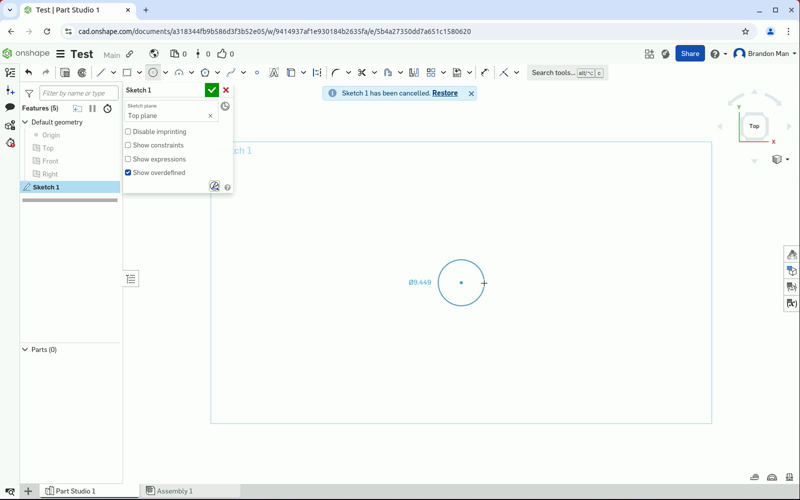
key(esc)
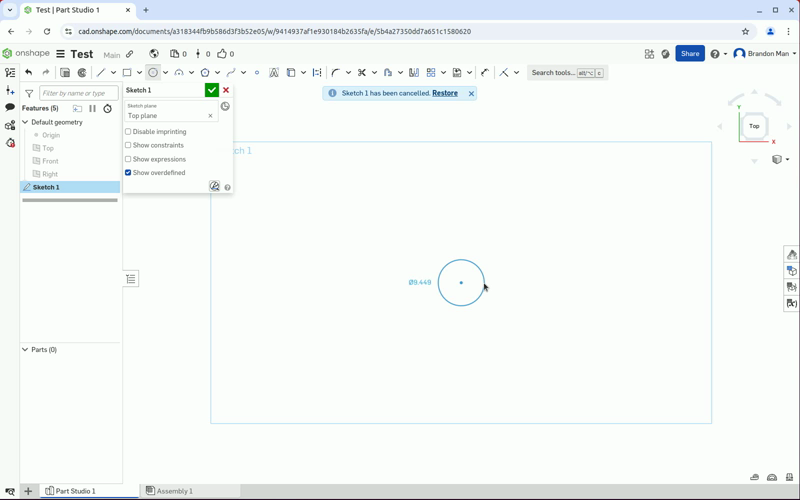
key(c)
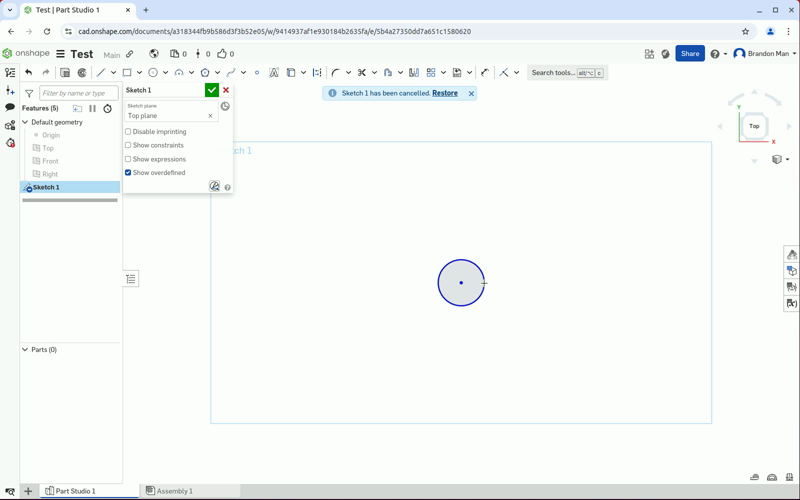
key_down(shift)
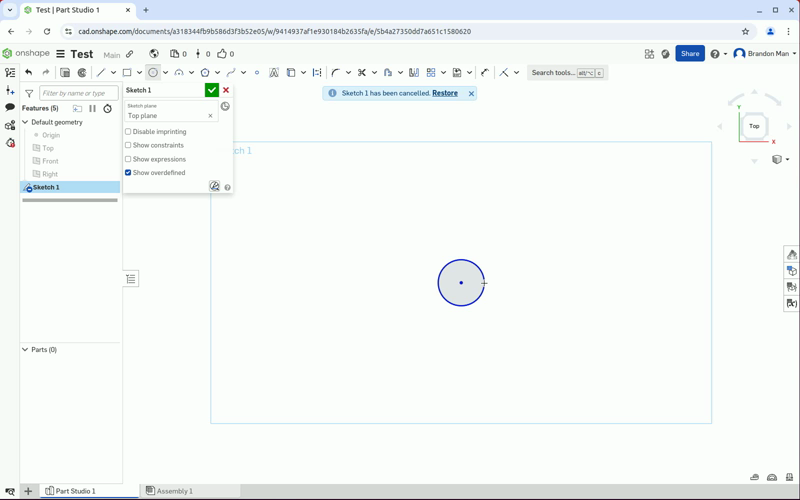
mouse_move(461, 282)
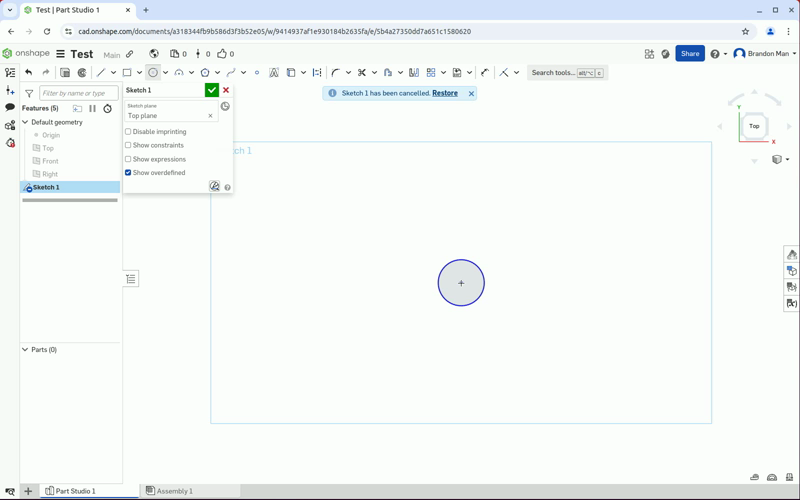
click(461, 282)
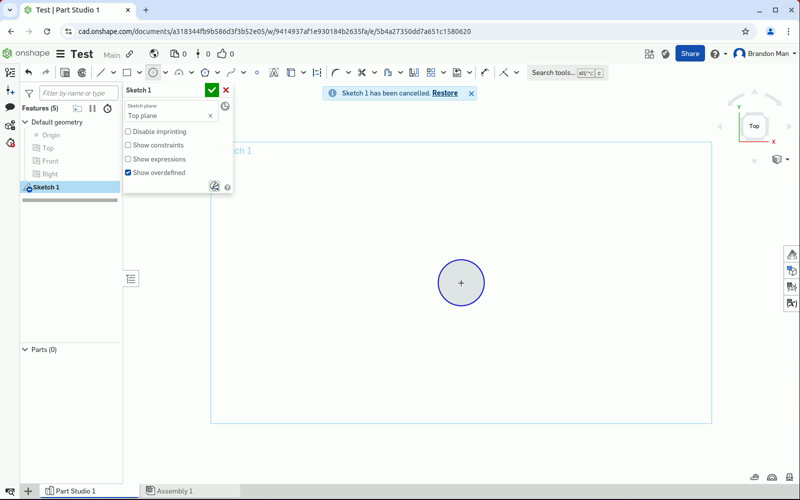
key_up(shift)
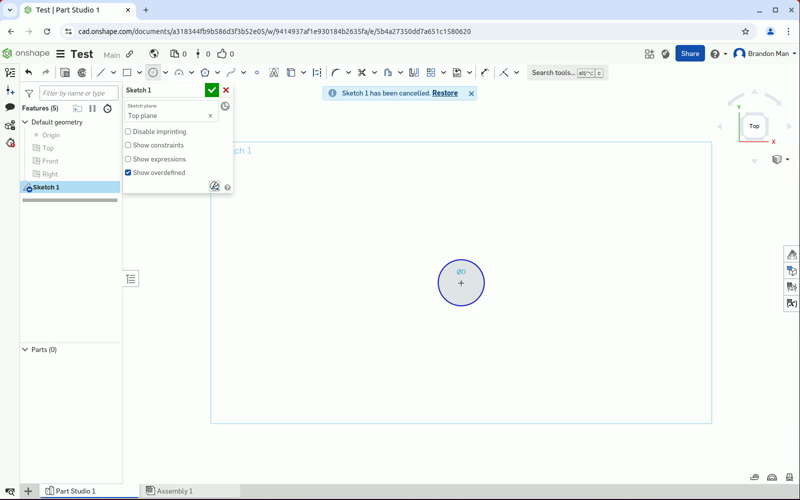
mouse_move(472, 282)
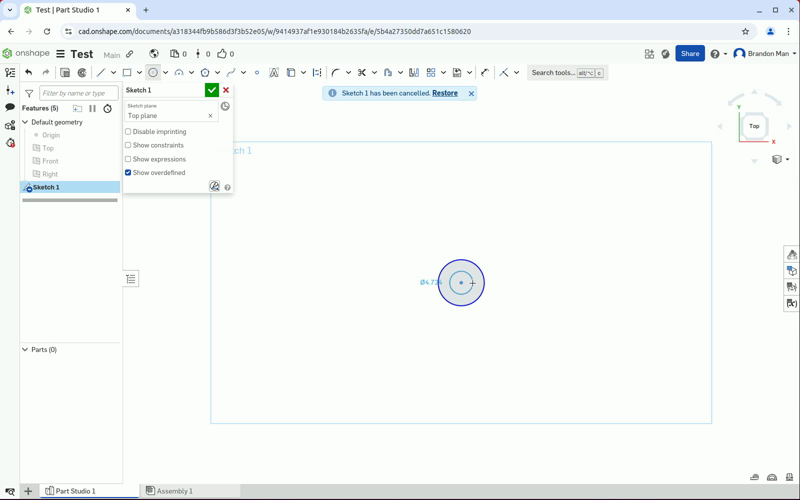
click(472, 282)
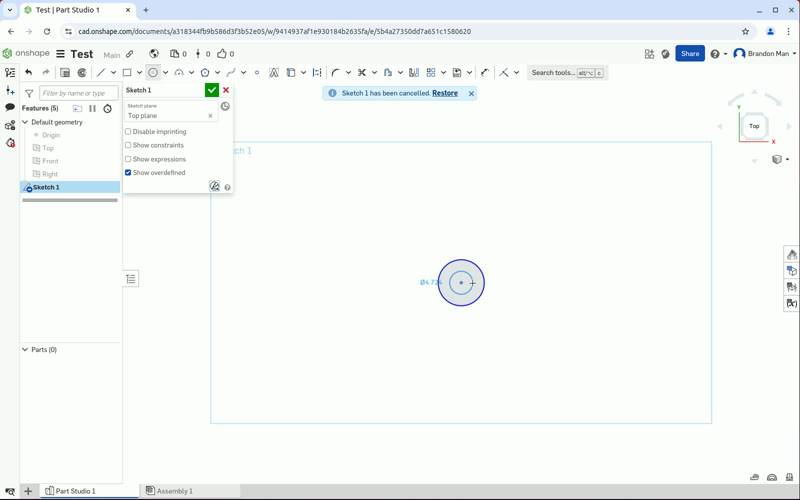
key(esc)
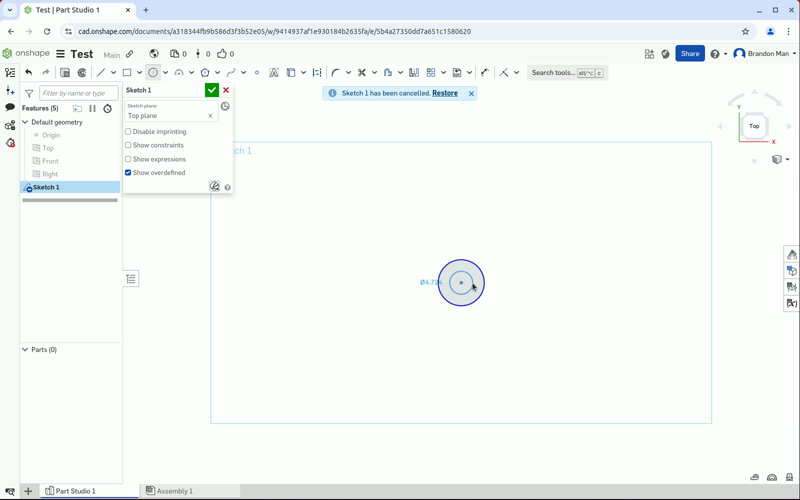
mouse_move(448, 298)
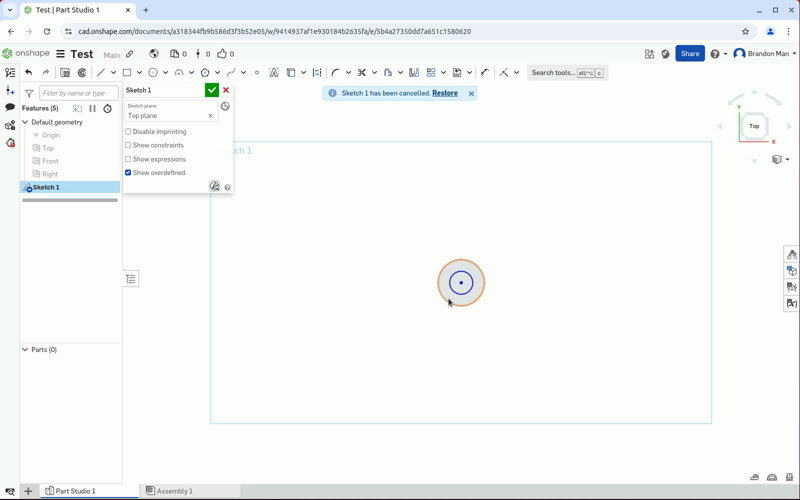
scroll(6)
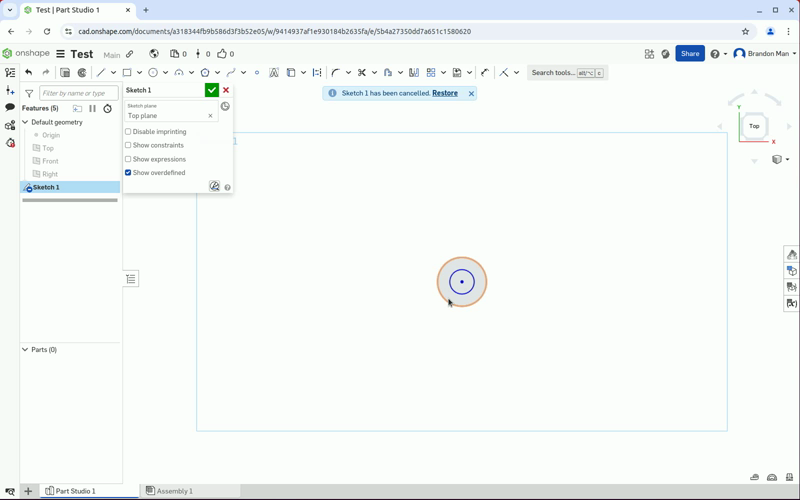
scroll(6)
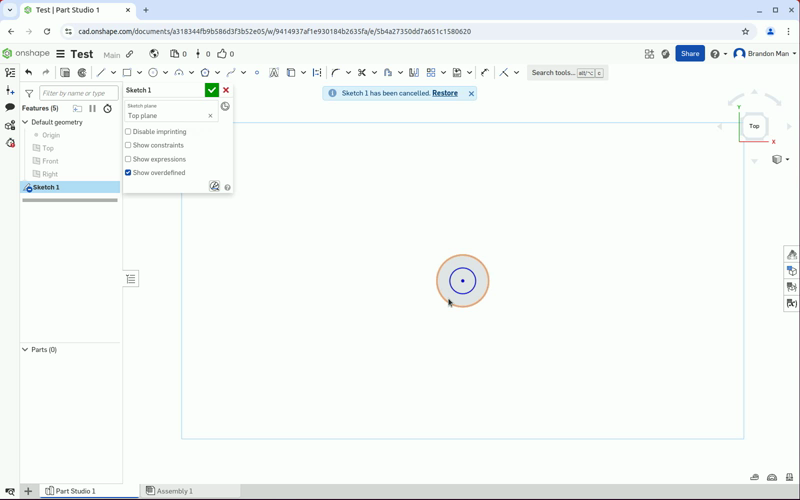
scroll(6)
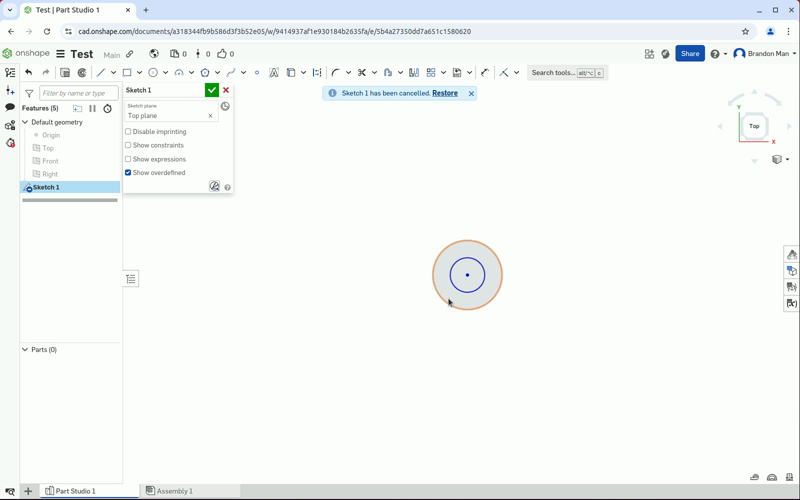
scroll(6)
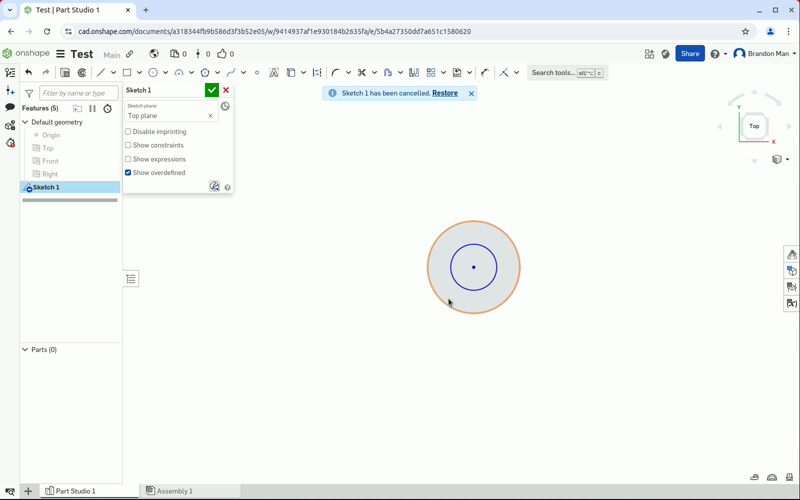
scroll(6)
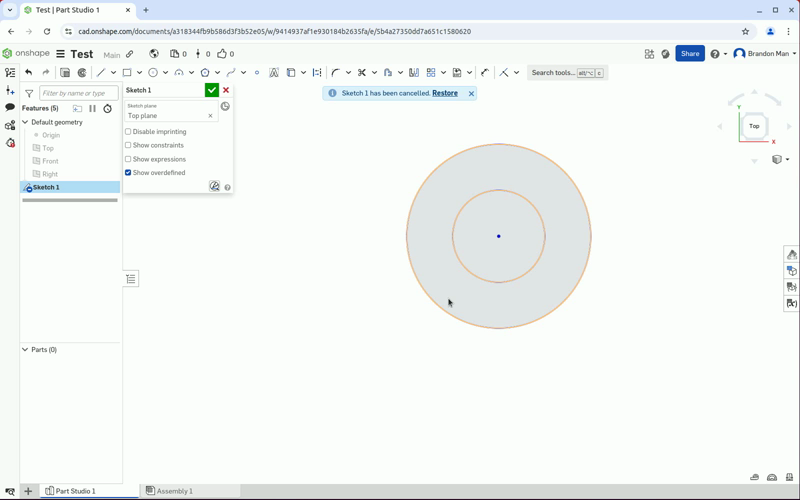
scroll(6)
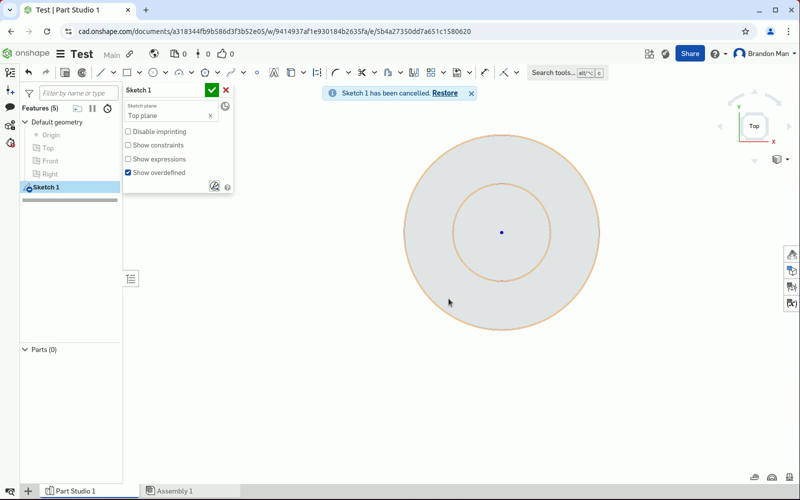
scroll(6)
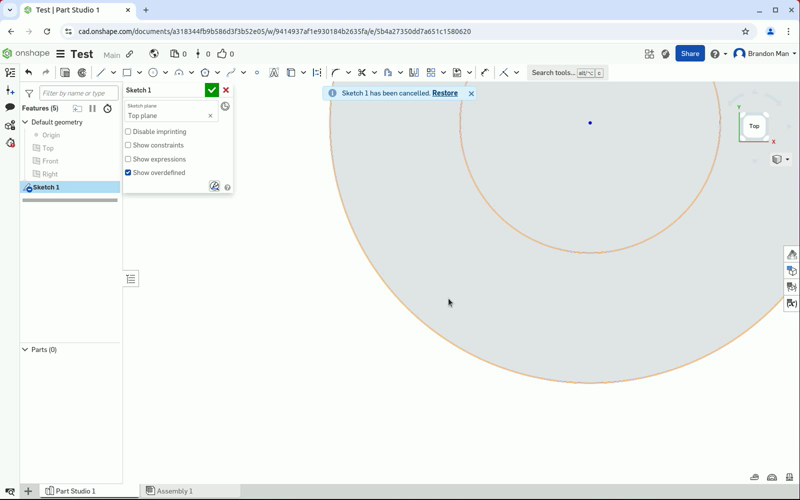
click(448, 298)
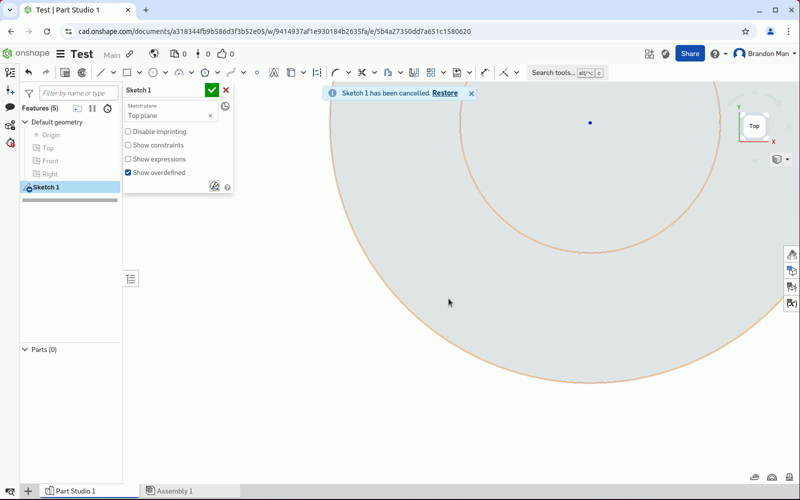
scroll(-6)
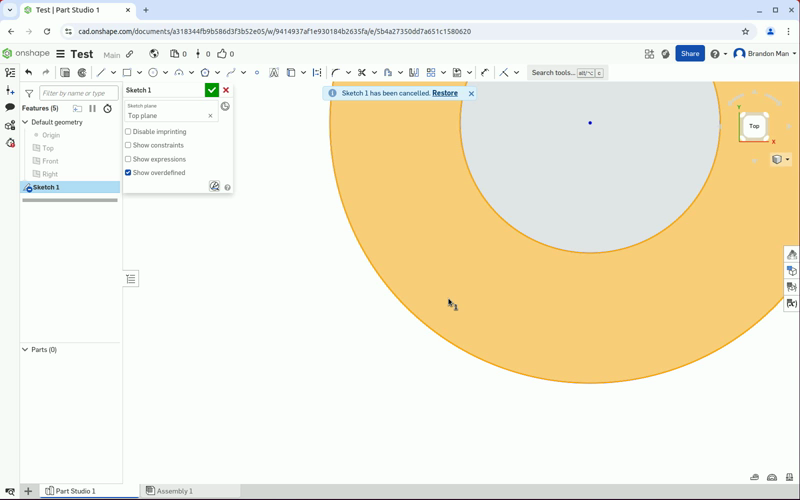
scroll(-6)
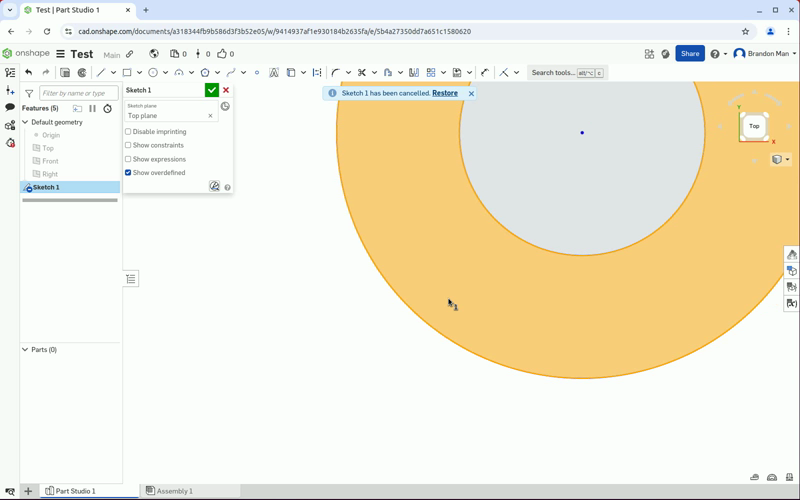
scroll(-6)
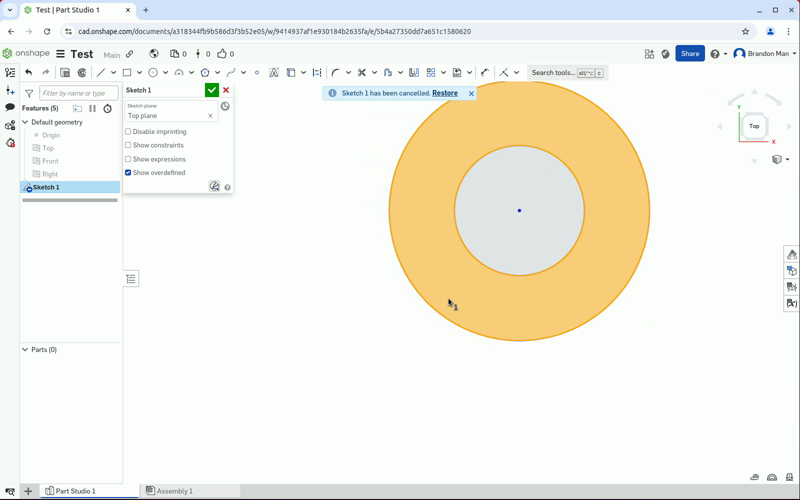
scroll(-6)
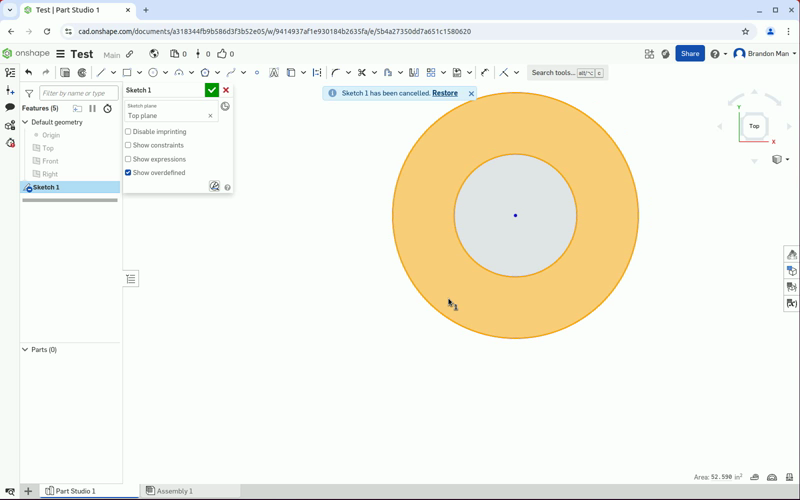
scroll(-6)
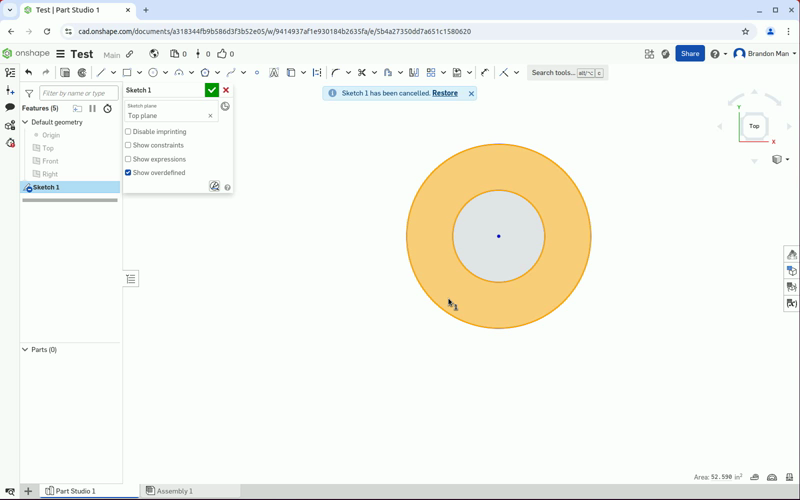
scroll(-6)
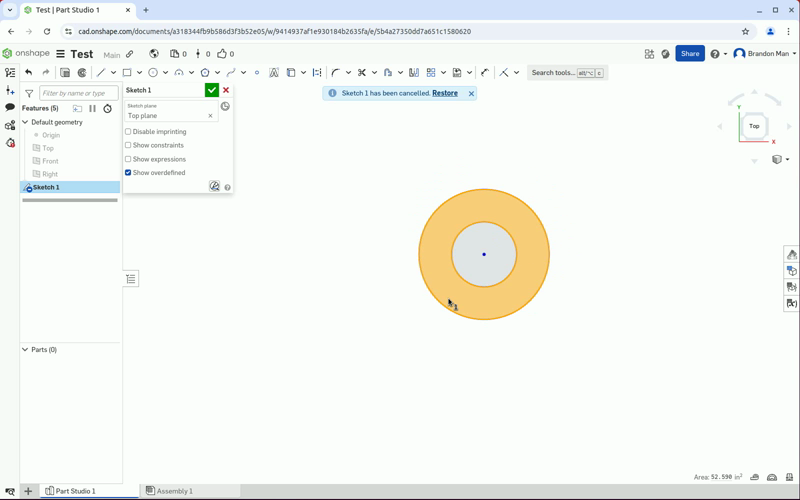
scroll(-6)
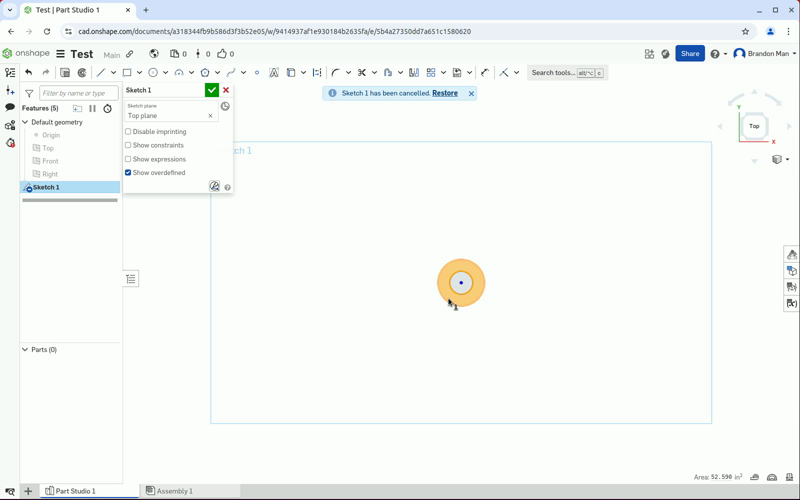
mouse_move(73, 352)
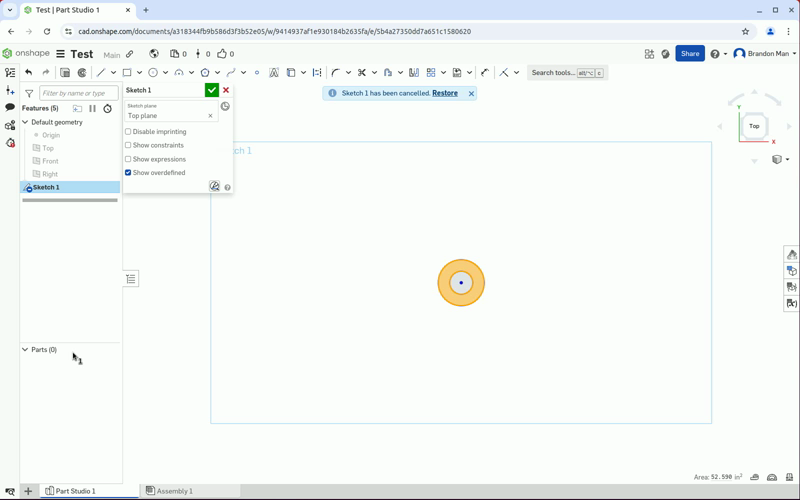
key(shift+y)
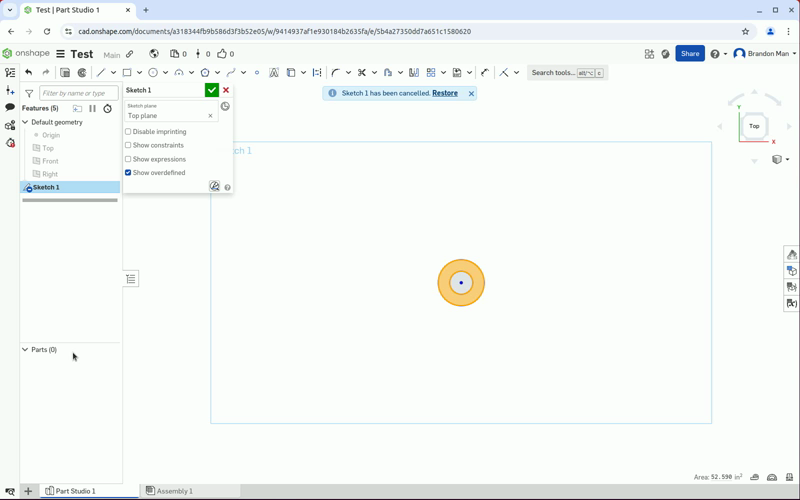
key(shift+e)
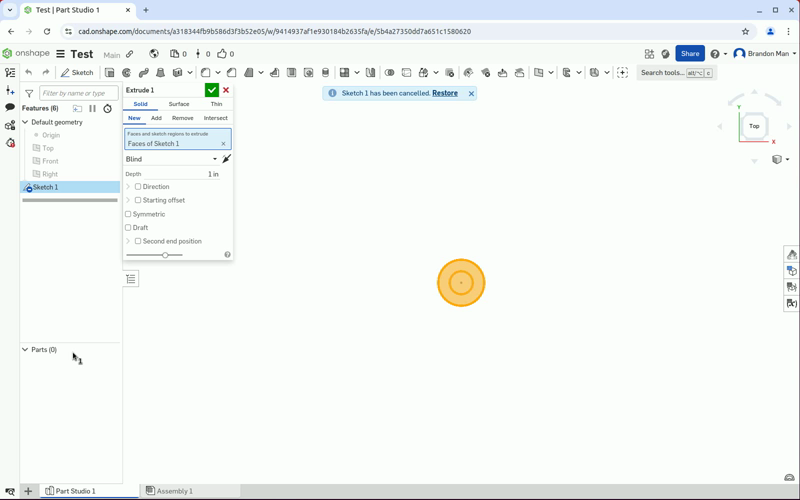
mouse_move(143, 106)
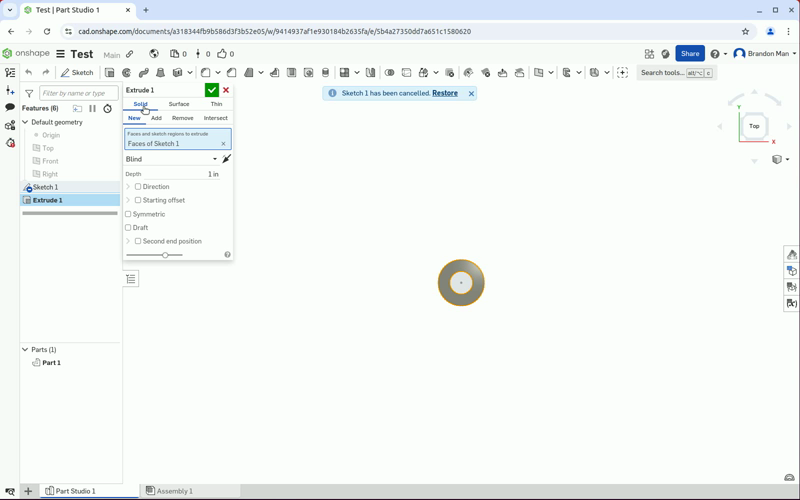
click(143, 106)
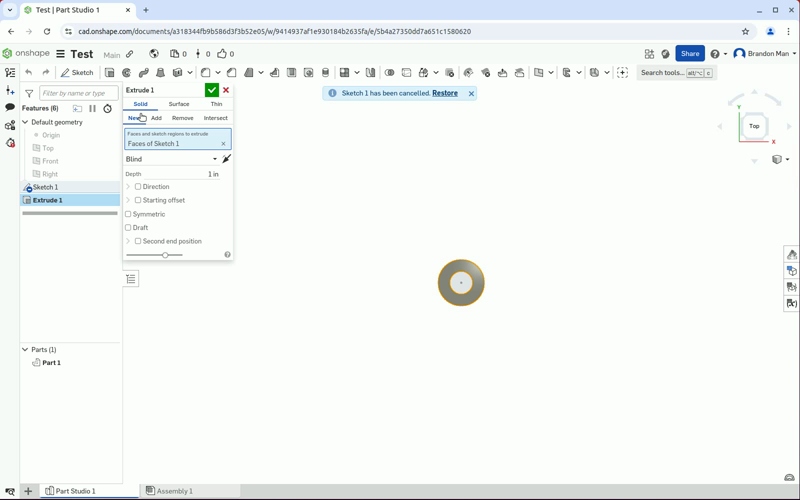
mouse_move(137, 120)
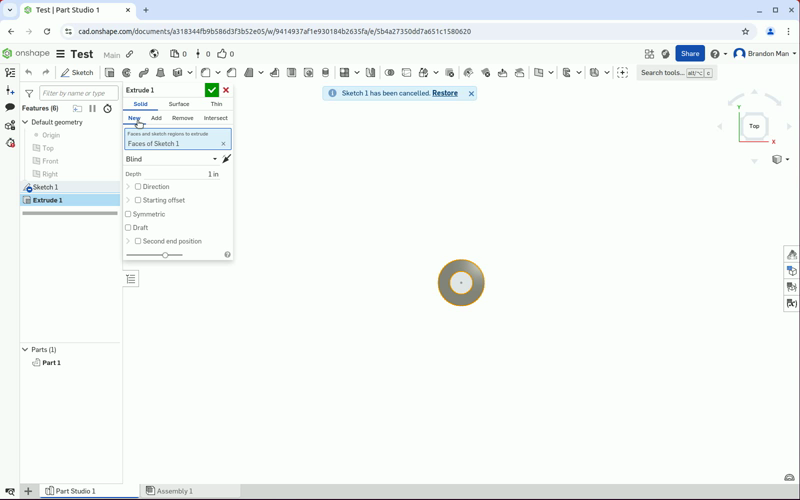
click(137, 120)
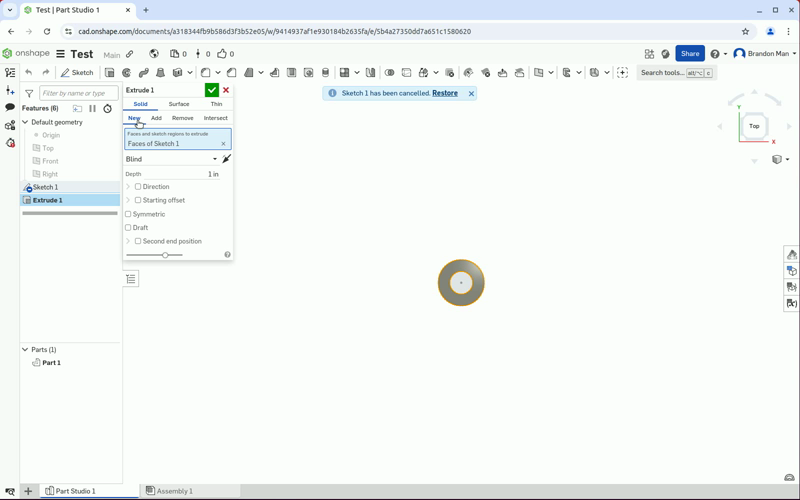
key(tab, 4)
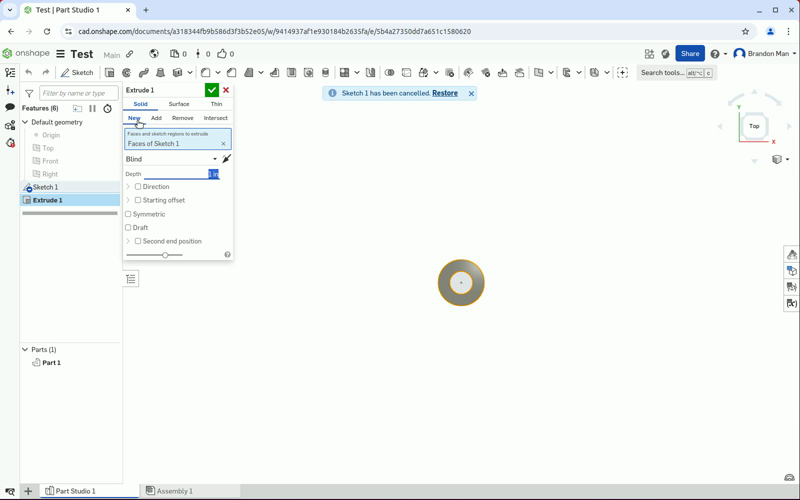
text(9.147)
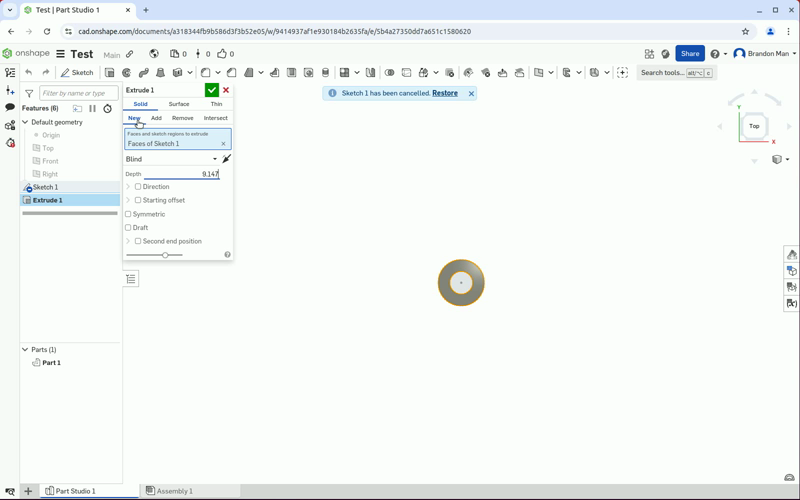
key(enter)
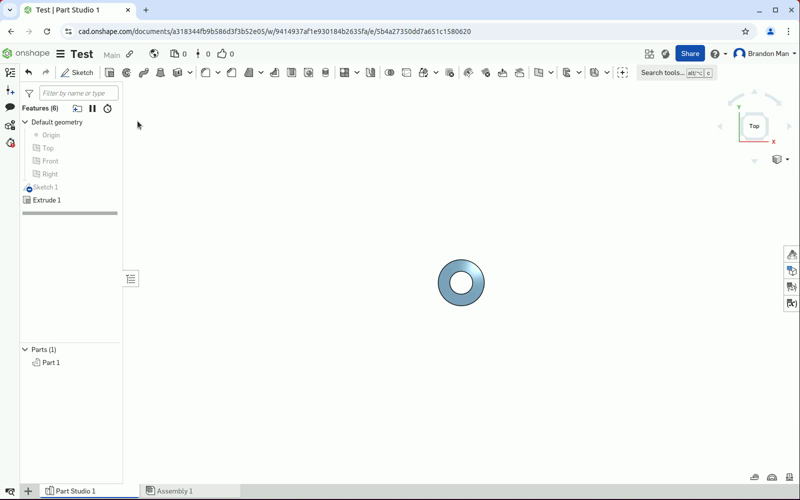
key(shift+h)
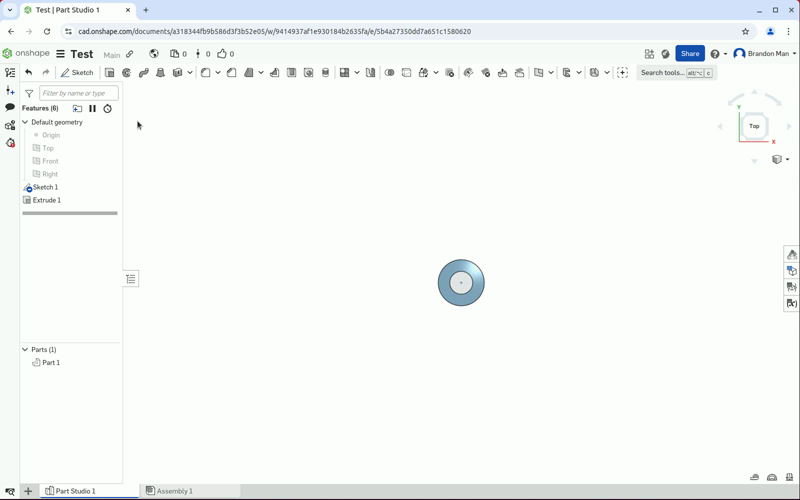
key(shift+h)
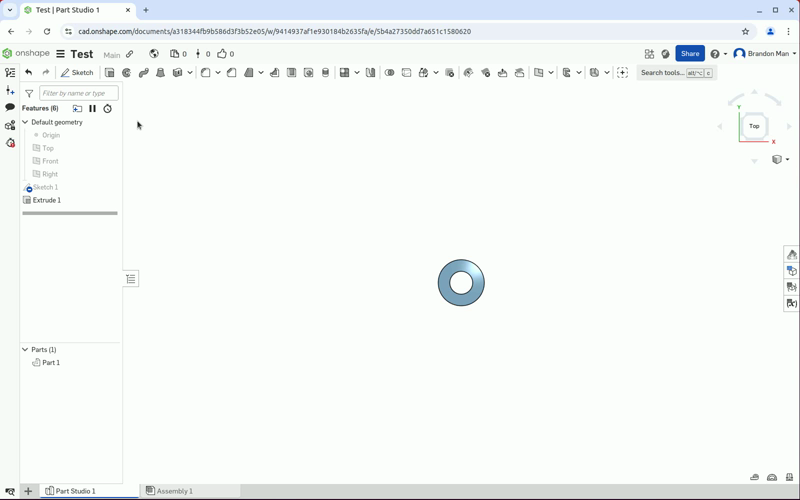
mouse_move(73, 189)
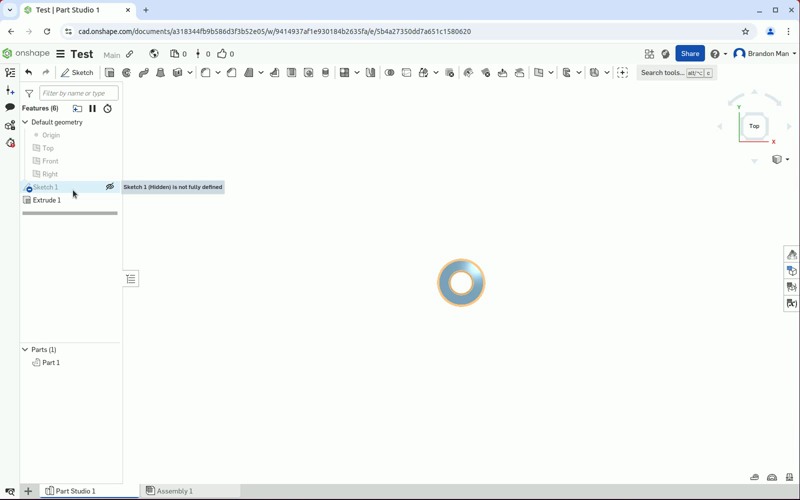
click(73, 189)
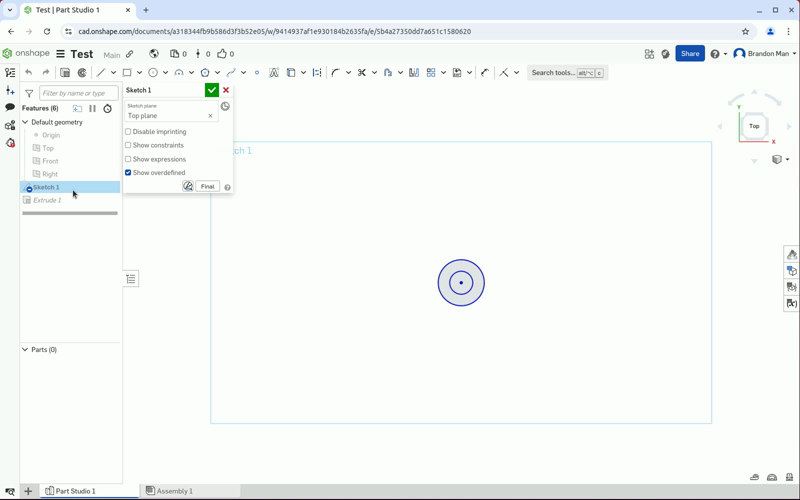
mouse_move(229, 92)
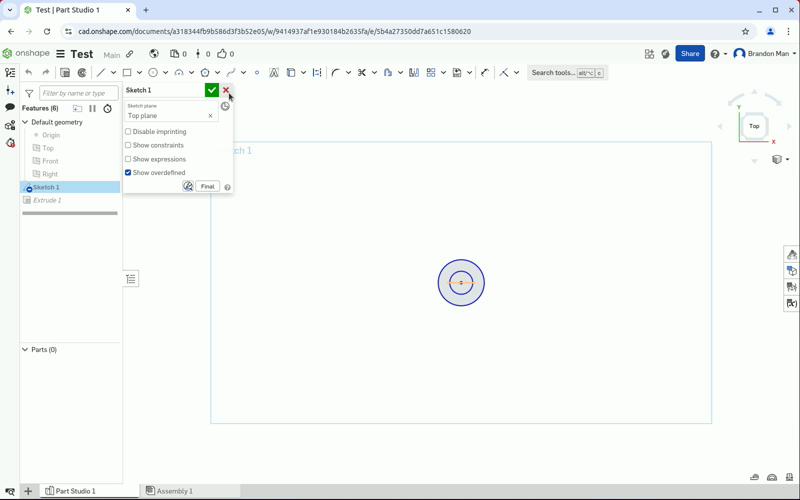
click(229, 92)
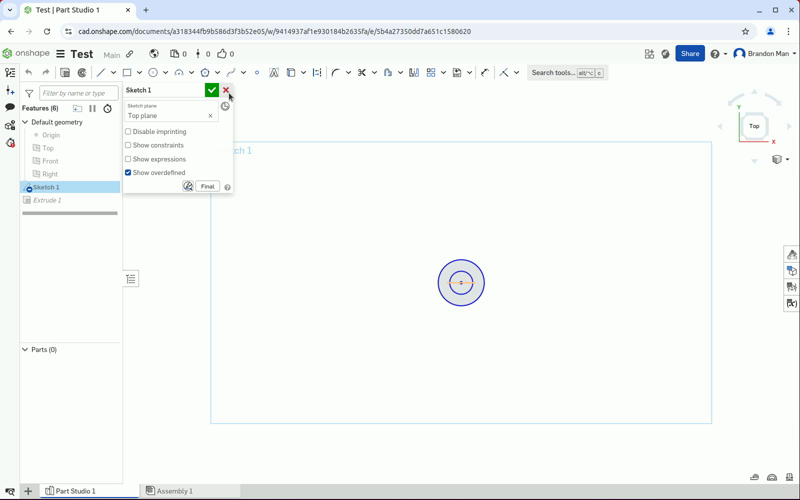
key(shift+s)
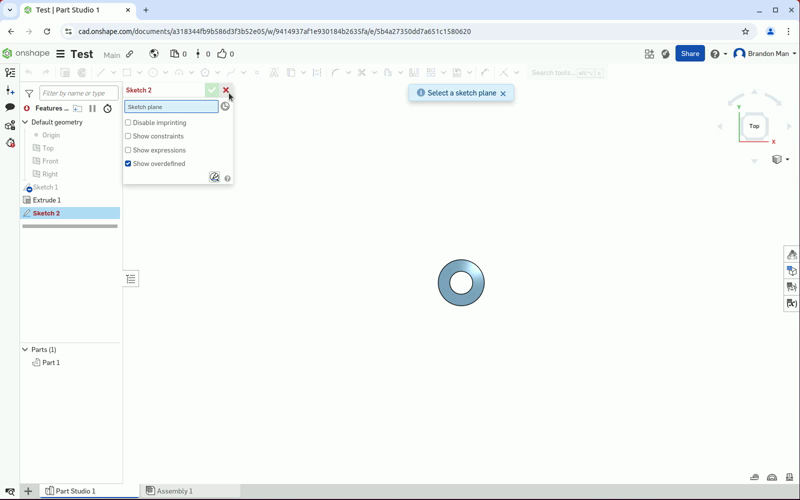
mouse_move(73, 150)
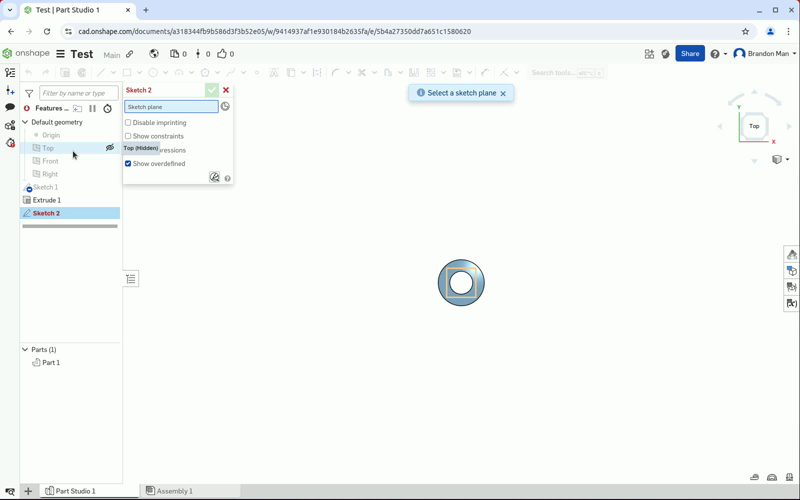
click(73, 150)
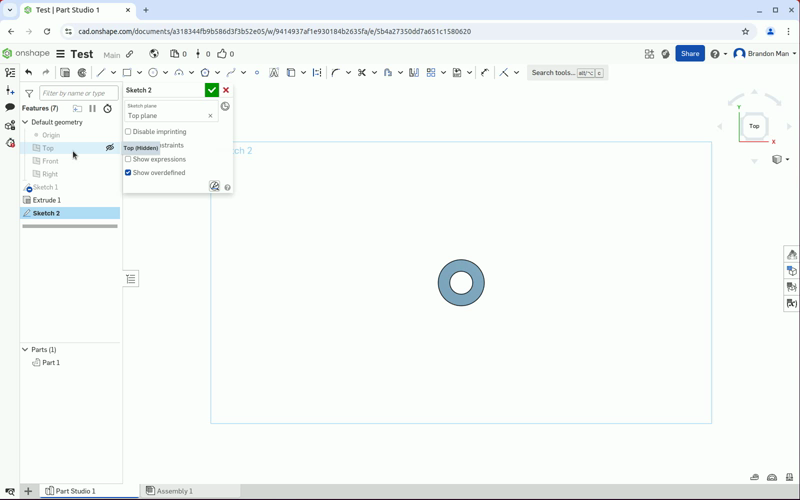
mouse_move(73, 352)
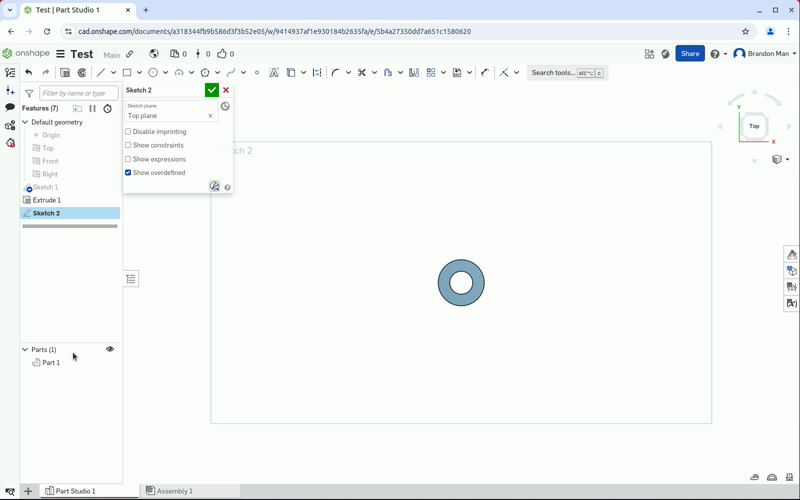
key(y)
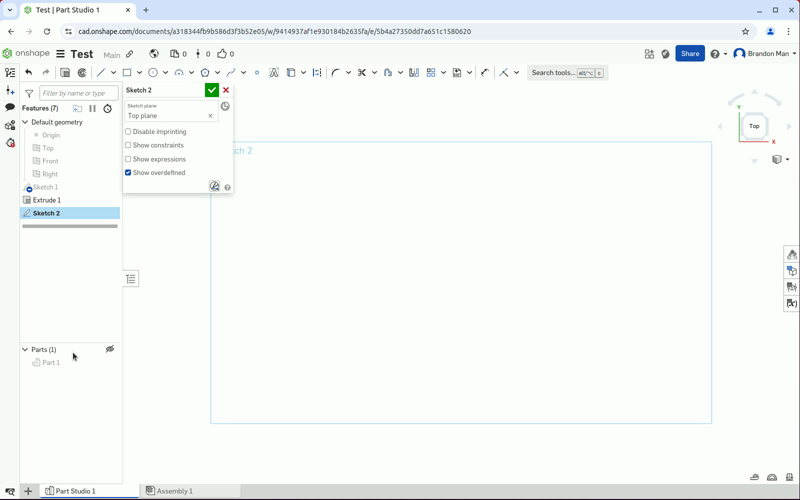
key(l)
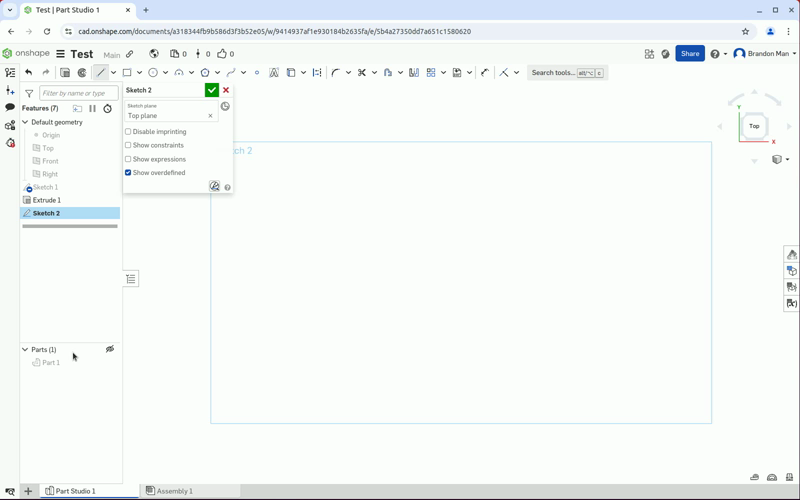
key_down(shift)
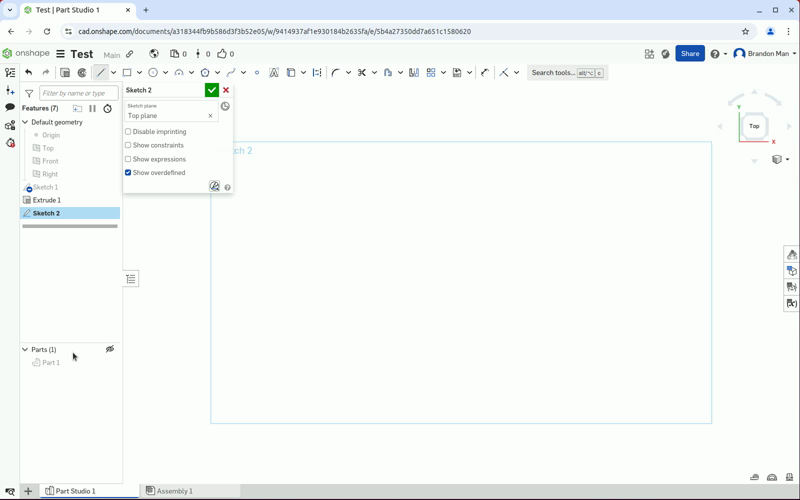
mouse_move(460, 305)
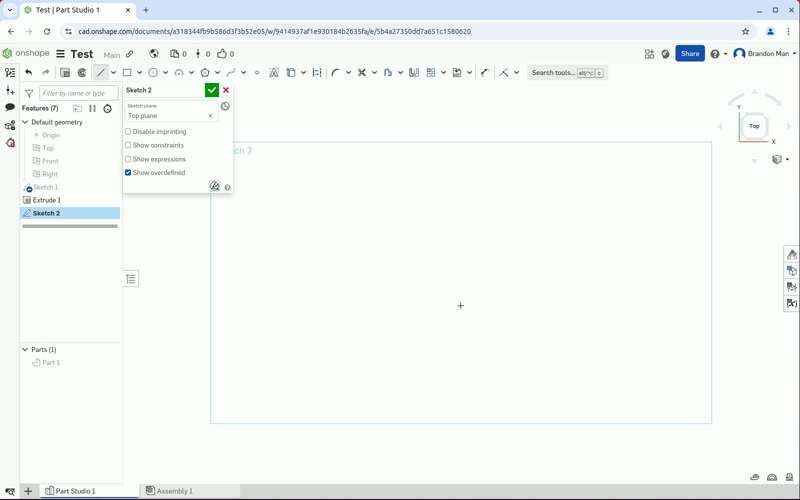
click(460, 305)
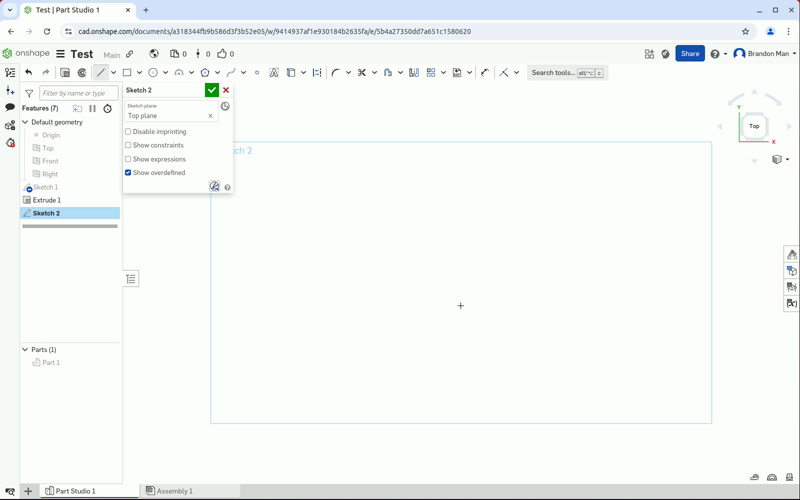
key_up(shift)
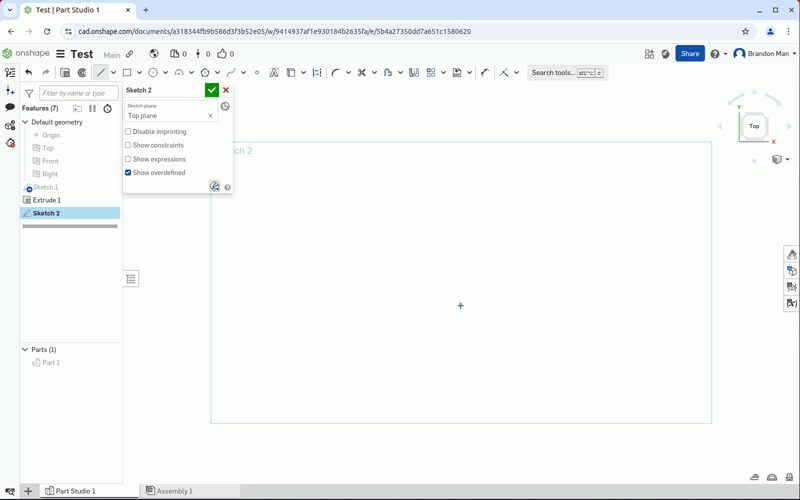
key_down(shift)
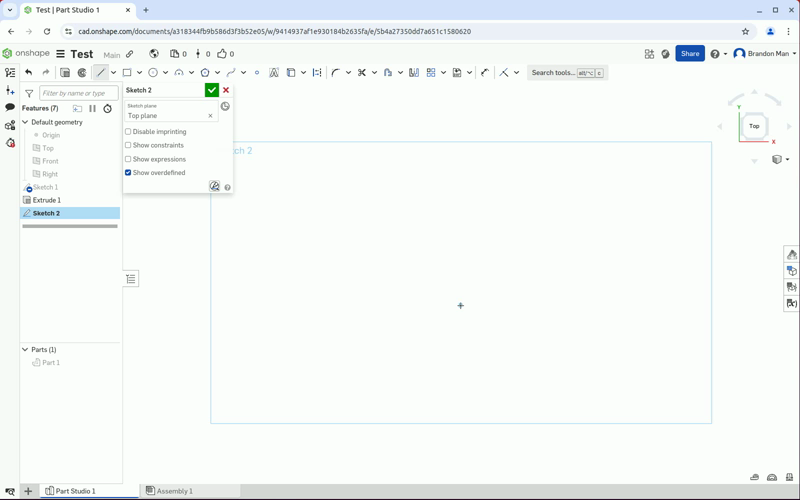
mouse_move(490, 305)
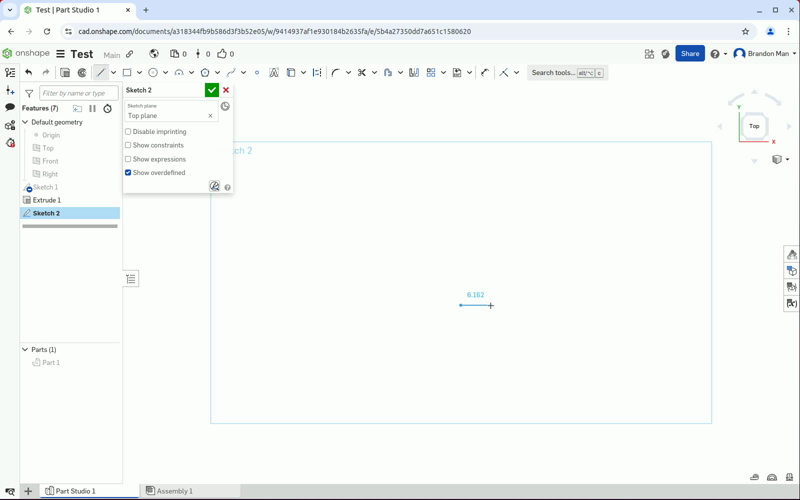
mouse_move(506, 305)
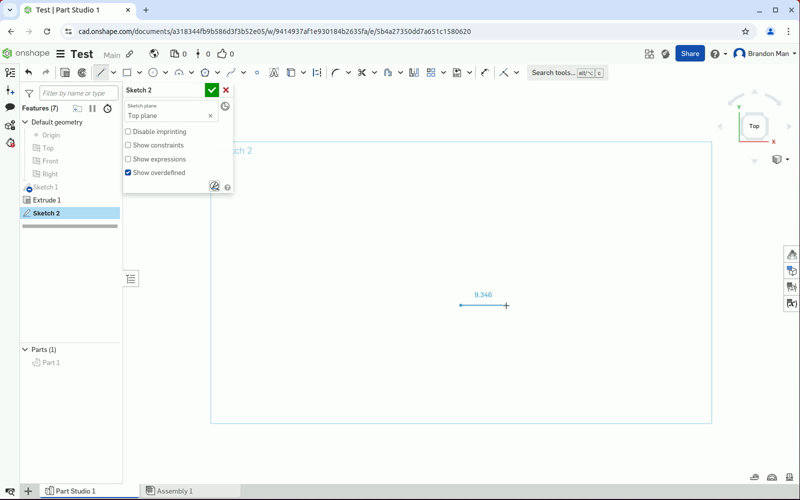
click(506, 305)
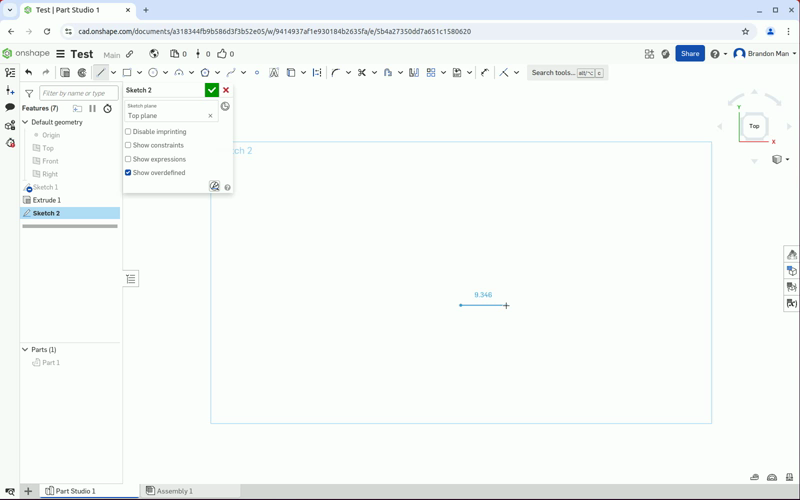
key_up(shift)
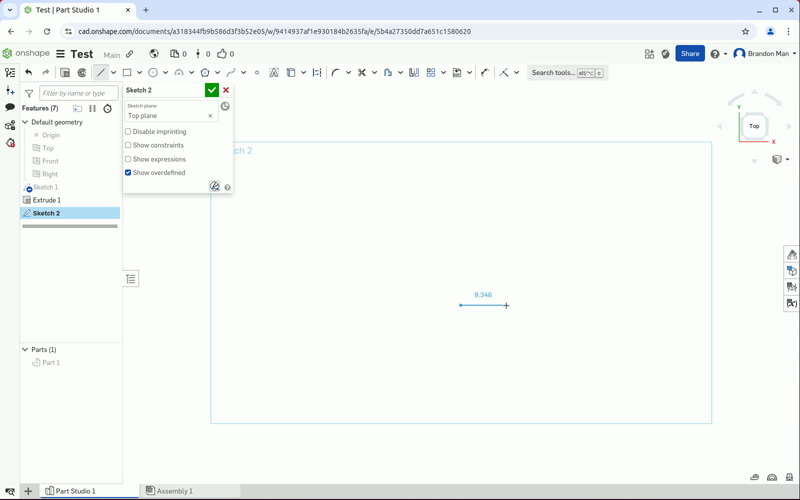
key_down(shift)
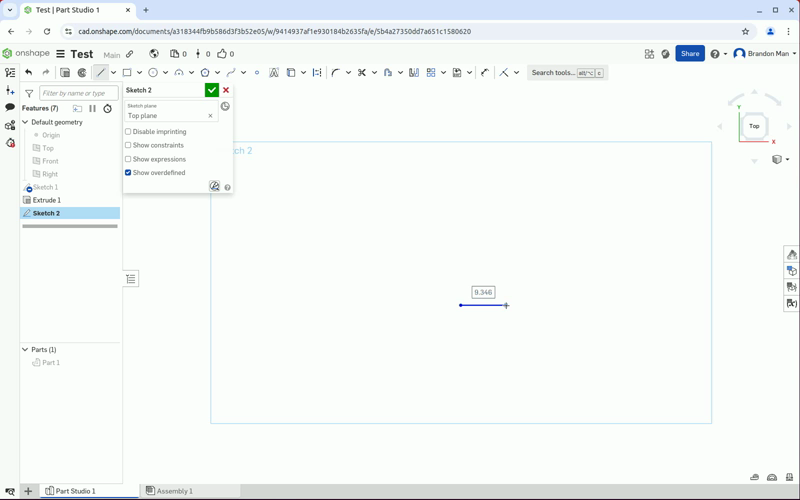
mouse_move(536, 305)
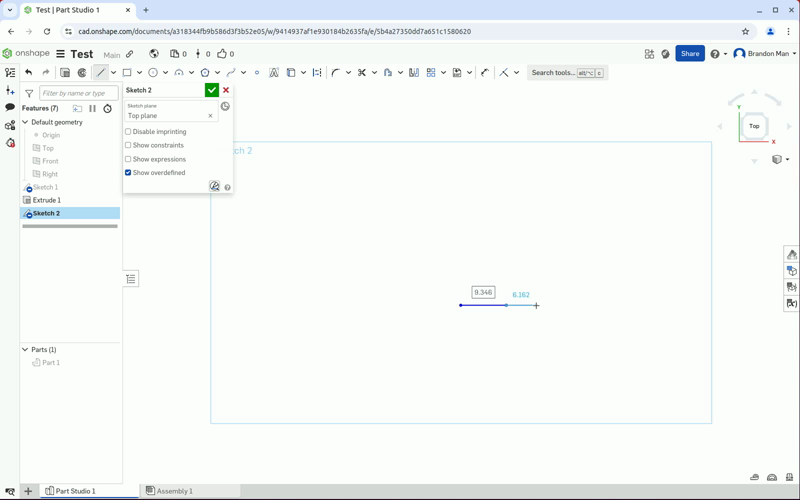
mouse_move(506, 293)
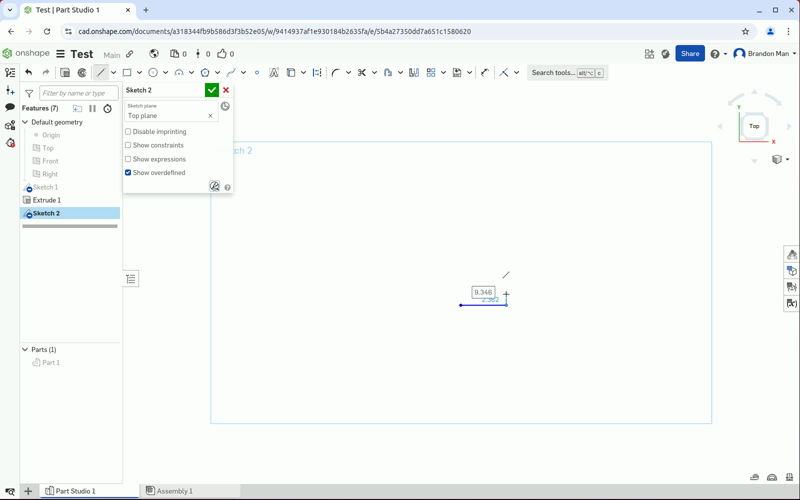
click(506, 293)
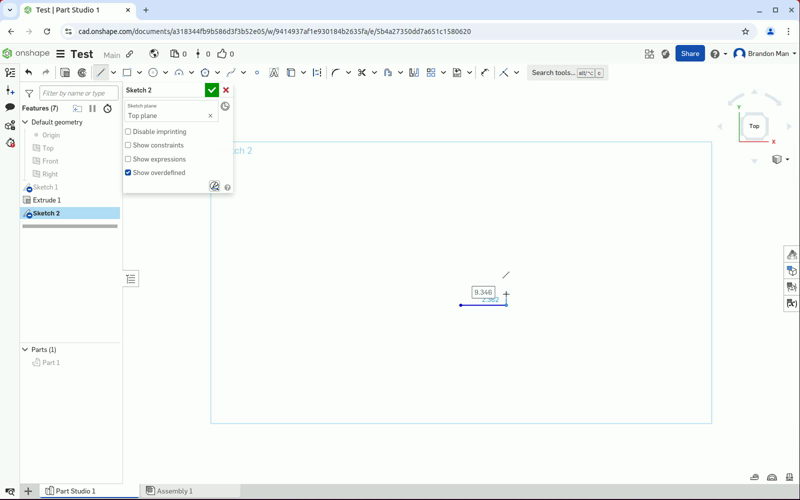
key_up(shift)
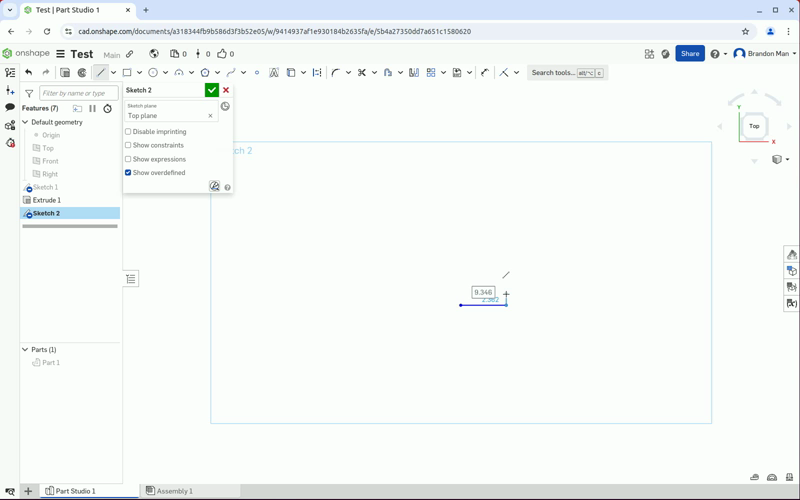
key(esc)
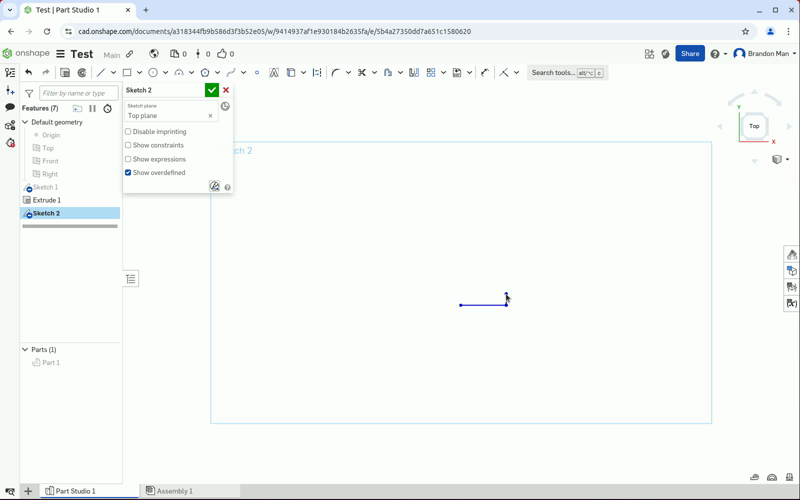
key(a)
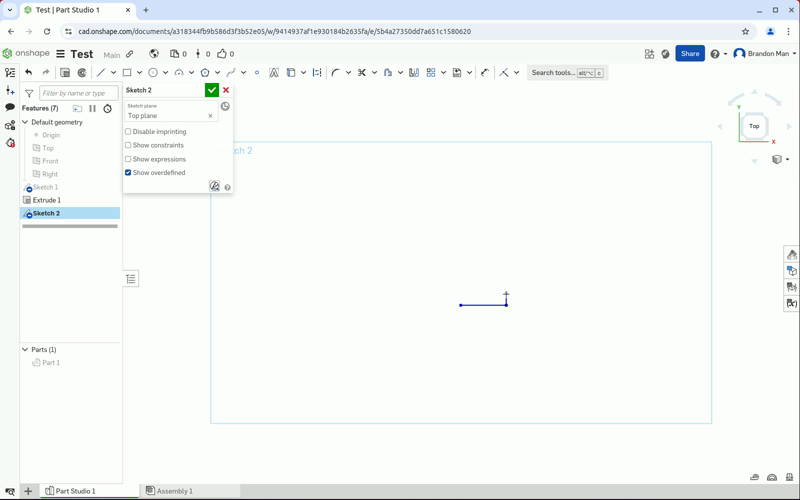
mouse_move(506, 293)
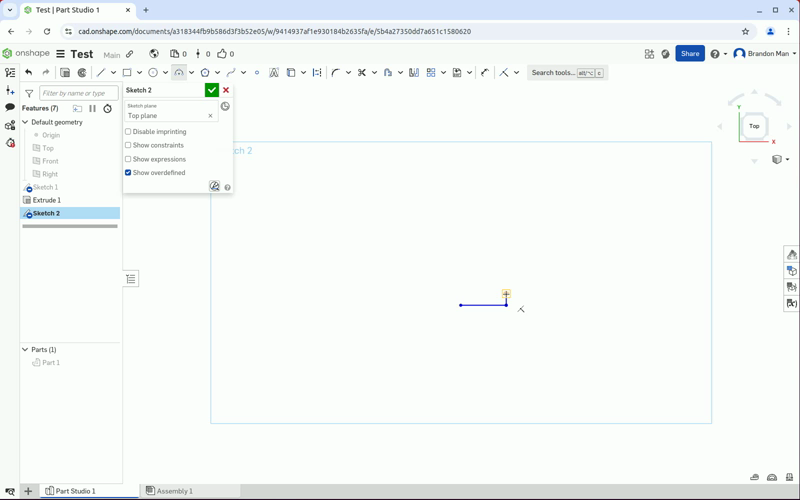
click(506, 293)
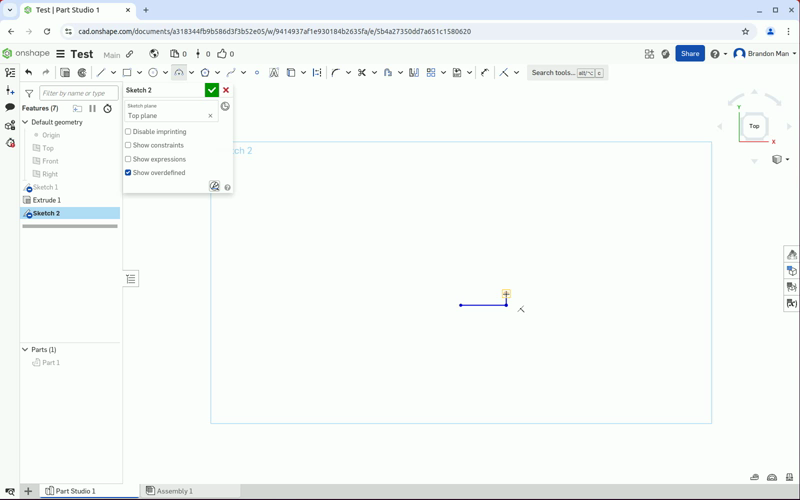
key_down(shift)
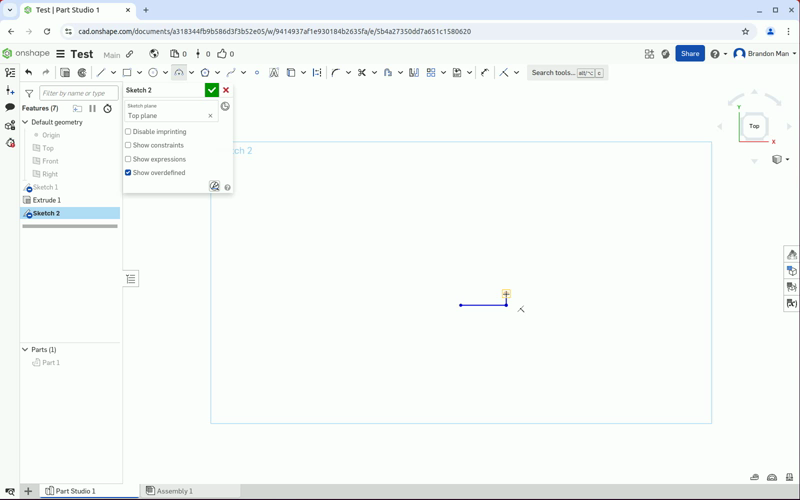
mouse_move(506, 270)
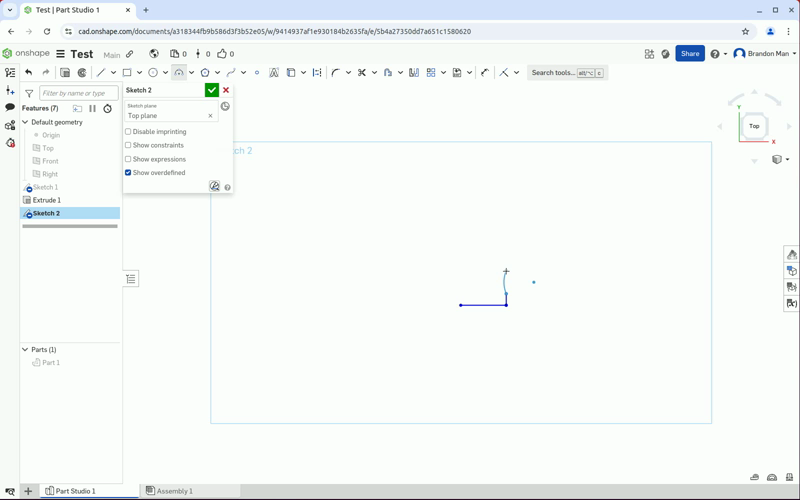
click(506, 270)
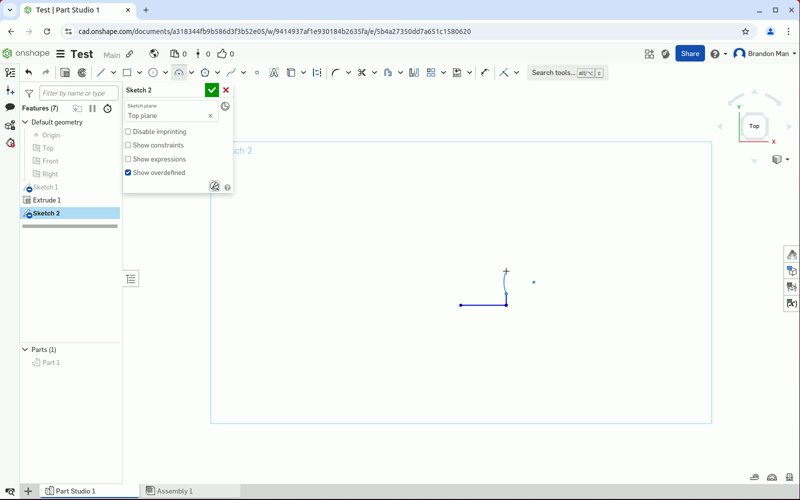
mouse_move(495, 282)
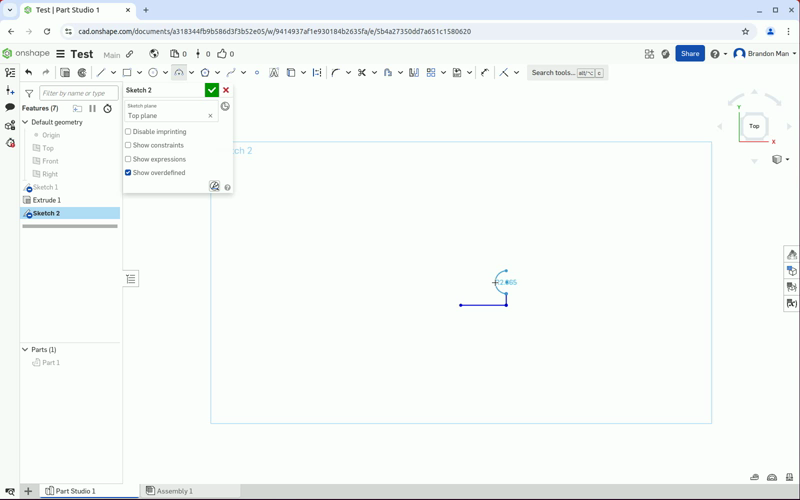
click(495, 282)
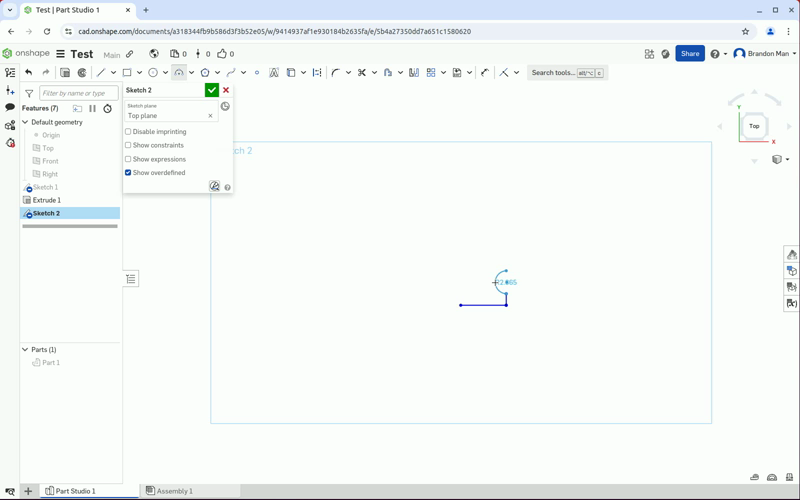
key_up(shift)
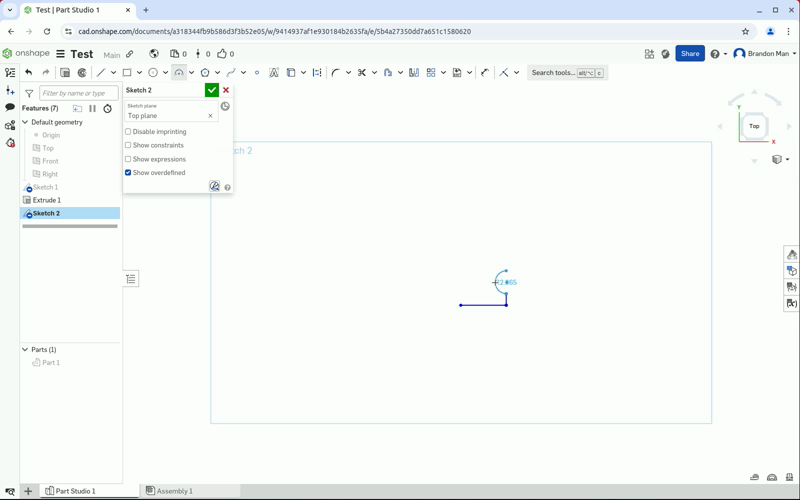
key(esc)
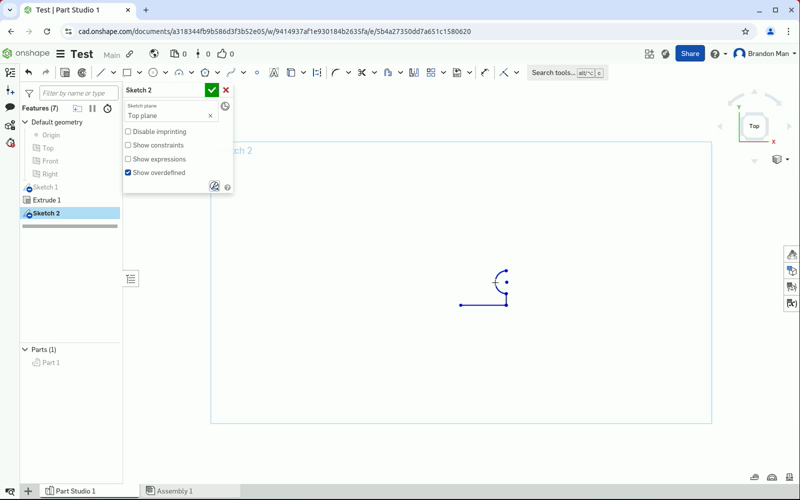
key(l)
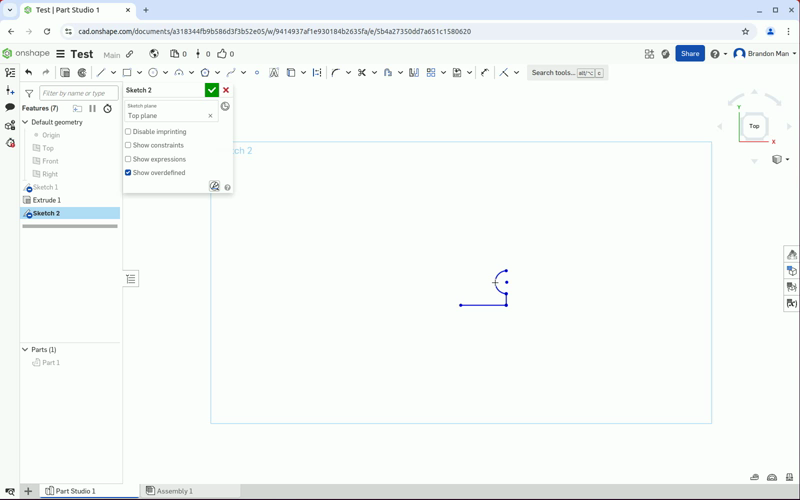
mouse_move(506, 270)
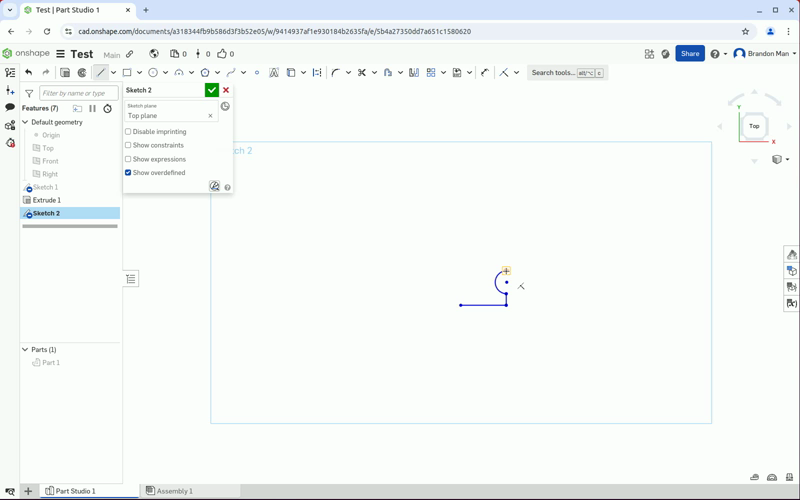
click(506, 270)
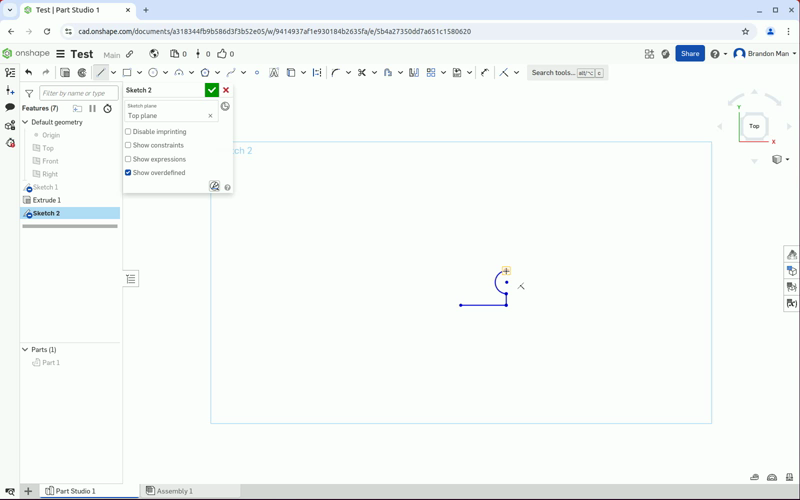
key_down(shift)
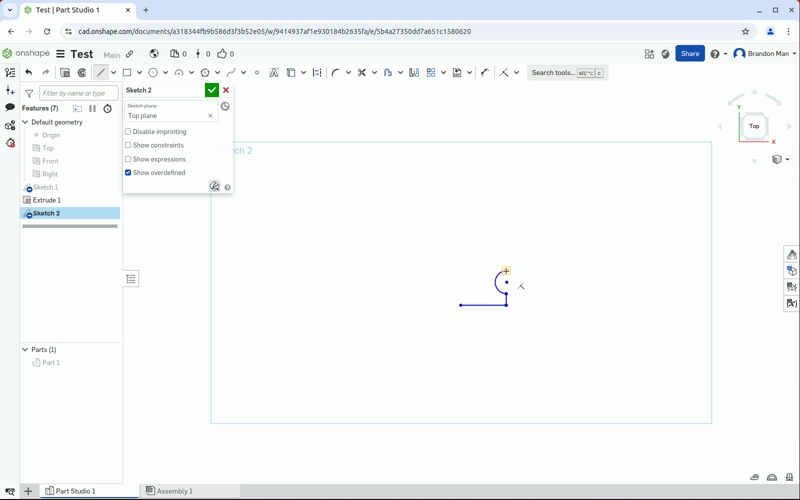
mouse_move(536, 270)
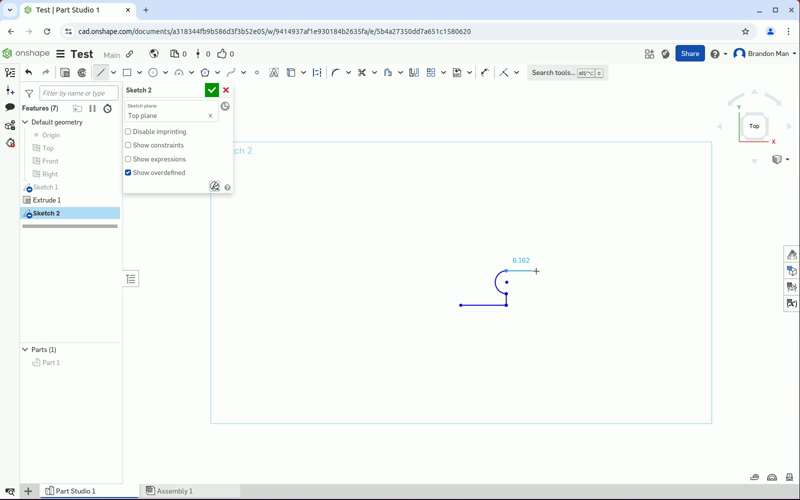
mouse_move(531, 270)
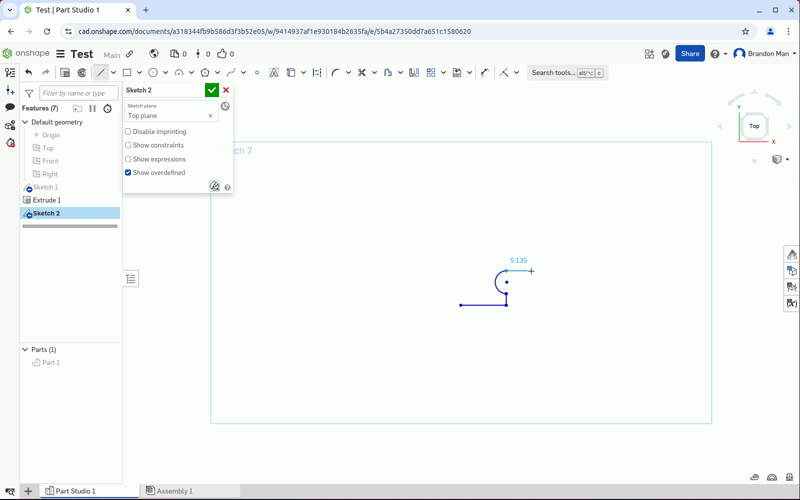
click(531, 270)
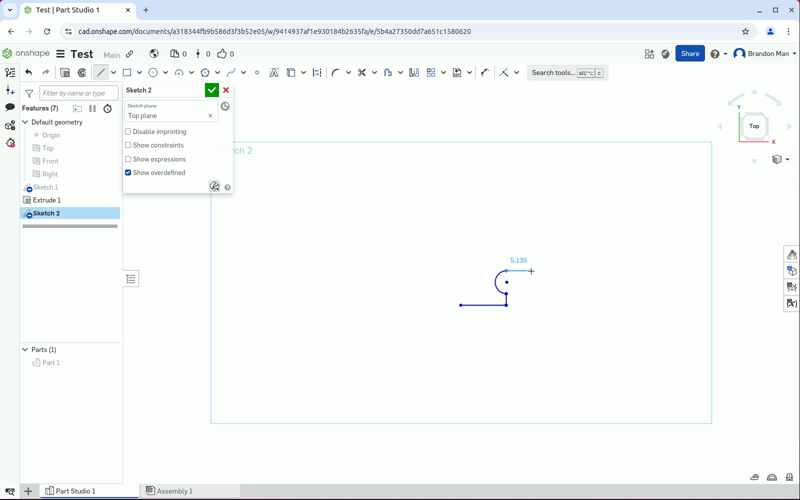
key_up(shift)
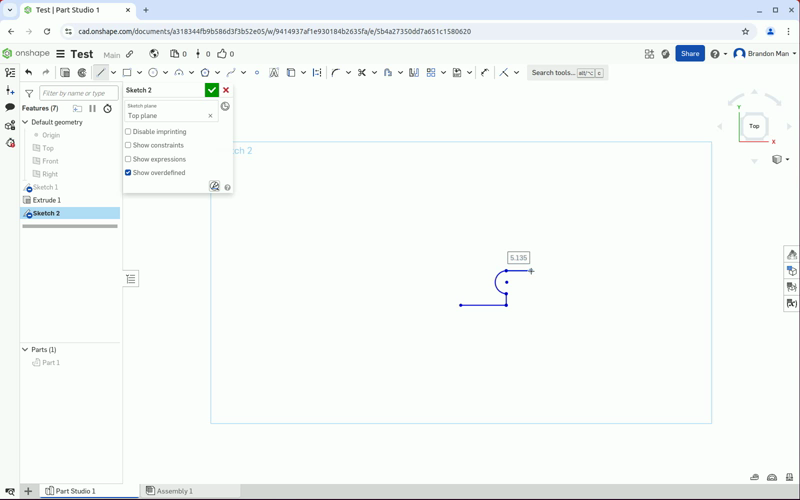
key(esc)
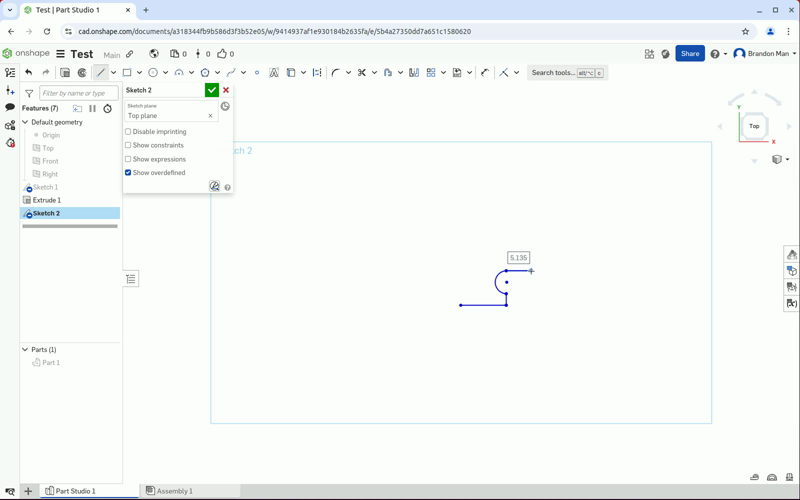
key(a)
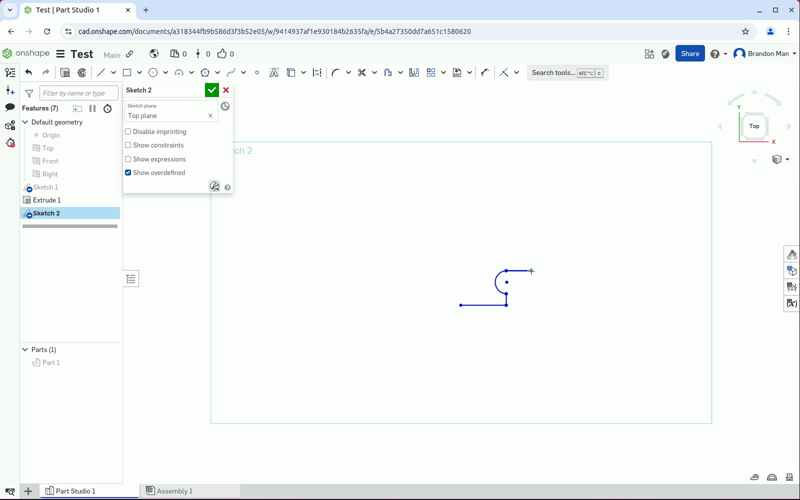
mouse_move(531, 270)
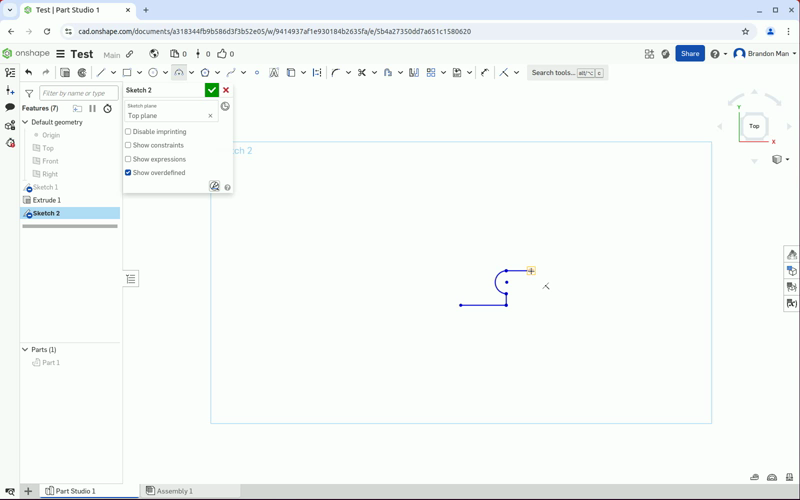
click(531, 270)
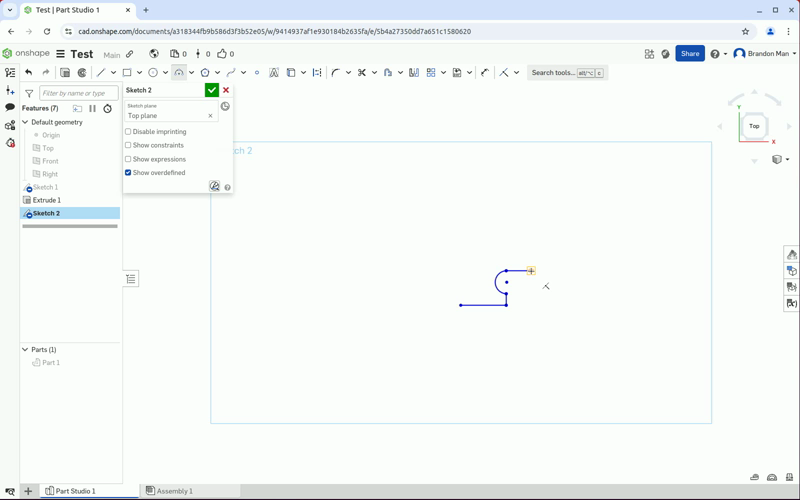
key_down(shift)
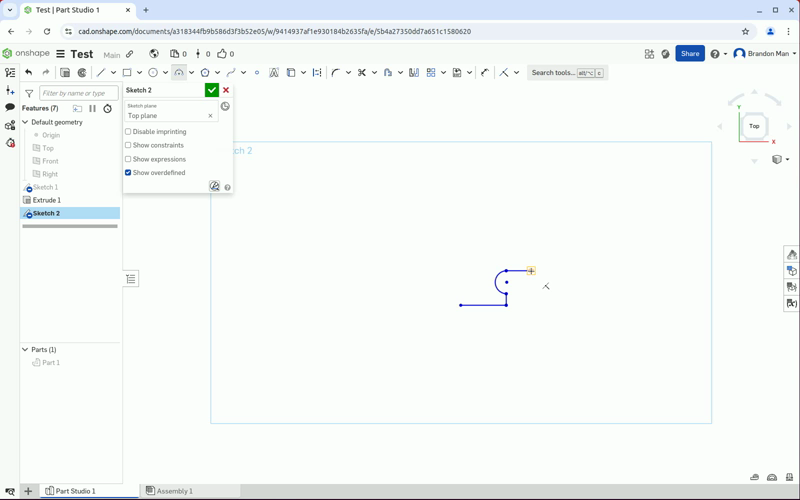
mouse_move(551, 259)
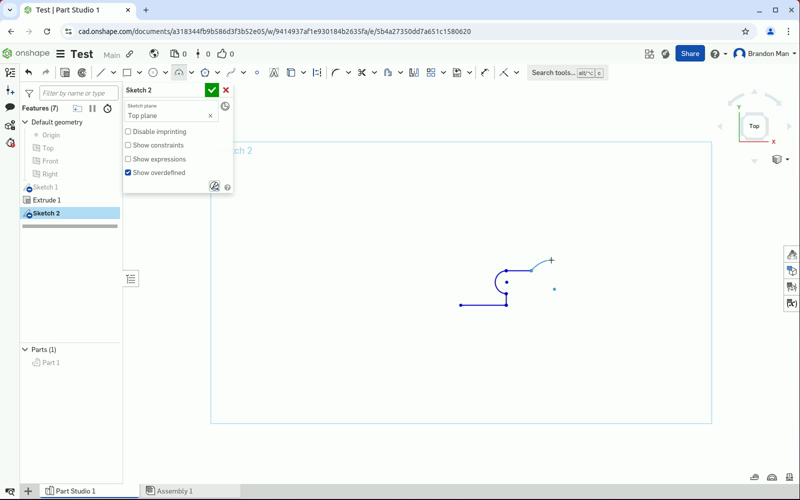
click(551, 259)
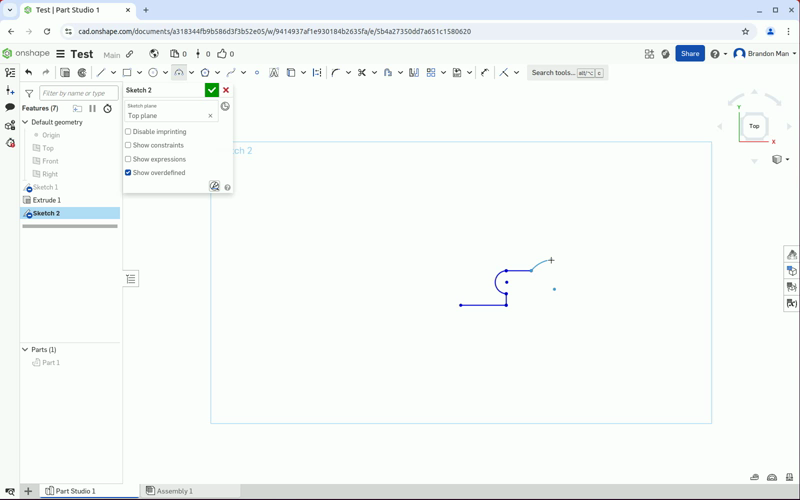
mouse_move(539, 262)
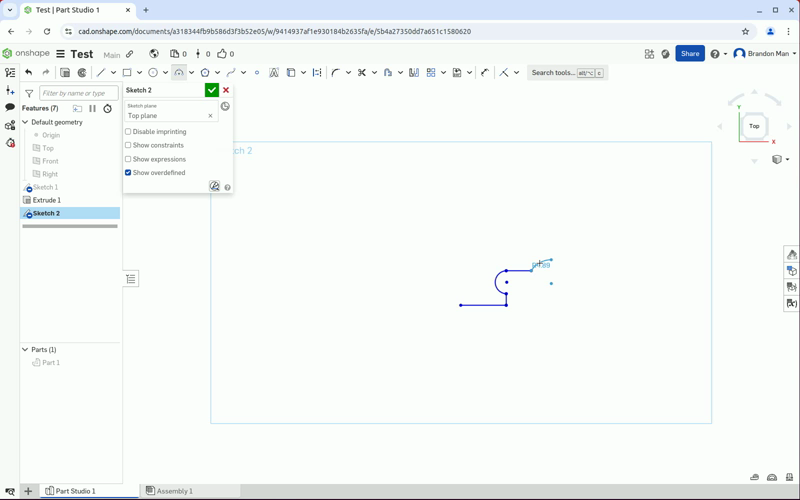
click(539, 262)
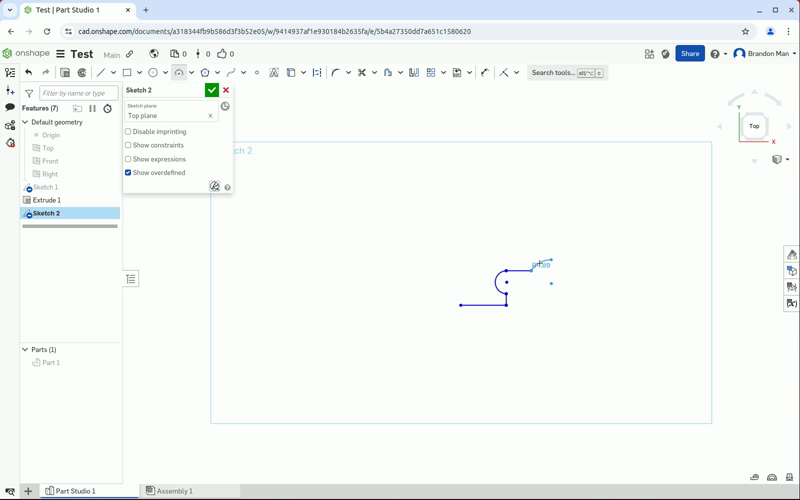
key_up(shift)
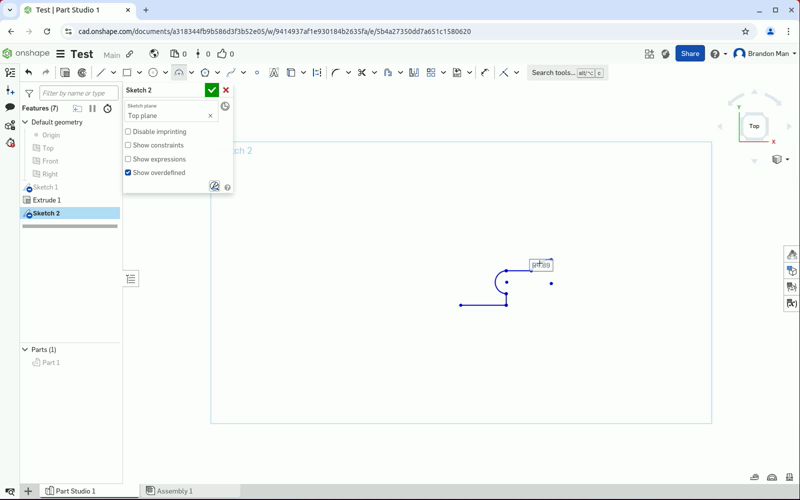
key(esc)
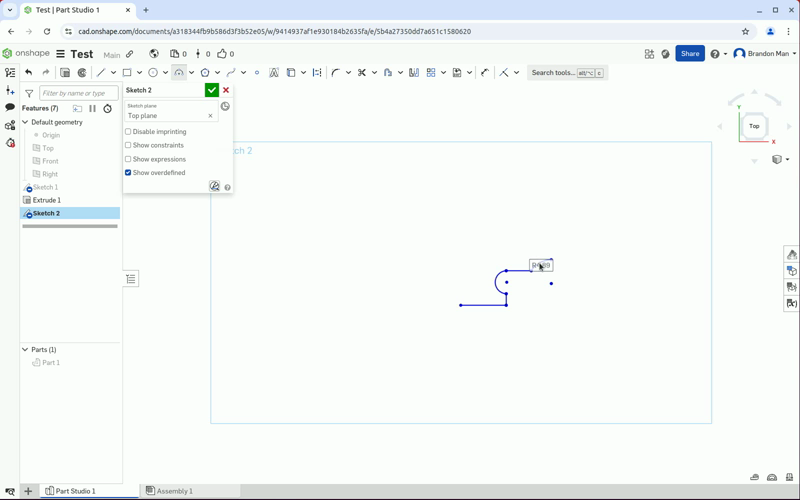
key(l)
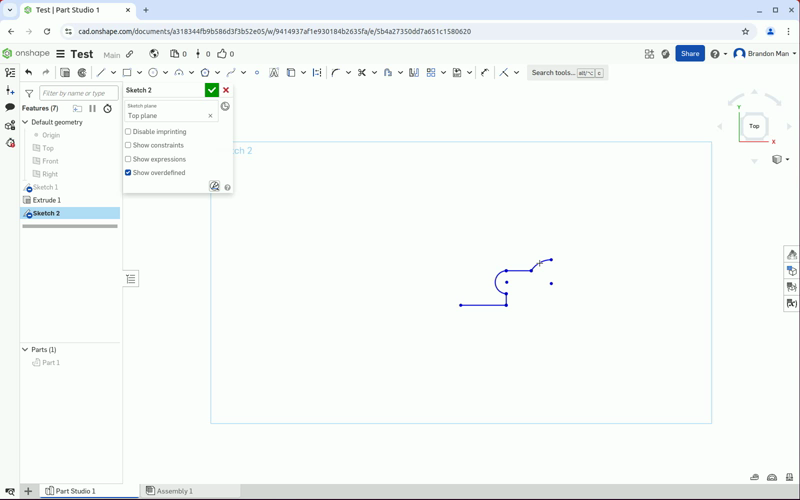
mouse_move(551, 259)
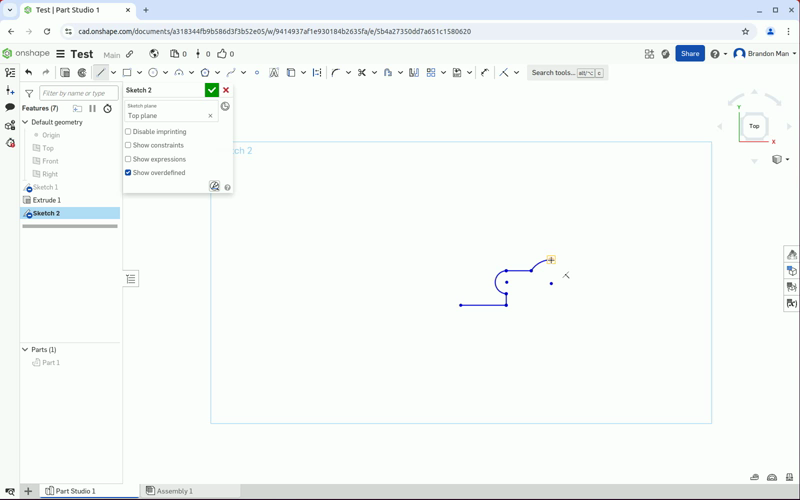
click(551, 259)
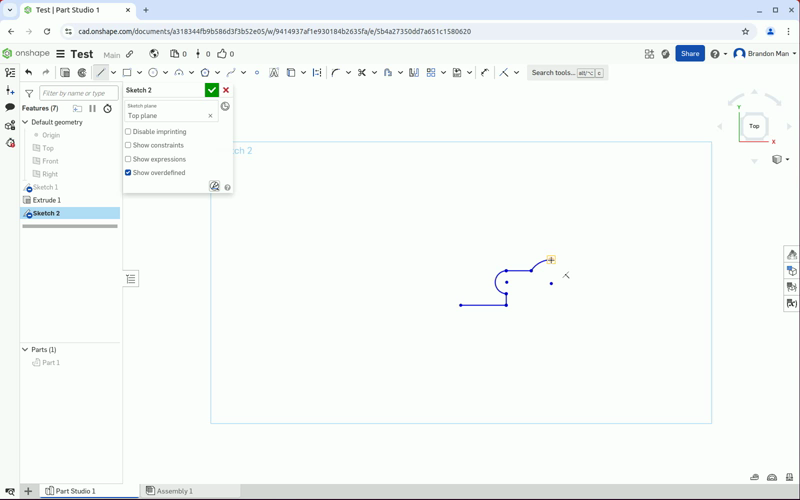
key_down(shift)
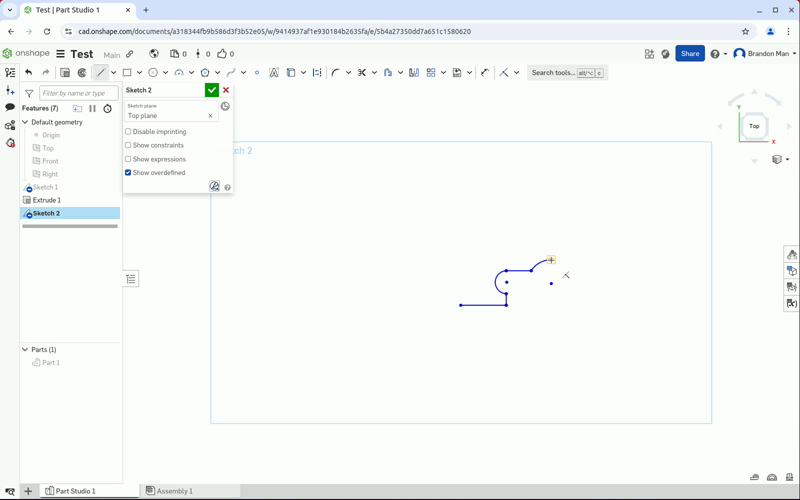
mouse_move(460, 259)
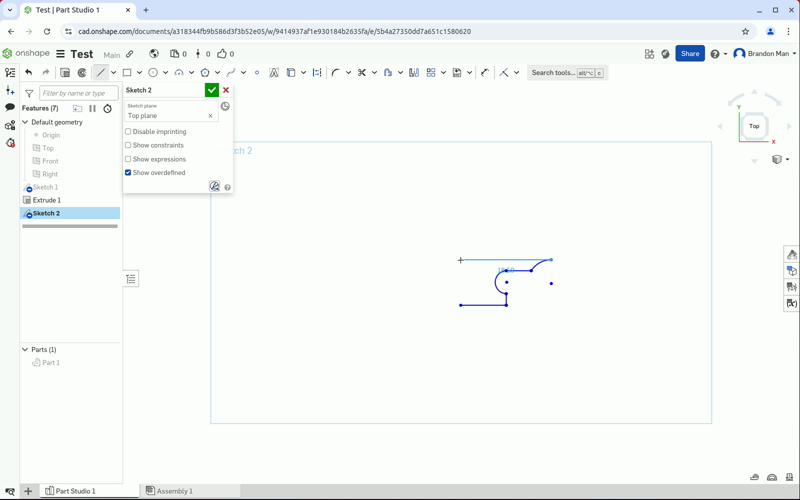
click(460, 259)
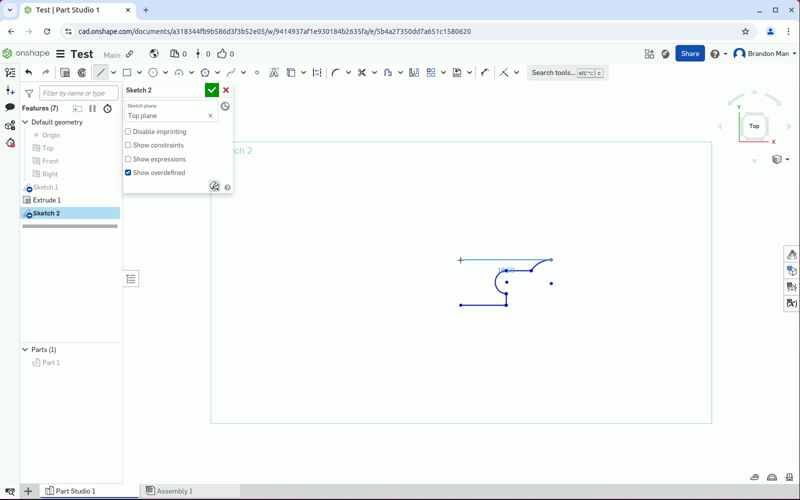
key_up(shift)
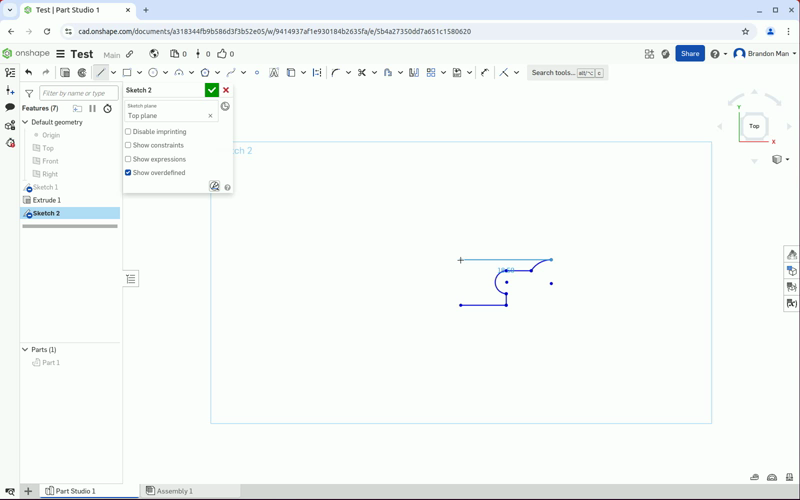
key(esc)
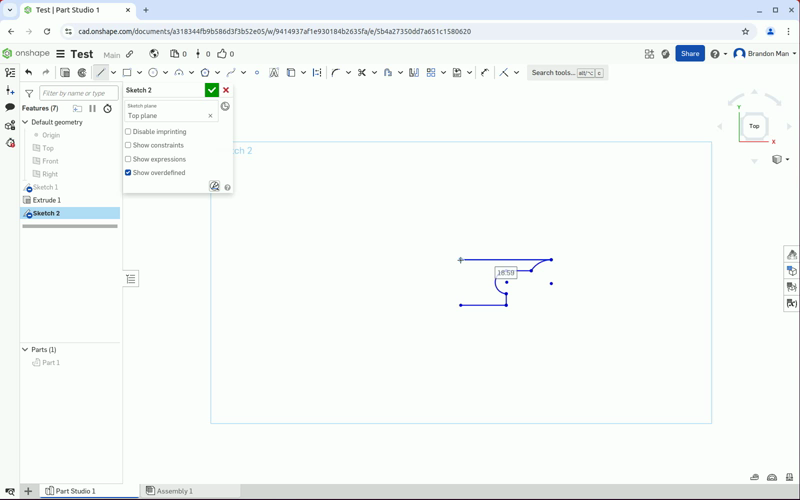
key(a)
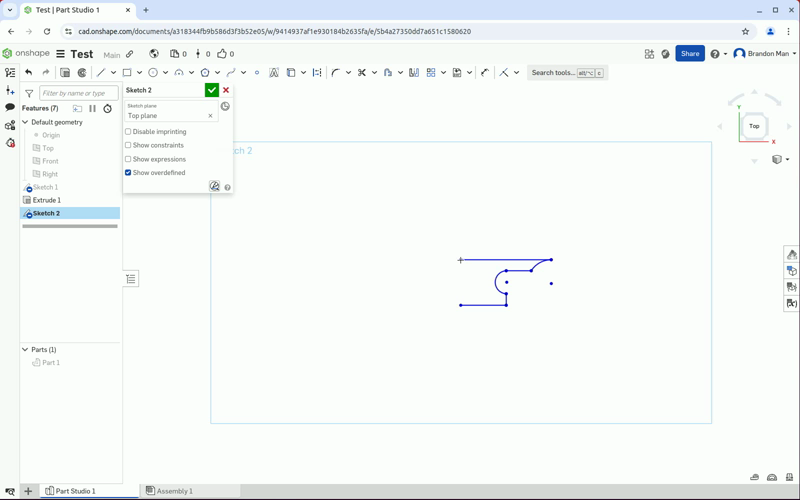
mouse_move(460, 259)
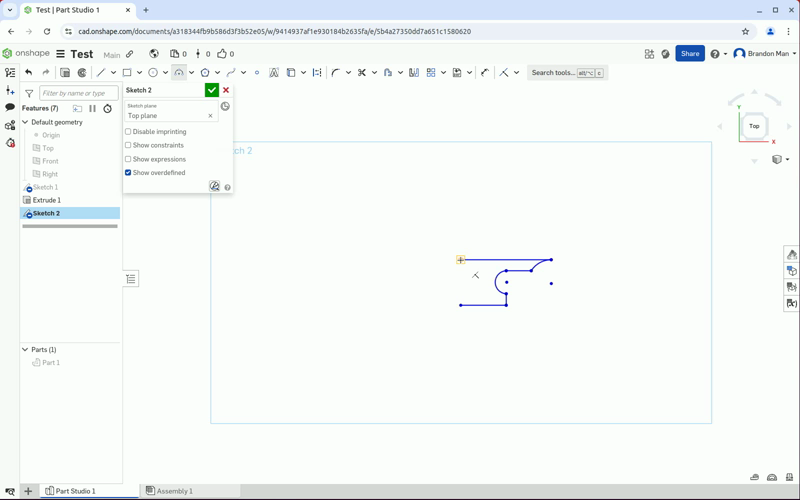
click(460, 259)
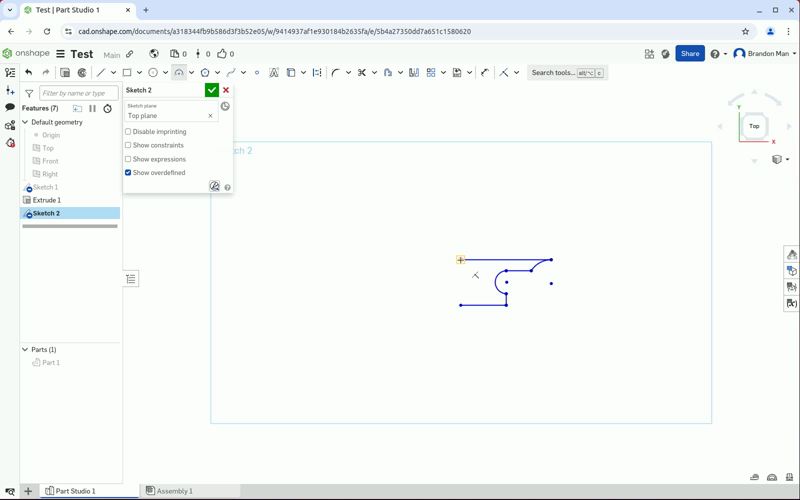
mouse_move(460, 305)
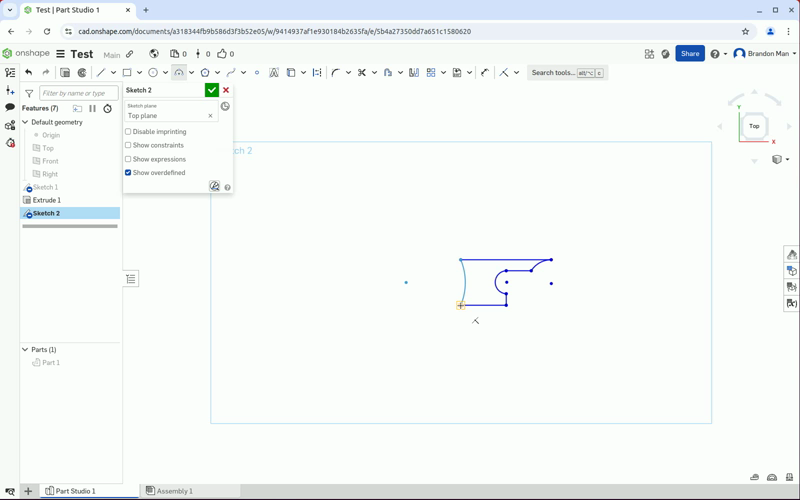
click(460, 305)
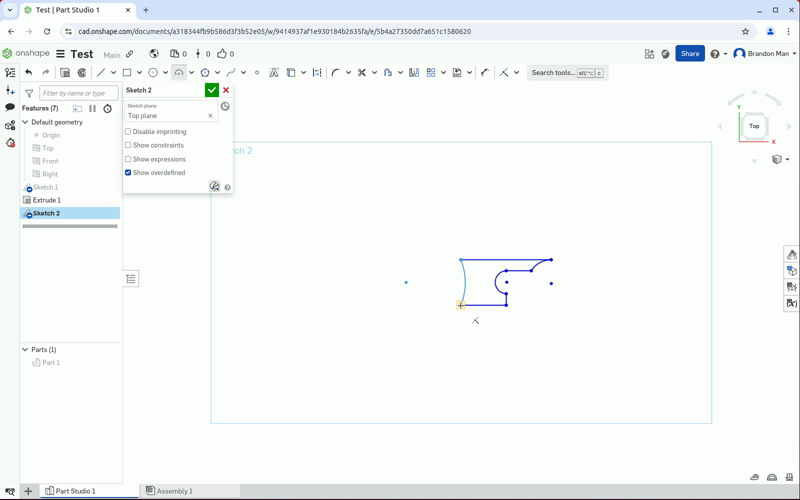
key_down(shift)
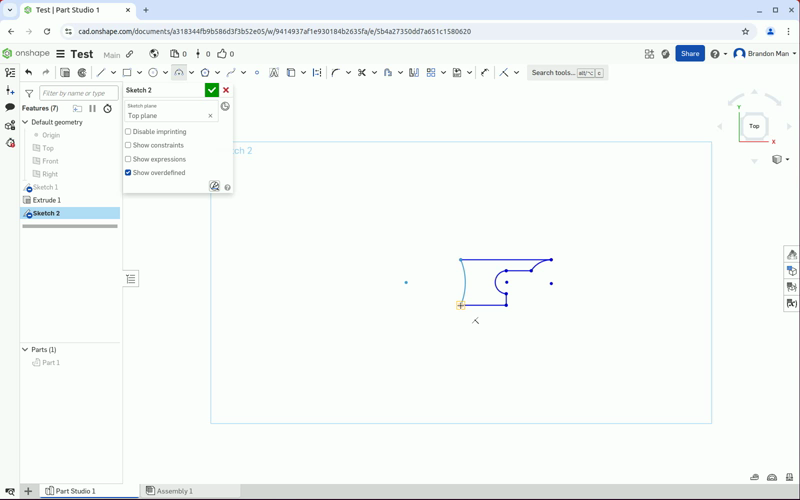
mouse_move(483, 282)
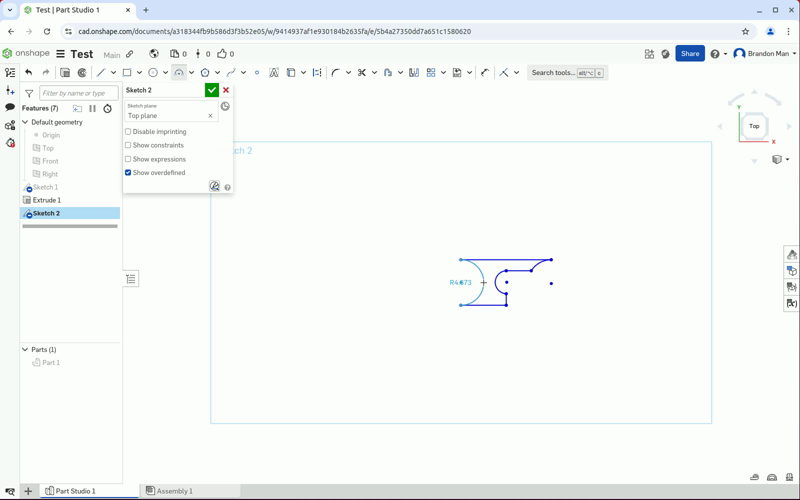
click(483, 282)
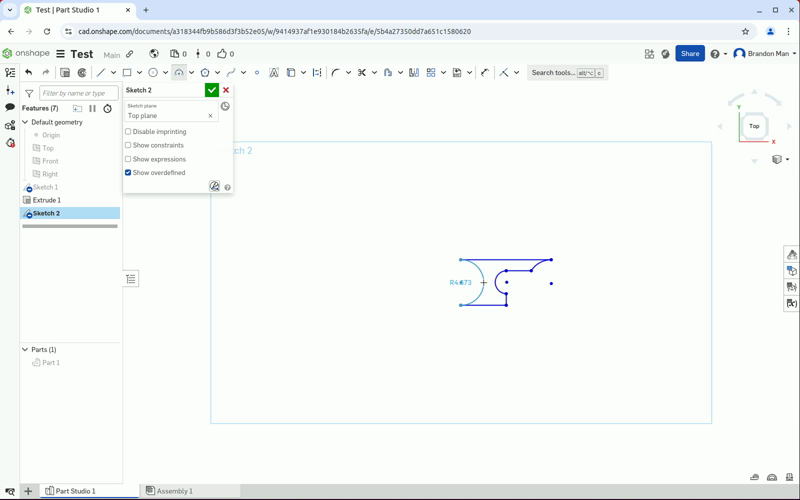
key_up(shift)
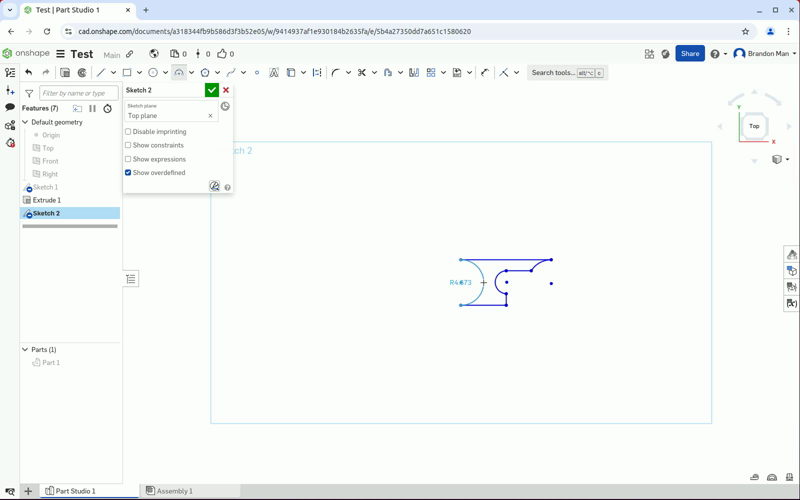
key(esc)
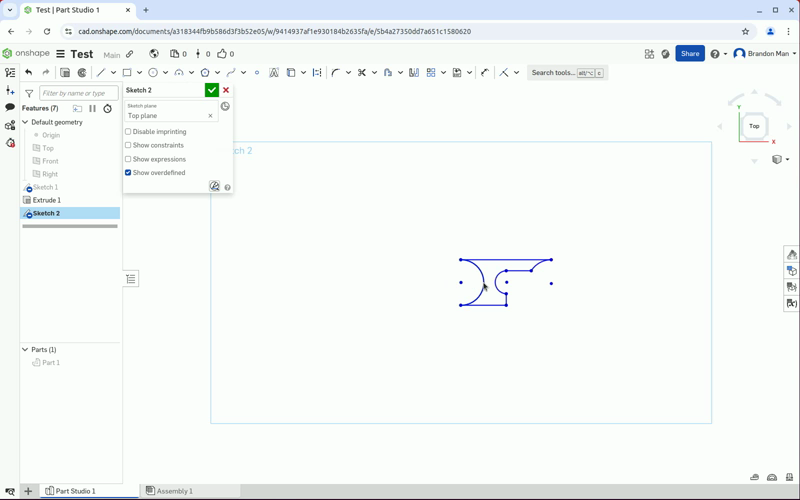
mouse_move(494, 284)
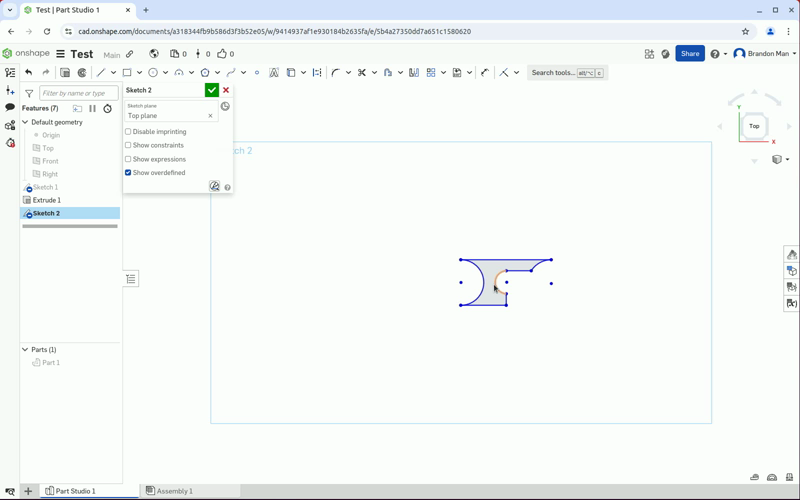
scroll(6)
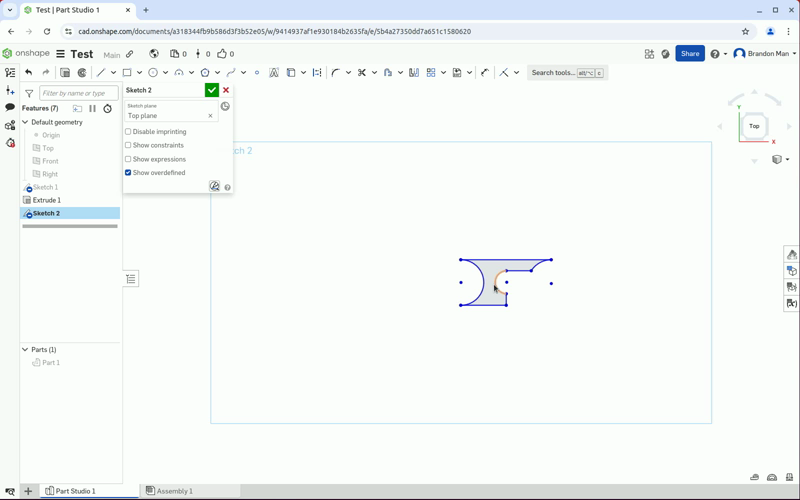
scroll(6)
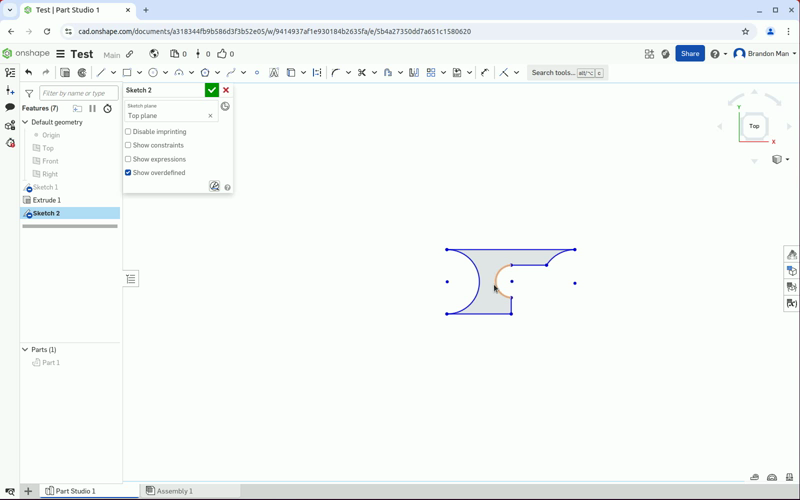
scroll(6)
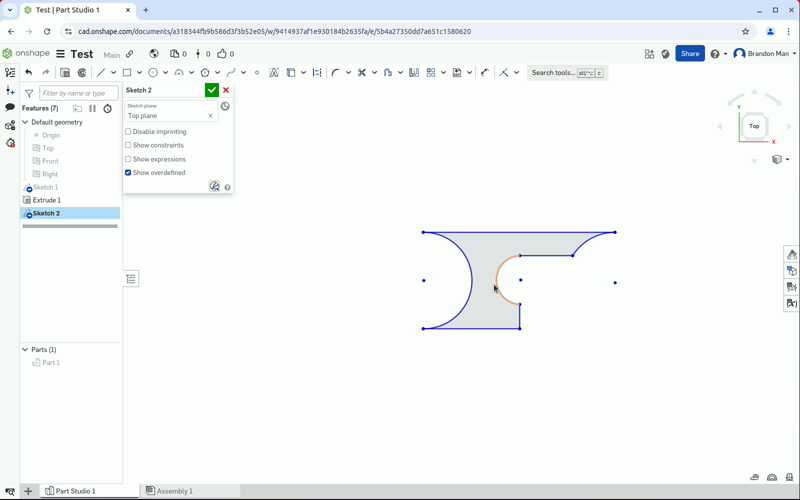
scroll(6)
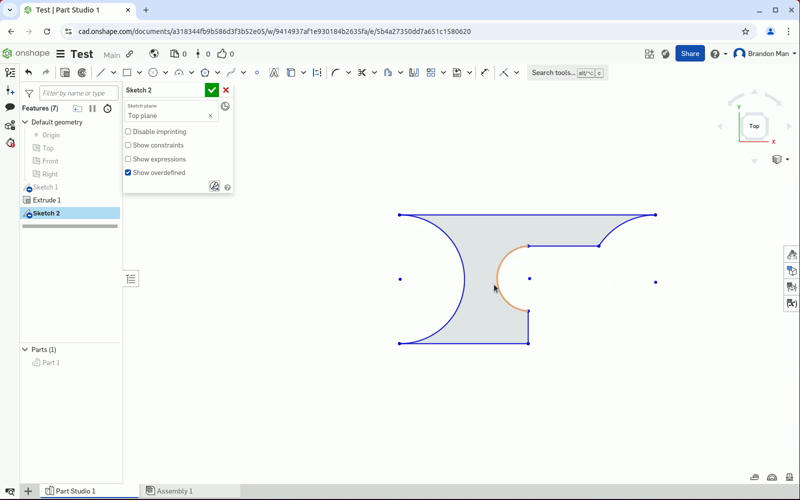
scroll(6)
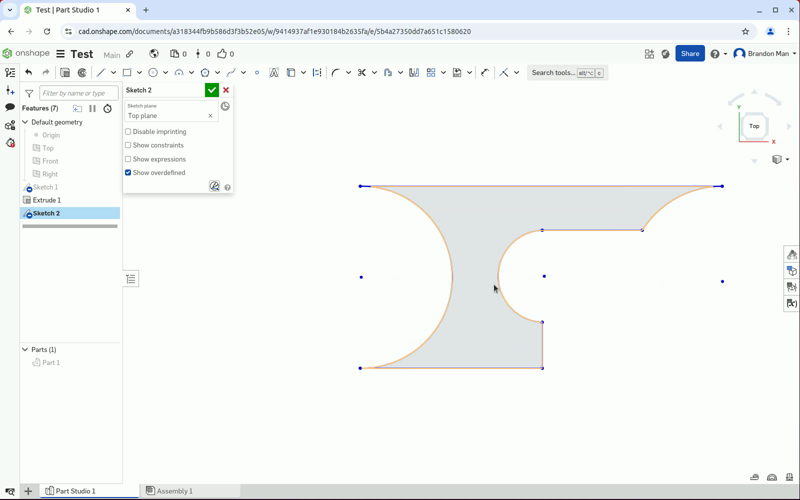
scroll(6)
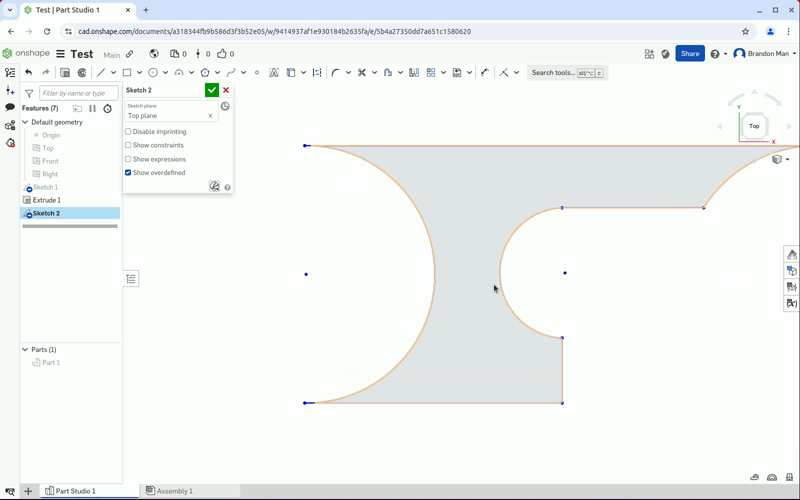
scroll(6)
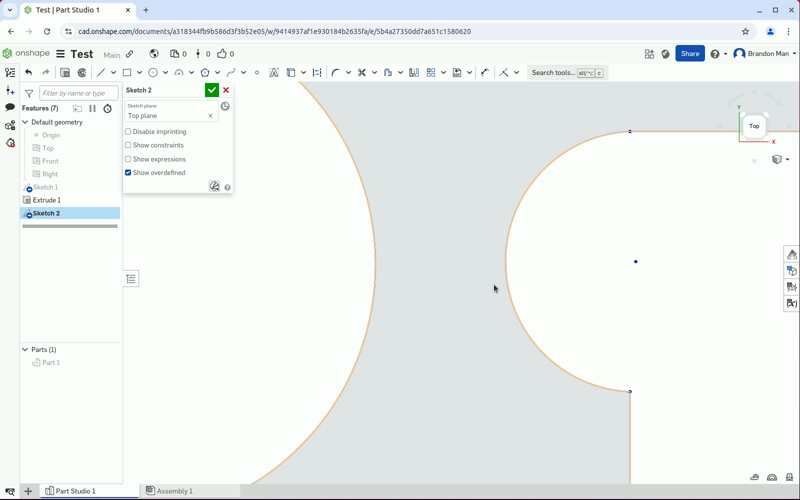
click(494, 284)
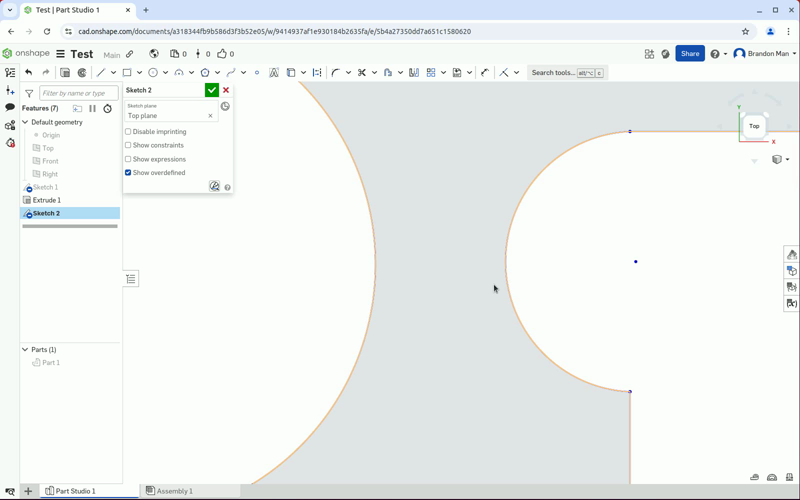
scroll(-6)
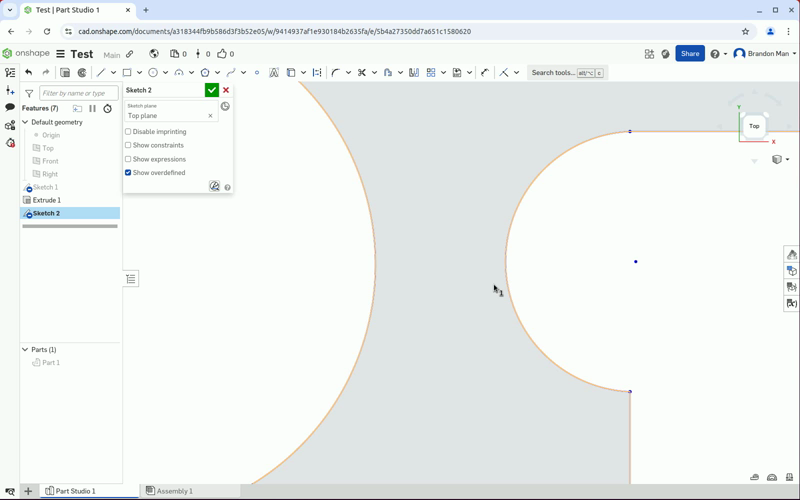
scroll(-6)
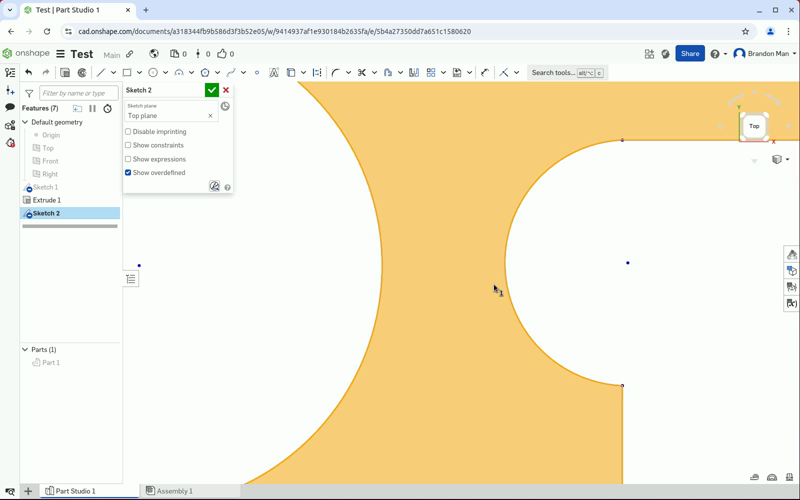
scroll(-6)
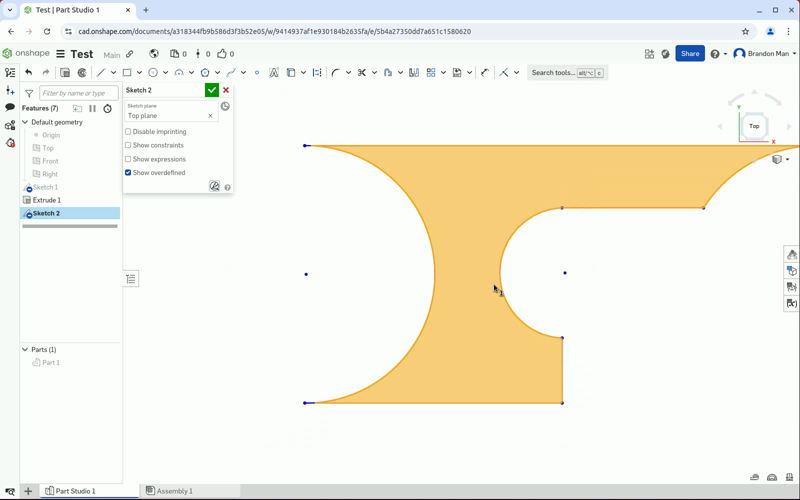
scroll(-6)
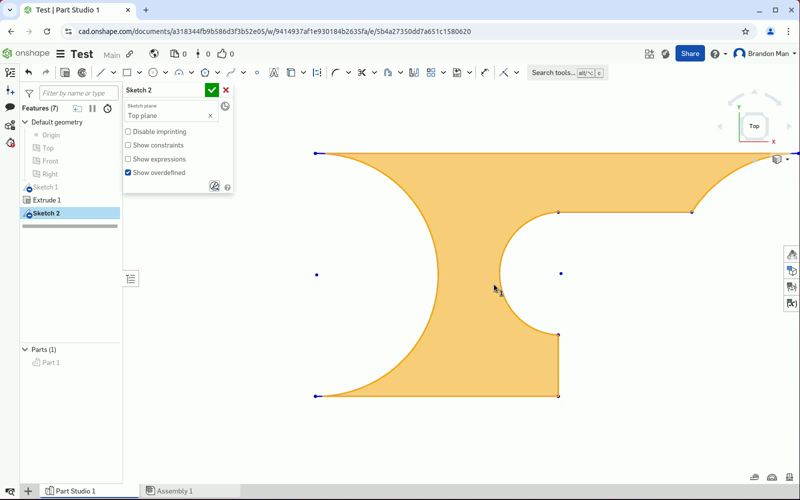
scroll(-6)
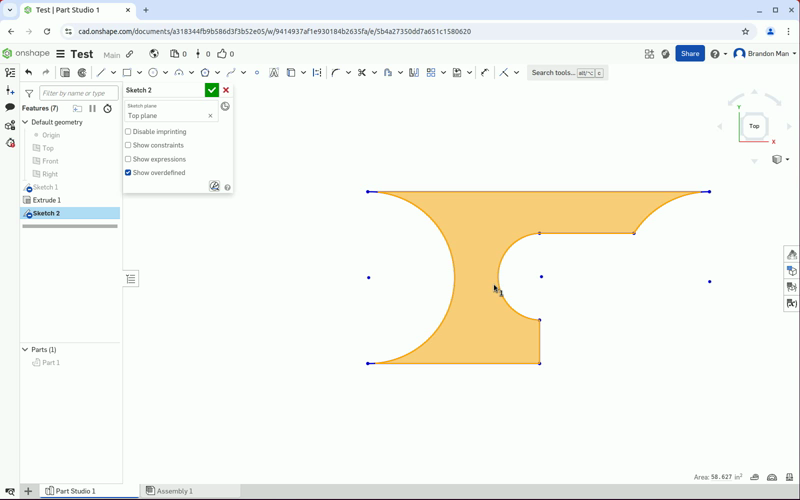
scroll(-6)
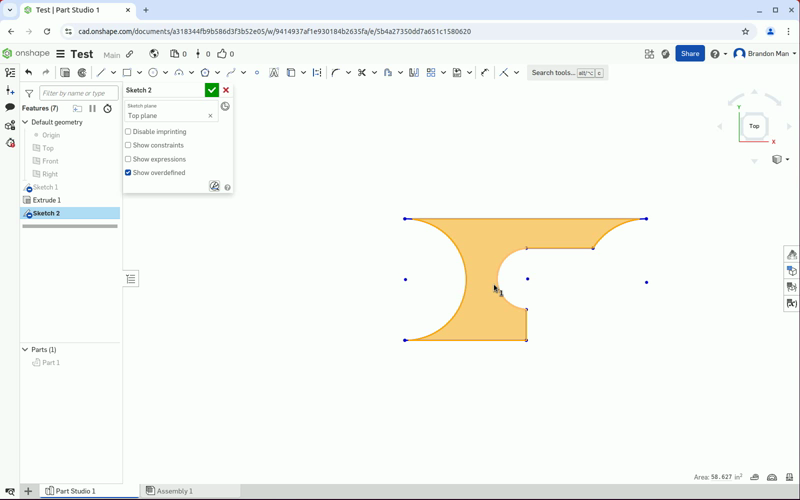
scroll(-6)
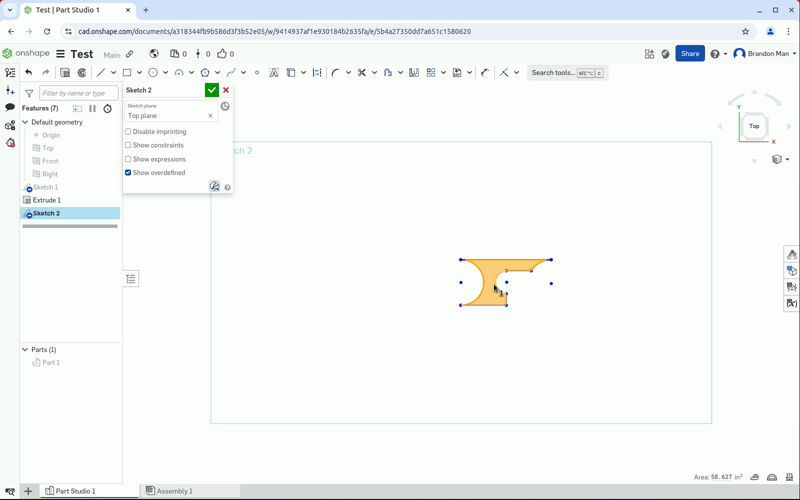
mouse_move(73, 352)
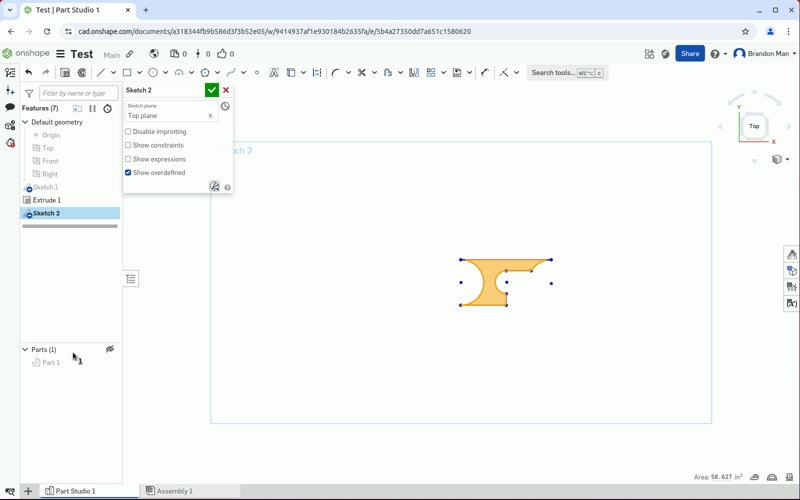
key(shift+y)
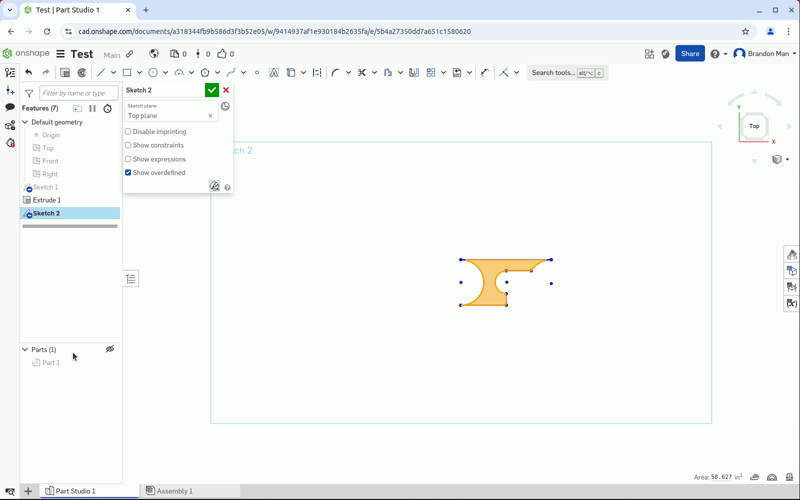
key(shift+e)
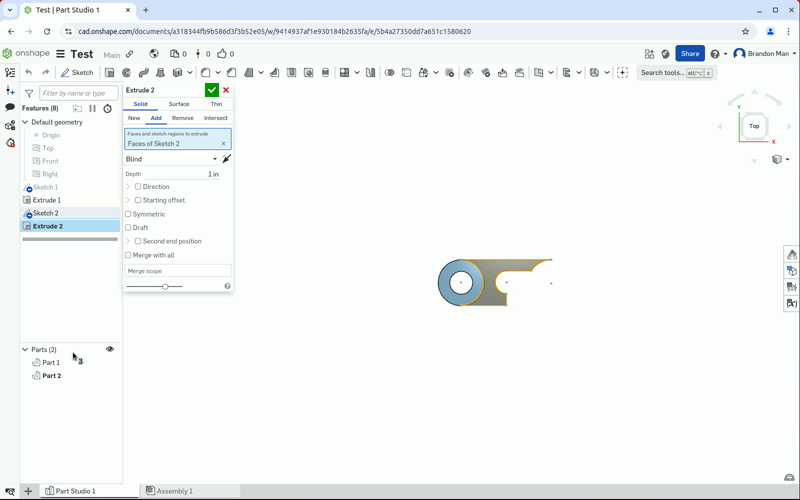
mouse_move(143, 106)
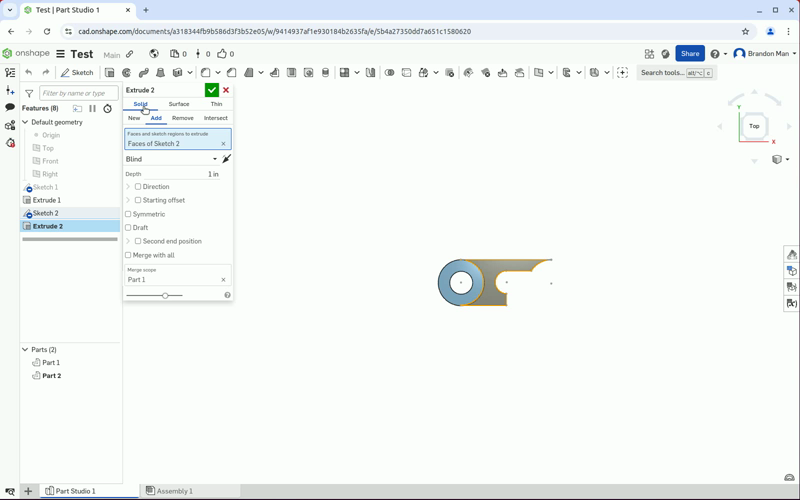
click(143, 106)
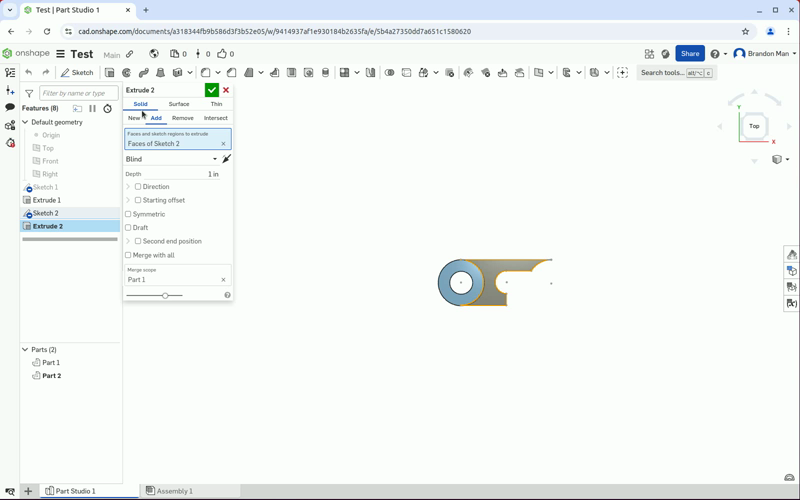
mouse_move(137, 120)
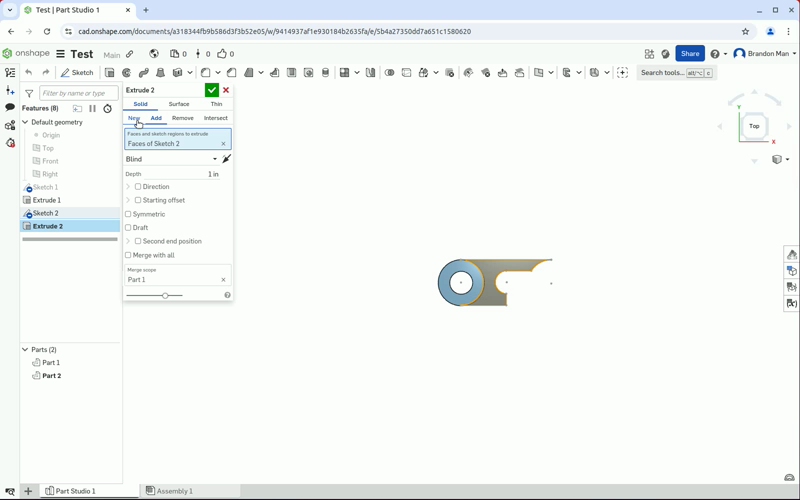
click(137, 120)
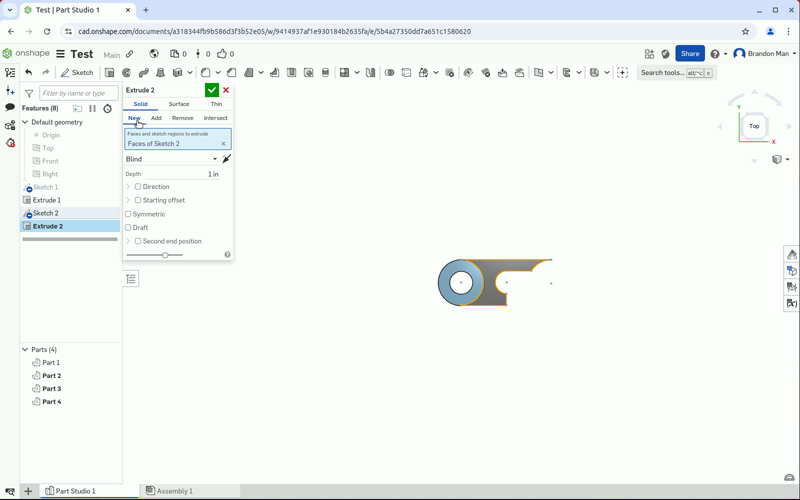
key(tab, 4)
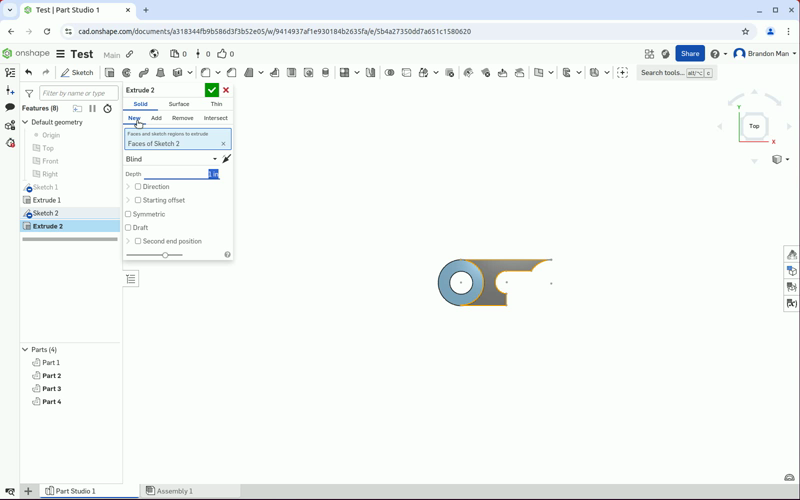
text(9.147)
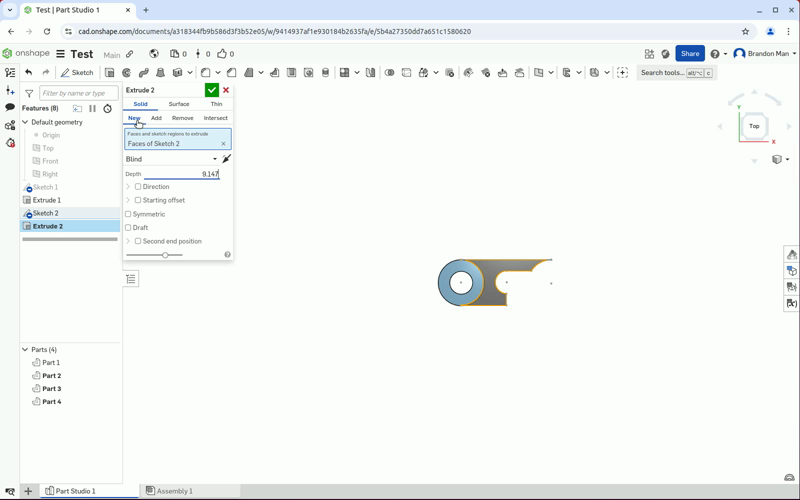
key(enter)
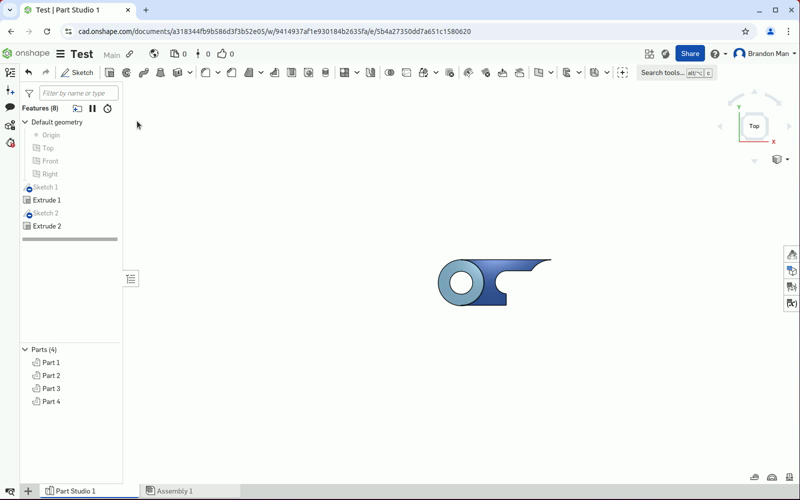
key(shift+h)
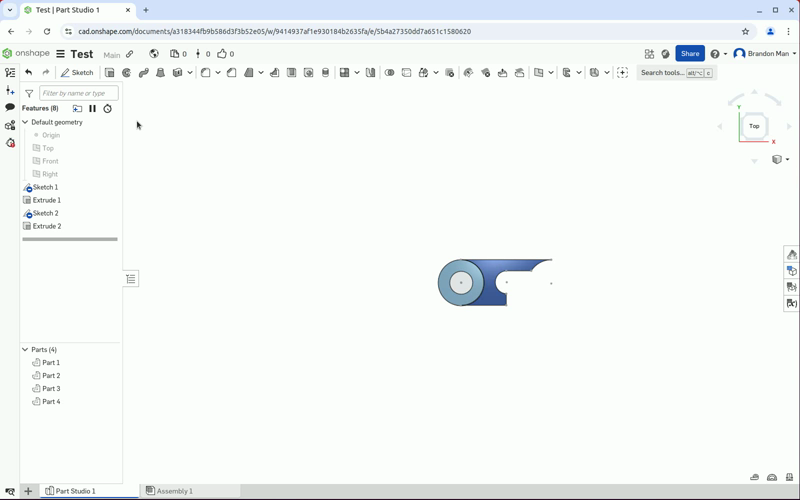
key(shift+h)
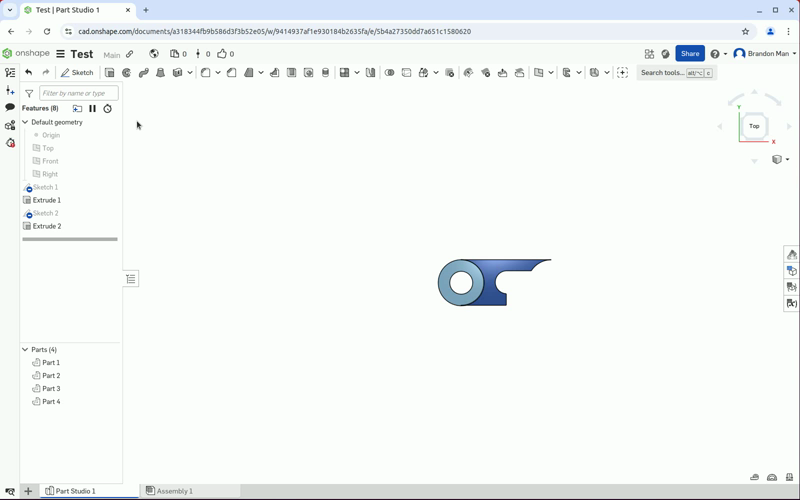
mouse_move(73, 189)
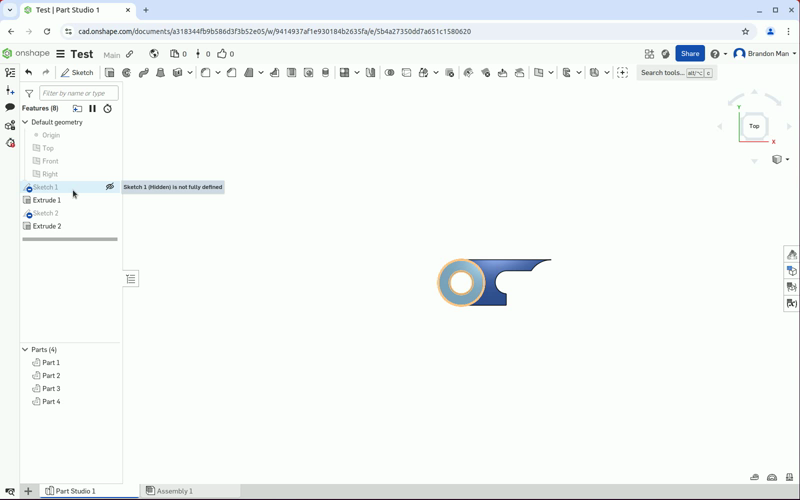
click(73, 189)
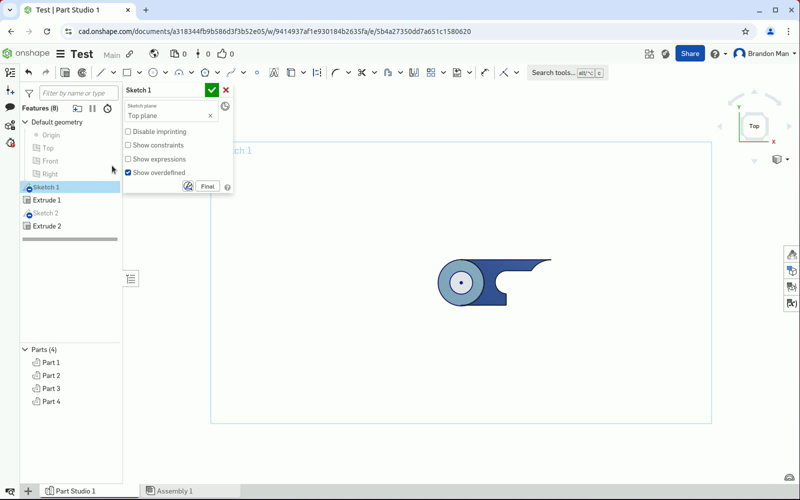
mouse_move(229, 92)
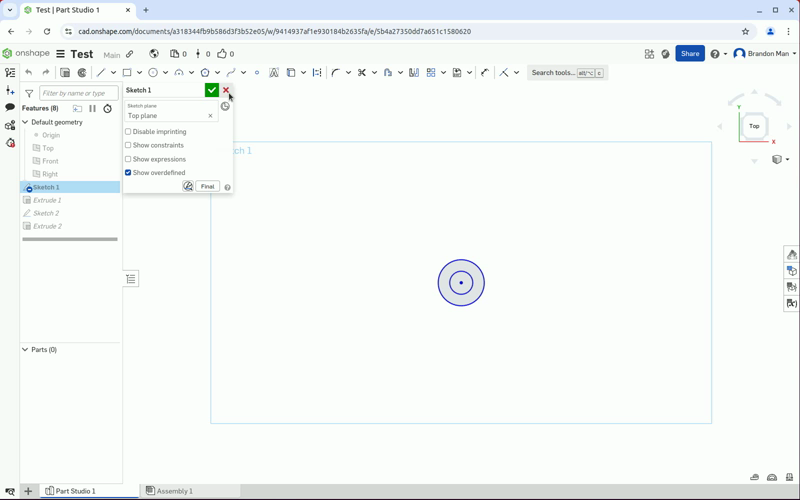
click(229, 92)
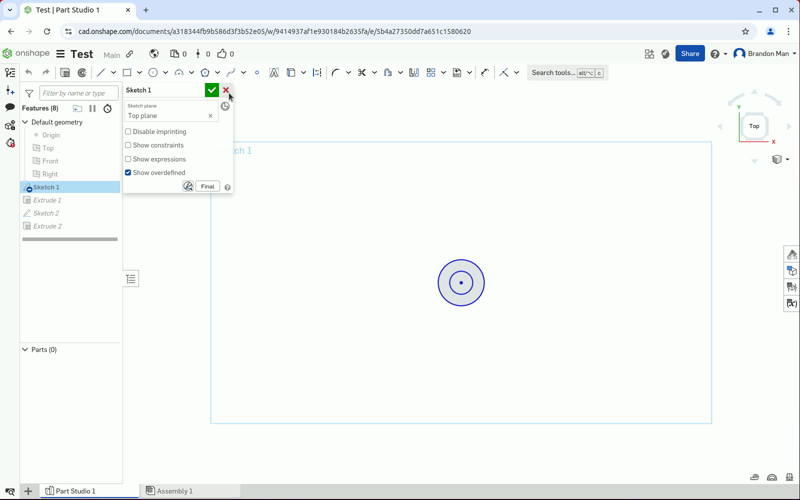
key(shift+s)
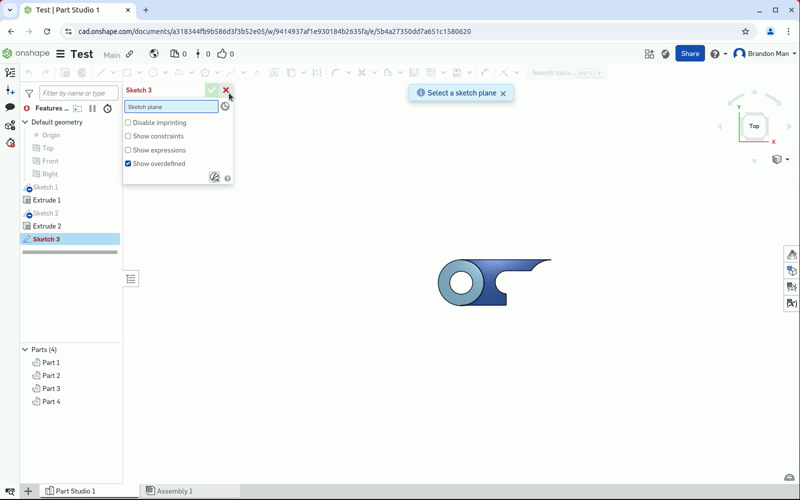
mouse_move(73, 150)
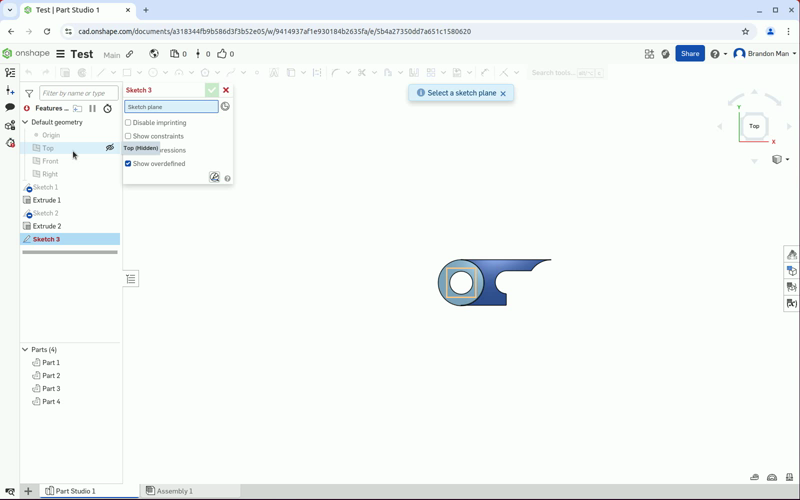
click(73, 150)
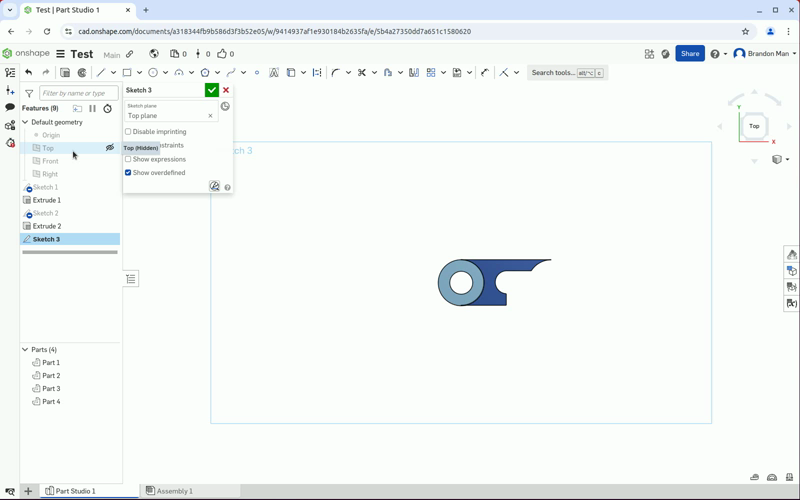
mouse_move(73, 352)
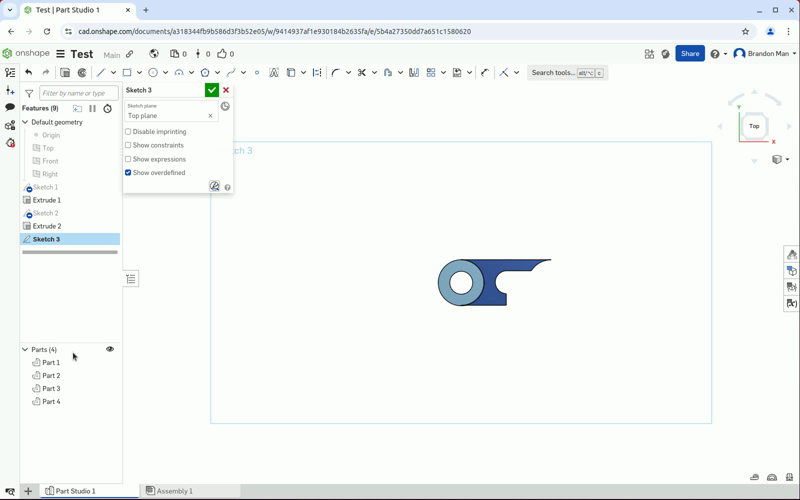
key(y)
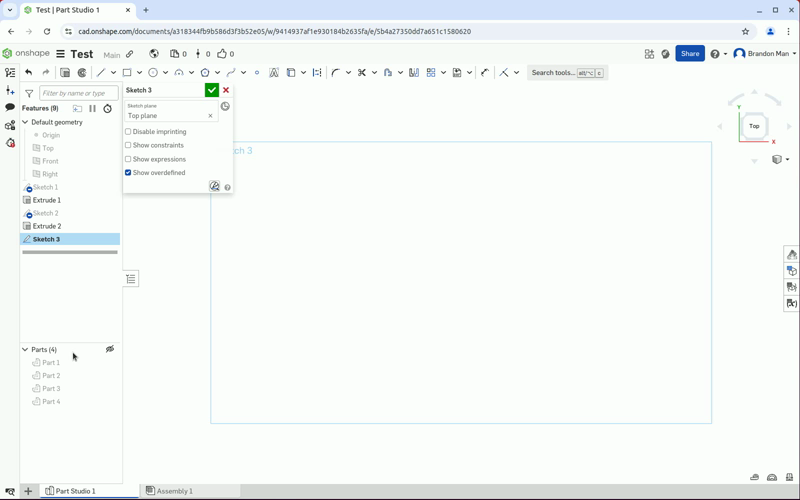
key(l)
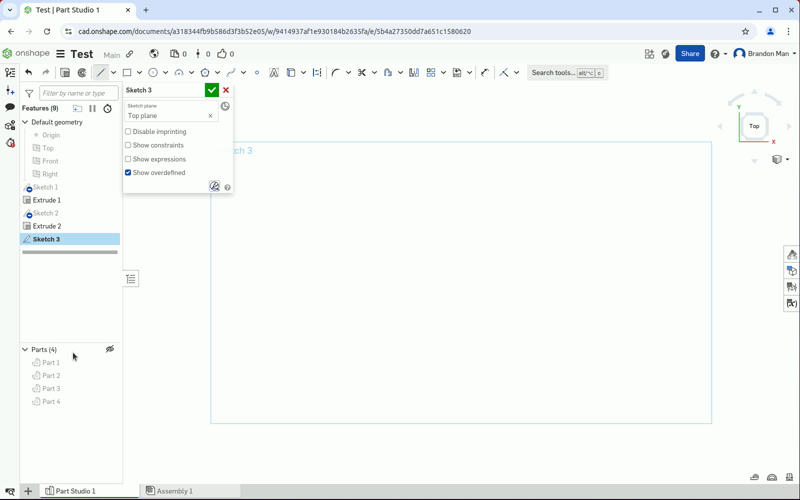
key_down(shift)
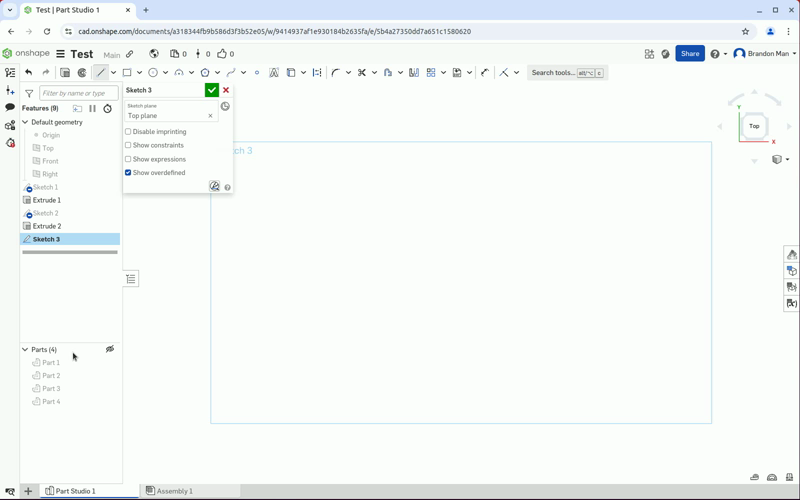
mouse_move(505, 305)
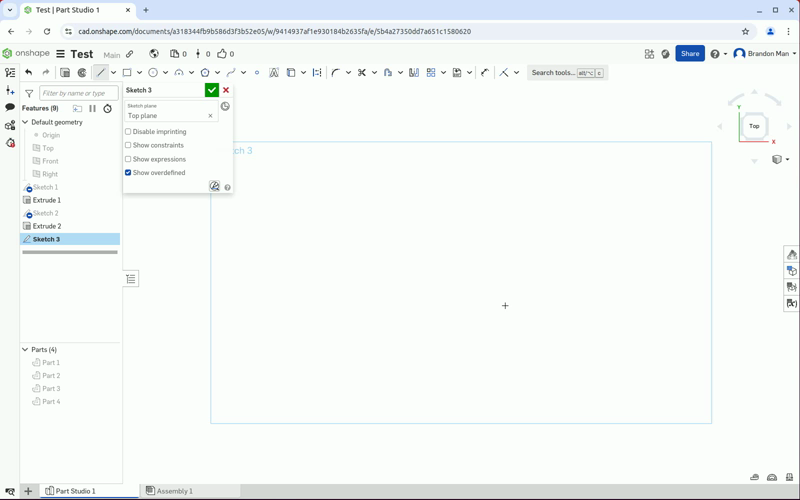
click(505, 305)
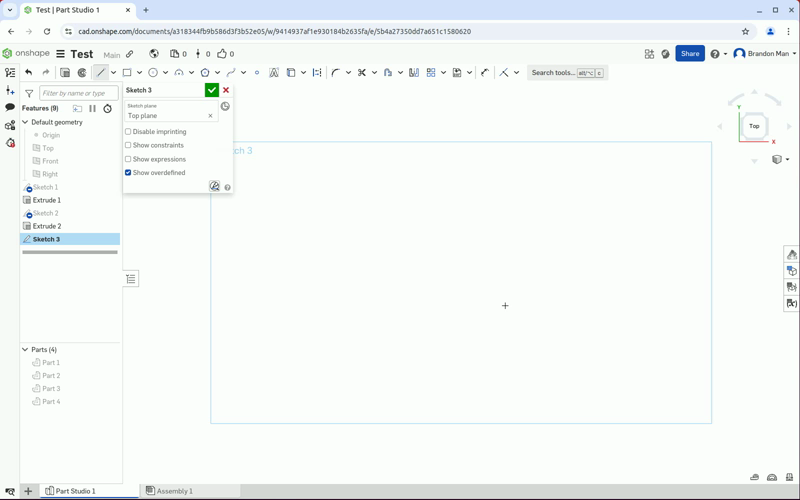
key_up(shift)
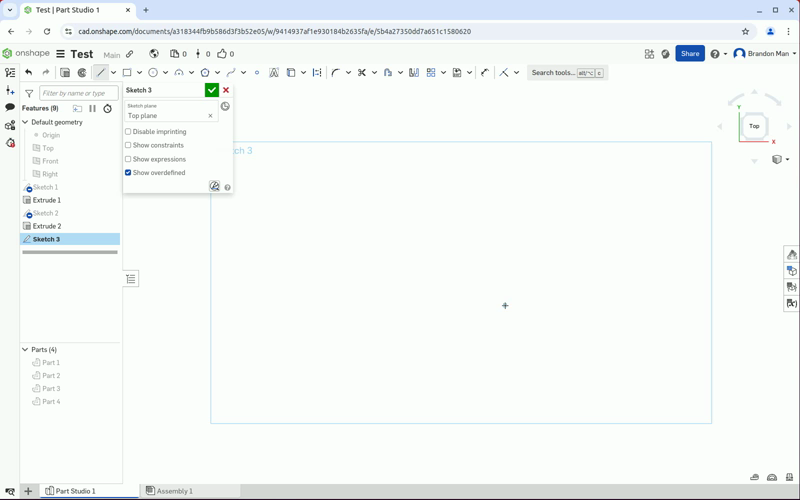
key_down(shift)
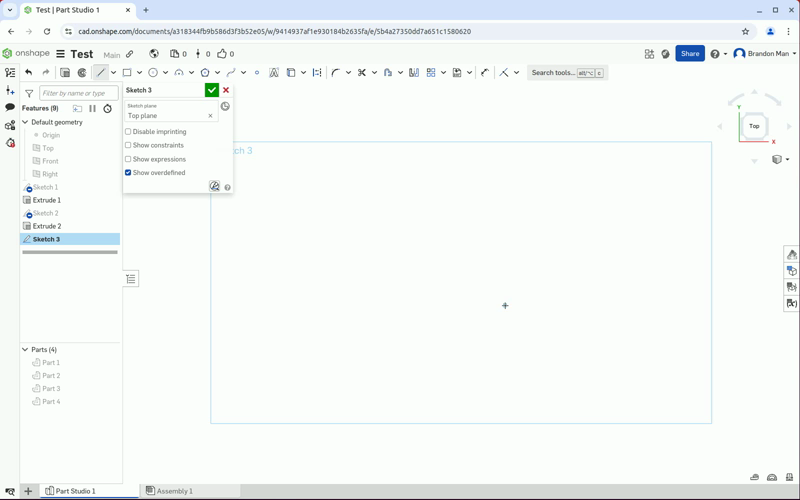
mouse_move(535, 305)
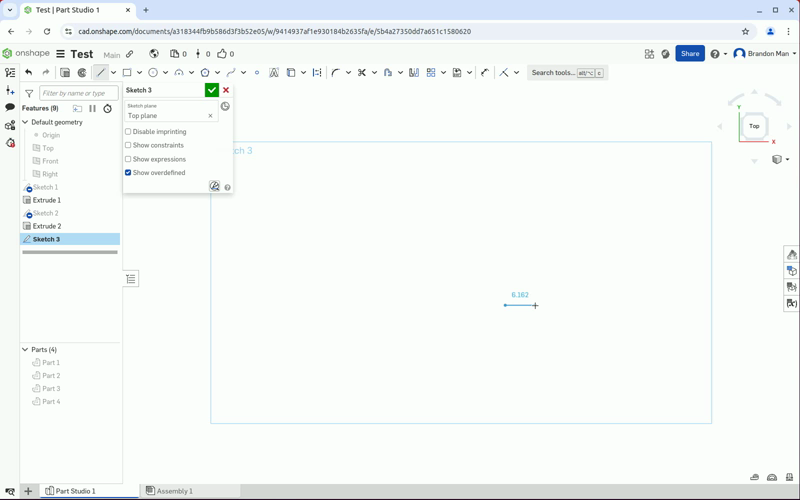
mouse_move(550, 305)
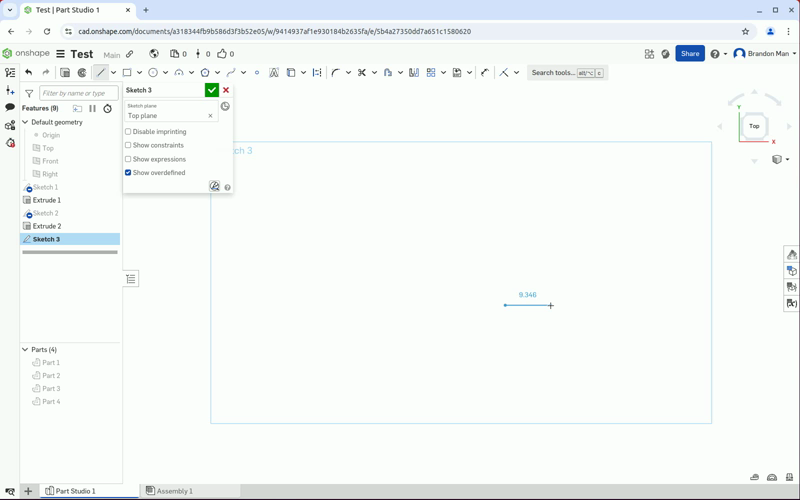
click(550, 305)
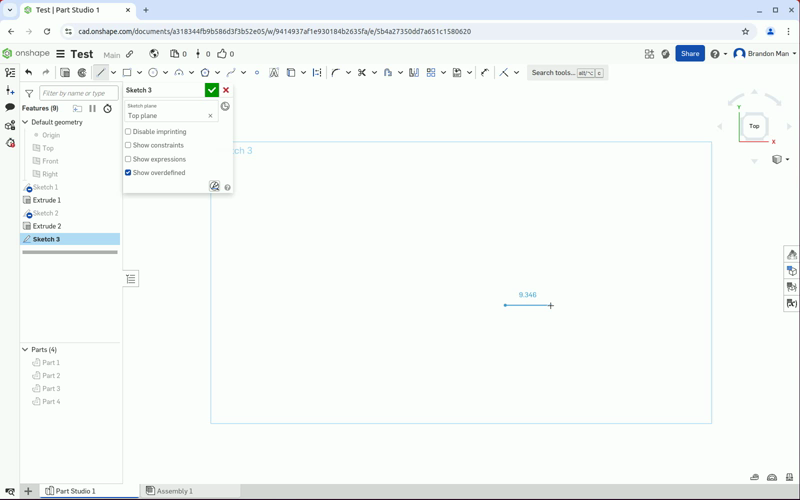
key_up(shift)
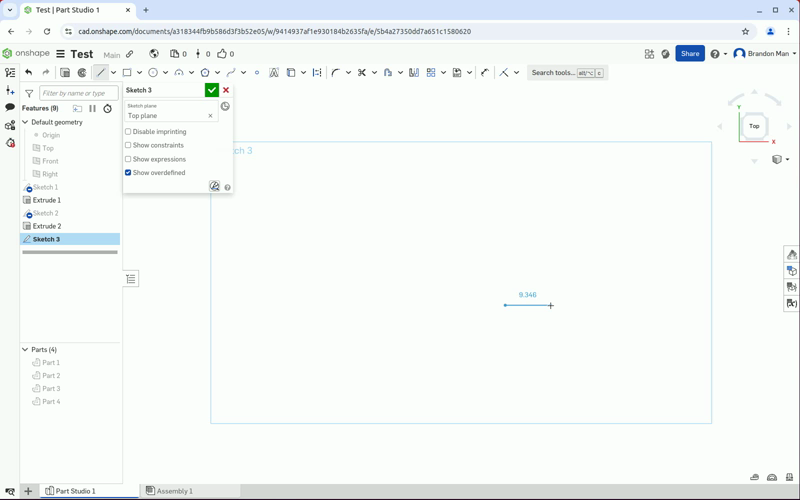
key(esc)
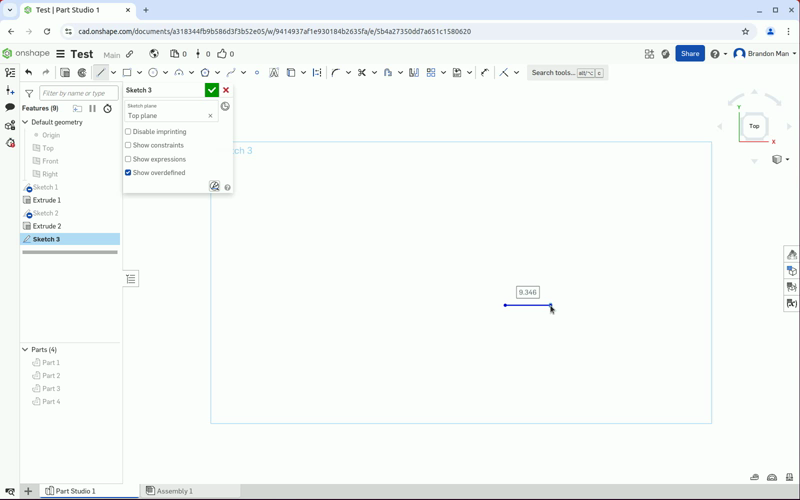
key(a)
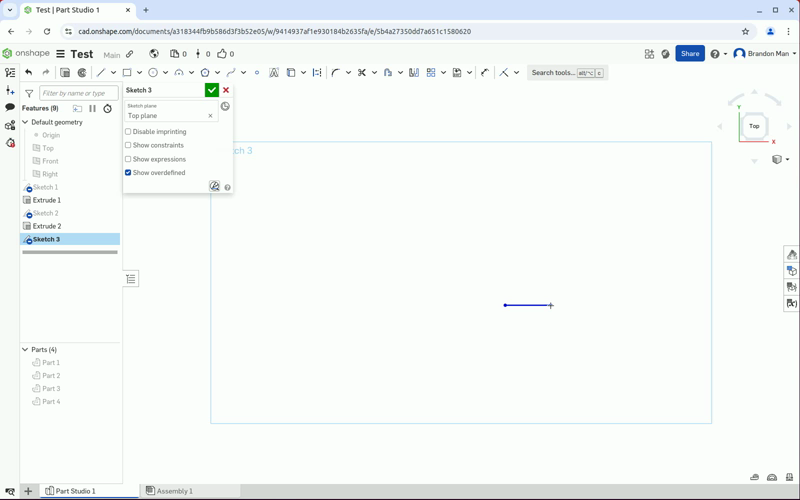
mouse_move(550, 305)
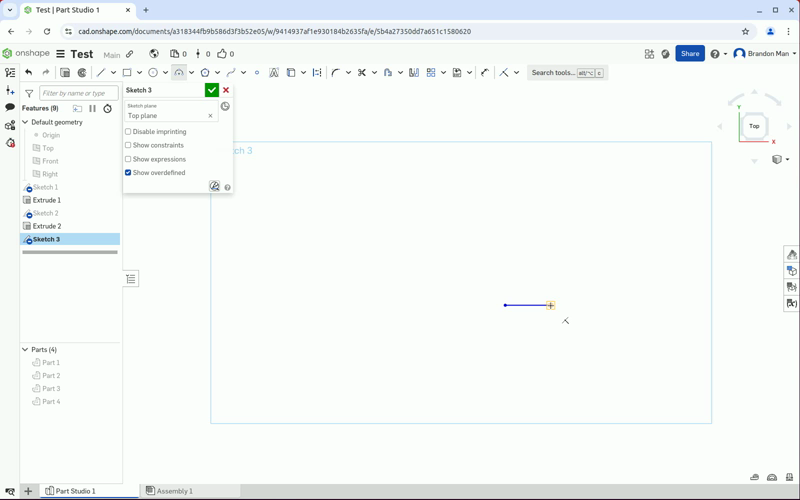
click(550, 305)
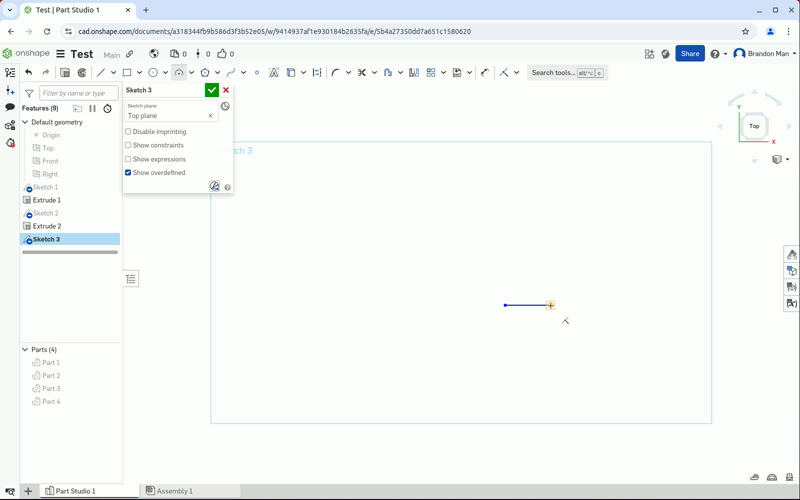
key_down(shift)
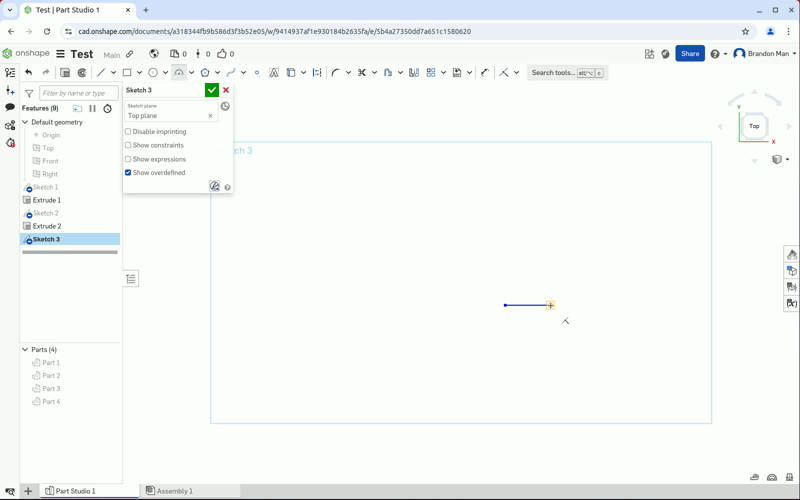
mouse_move(531, 293)
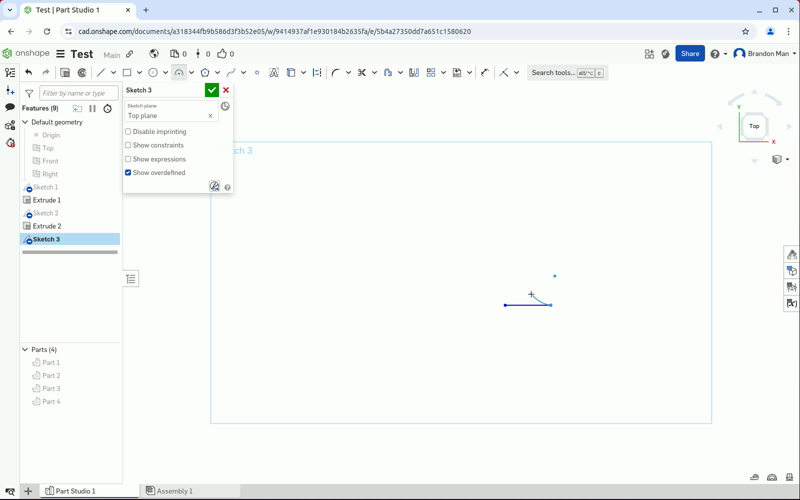
click(531, 293)
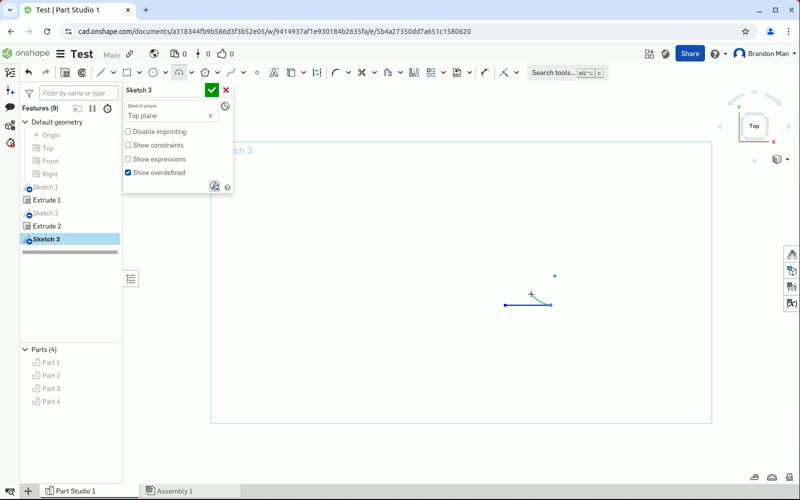
mouse_move(539, 302)
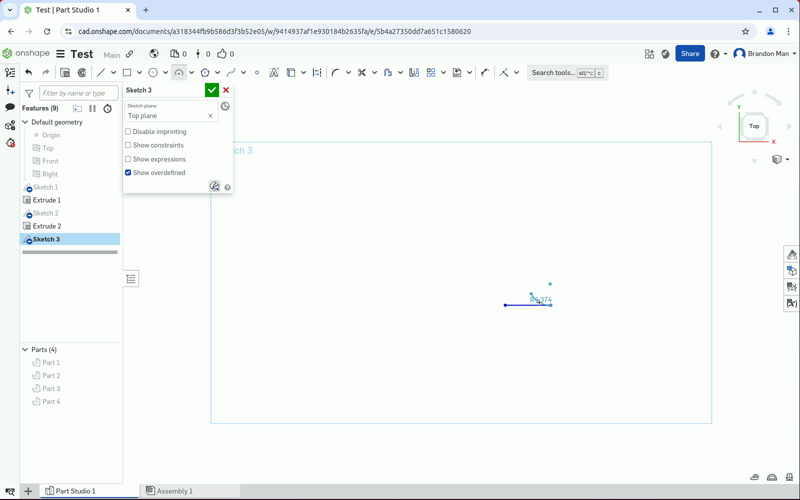
click(539, 302)
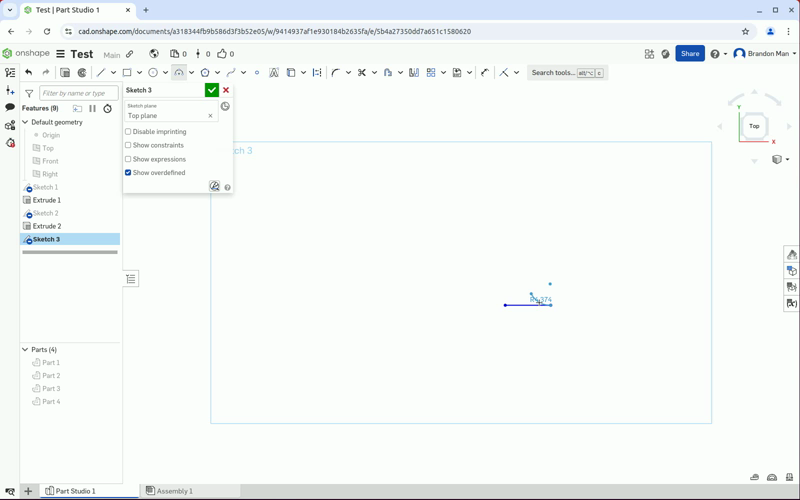
key_up(shift)
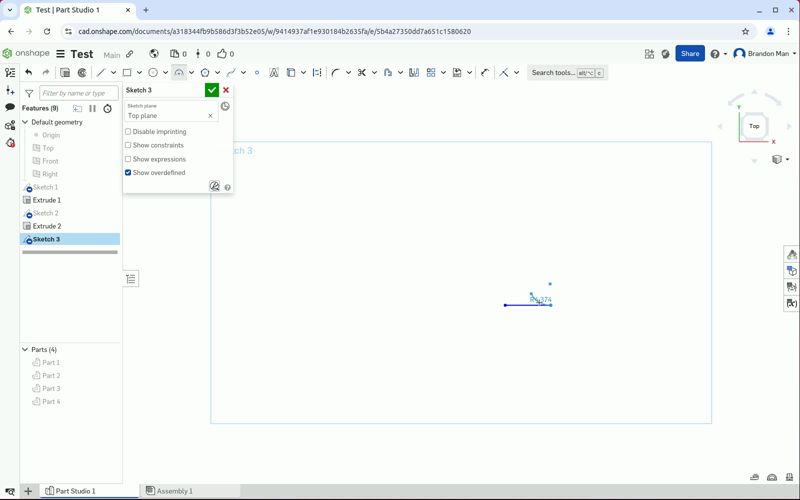
key(esc)
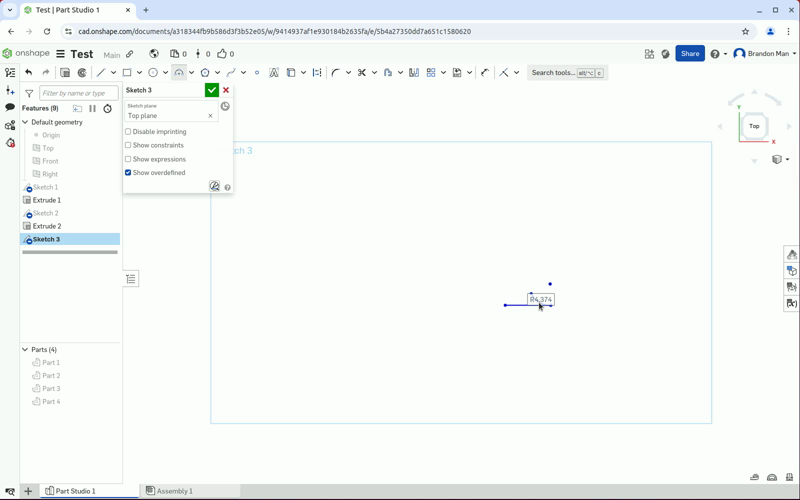
key(l)
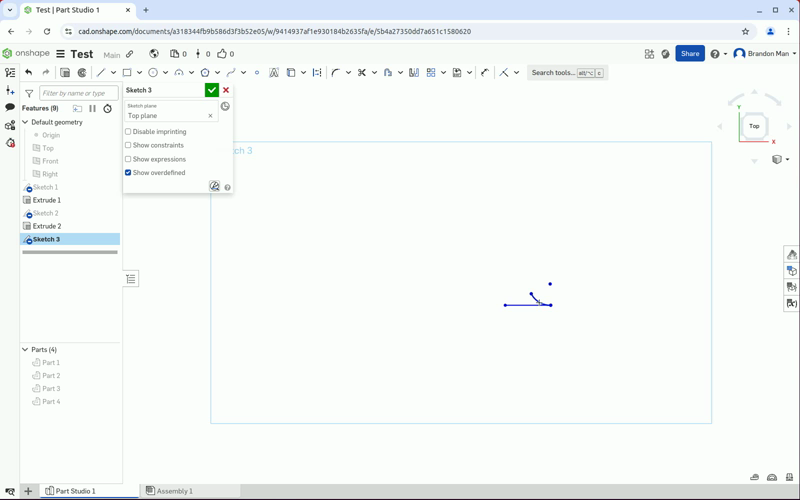
mouse_move(531, 293)
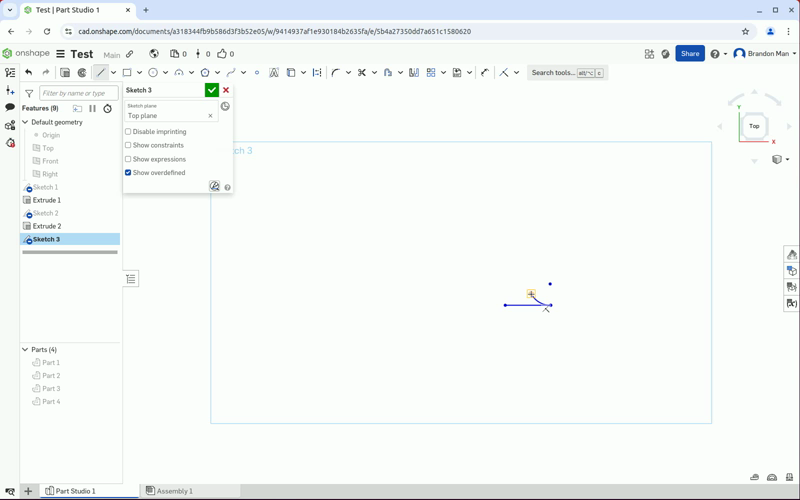
click(531, 293)
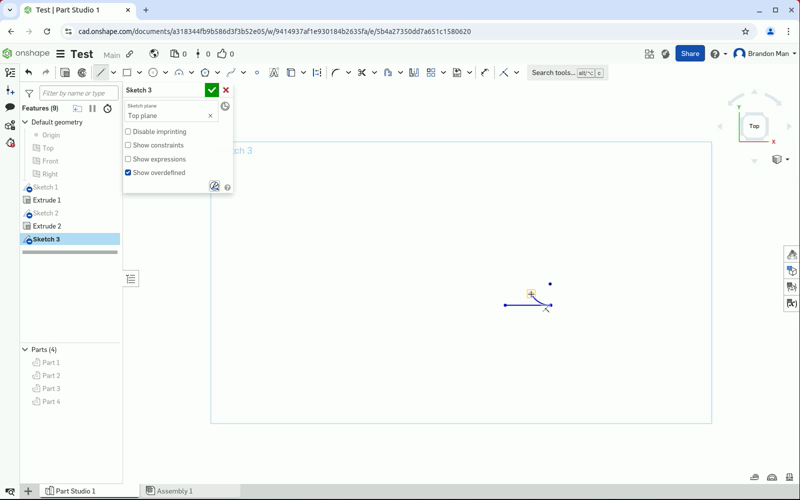
key_down(shift)
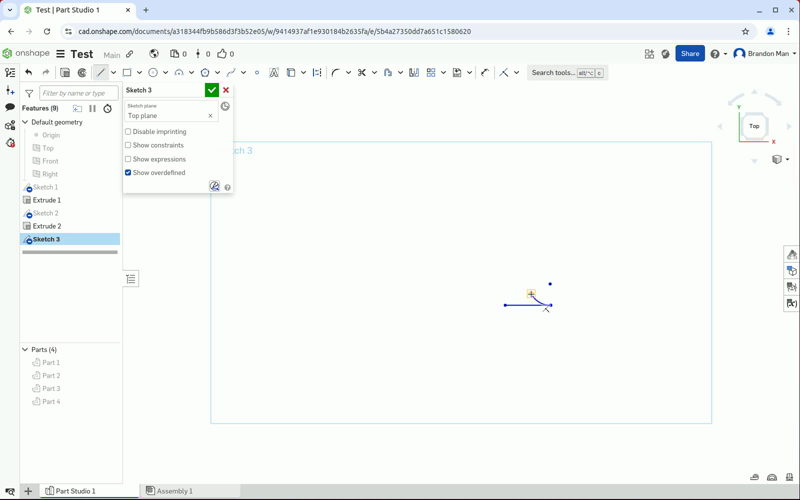
mouse_move(561, 293)
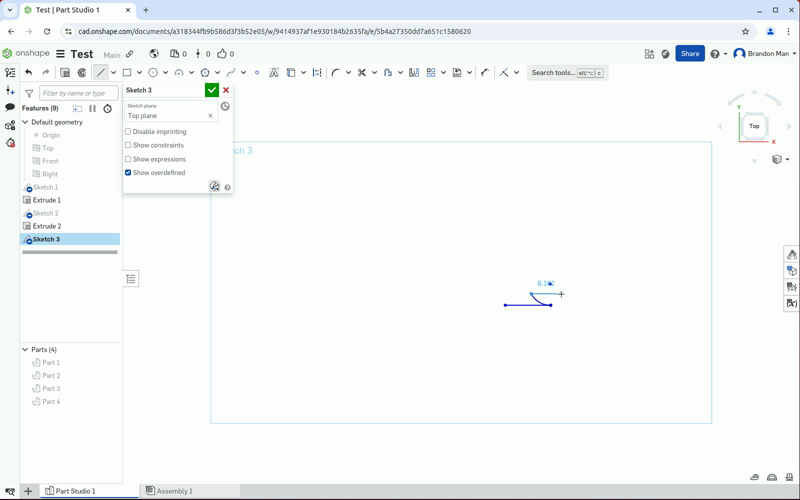
mouse_move(505, 293)
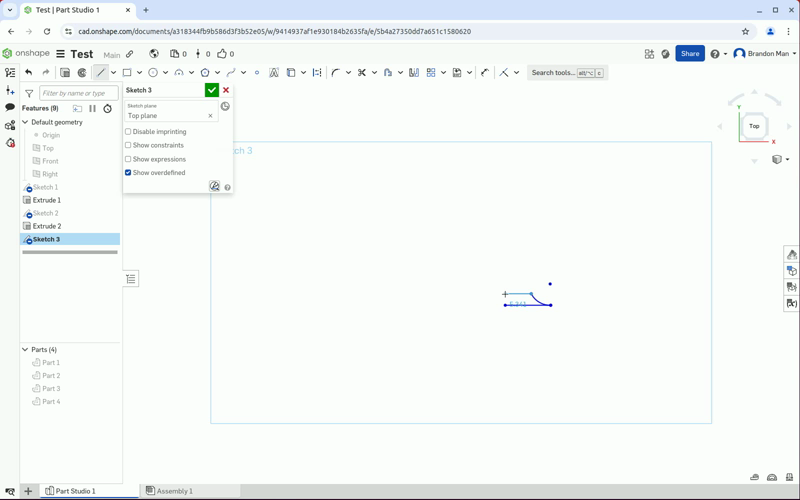
click(505, 293)
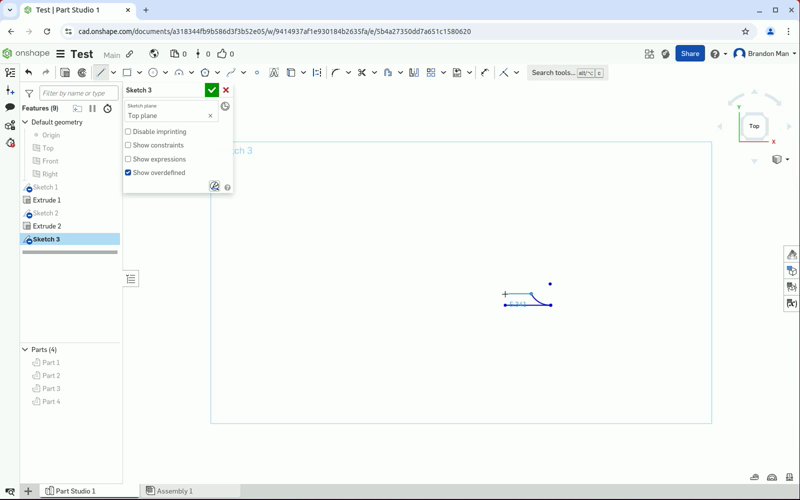
key_up(shift)
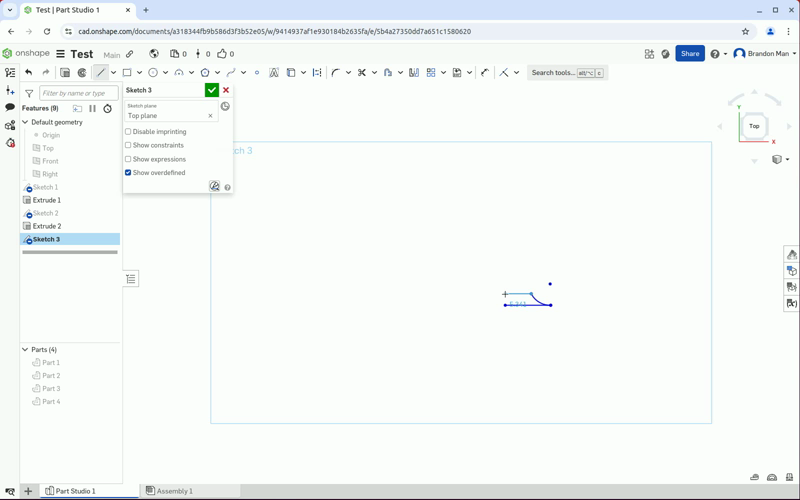
mouse_move(535, 293)
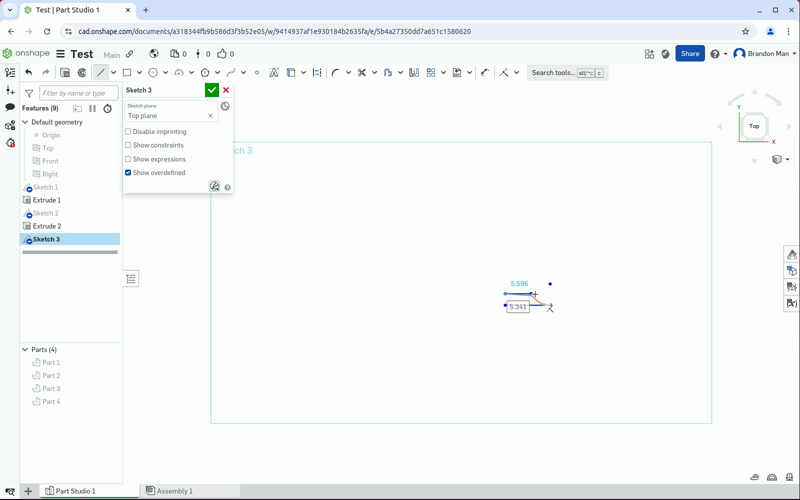
key_down(shift)
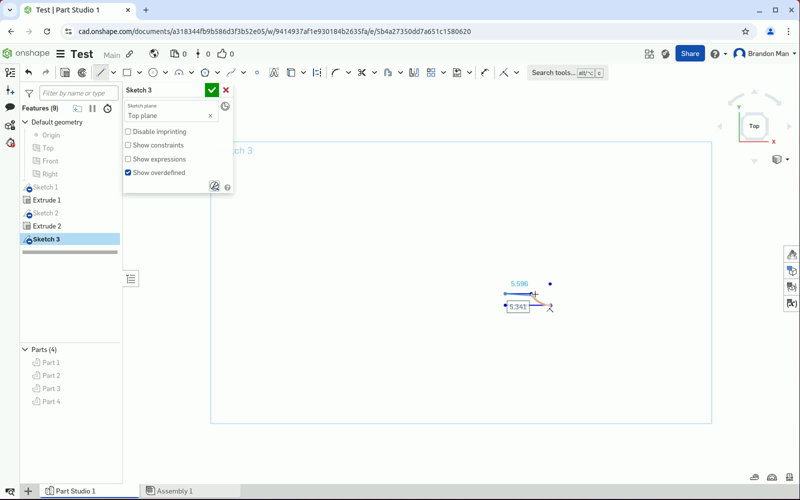
mouse_move(505, 305)
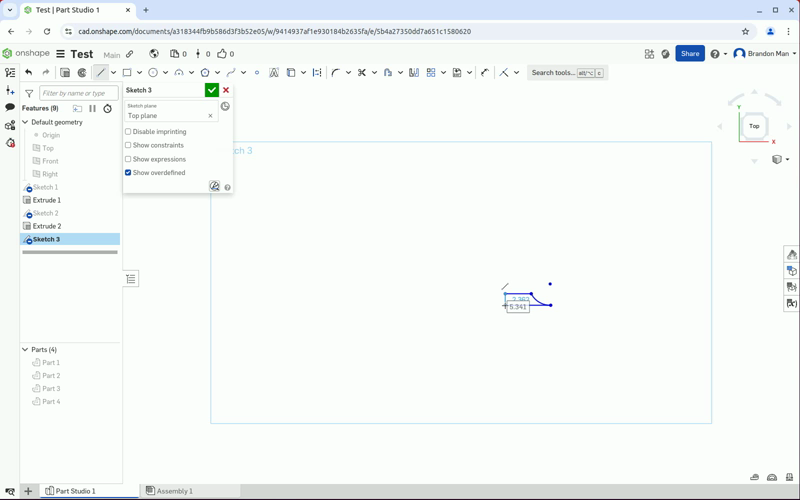
key_up(shift)
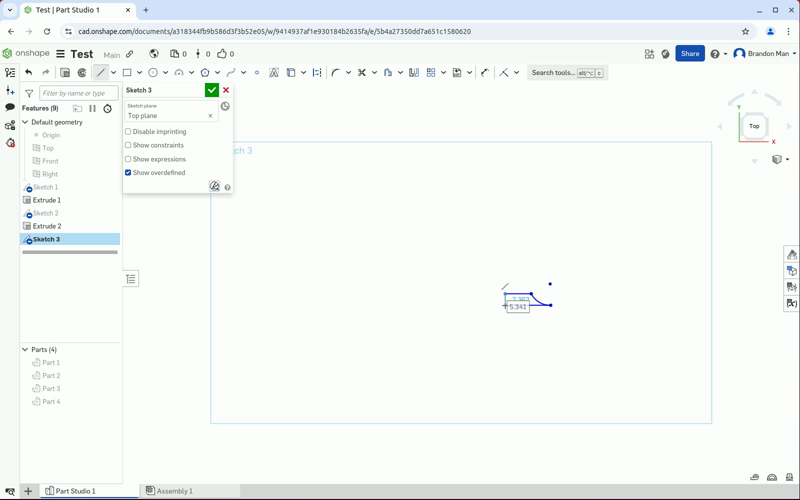
click(505, 305)
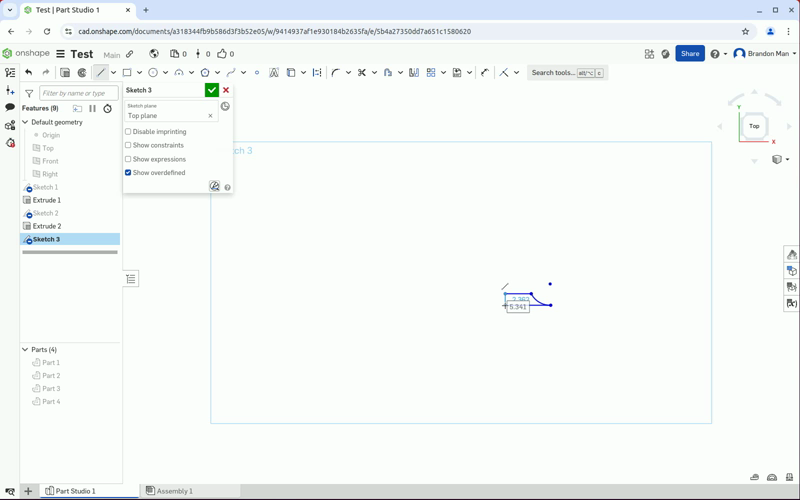
key(esc)
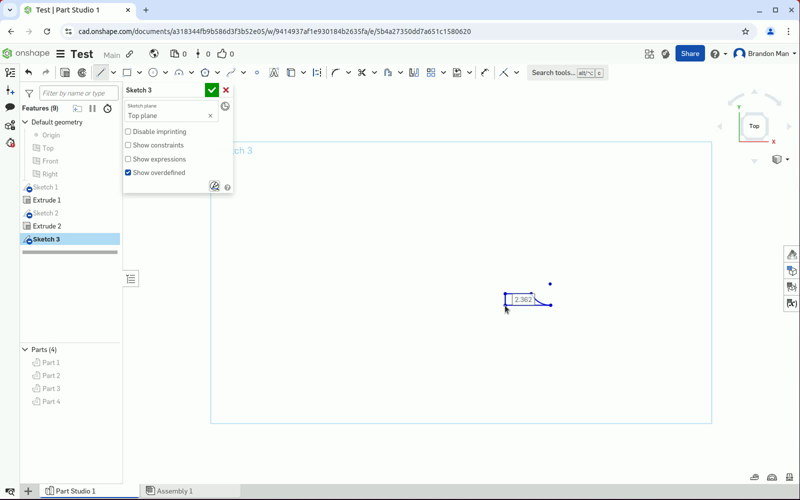
mouse_move(528, 298)
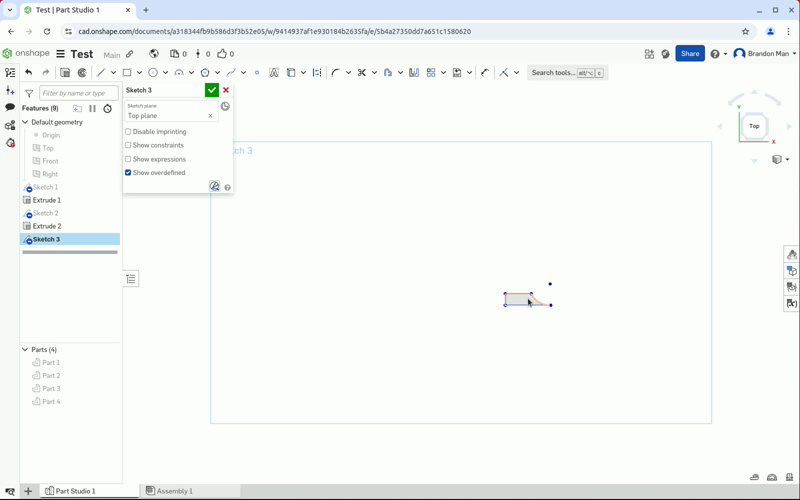
scroll(6)
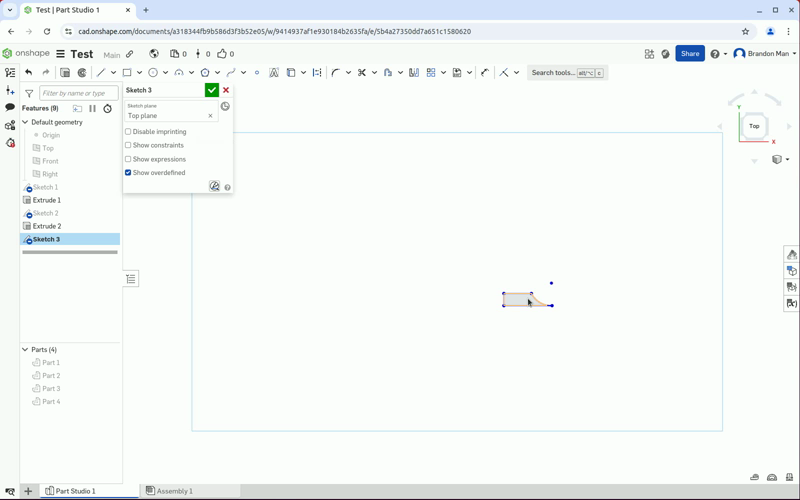
scroll(6)
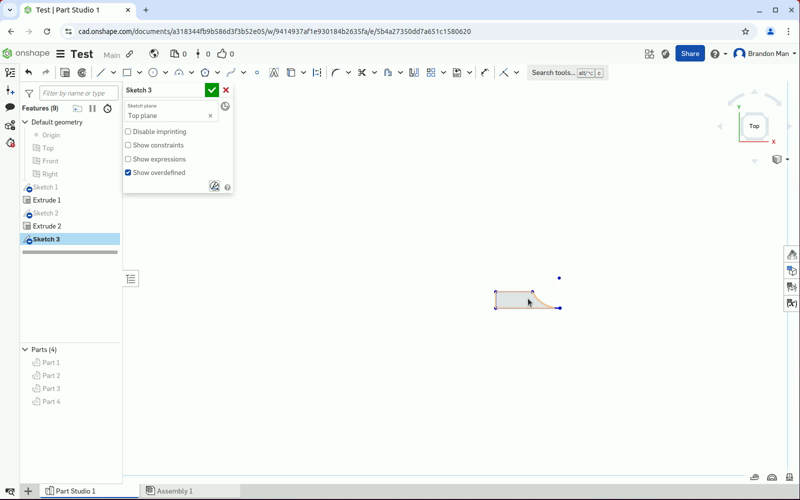
scroll(6)
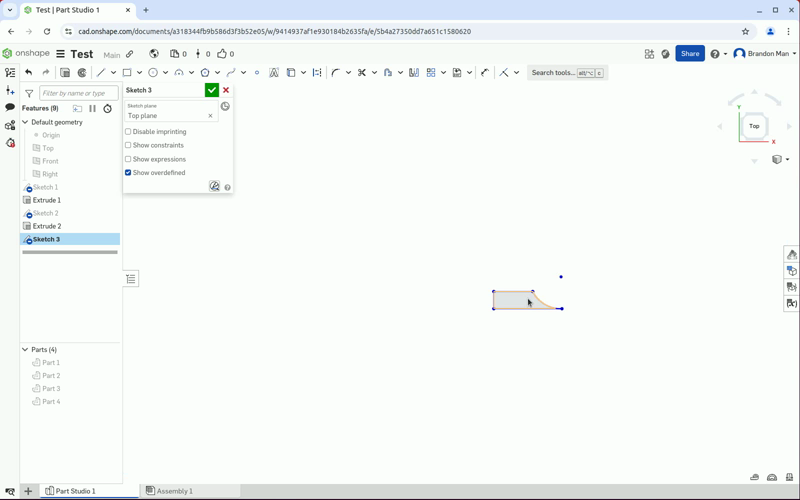
scroll(6)
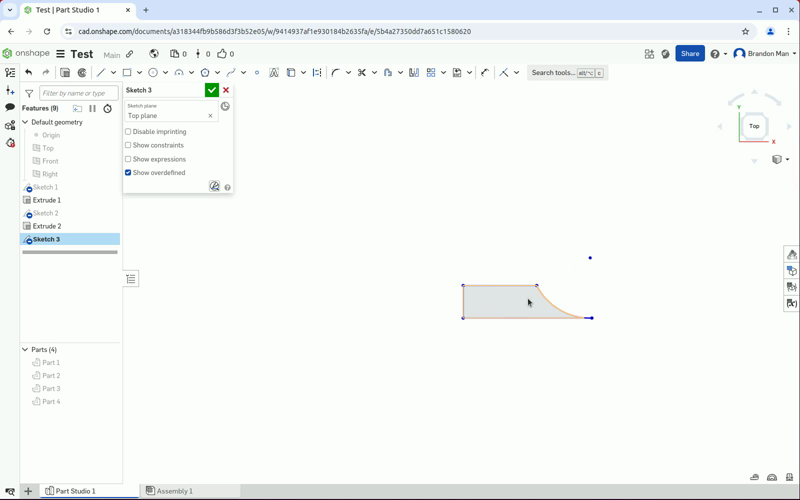
scroll(6)
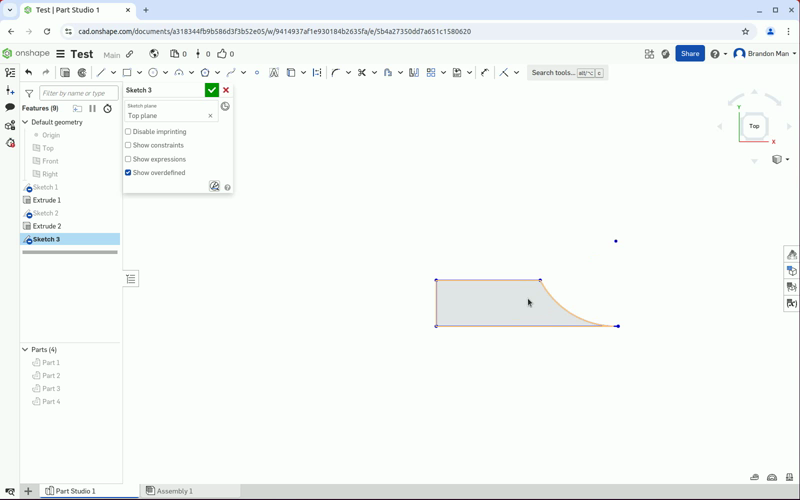
scroll(6)
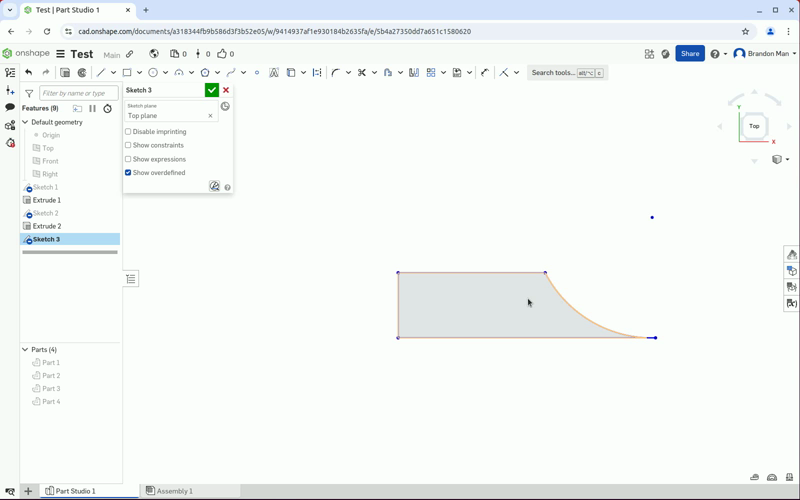
scroll(6)
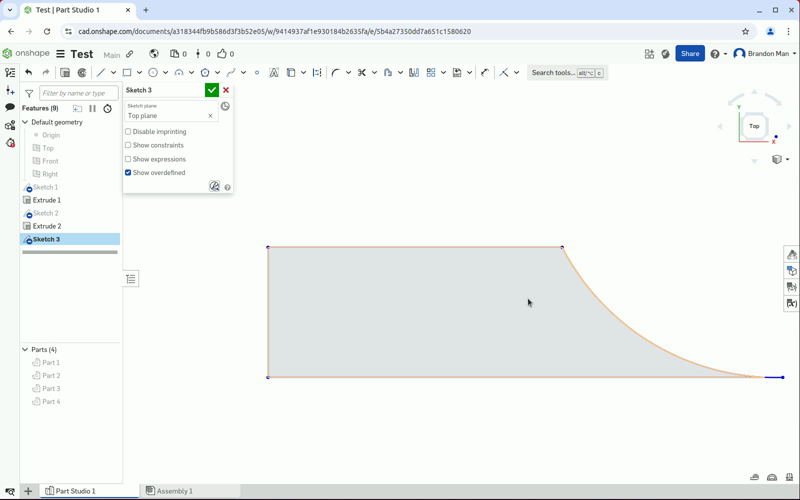
click(528, 298)
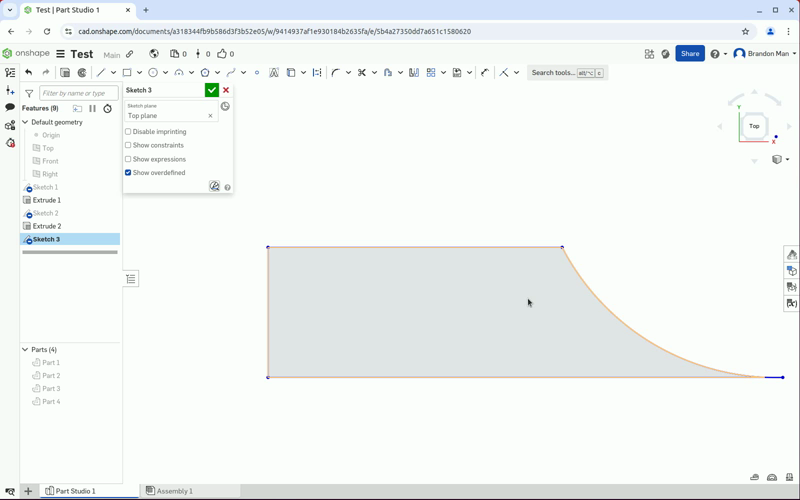
scroll(-6)
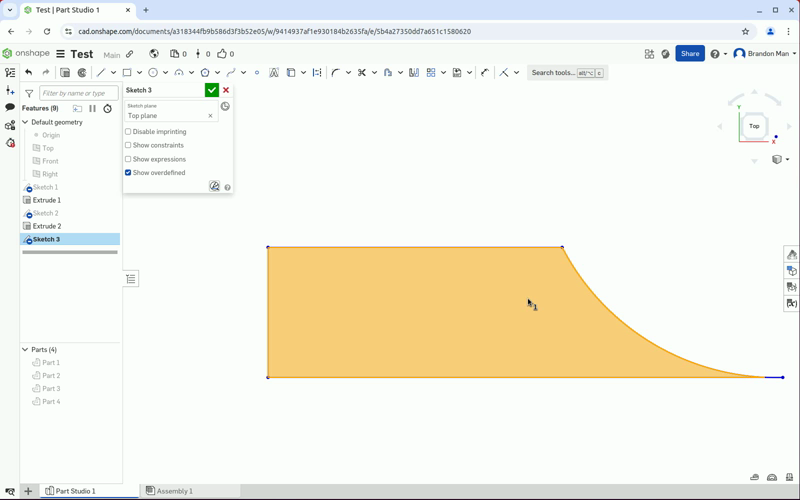
scroll(-6)
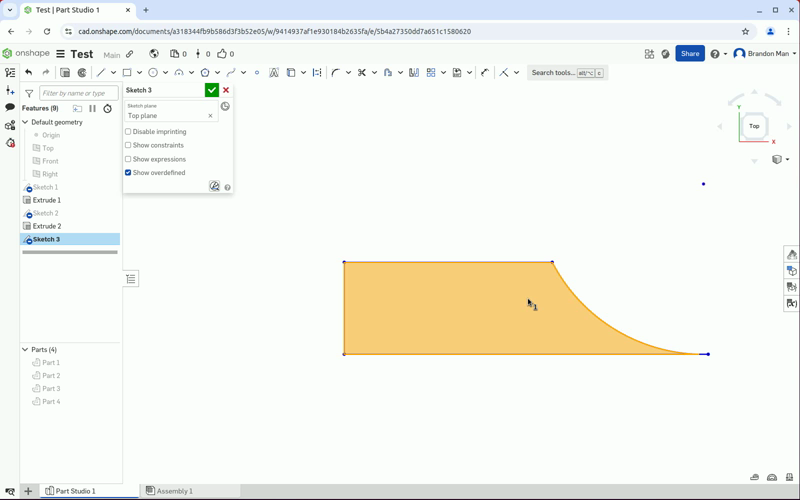
scroll(-6)
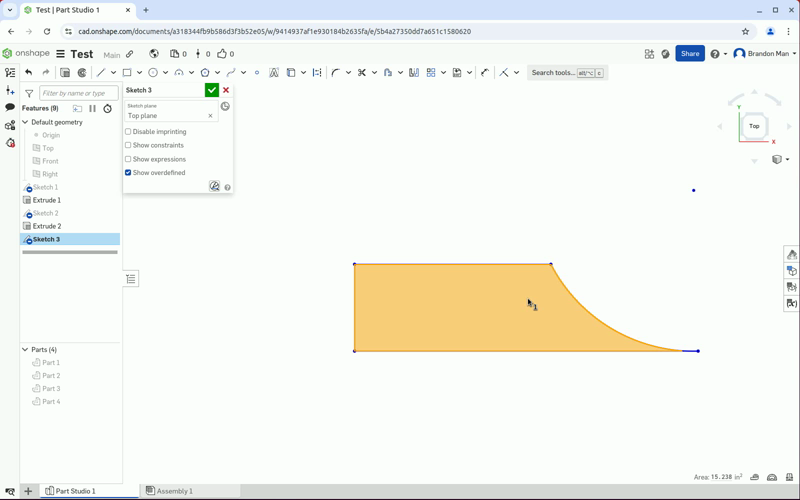
scroll(-6)
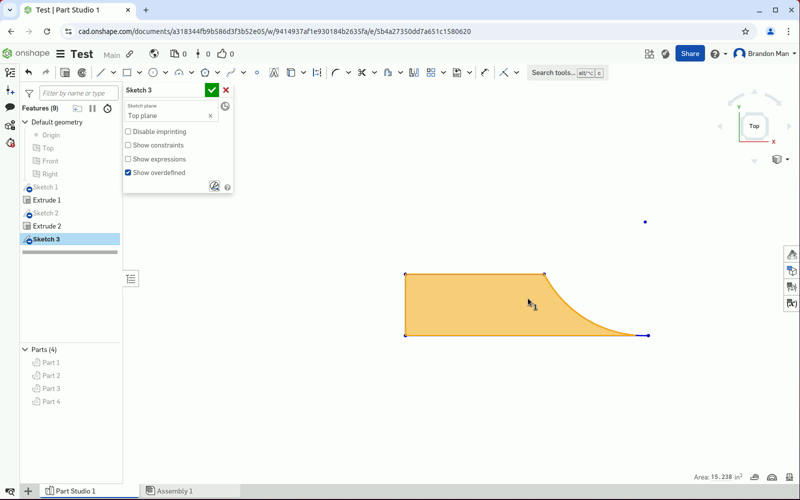
scroll(-6)
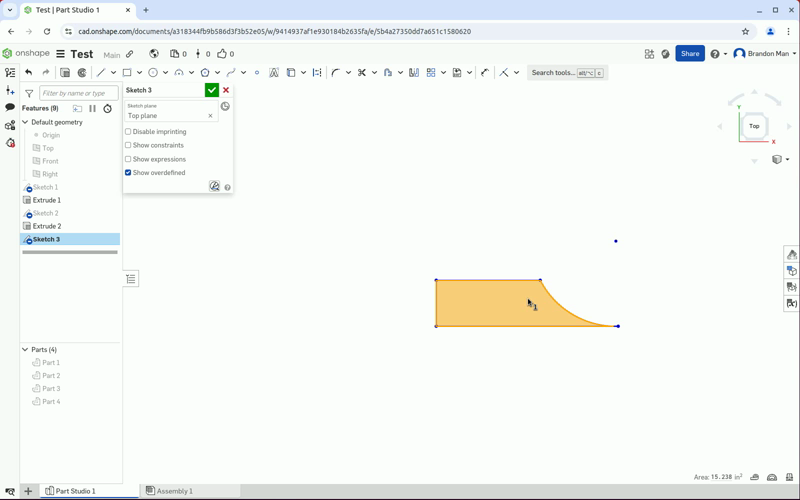
scroll(-6)
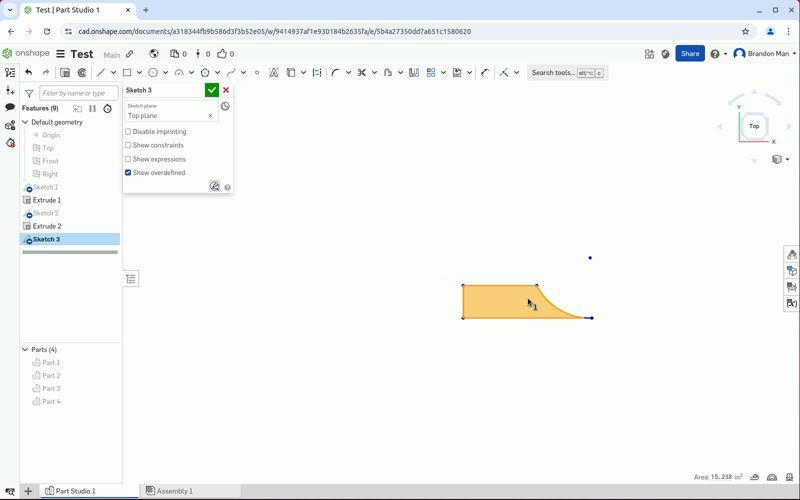
scroll(-6)
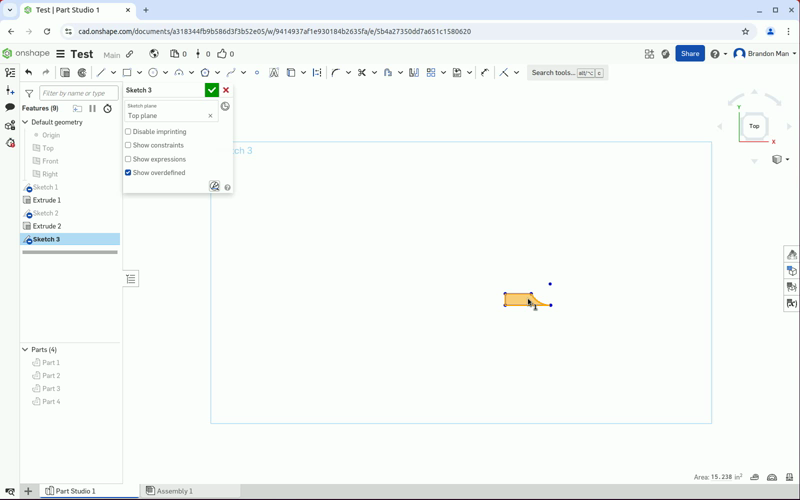
mouse_move(73, 352)
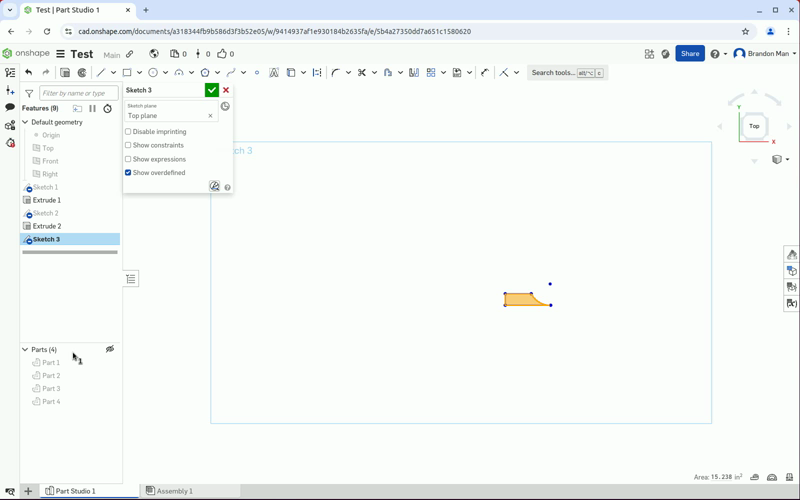
key(shift+y)
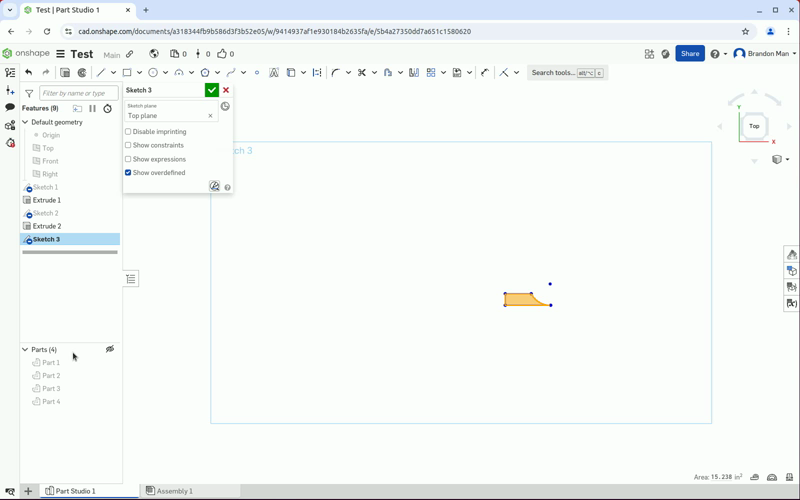
key(shift+e)
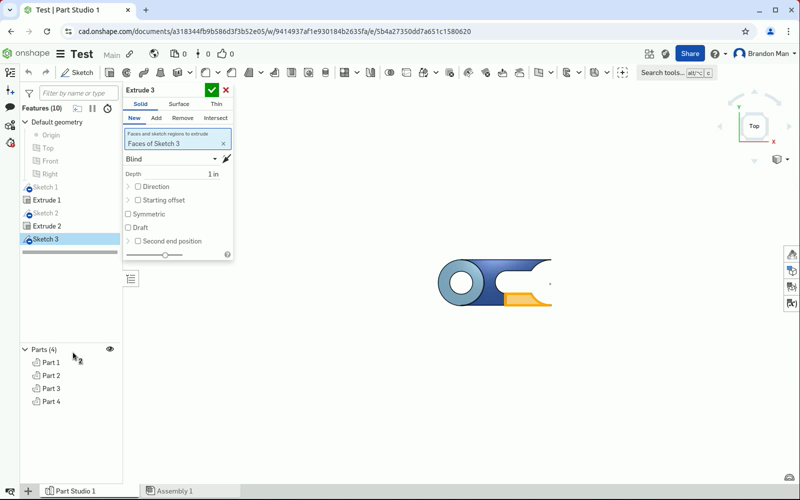
mouse_move(143, 106)
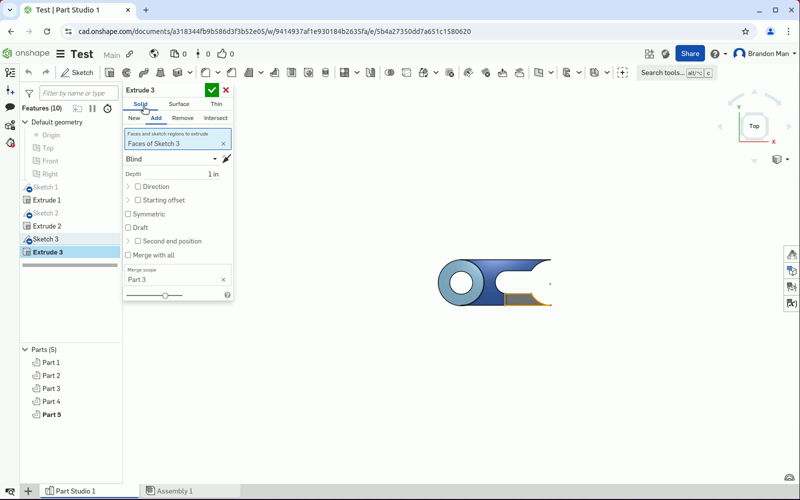
click(143, 106)
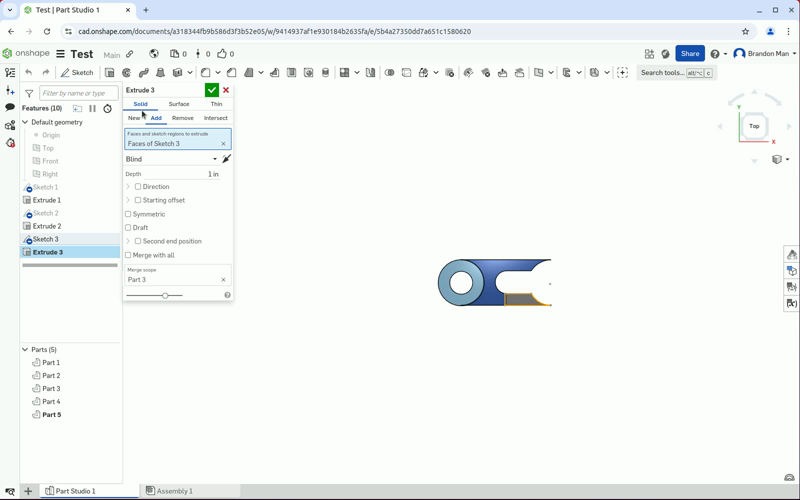
mouse_move(137, 120)
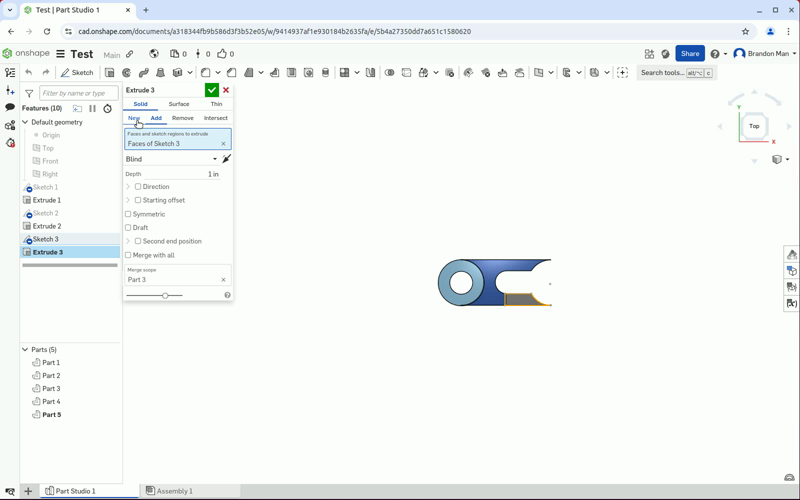
click(137, 120)
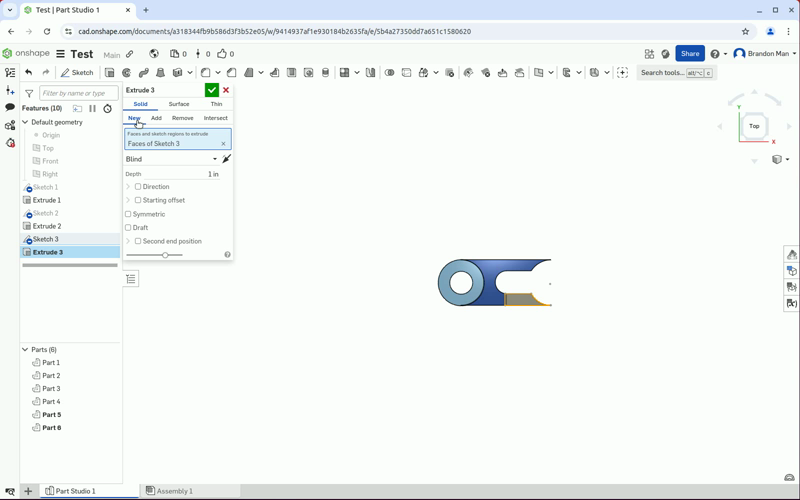
key(tab, 4)
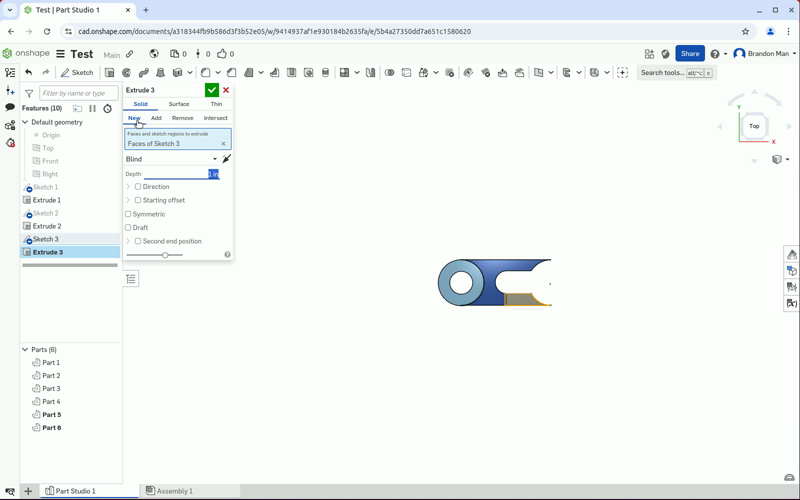
text(9.147)
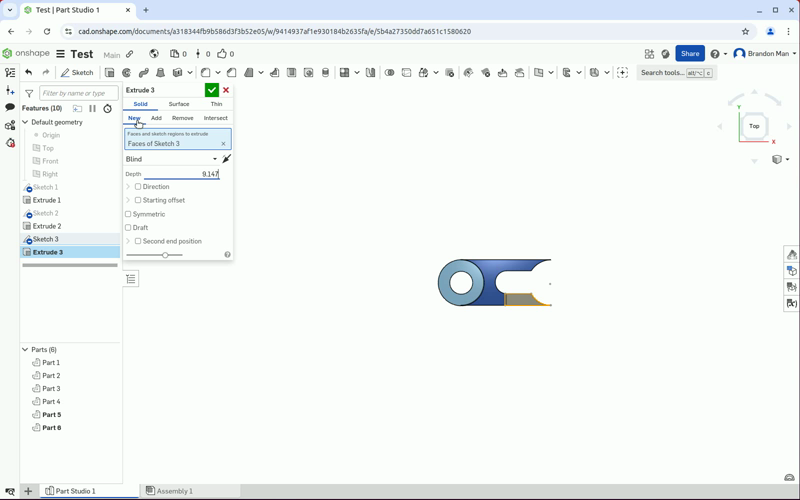
key(enter)
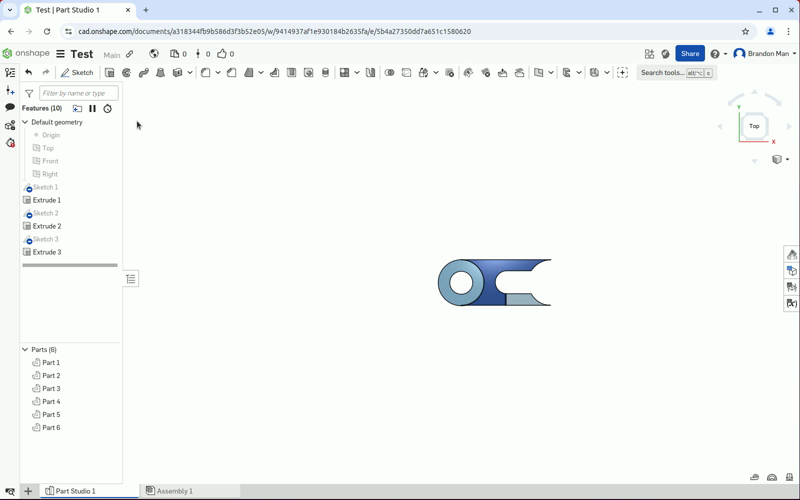
key(shift+h)
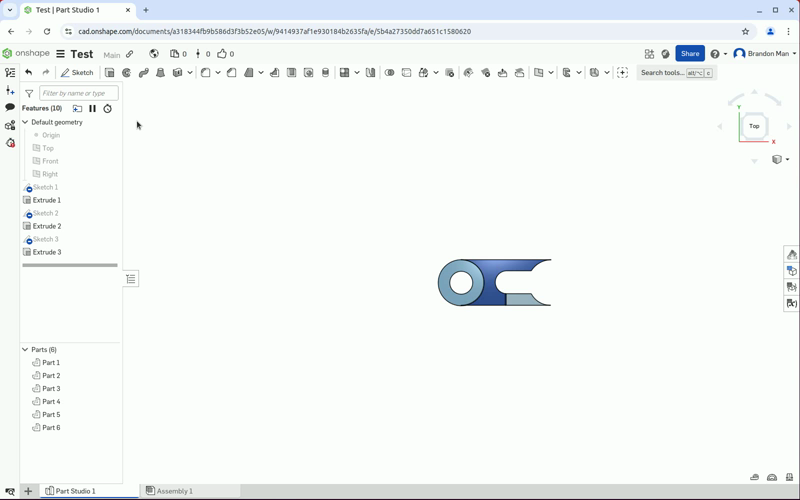
key(shift+h)
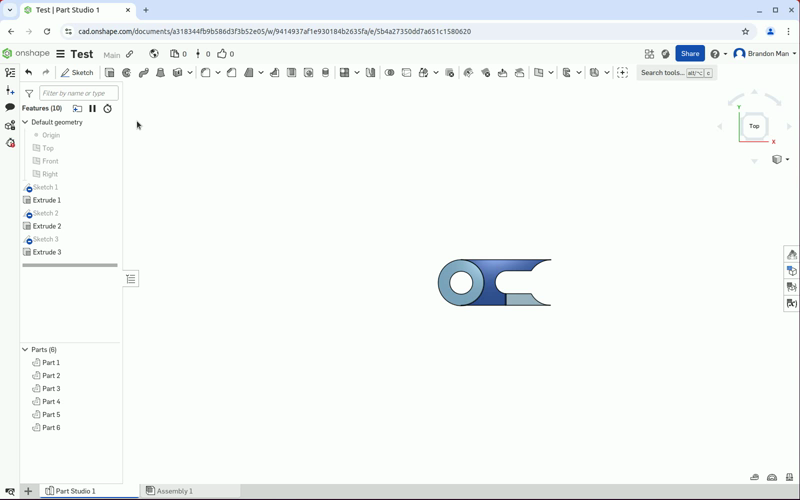
mouse_move(73, 189)
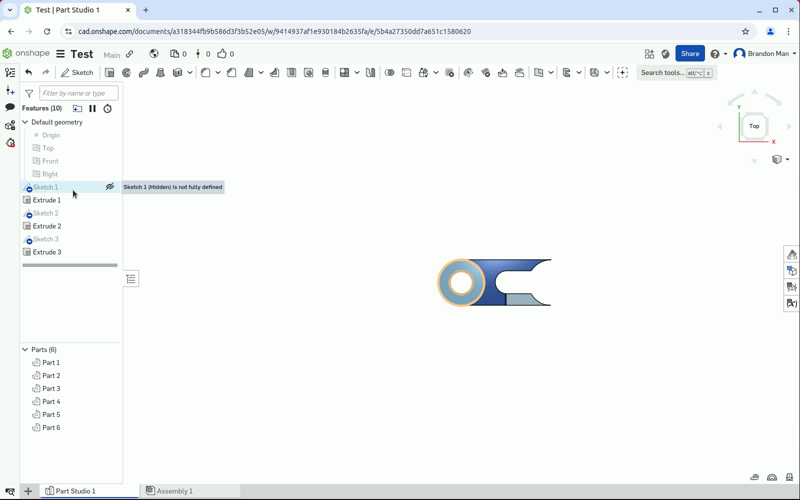
click(73, 189)
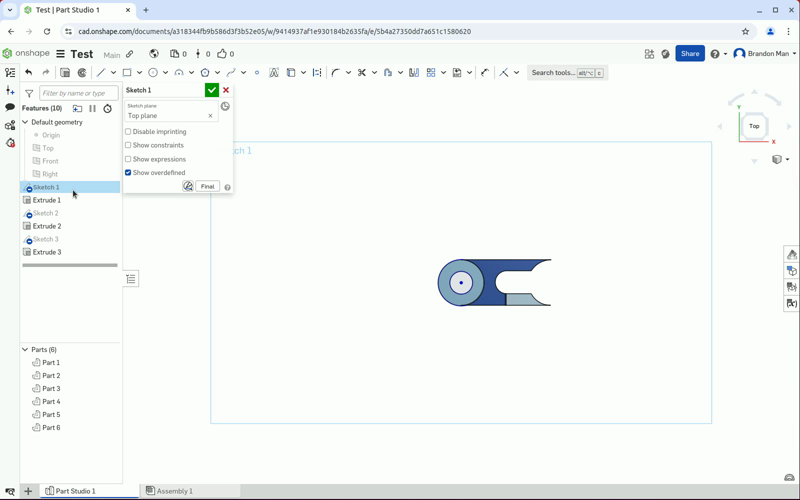
mouse_move(229, 92)
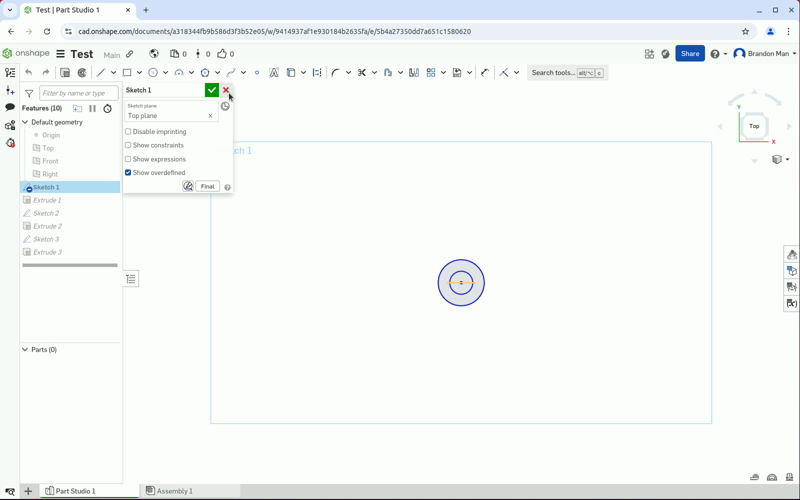
click(229, 92)
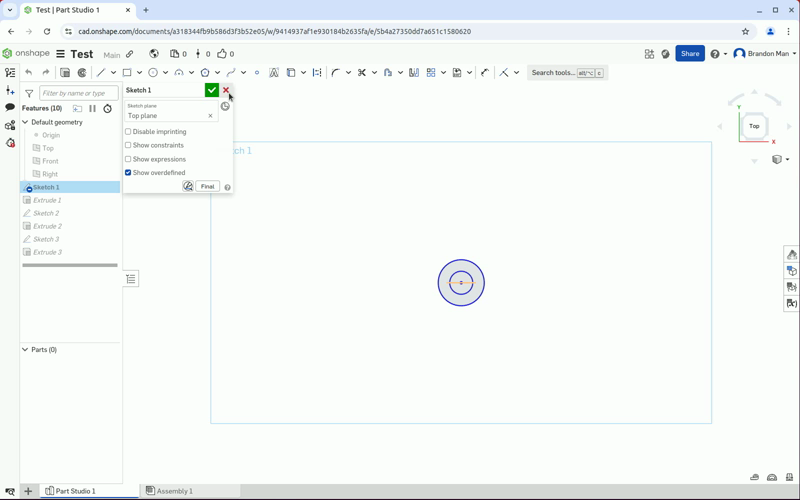
key(shift+s)
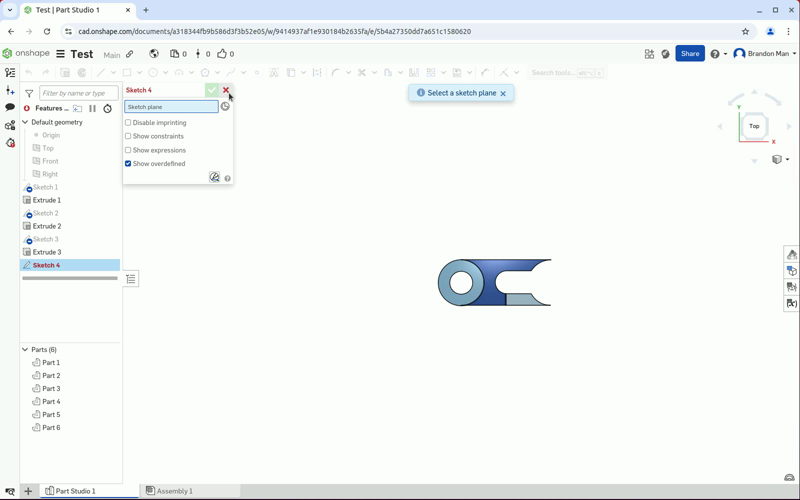
mouse_move(73, 150)
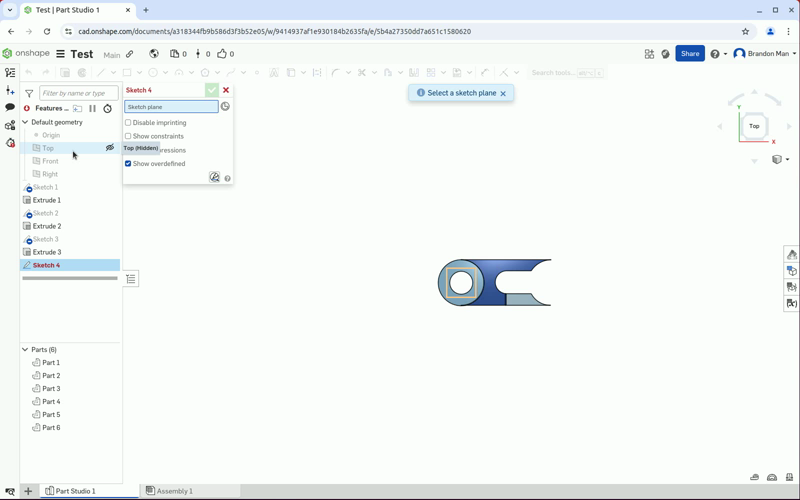
click(73, 150)
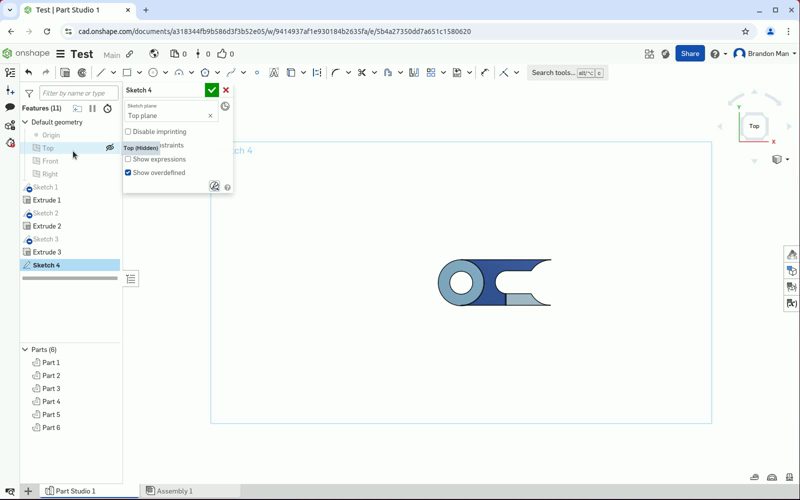
mouse_move(73, 352)
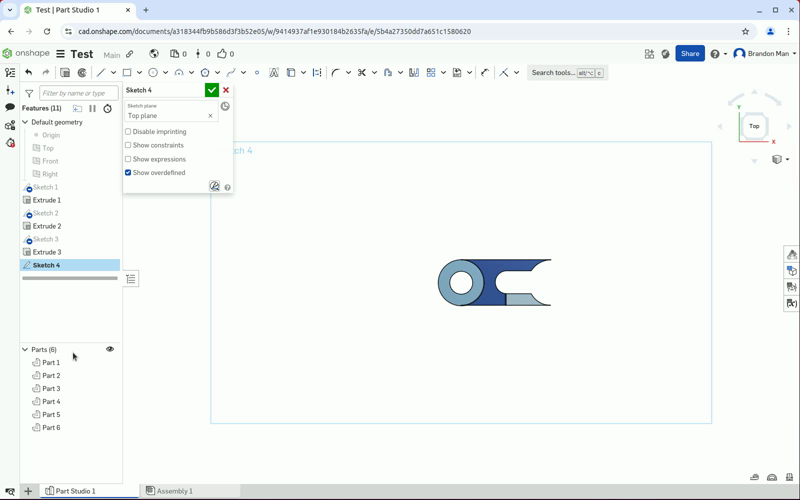
key(y)
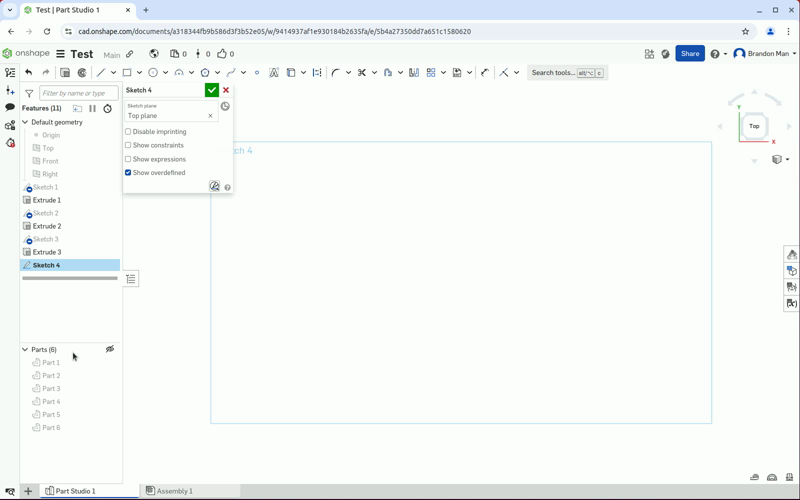
key(a)
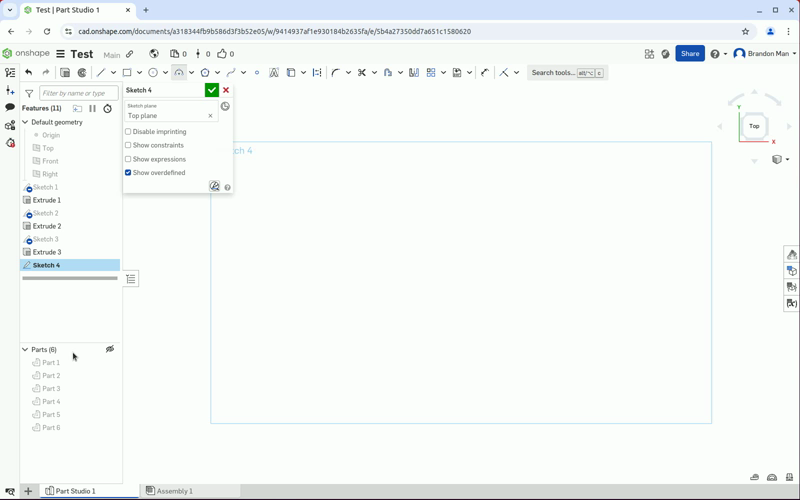
key_down(shift)
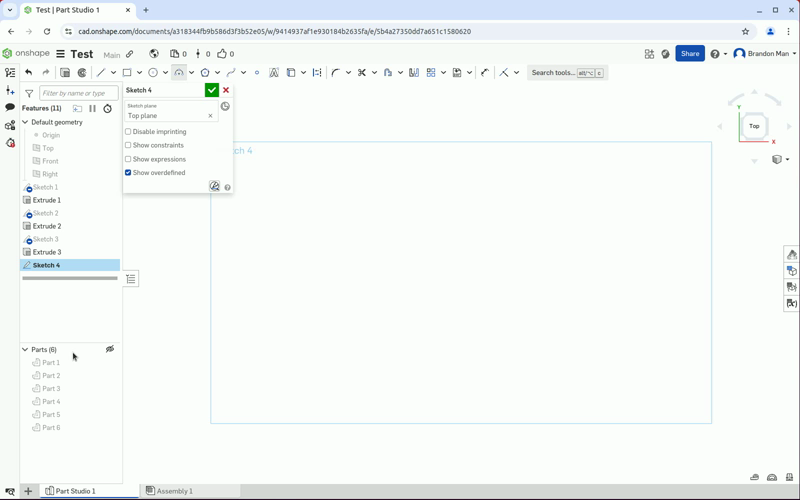
mouse_move(531, 294)
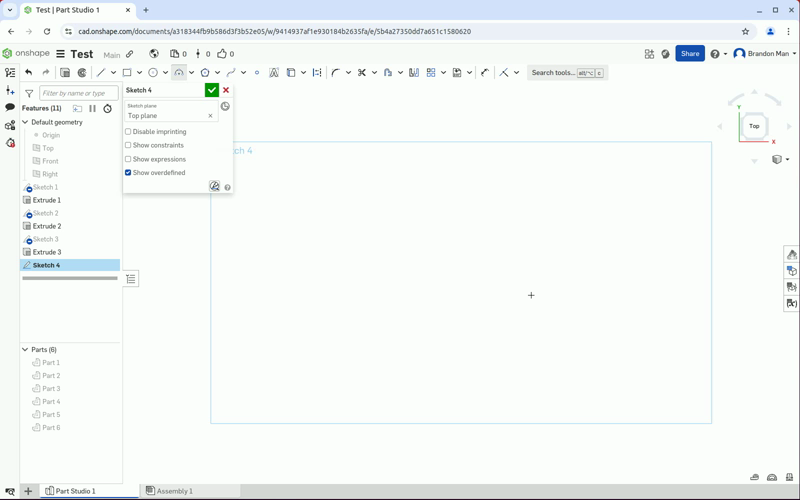
click(531, 294)
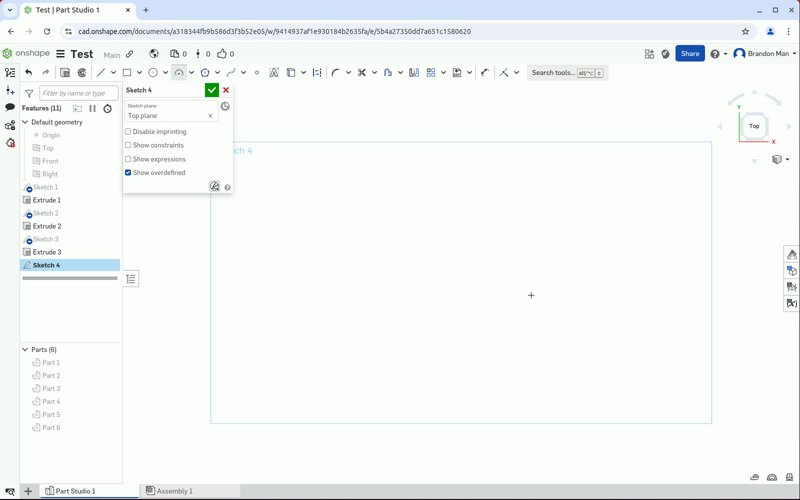
key_up(shift)
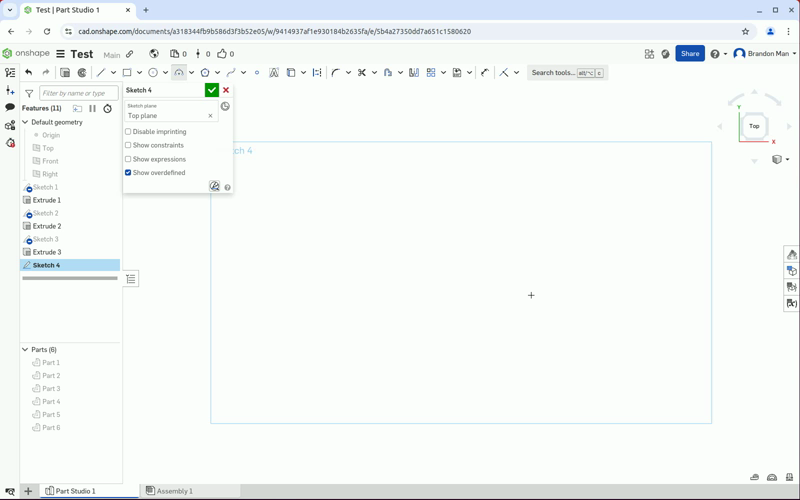
key_down(shift)
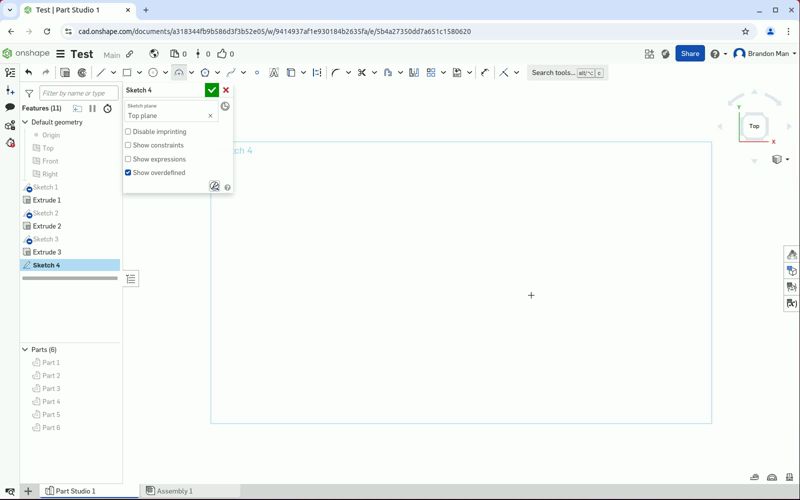
mouse_move(551, 260)
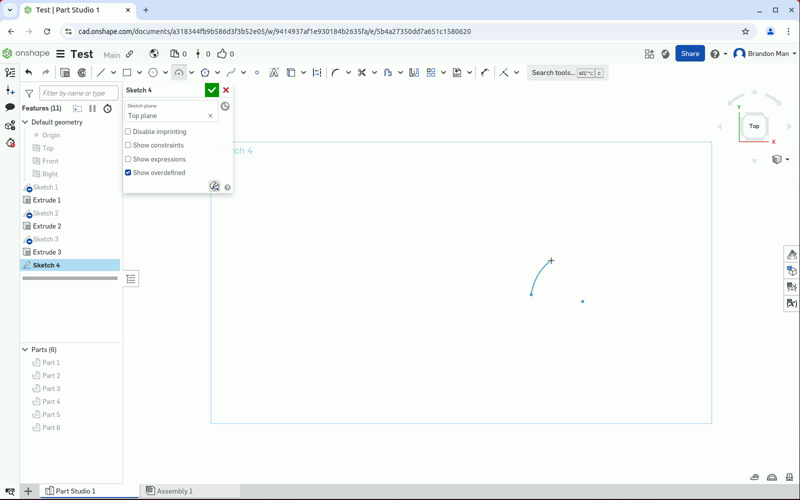
click(551, 260)
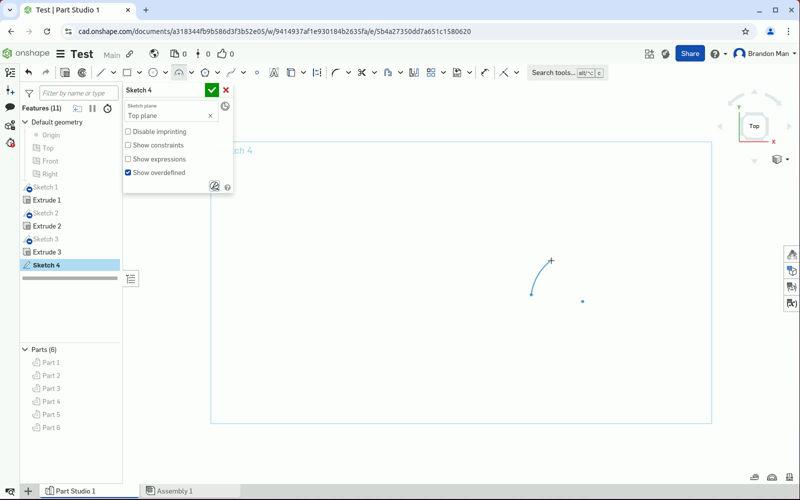
mouse_move(570, 295)
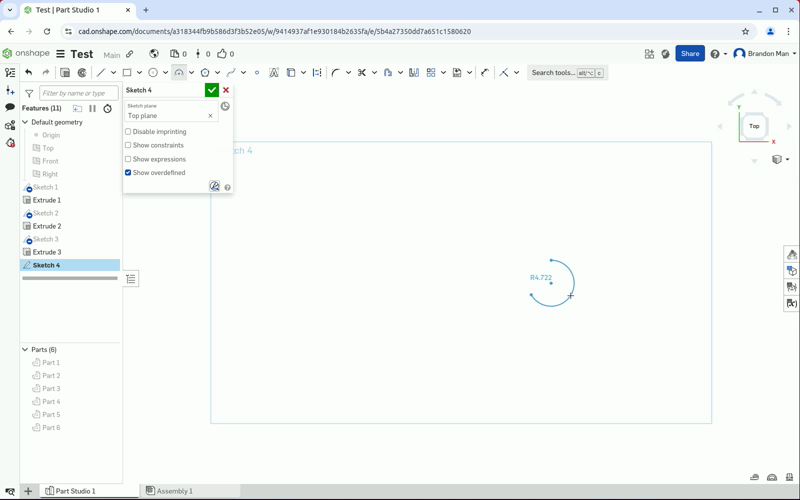
click(570, 295)
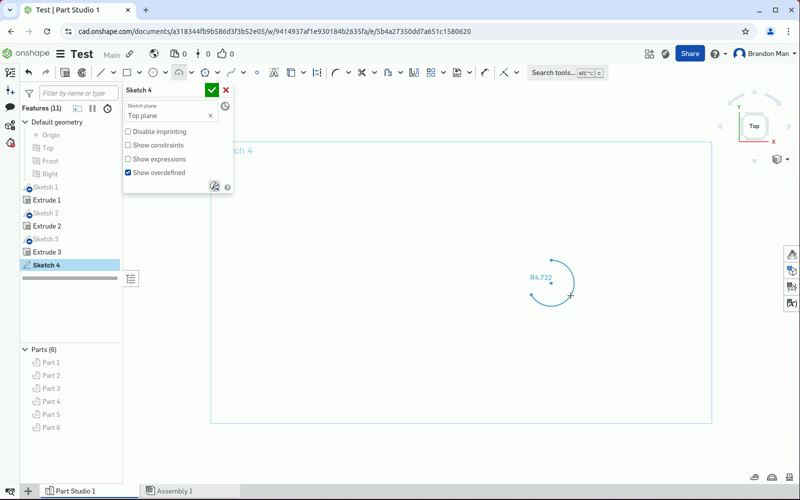
key_up(shift)
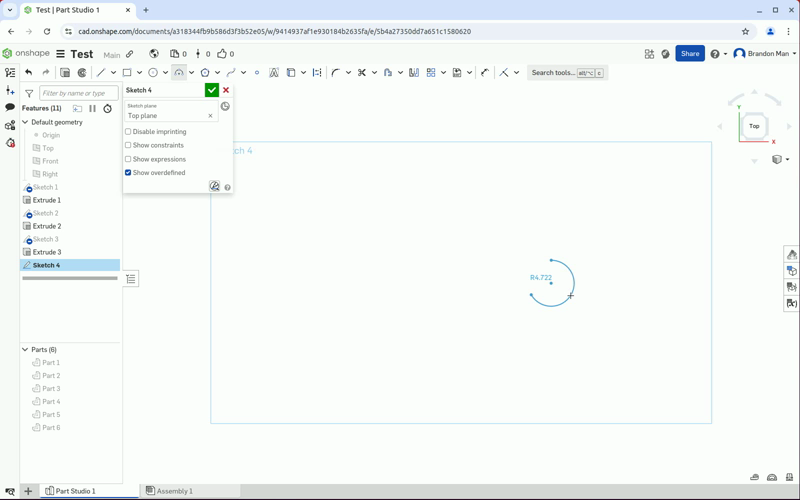
key(esc)
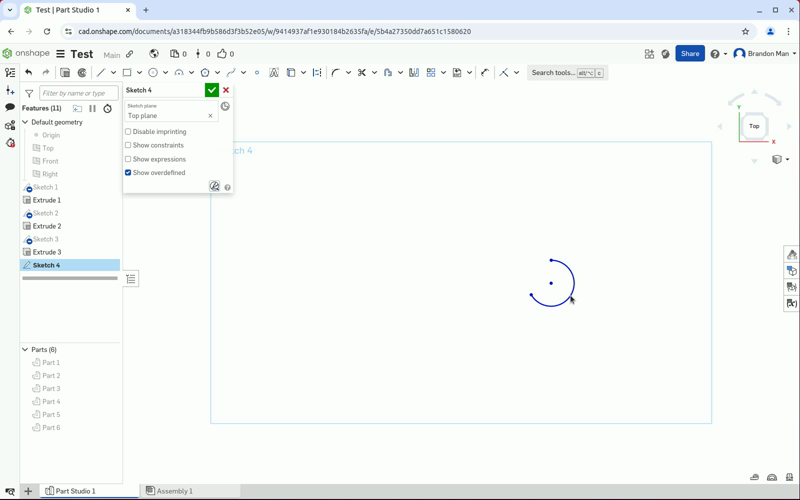
key(l)
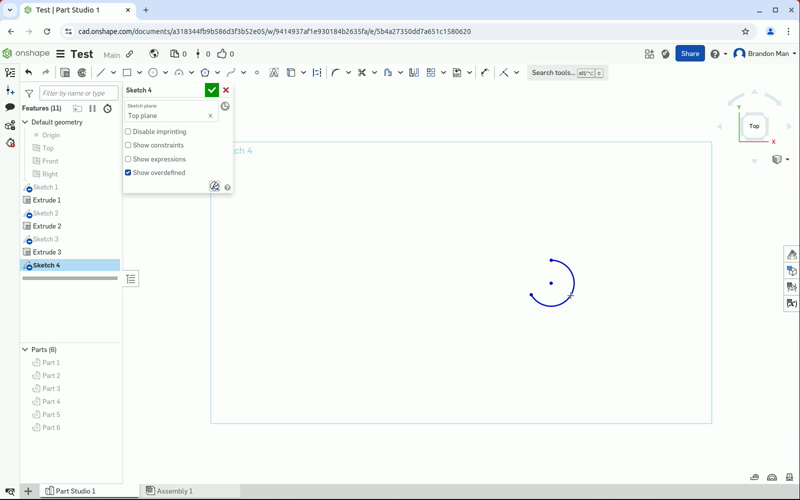
mouse_move(551, 260)
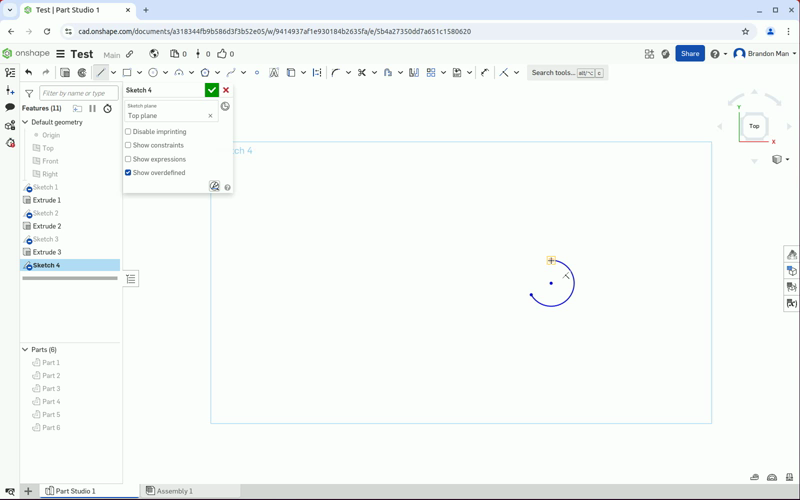
click(551, 260)
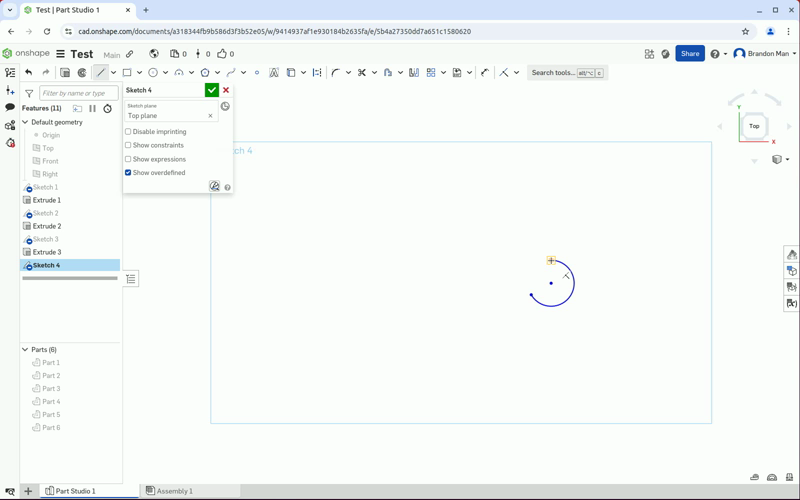
key_down(shift)
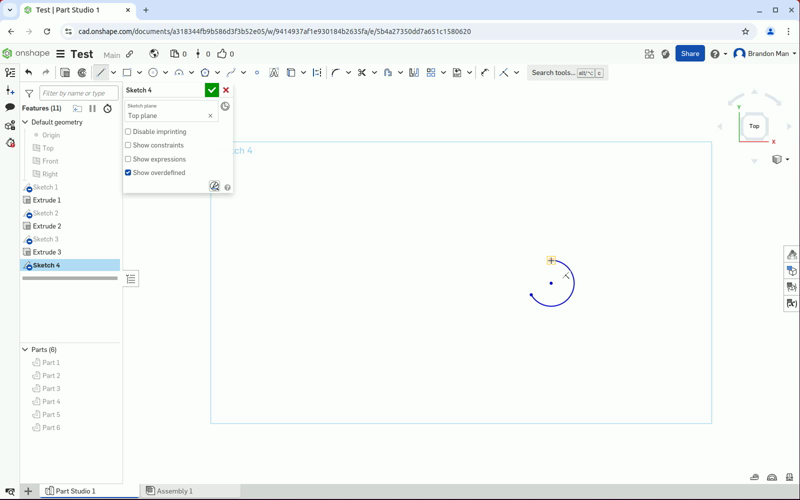
mouse_move(581, 260)
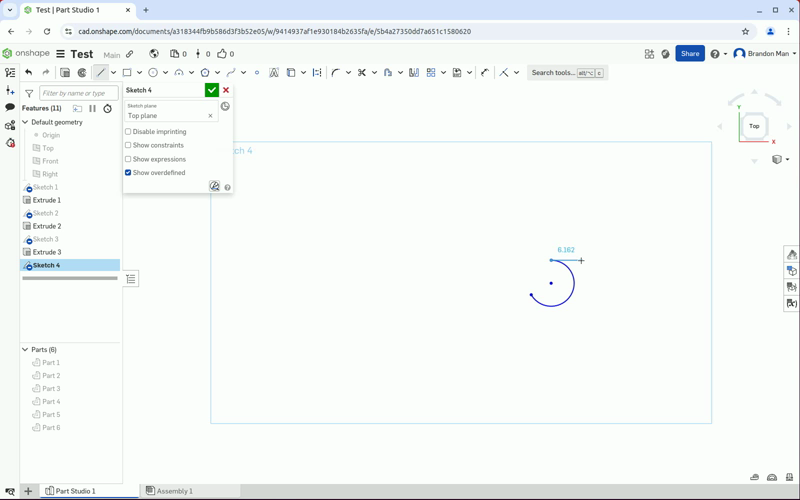
mouse_move(551, 271)
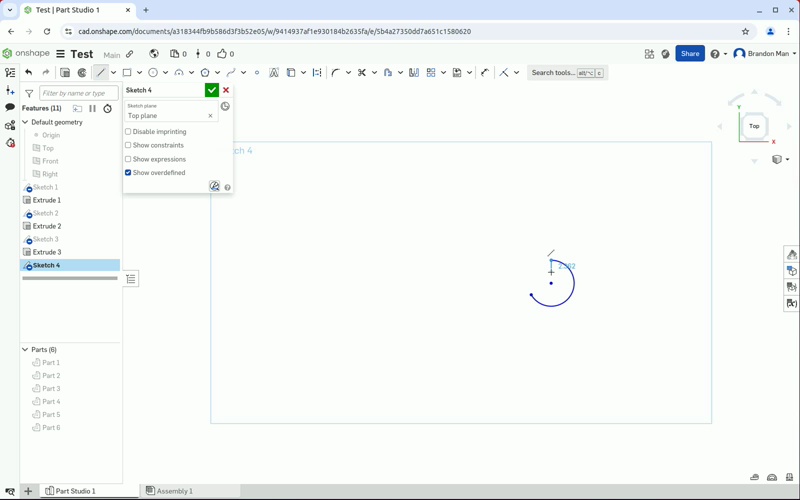
click(551, 271)
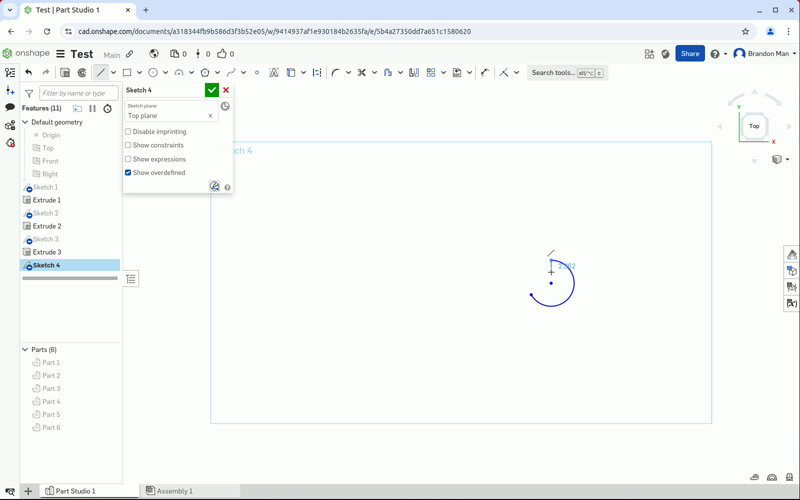
key_up(shift)
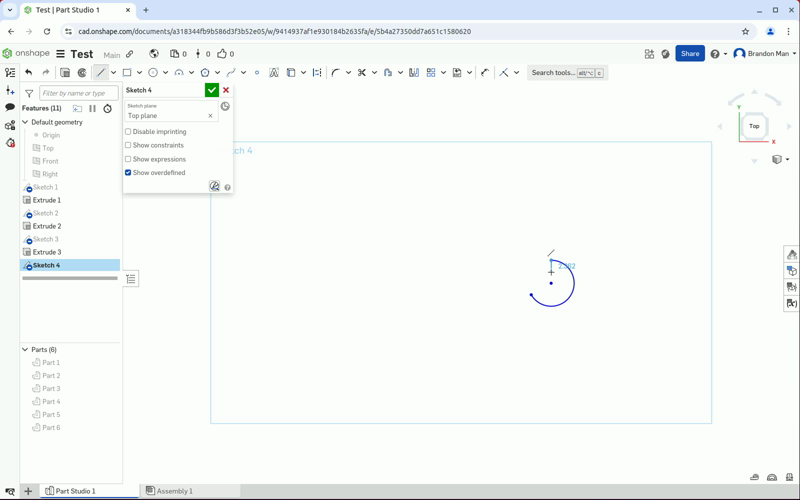
key(esc)
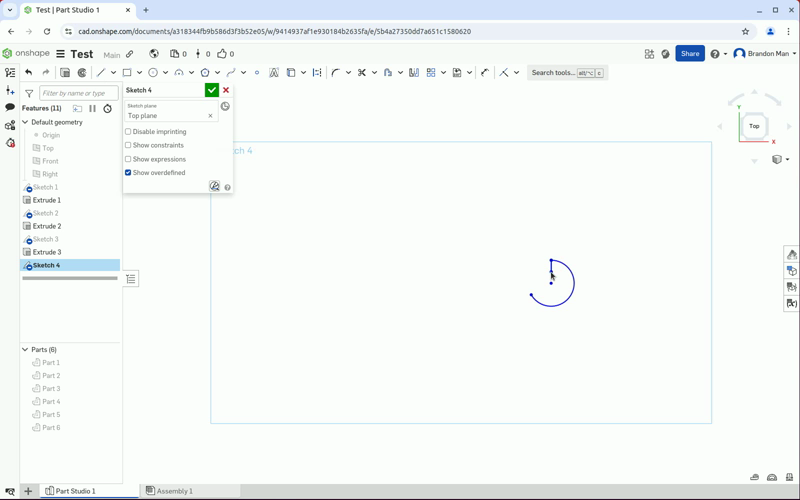
key(a)
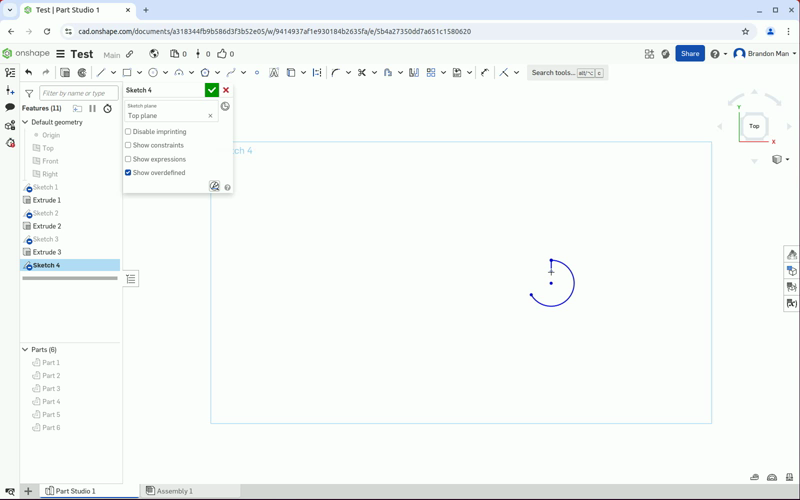
mouse_move(551, 271)
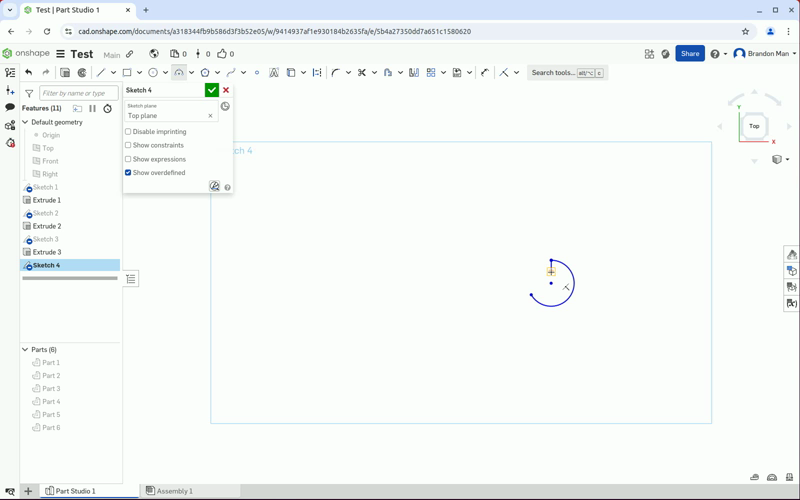
click(551, 271)
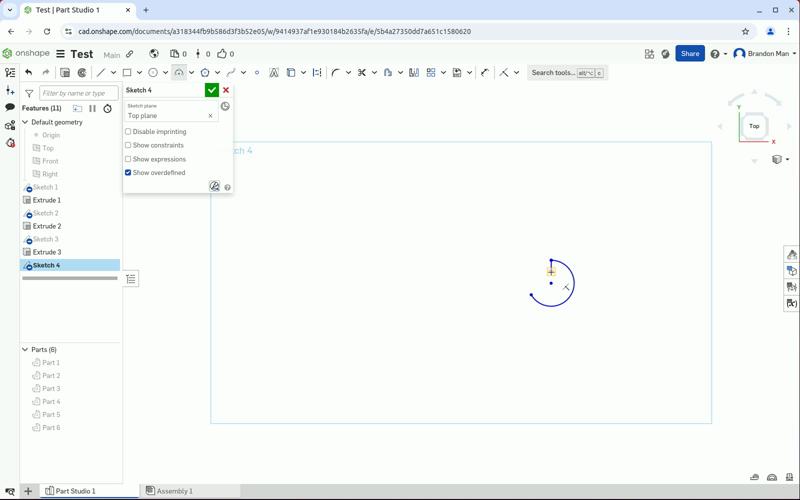
key_down(shift)
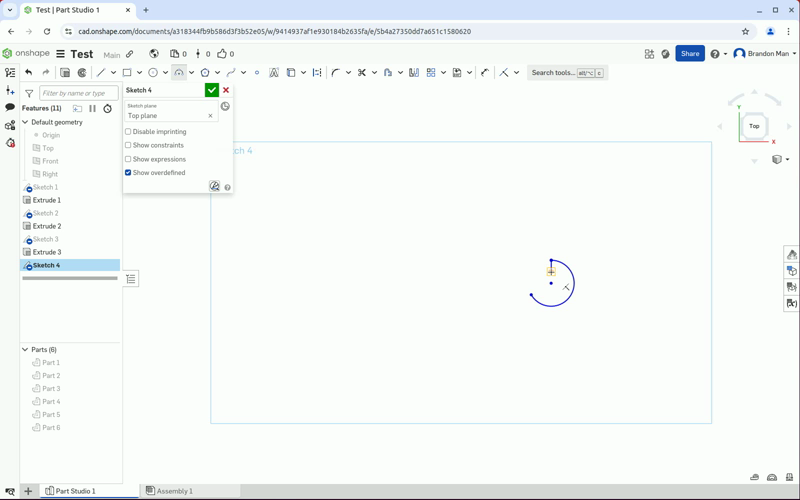
mouse_move(551, 294)
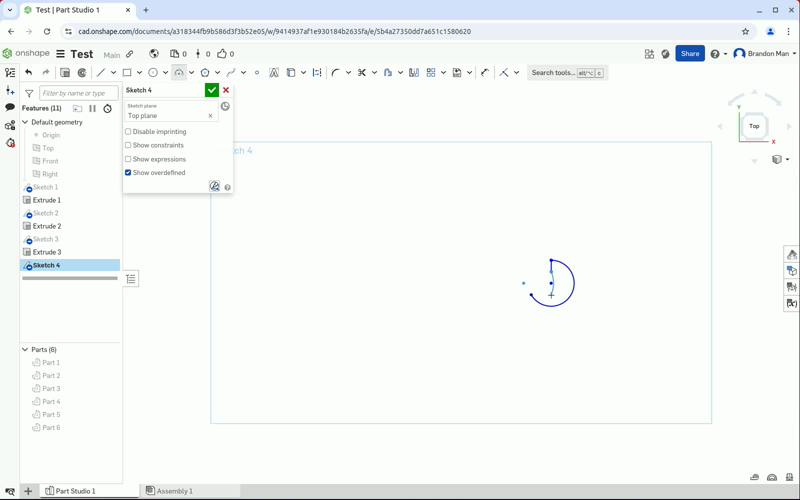
click(551, 294)
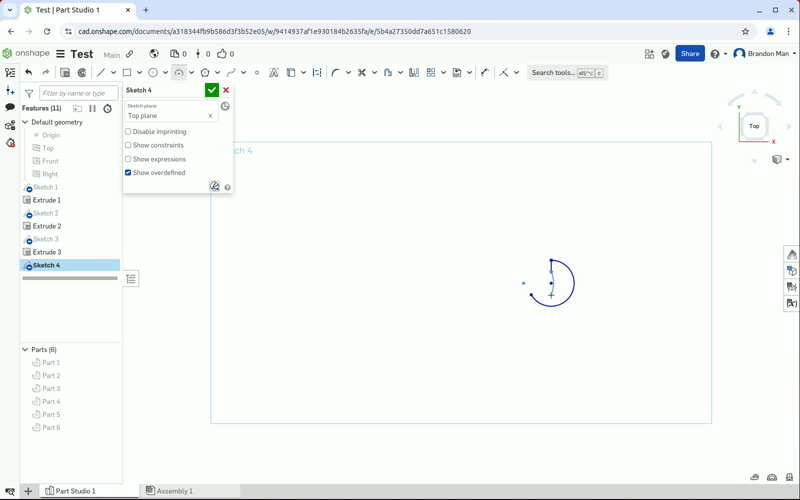
mouse_move(562, 283)
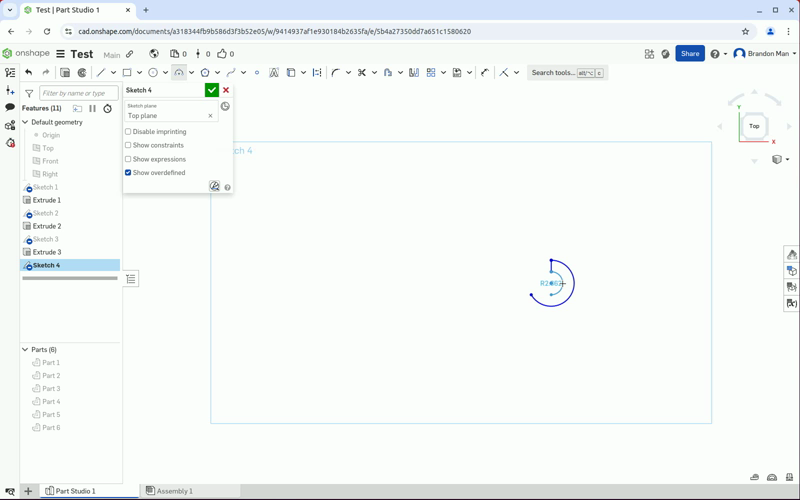
click(562, 283)
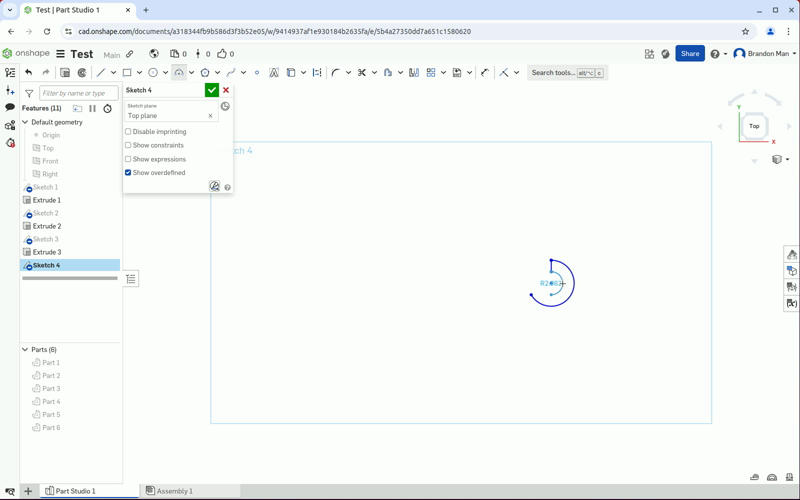
key_up(shift)
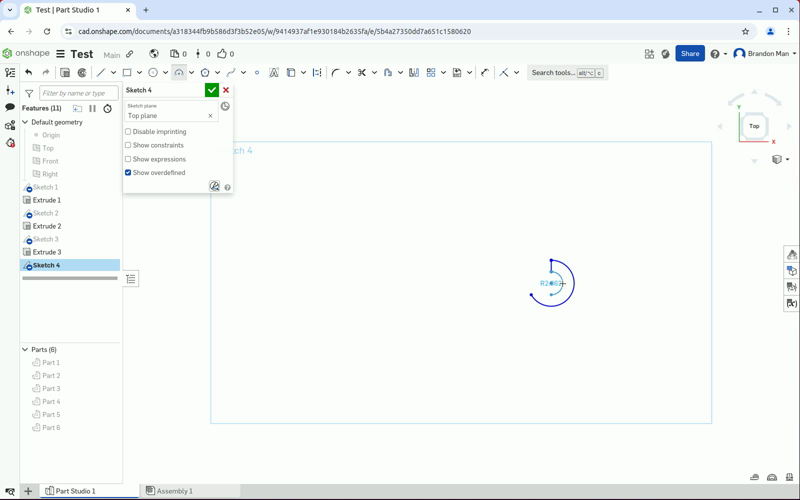
key(esc)
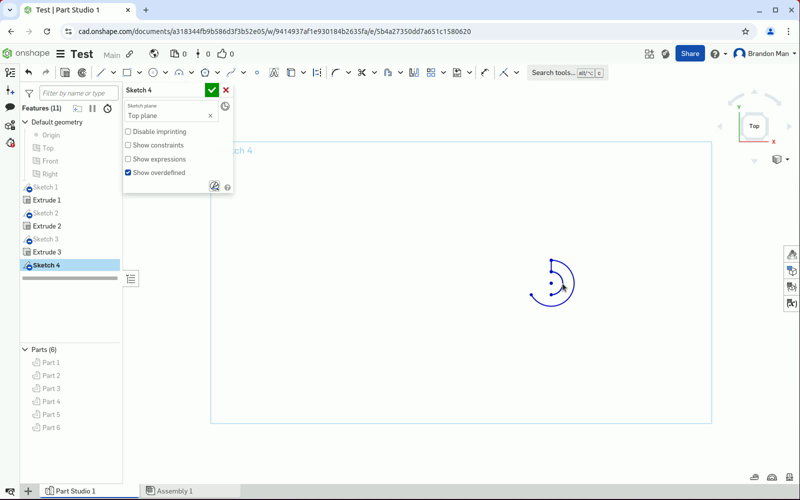
key(l)
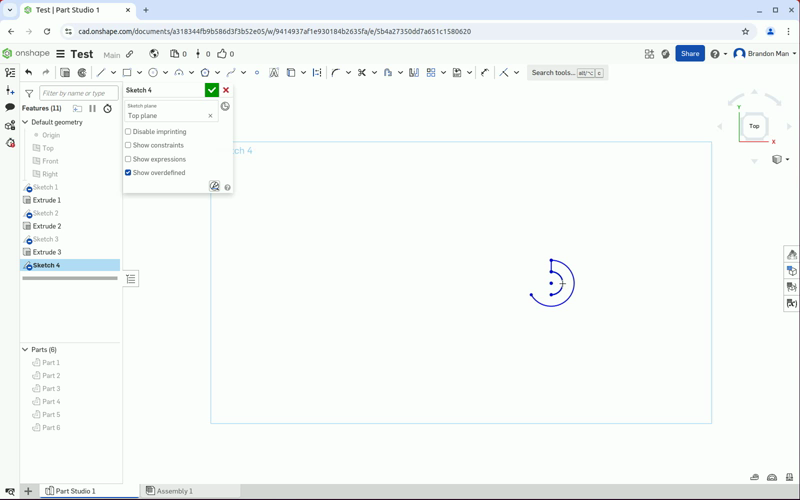
mouse_move(551, 294)
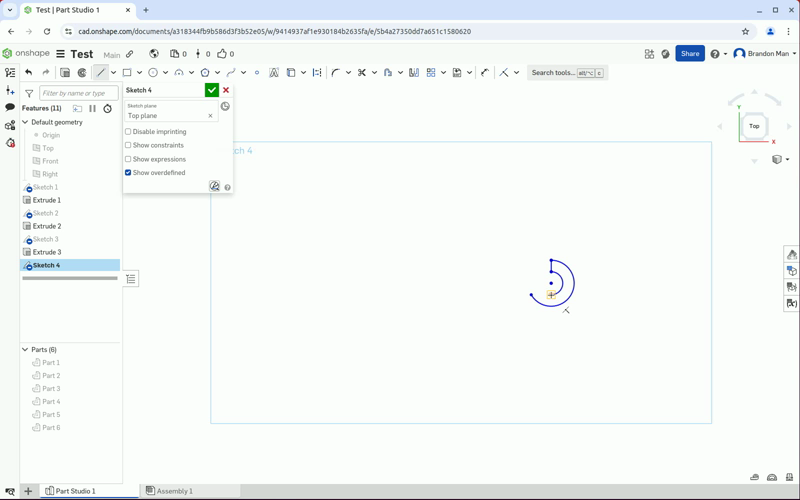
click(551, 294)
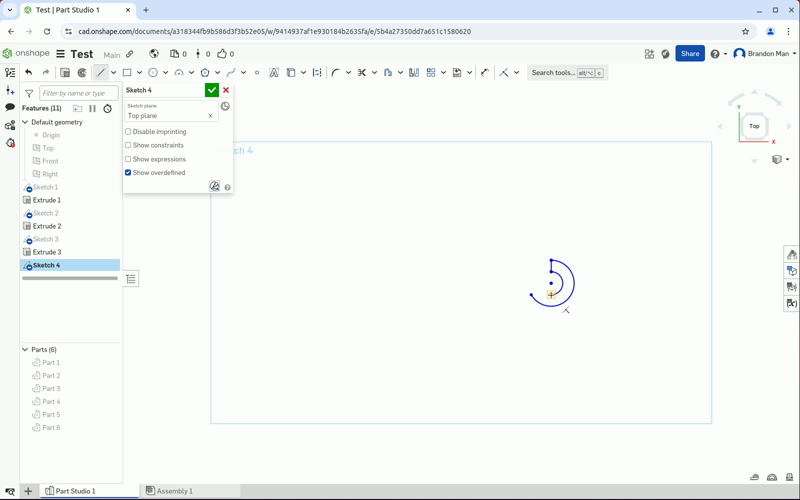
mouse_move(581, 294)
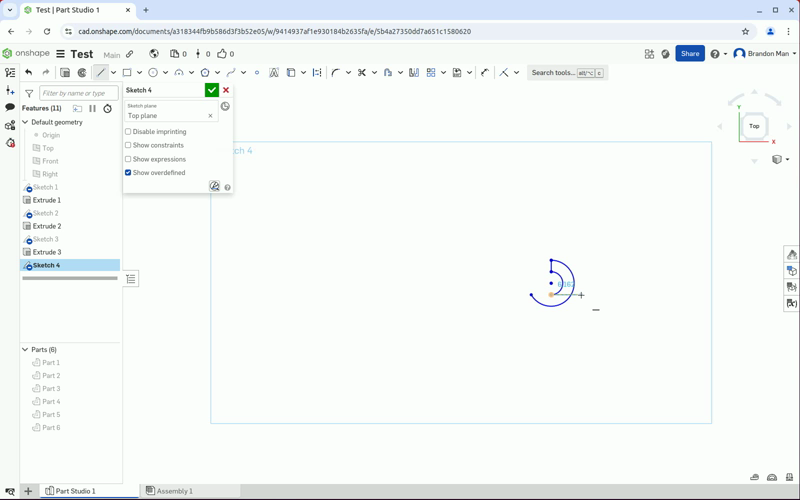
key_down(shift)
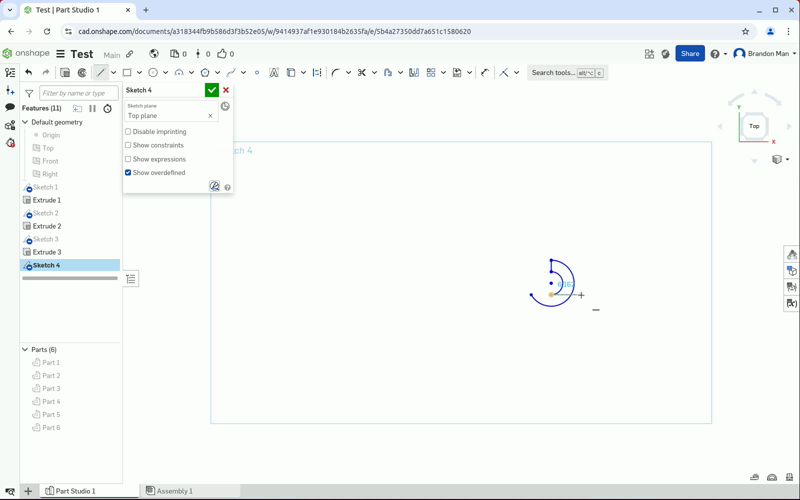
mouse_move(531, 294)
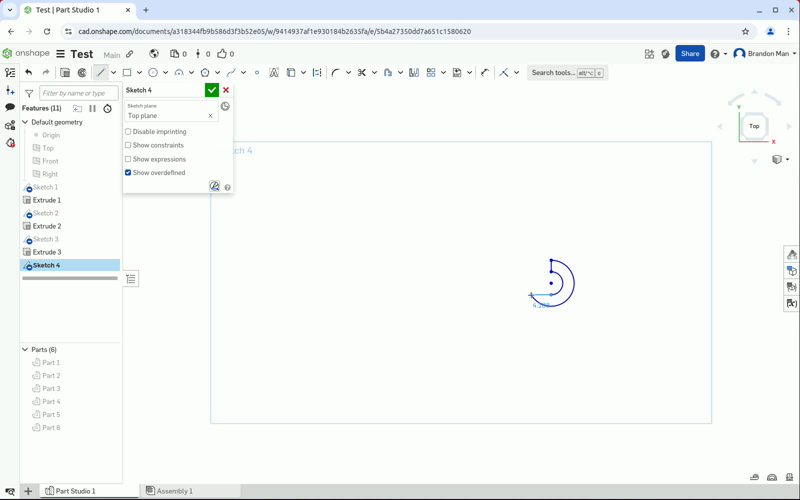
key_up(shift)
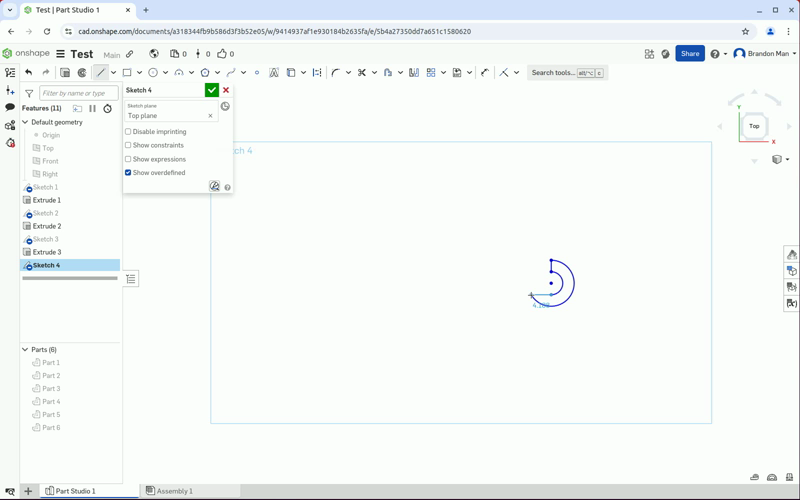
click(531, 294)
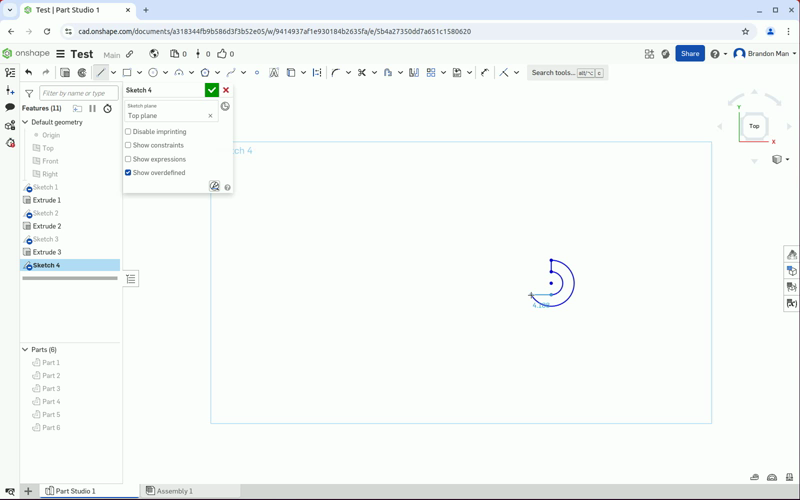
key(esc)
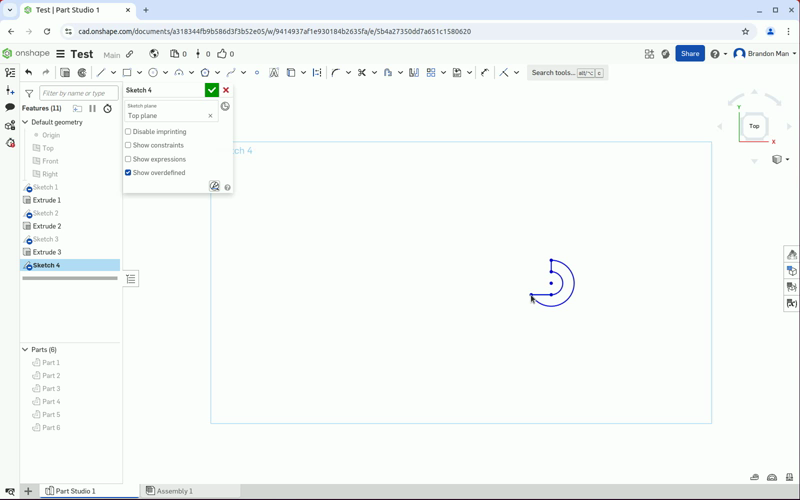
mouse_move(568, 280)
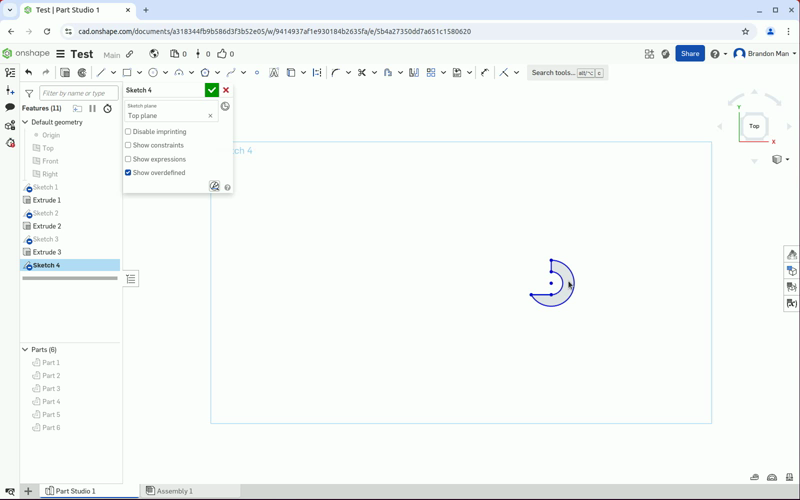
scroll(6)
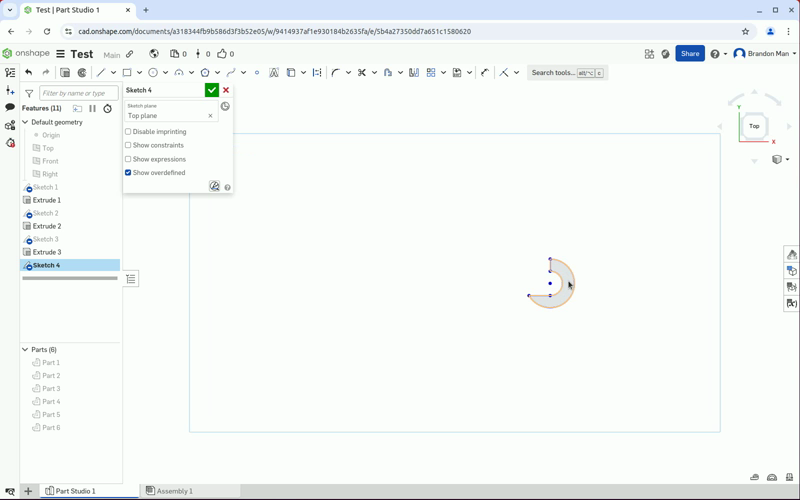
scroll(6)
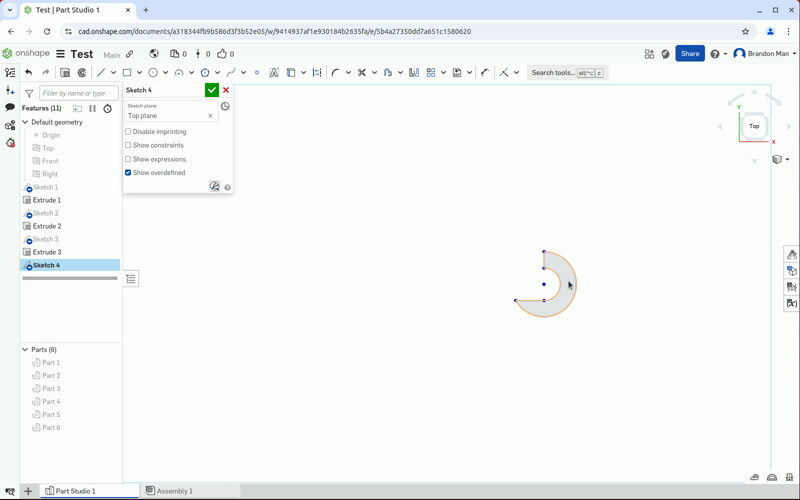
scroll(6)
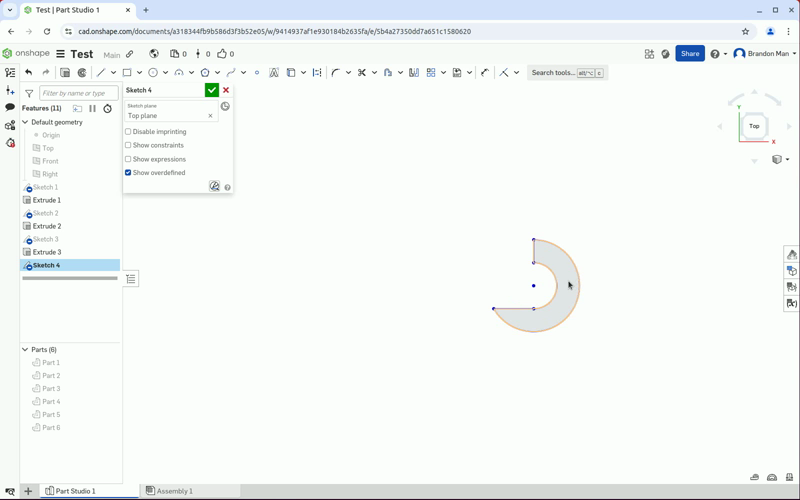
scroll(6)
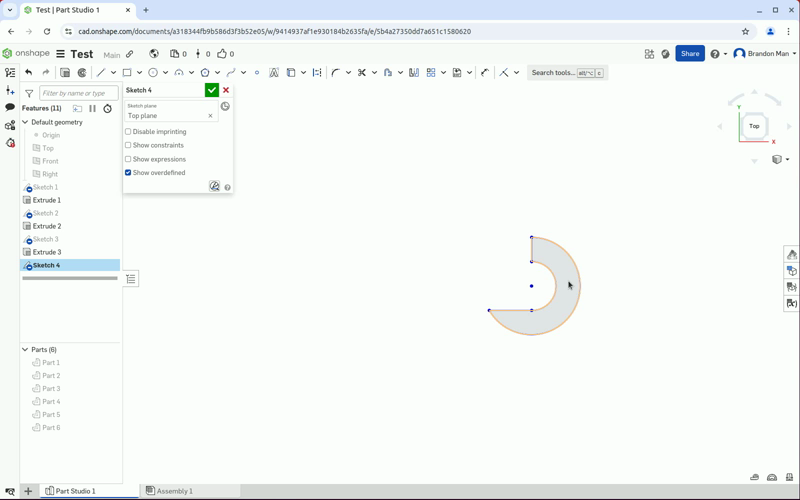
scroll(6)
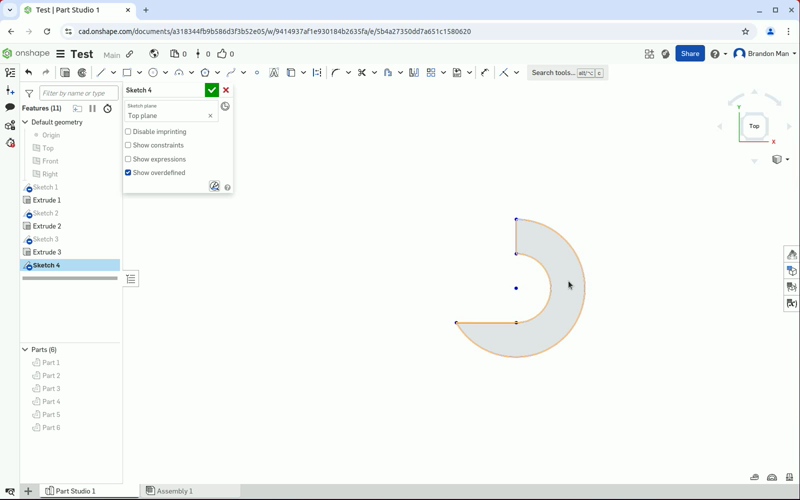
scroll(6)
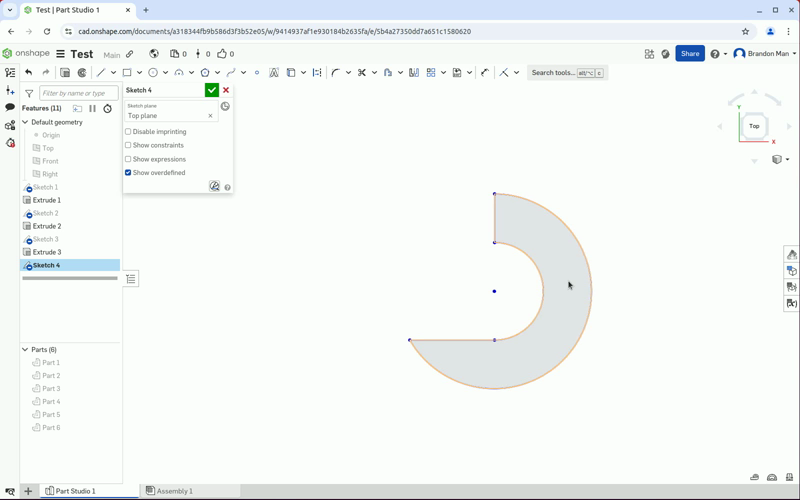
scroll(6)
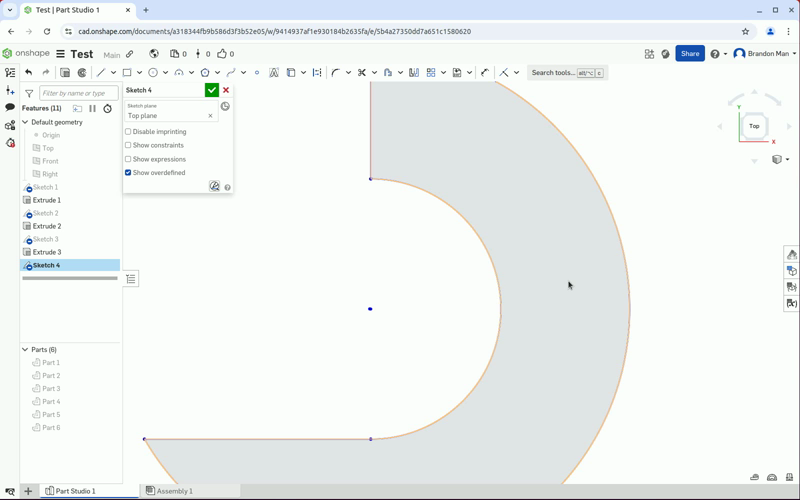
click(568, 280)
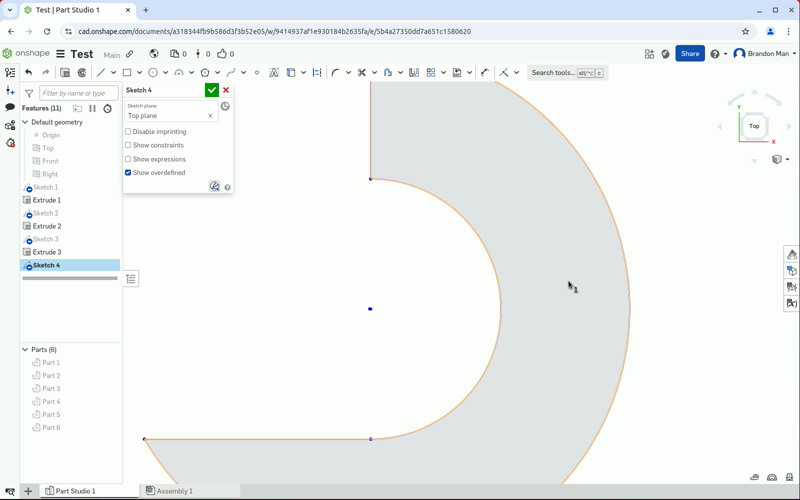
scroll(-6)
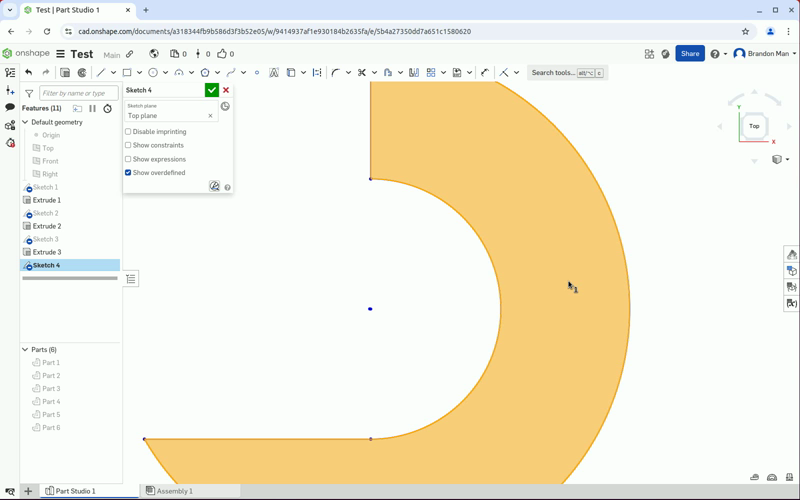
scroll(-6)
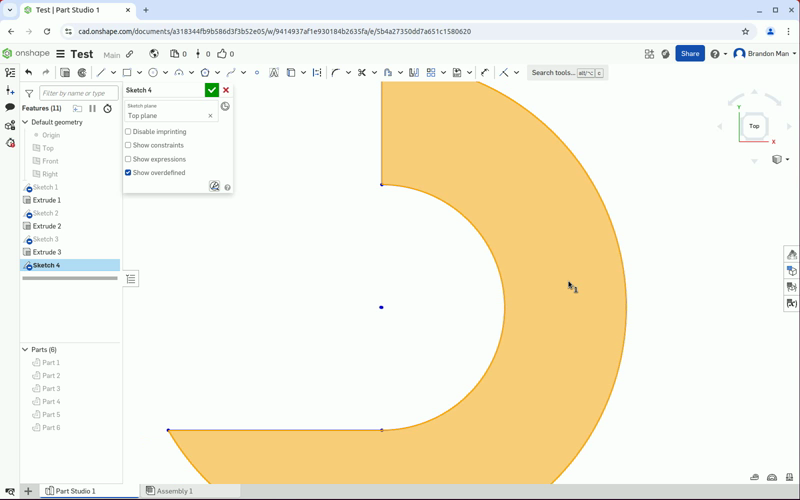
scroll(-6)
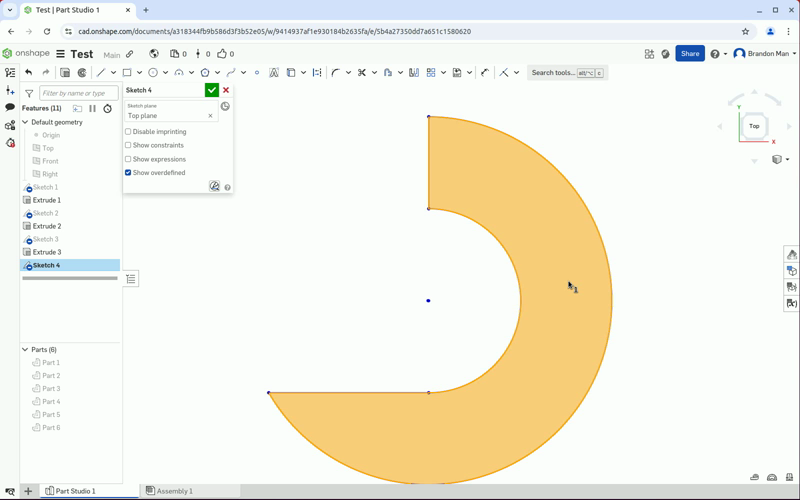
scroll(-6)
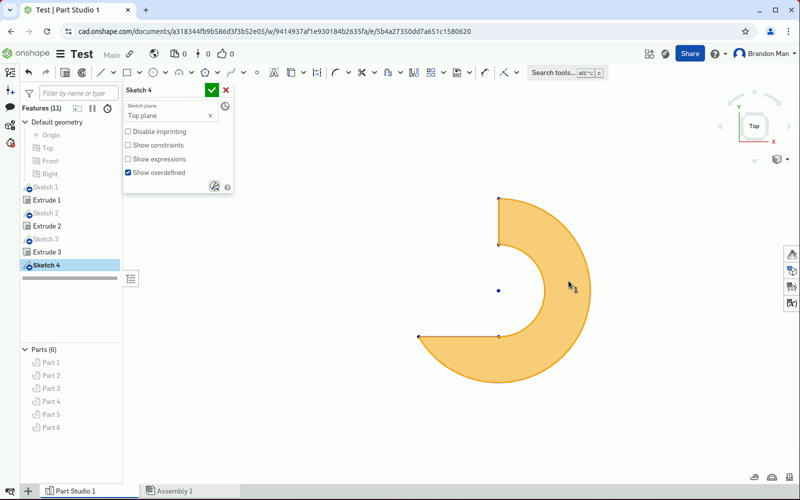
scroll(-6)
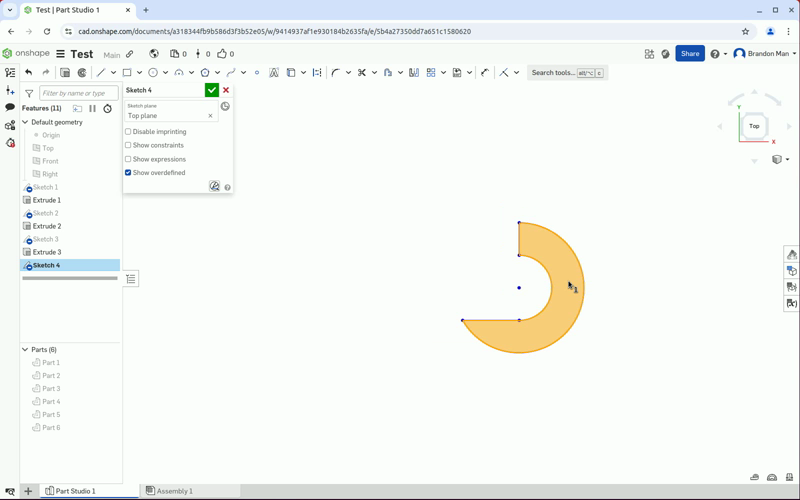
scroll(-6)
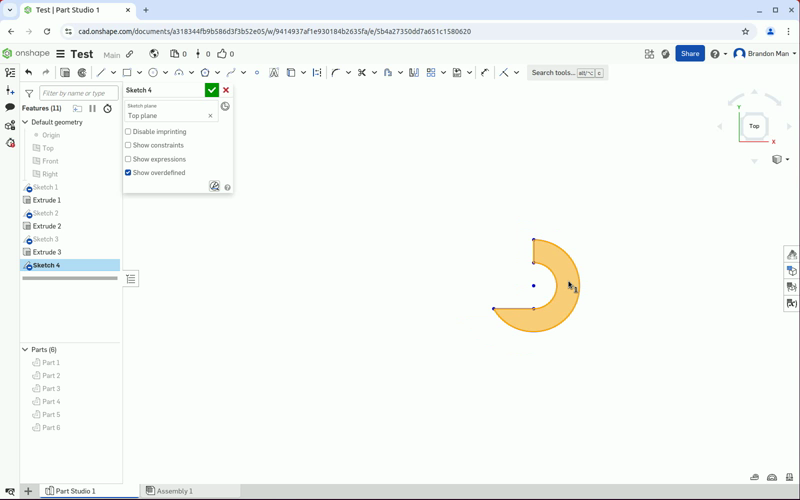
scroll(-6)
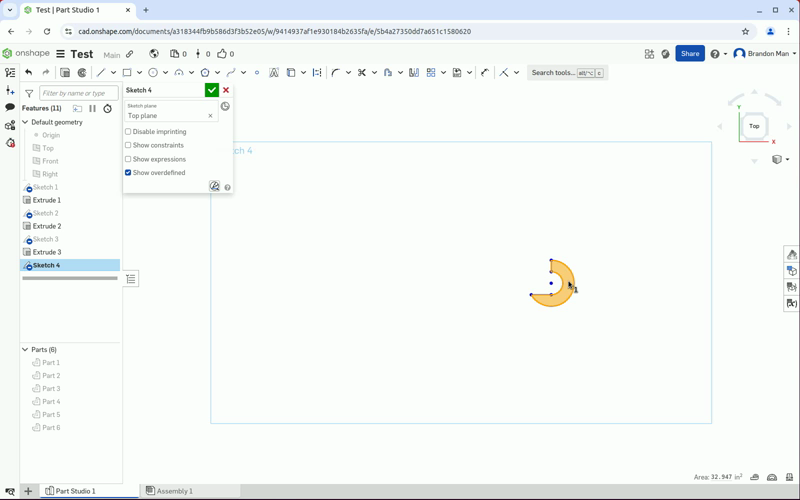
mouse_move(73, 352)
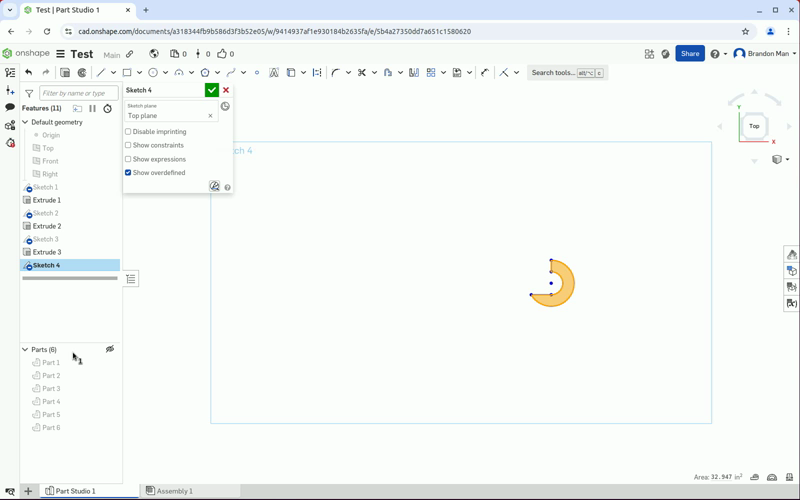
key(shift+y)
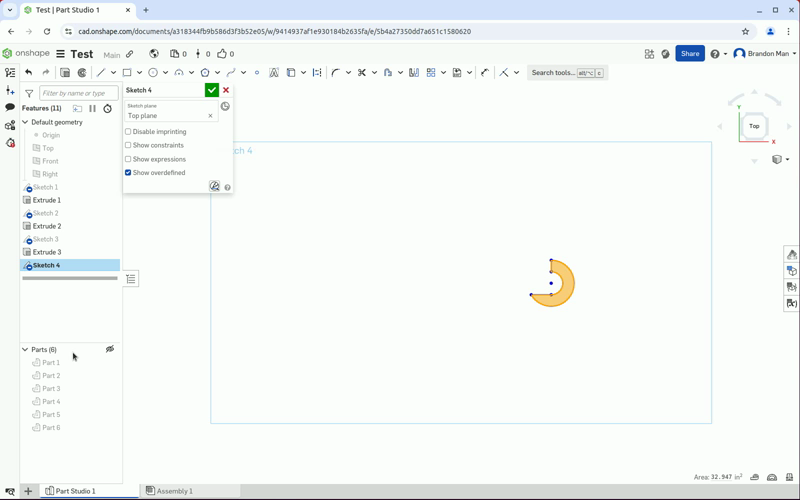
key(shift+e)
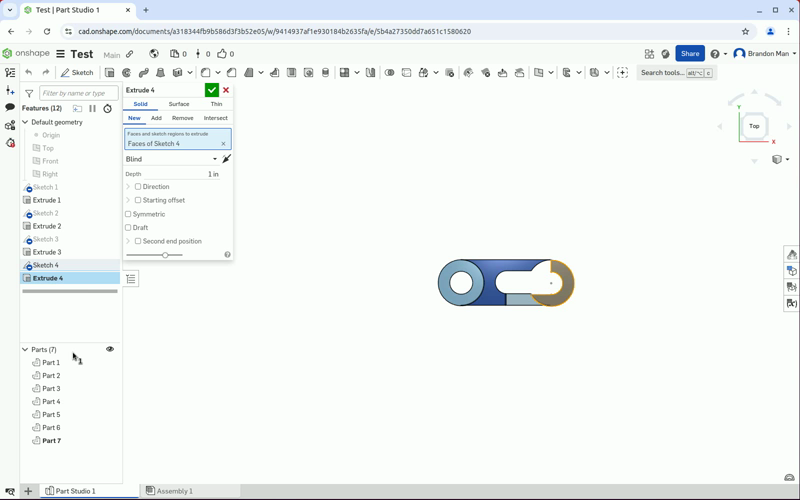
mouse_move(143, 106)
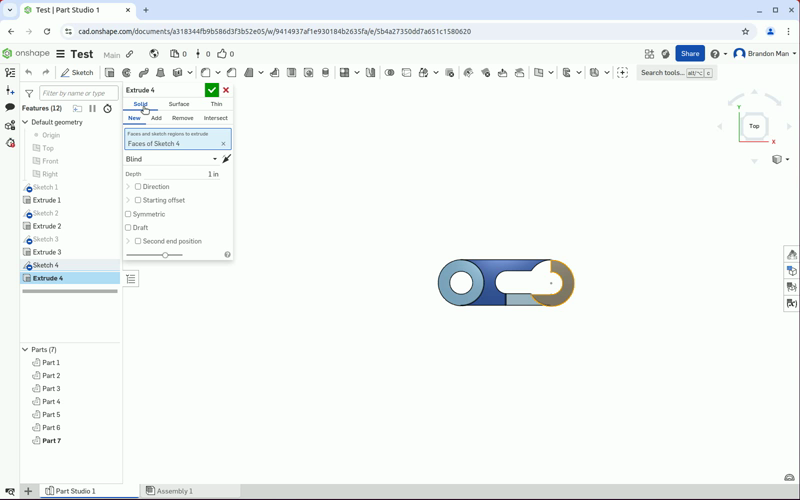
click(143, 106)
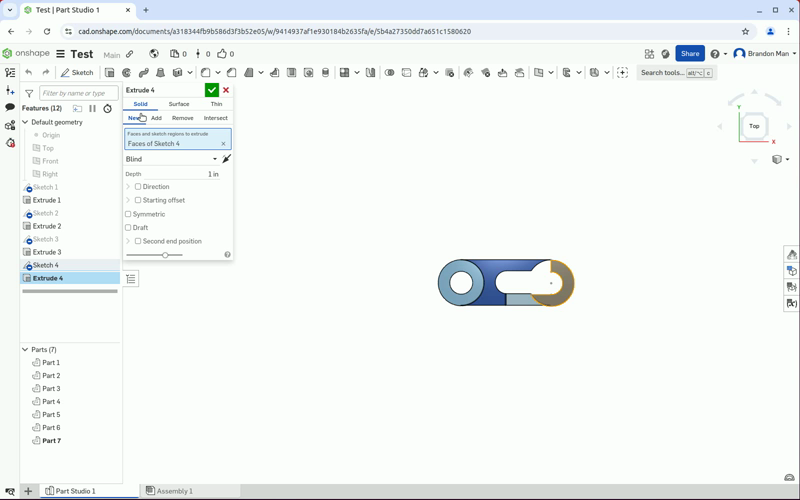
mouse_move(137, 120)
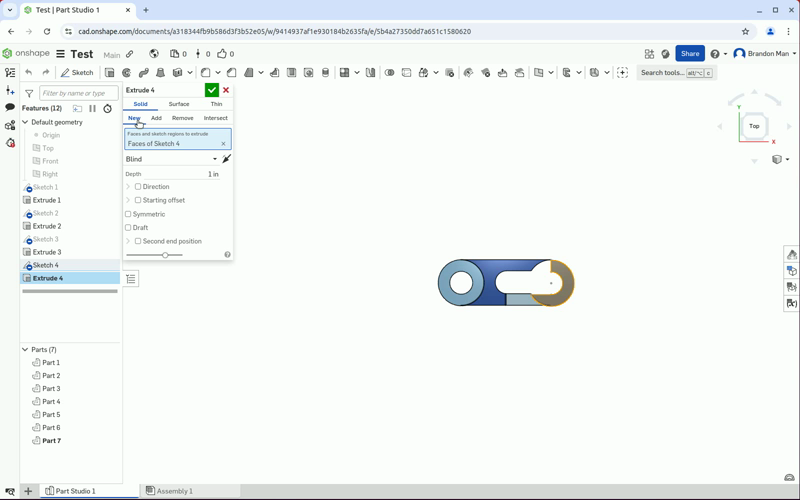
click(137, 120)
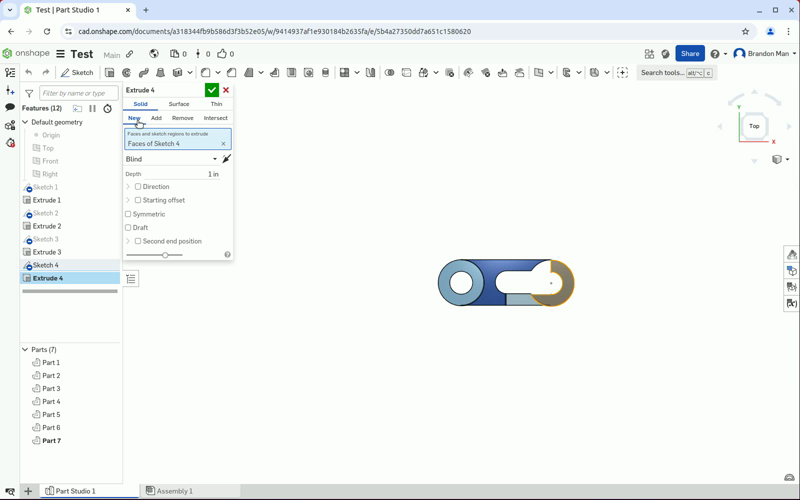
key(tab, 4)
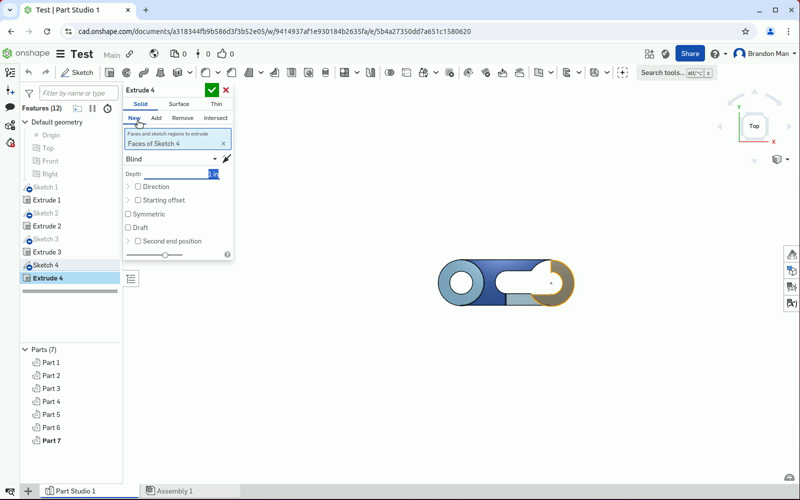
text(9.147)
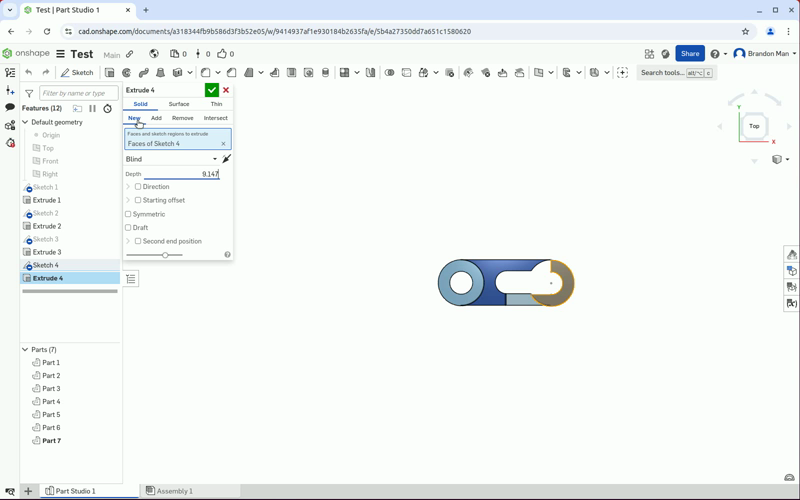
key(enter)
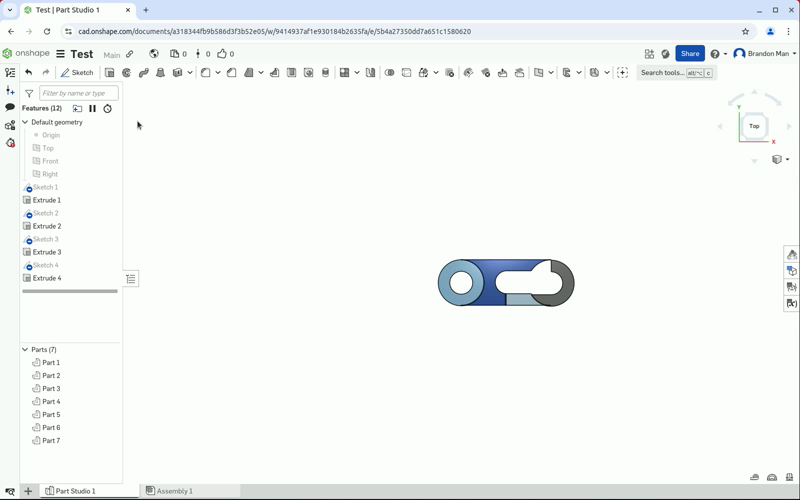
key(shift+h)
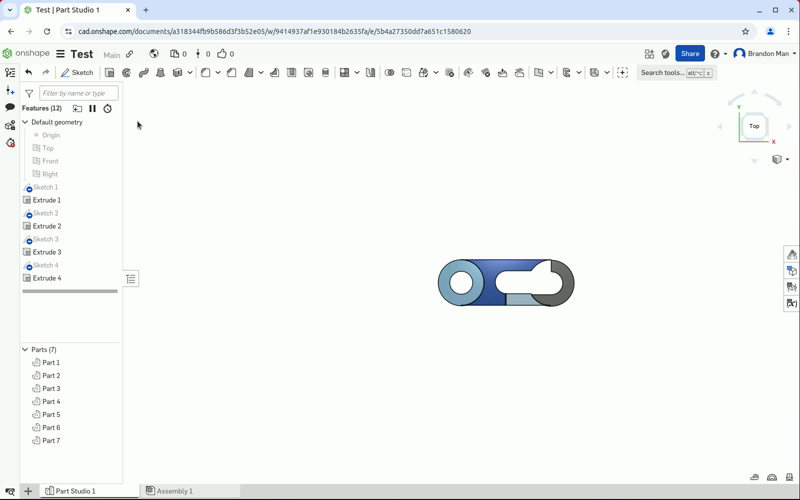
key(shift+h)
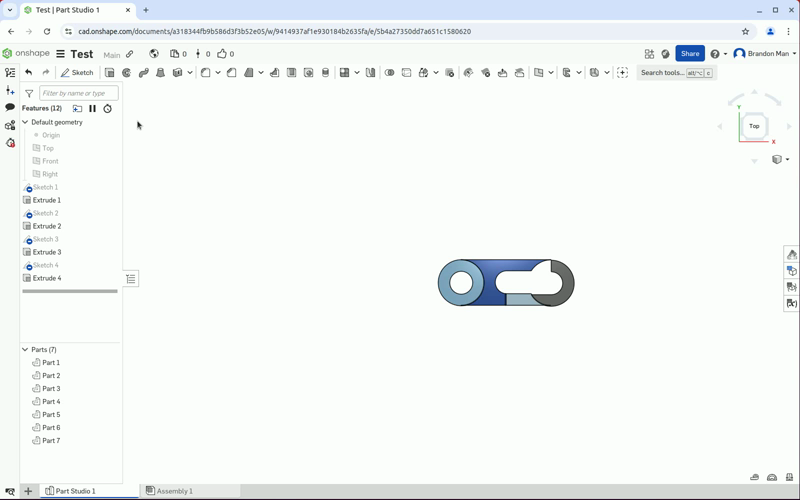
mouse_move(73, 189)
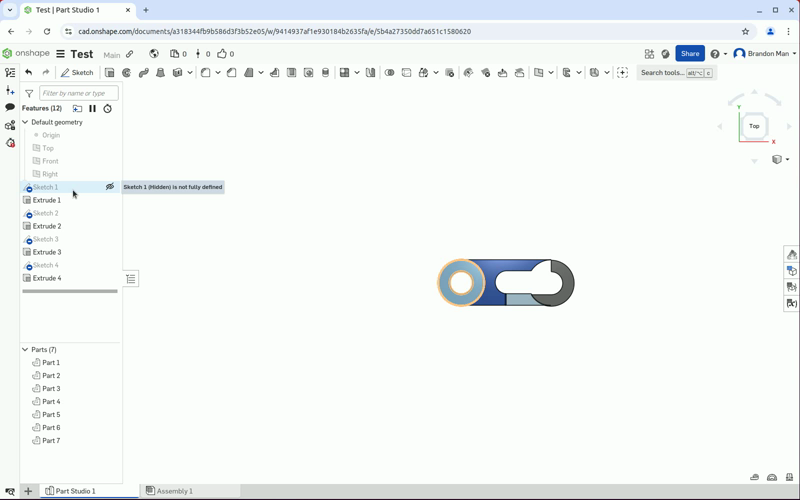
click(73, 189)
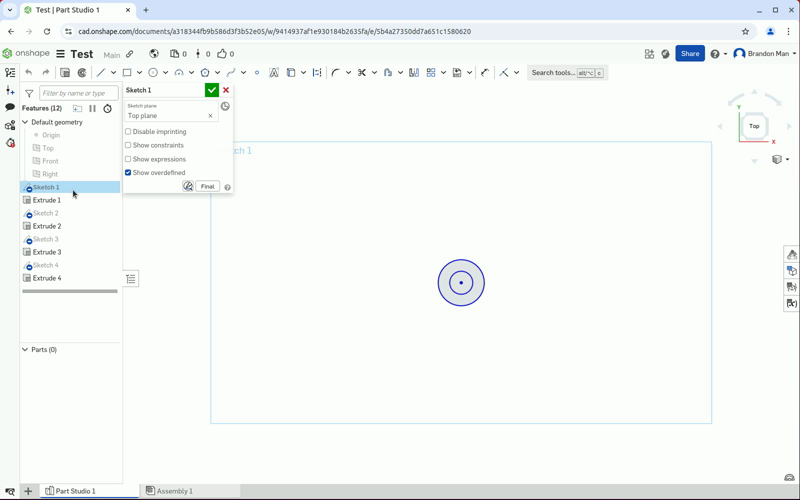
mouse_move(229, 92)
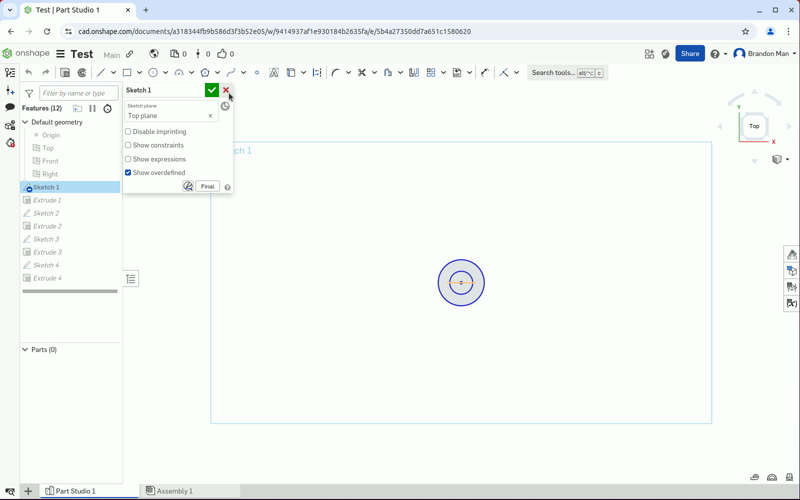
click(229, 92)
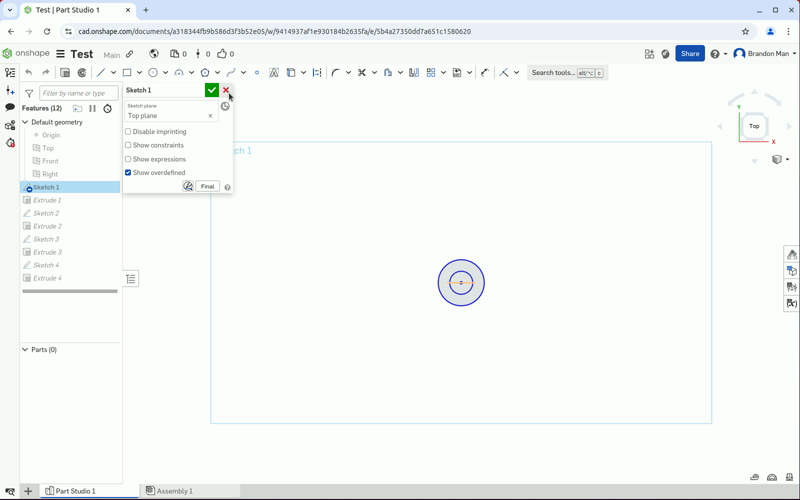
key(shift+s)
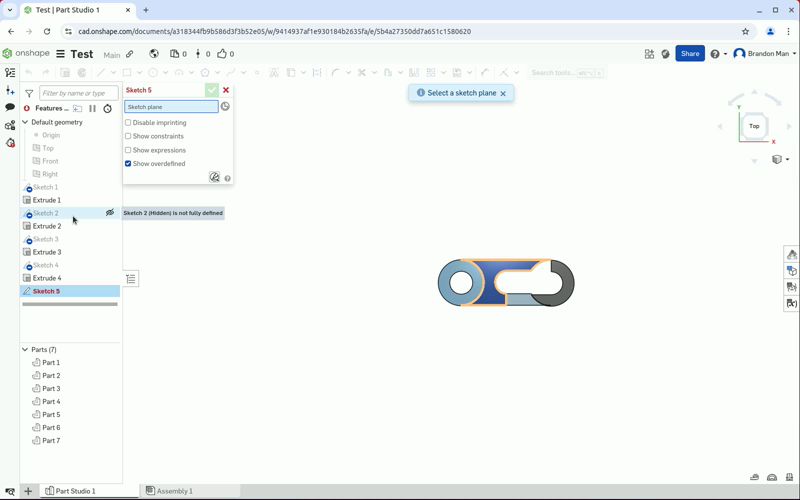
scroll(3)
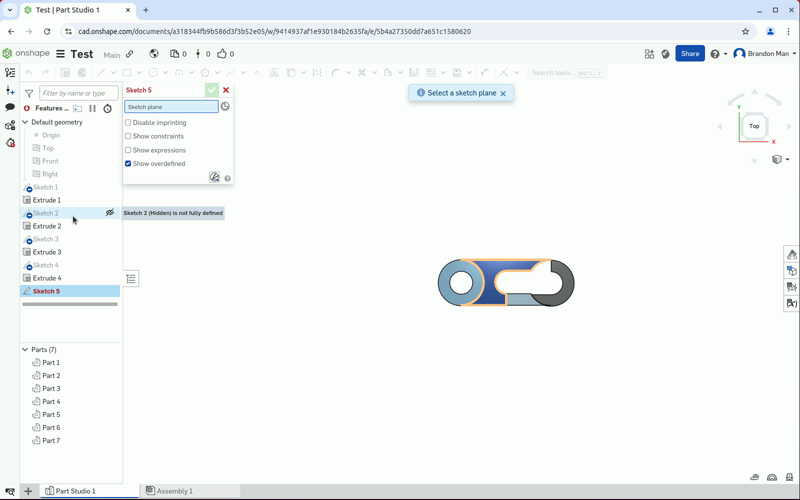
mouse_move(73, 150)
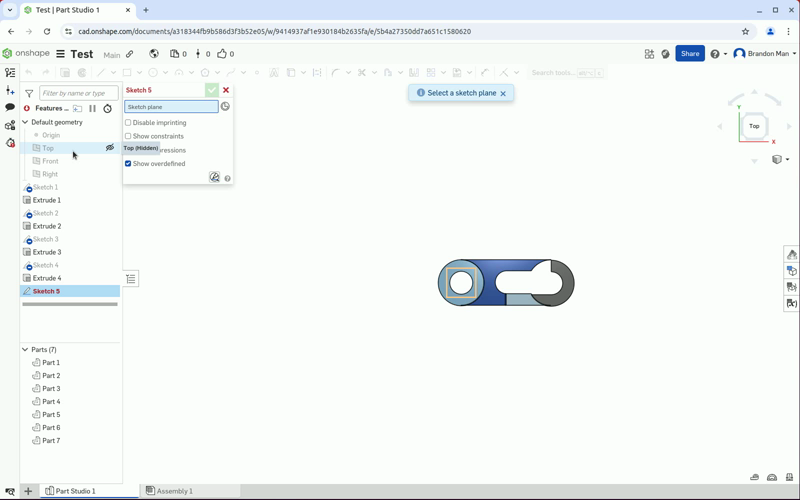
click(73, 150)
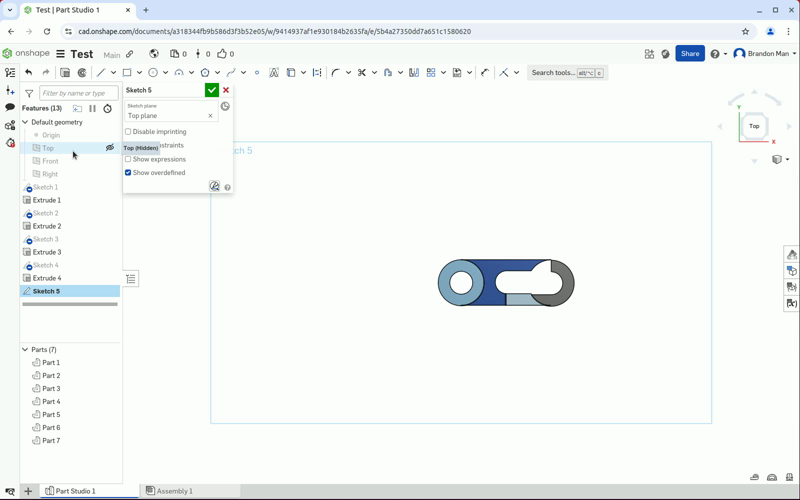
mouse_move(73, 352)
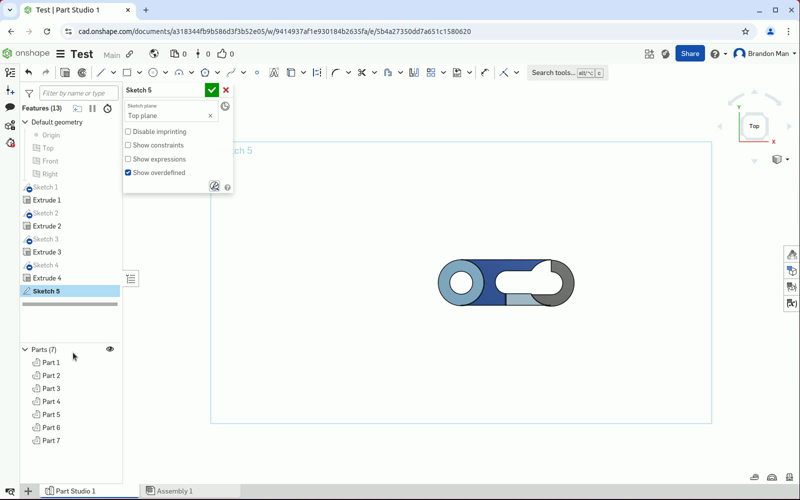
key(y)
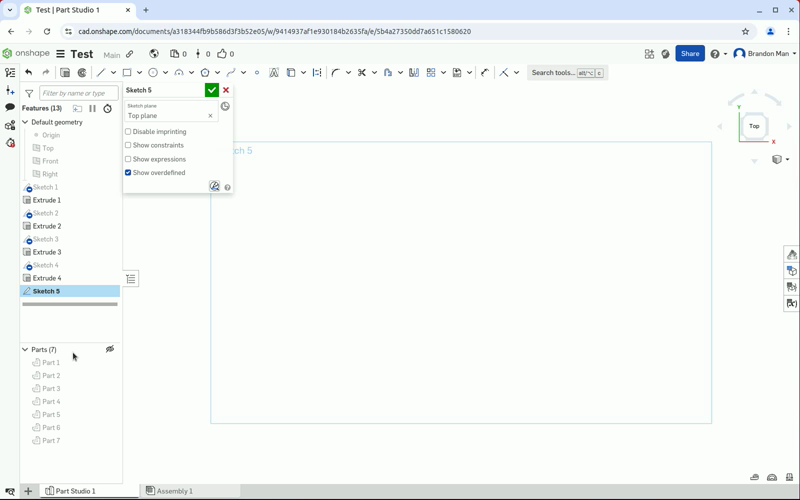
key(l)
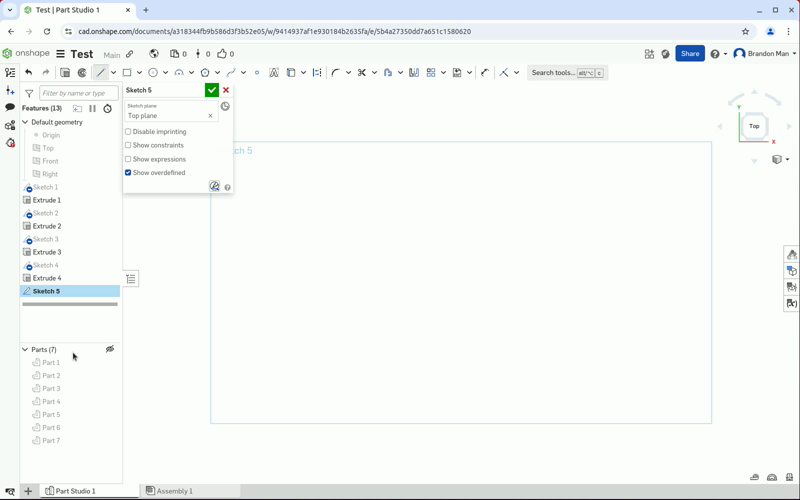
key_down(shift)
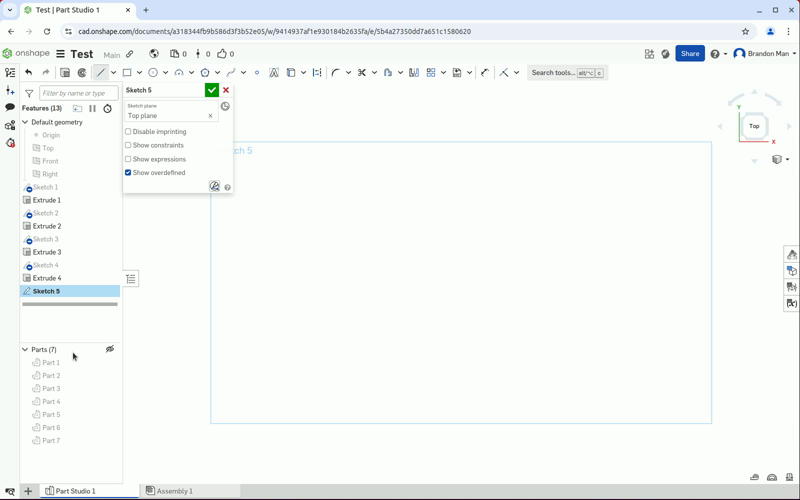
mouse_move(531, 271)
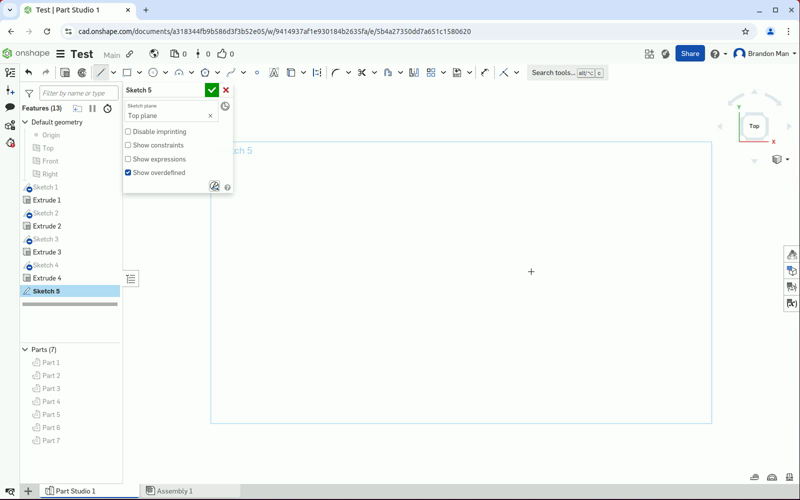
click(531, 271)
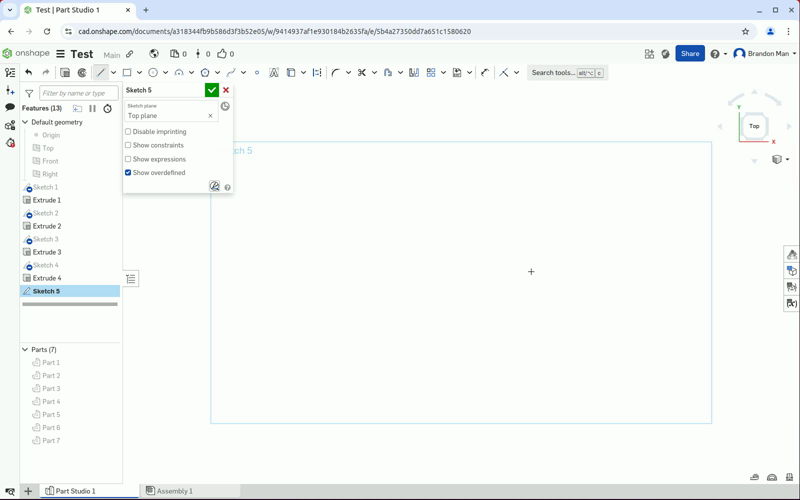
key_up(shift)
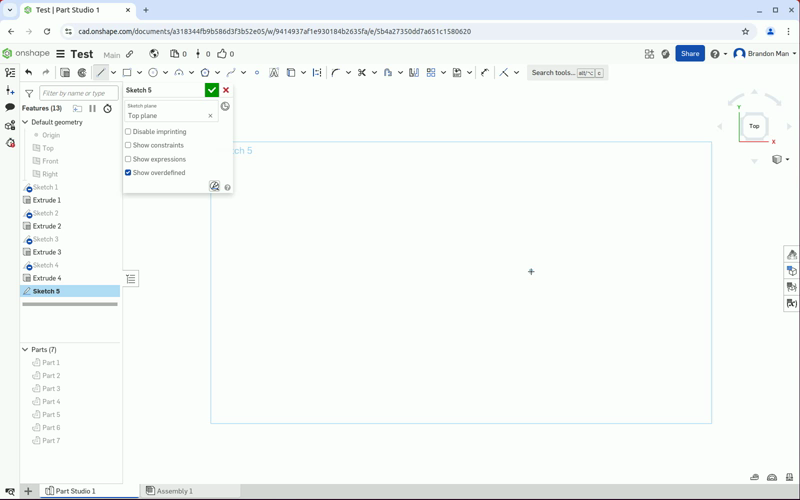
key_down(shift)
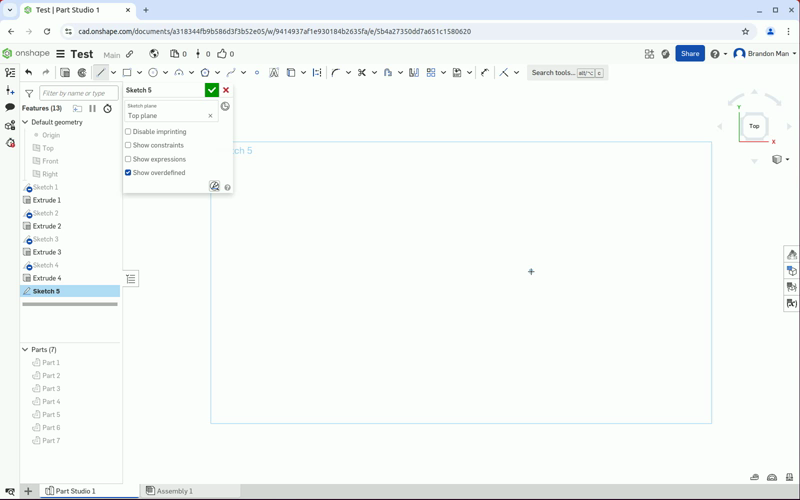
mouse_move(561, 271)
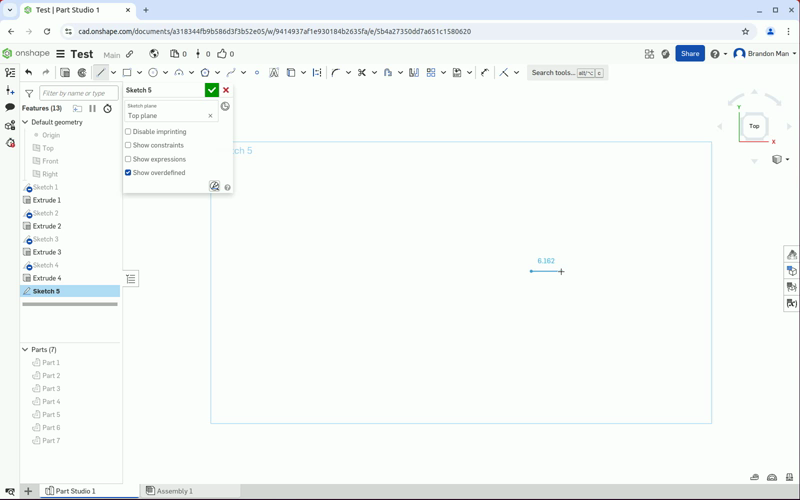
mouse_move(552, 271)
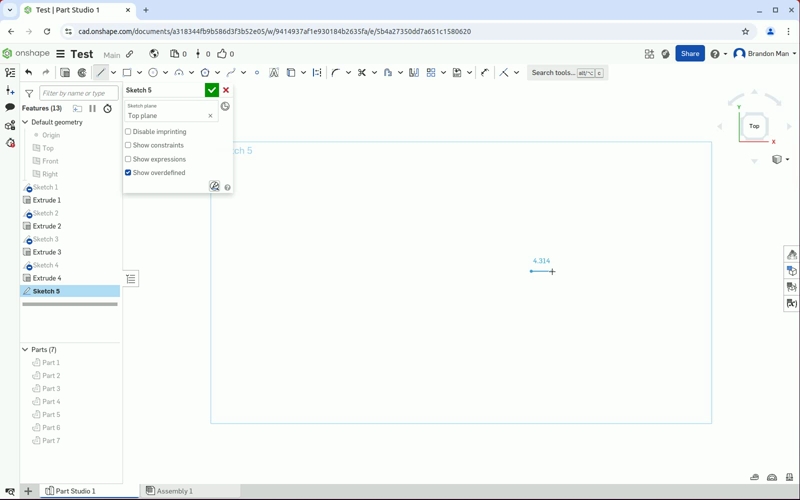
click(552, 271)
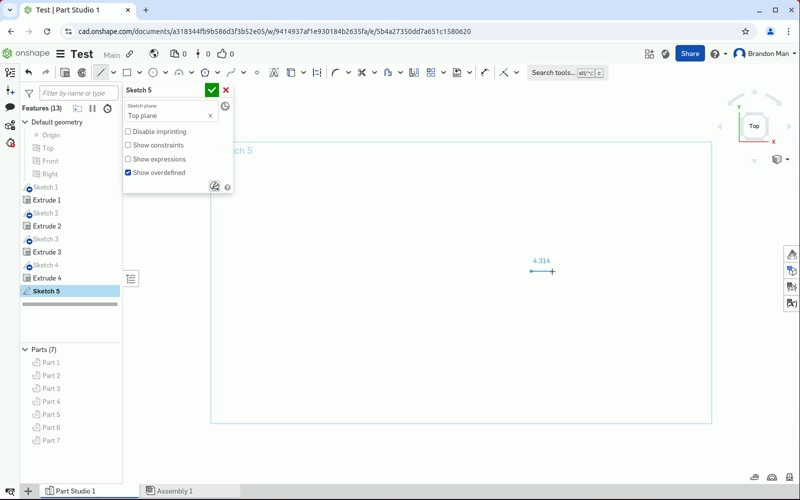
key_up(shift)
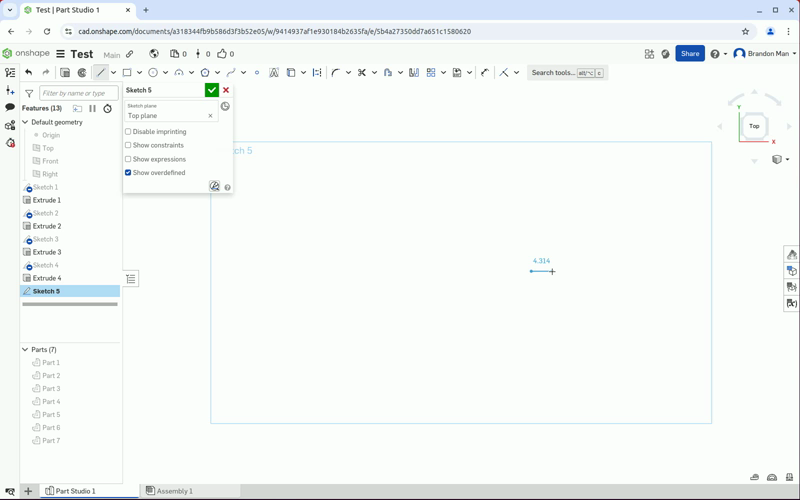
key_down(shift)
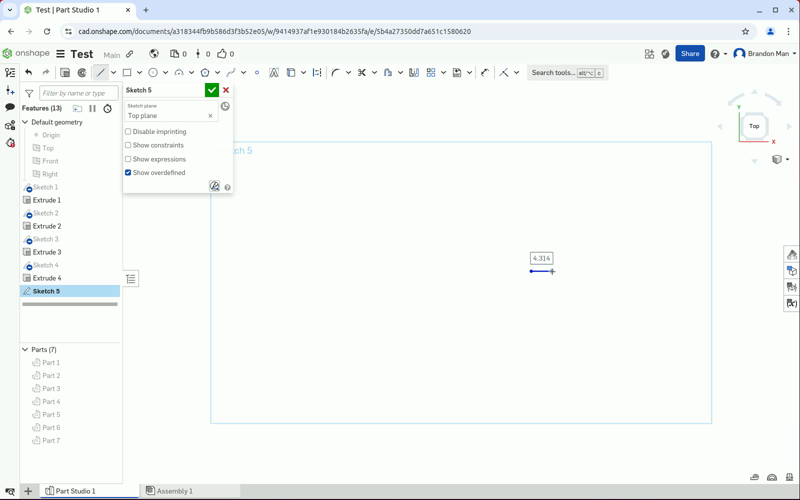
mouse_move(582, 271)
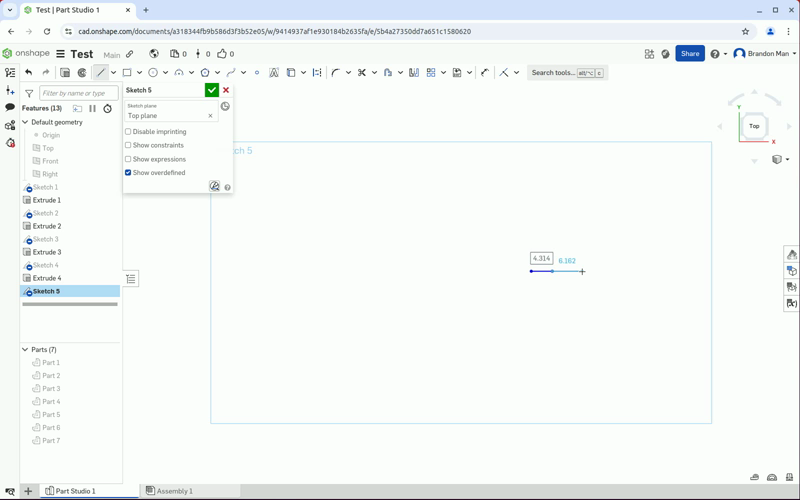
mouse_move(552, 259)
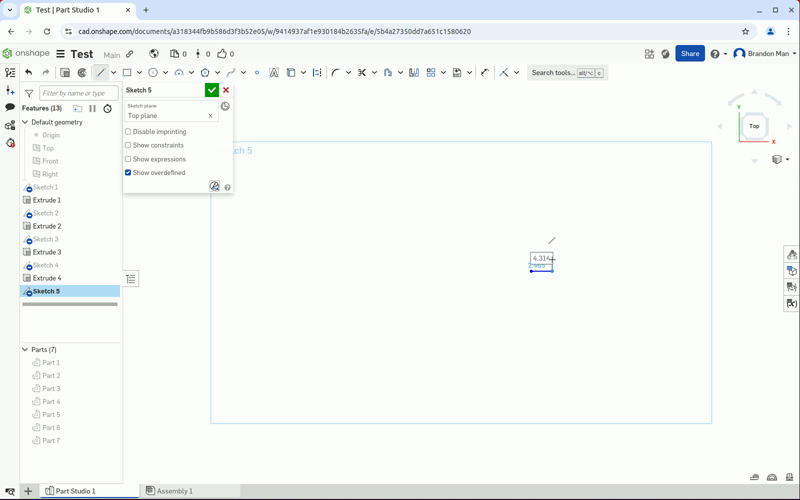
click(552, 259)
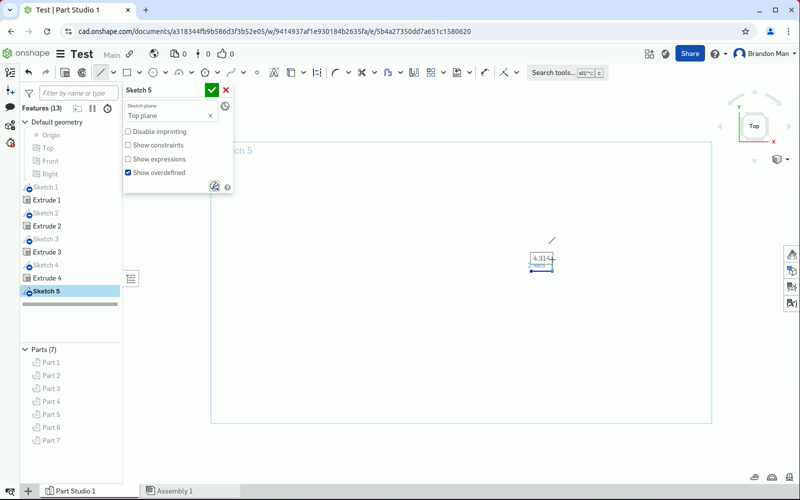
key_up(shift)
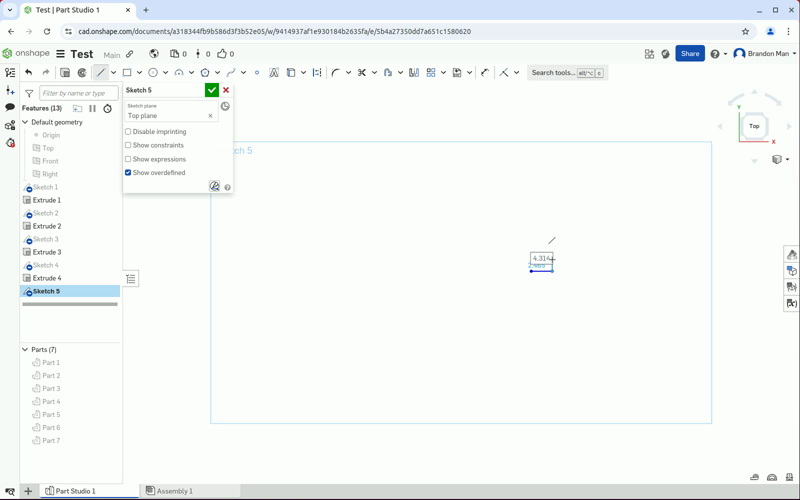
key(esc)
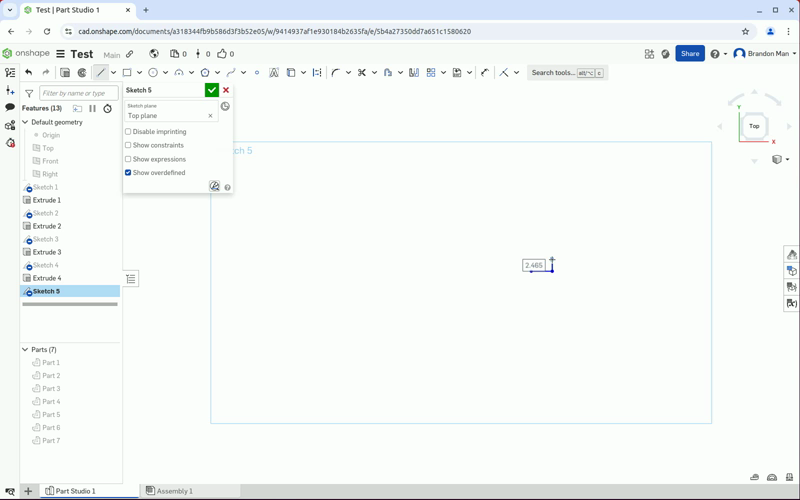
key(a)
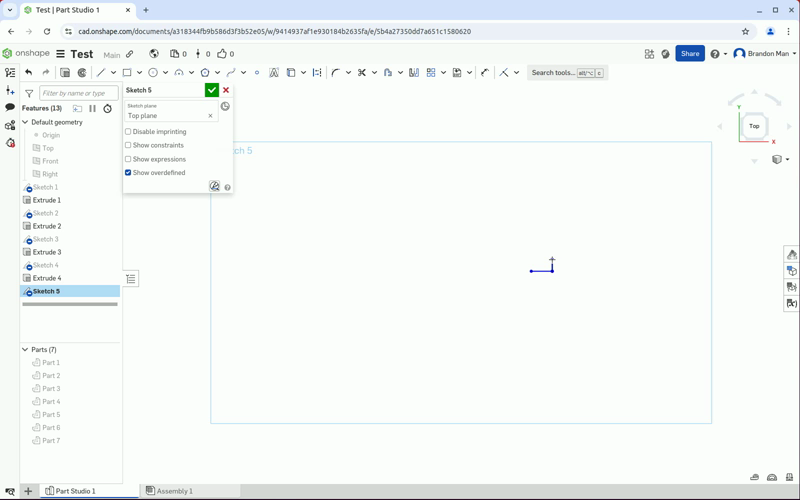
mouse_move(552, 259)
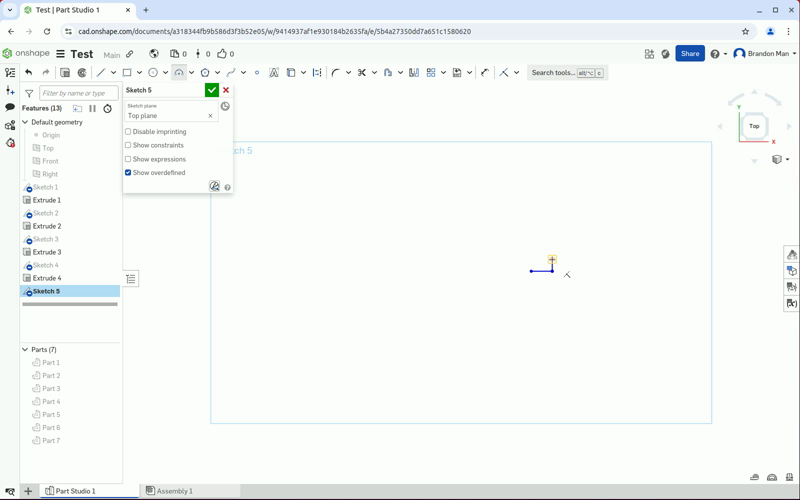
click(552, 259)
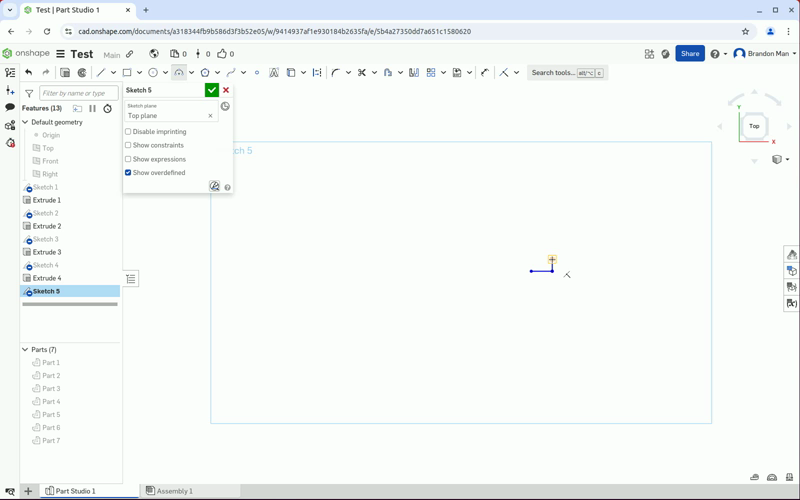
mouse_move(531, 271)
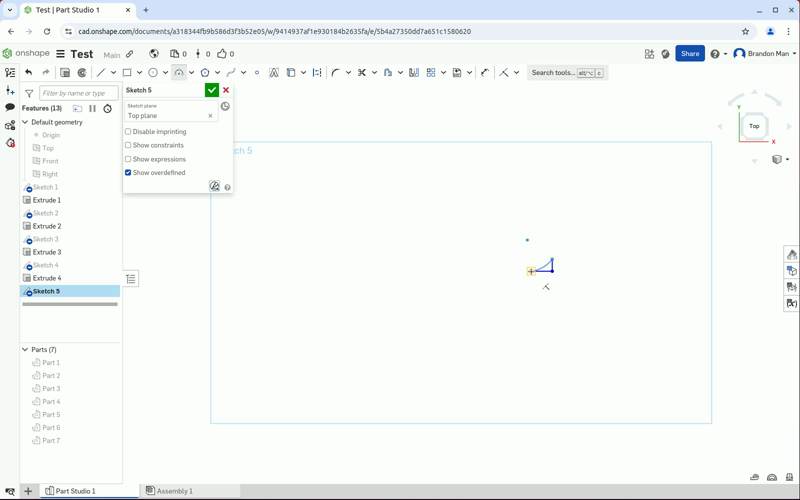
click(531, 271)
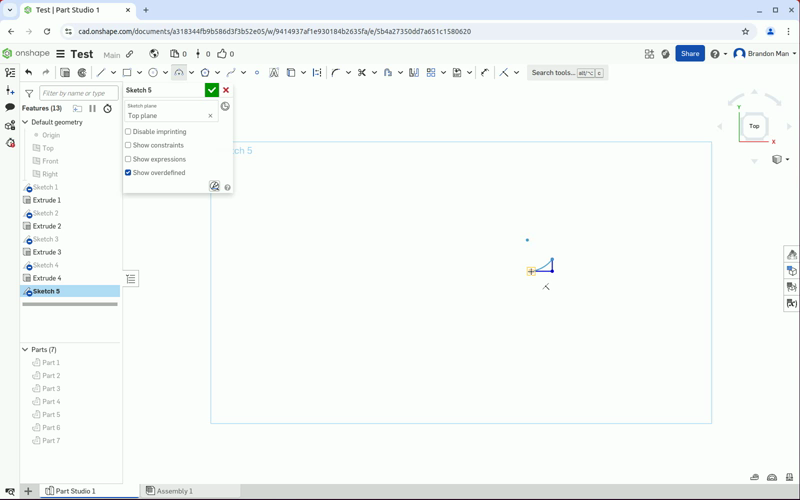
key_down(shift)
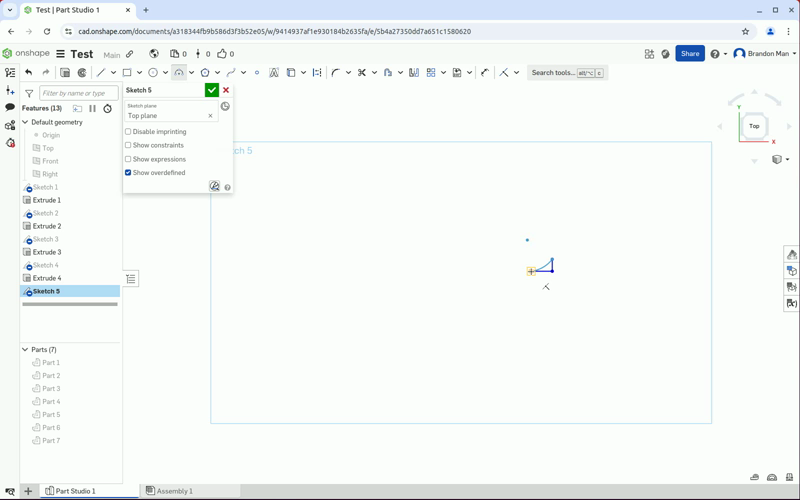
mouse_move(540, 262)
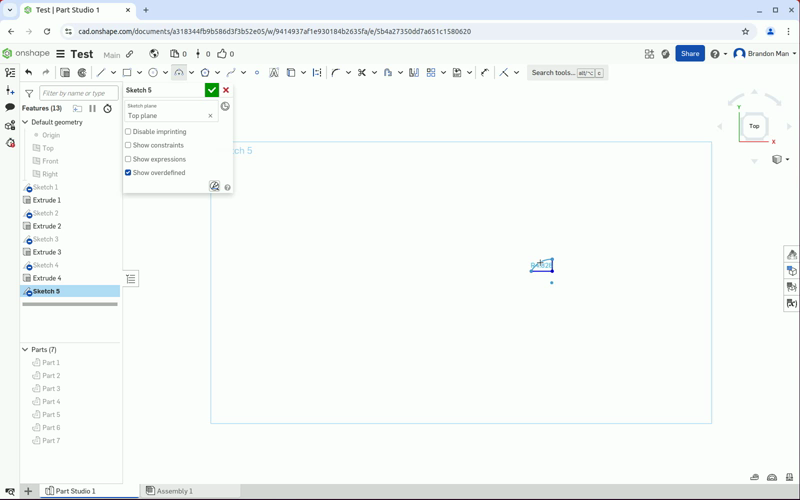
click(540, 262)
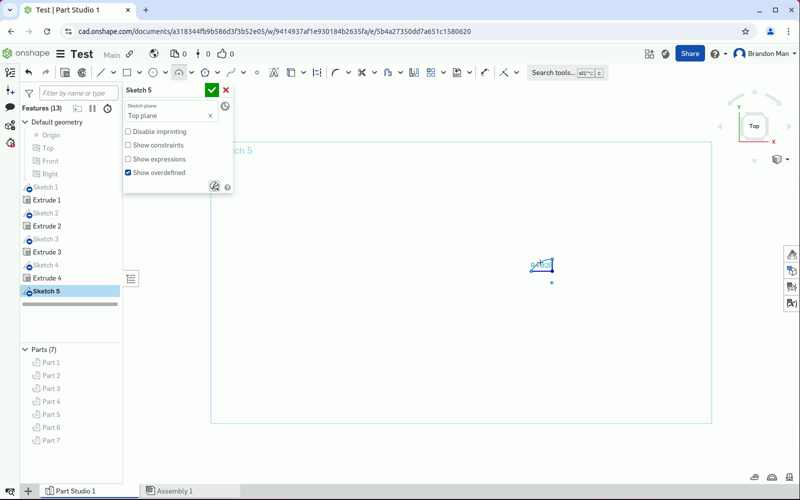
key_up(shift)
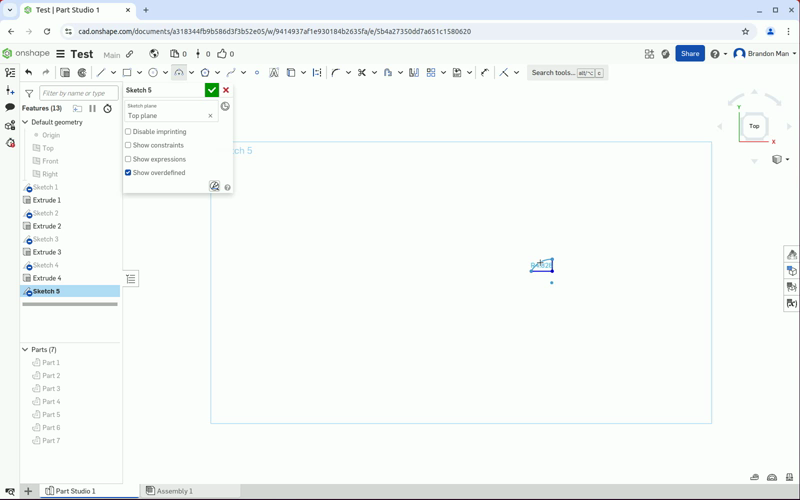
key(esc)
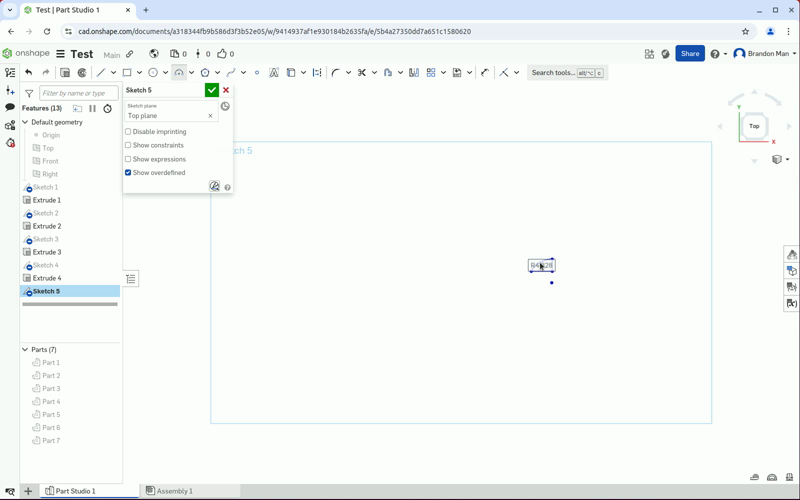
mouse_move(549, 264)
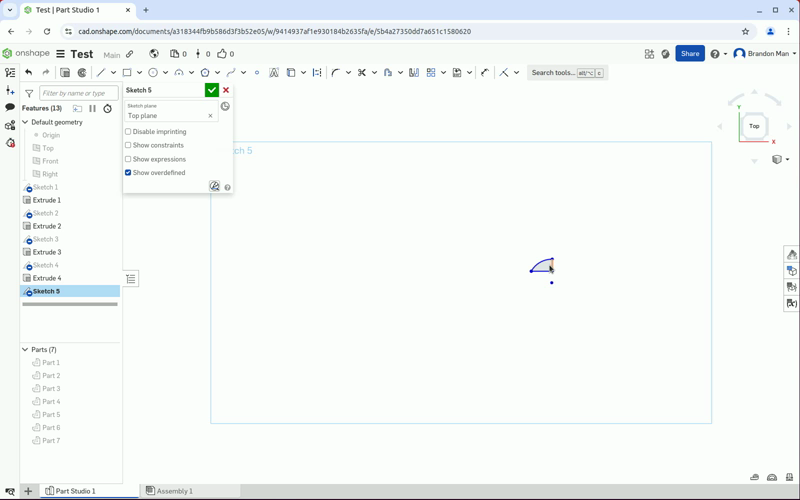
scroll(6)
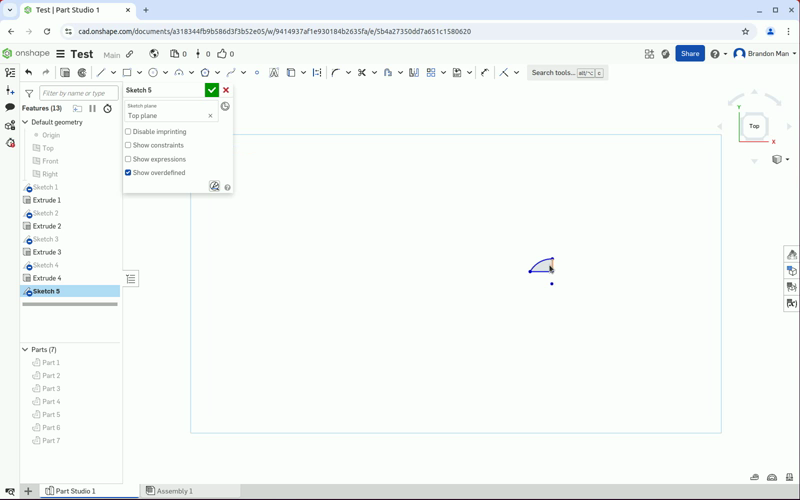
scroll(6)
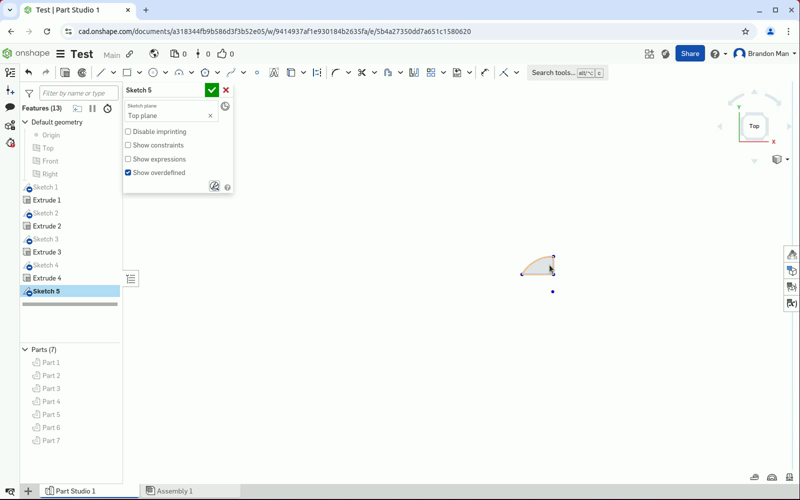
scroll(6)
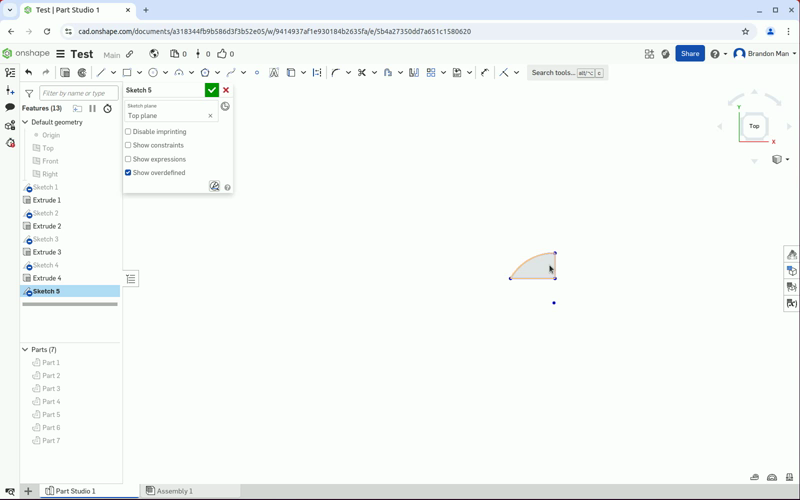
scroll(6)
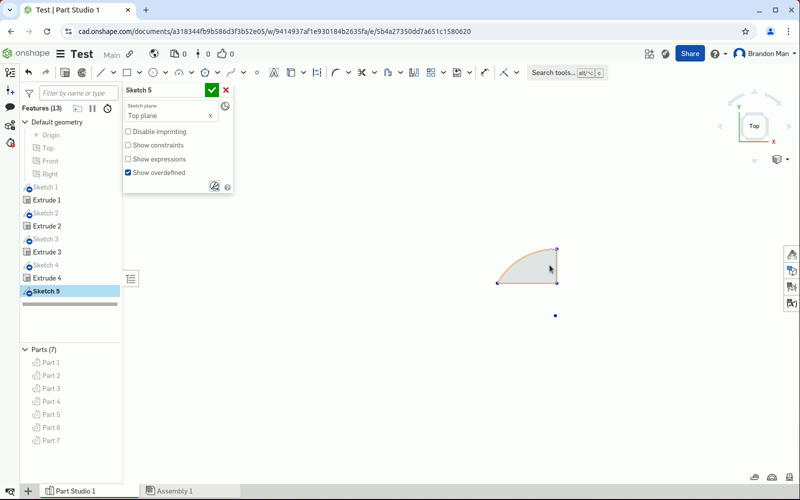
scroll(6)
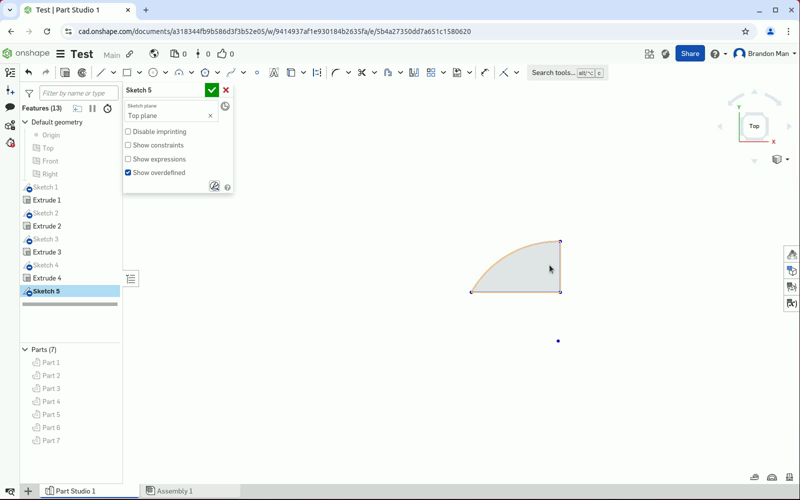
scroll(6)
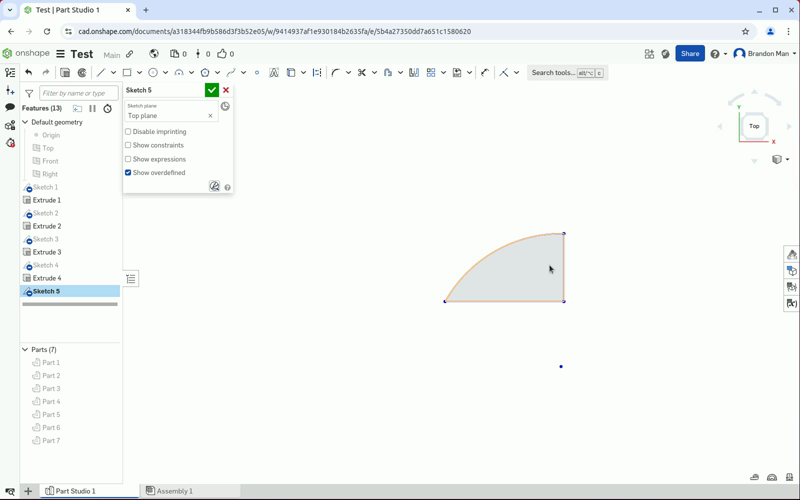
scroll(6)
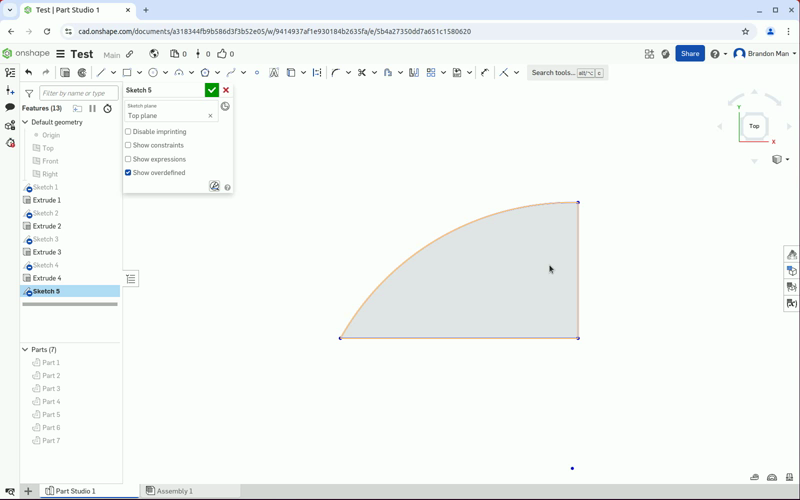
click(549, 264)
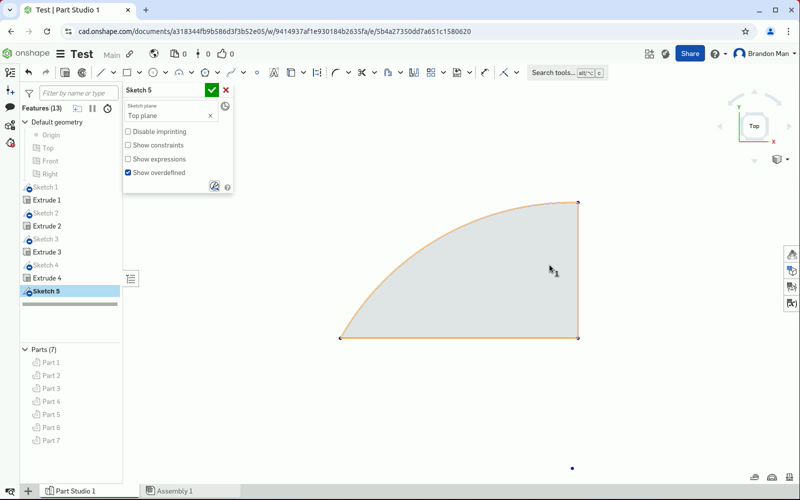
scroll(-6)
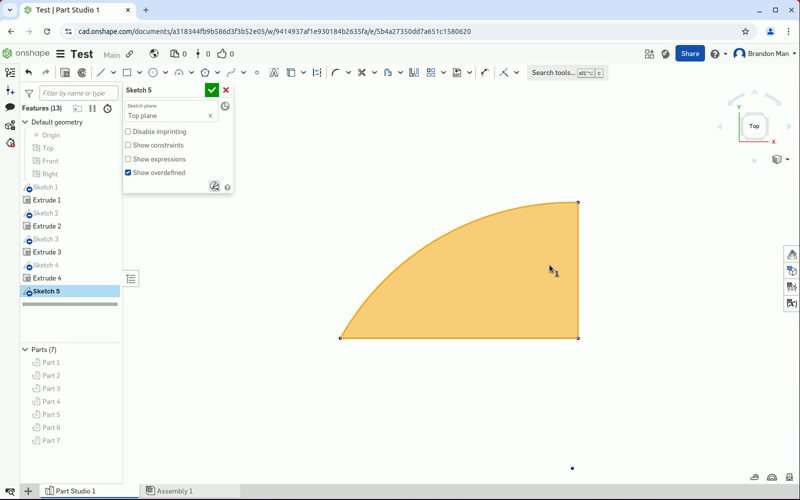
scroll(-6)
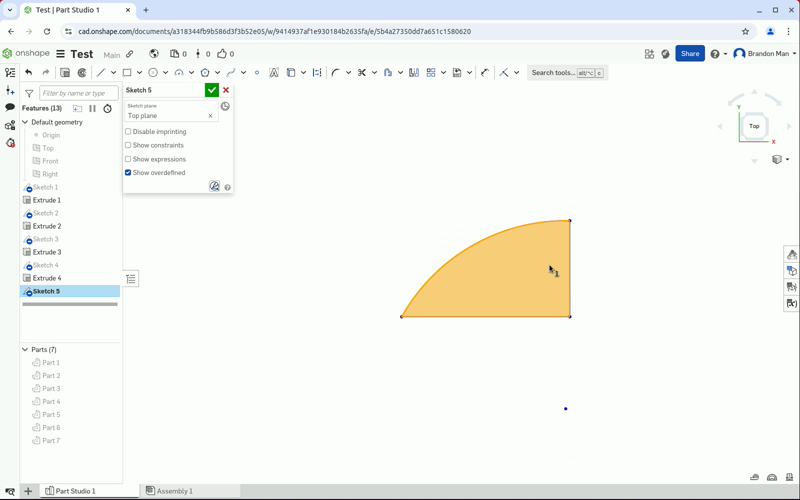
scroll(-6)
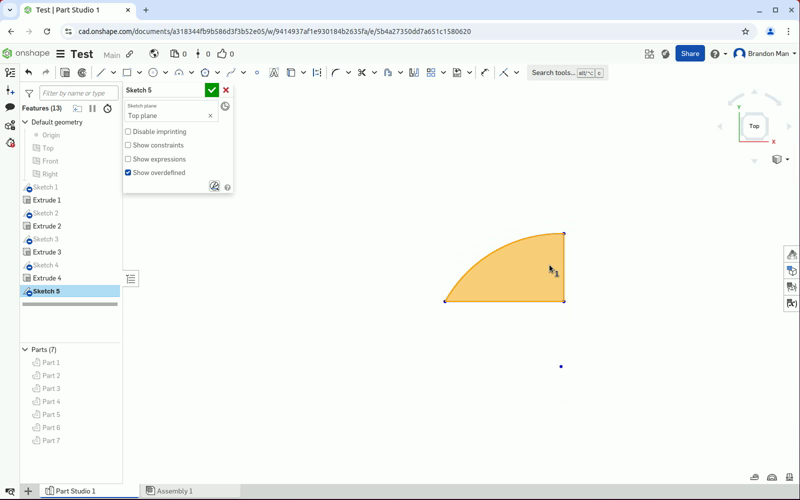
scroll(-6)
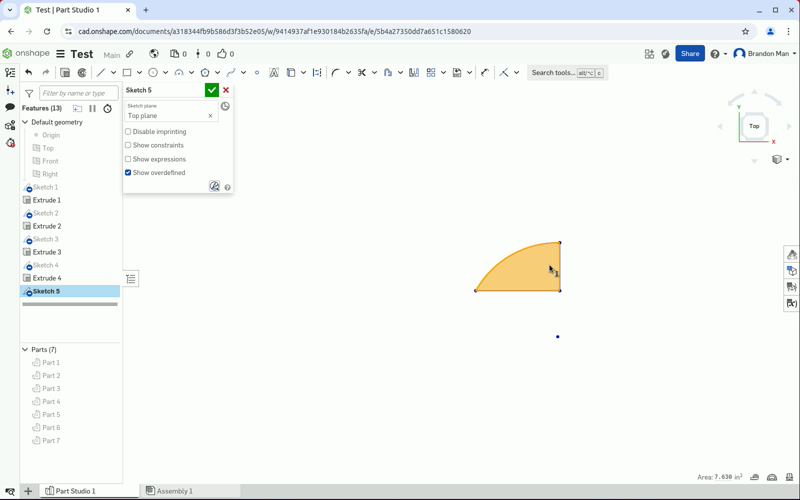
scroll(-6)
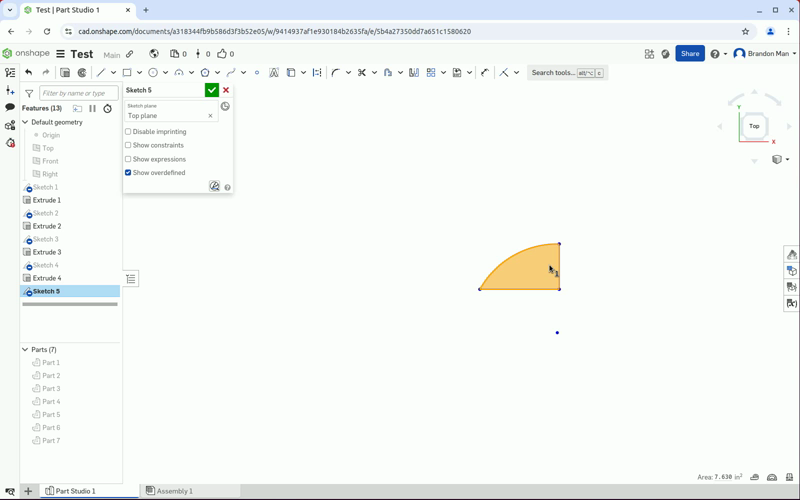
scroll(-6)
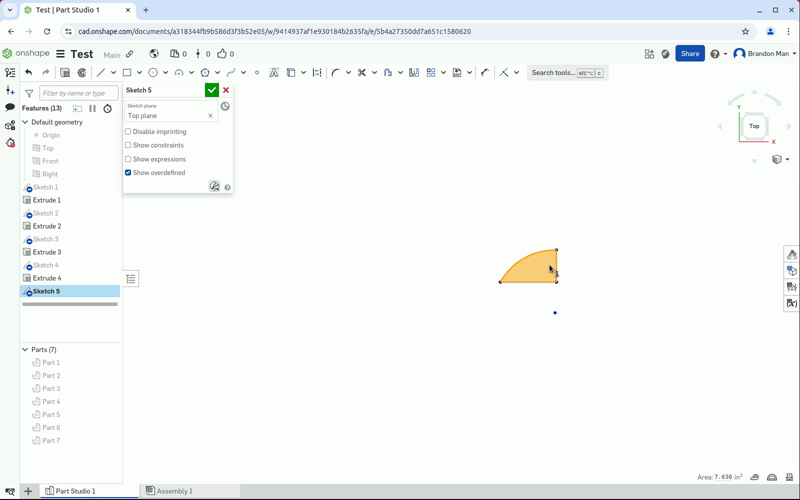
scroll(-6)
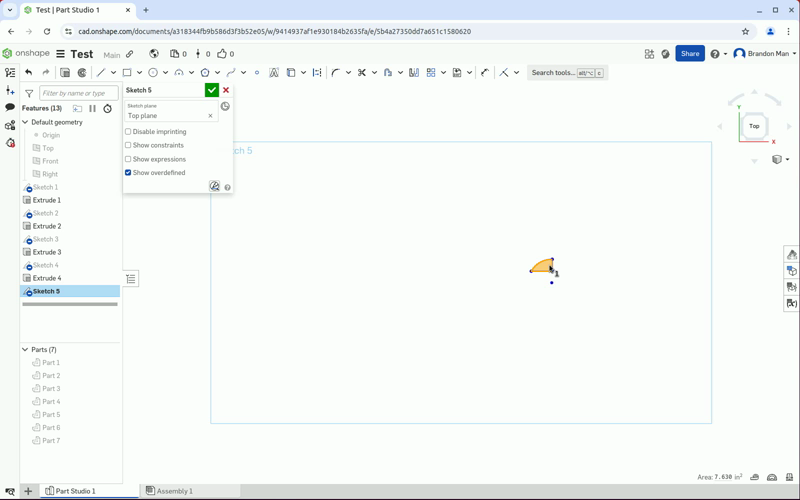
mouse_move(73, 352)
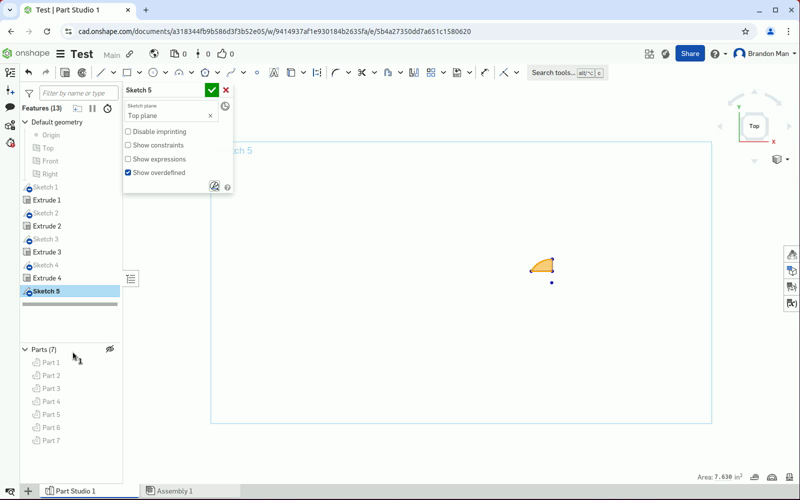
key(shift+y)
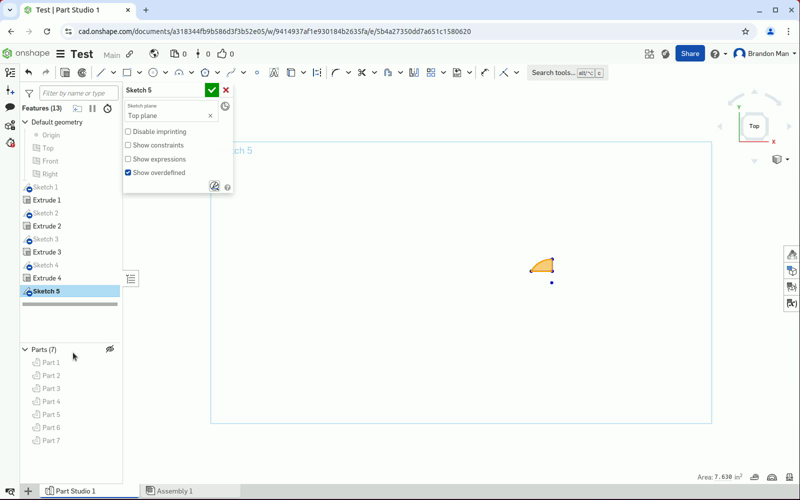
key(shift+e)
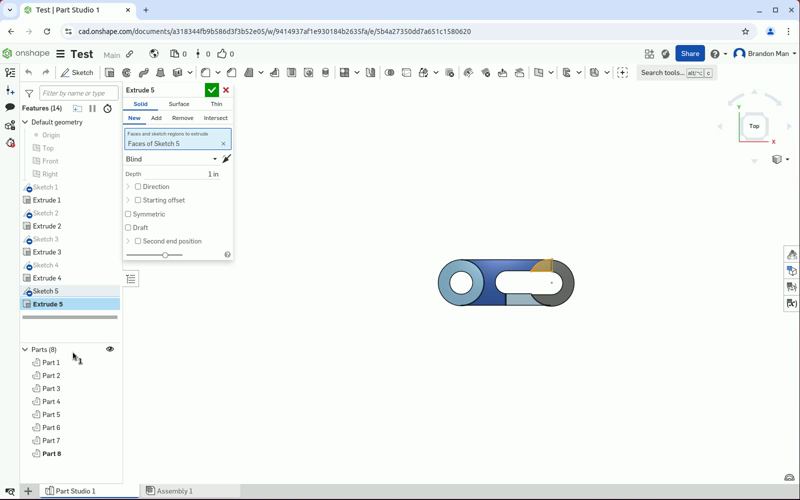
mouse_move(143, 106)
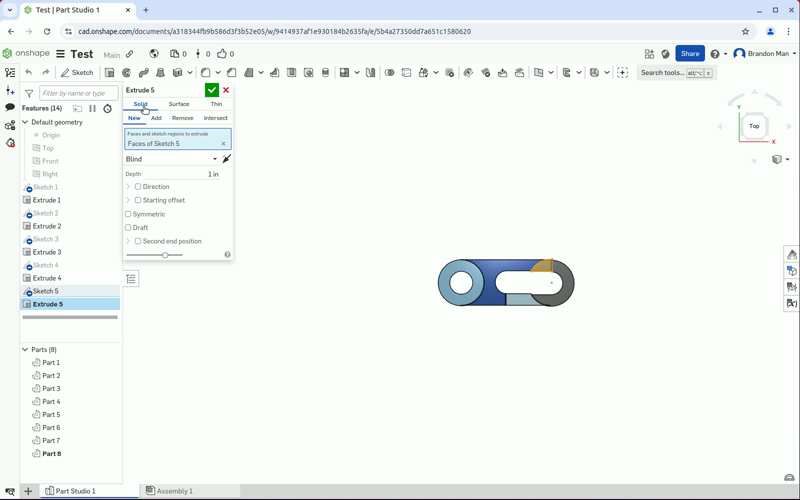
click(143, 106)
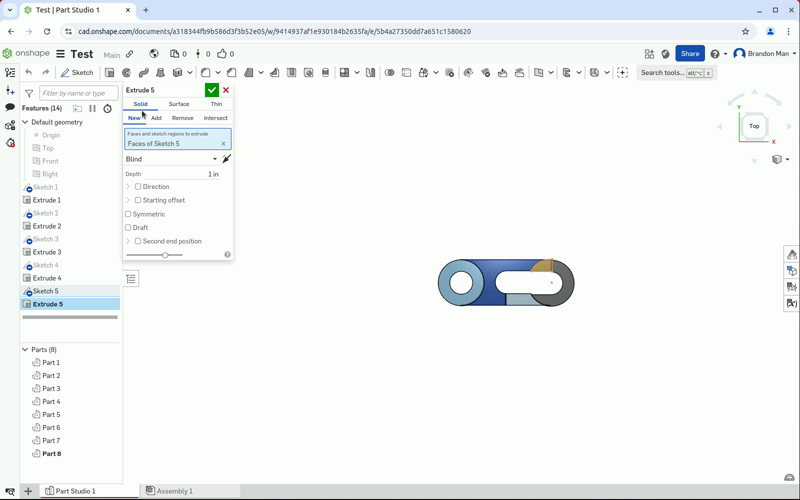
mouse_move(137, 120)
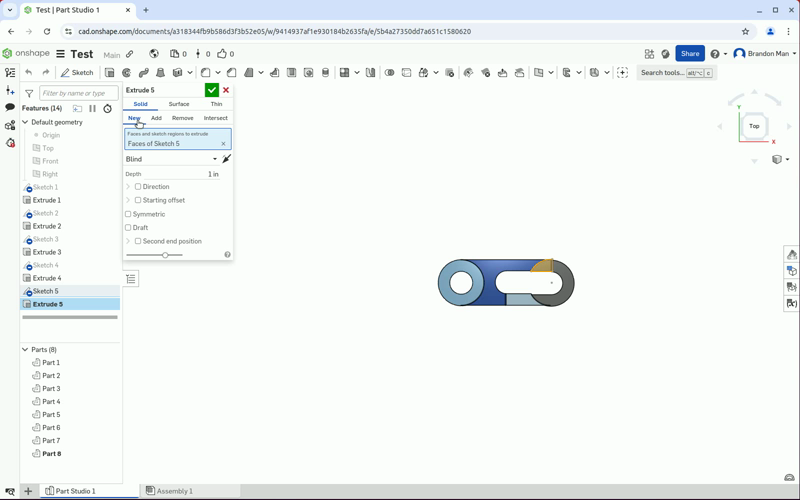
click(137, 120)
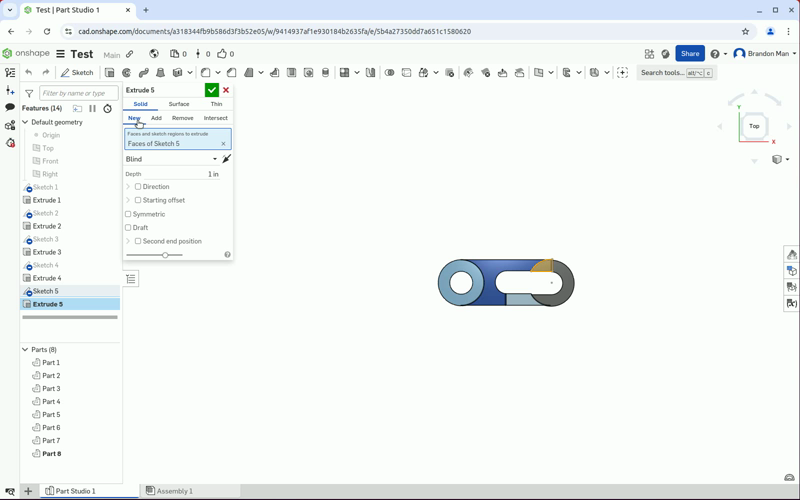
key(tab, 4)
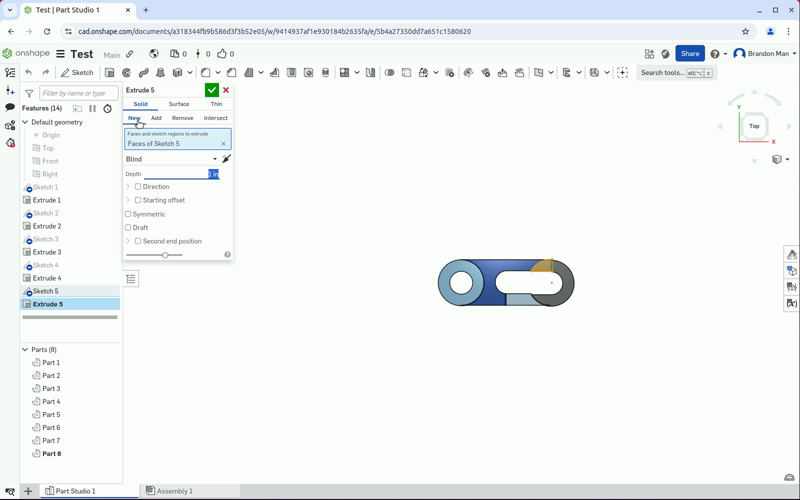
text(9.147)
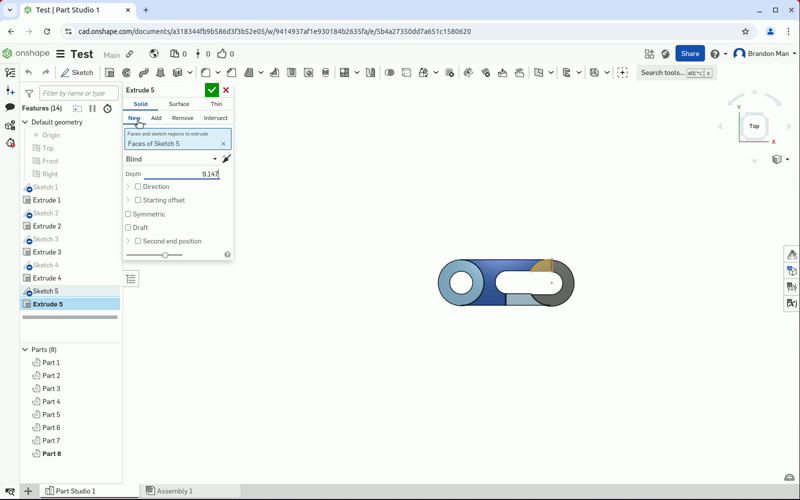
key(enter)
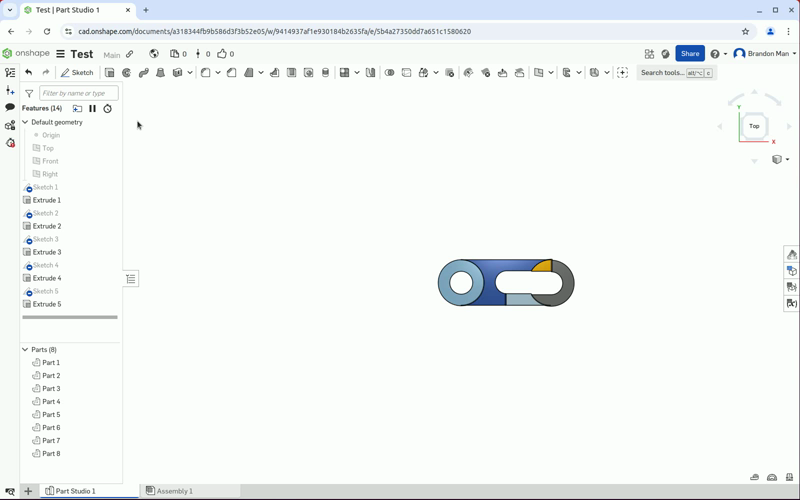
key(shift+h)
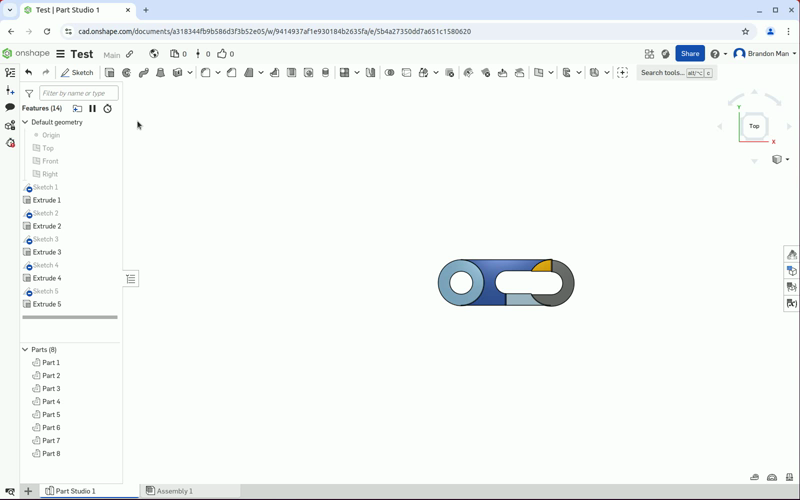
key(shift+h)
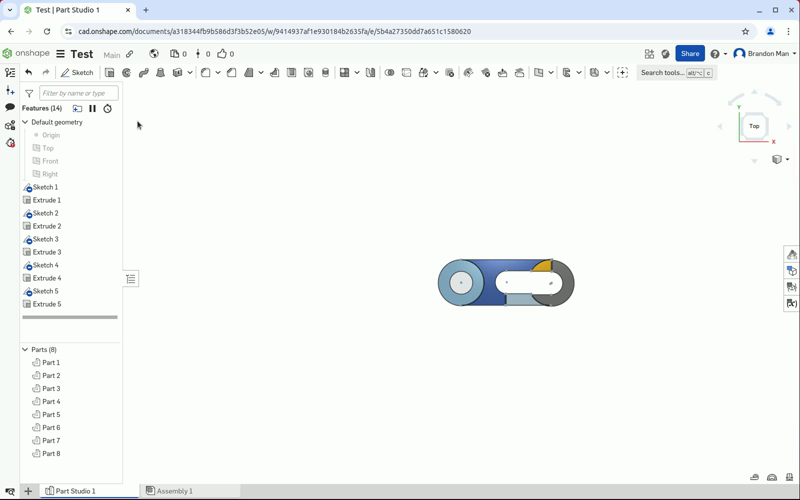
key(shift+7)
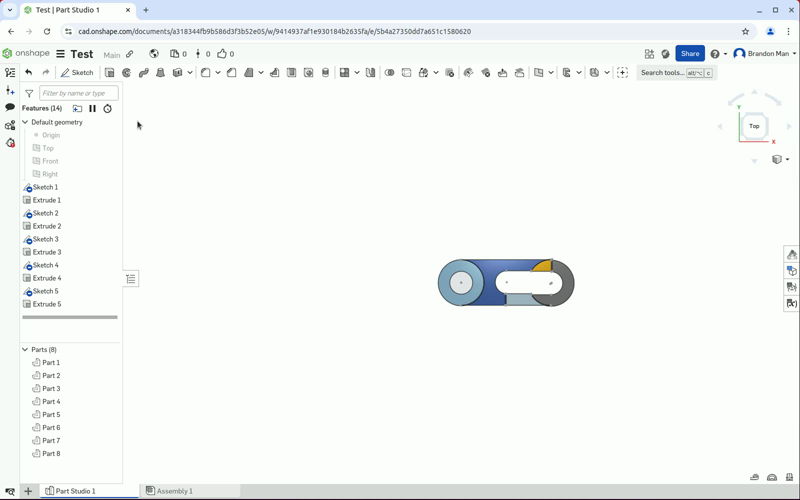
key(up, 3)
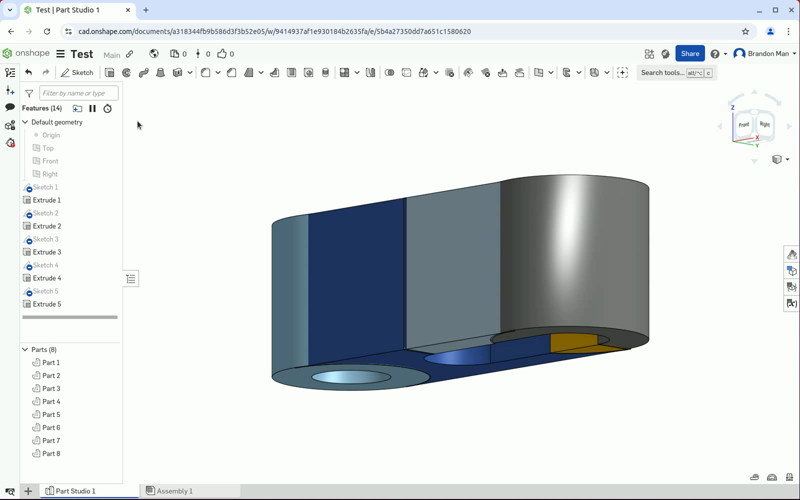
key(left, 3)
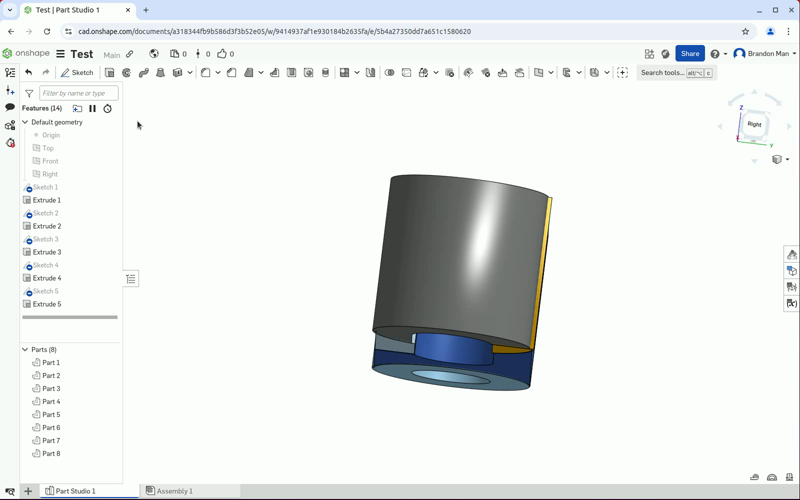
key(right, 3)
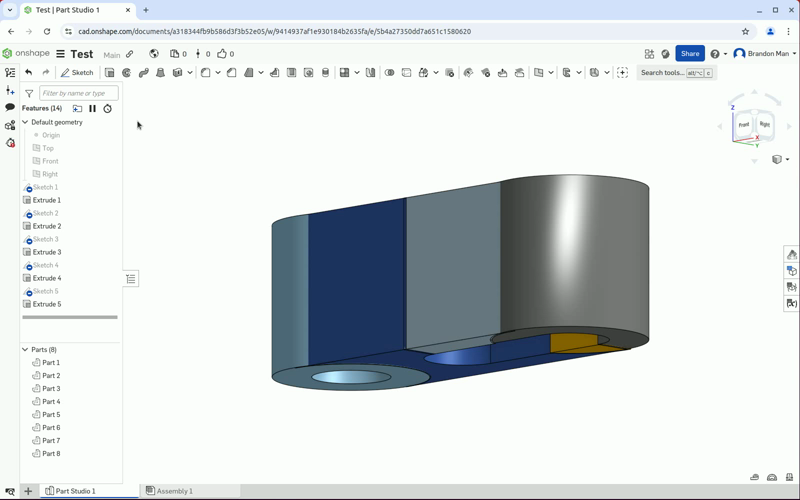
key(down, 3)
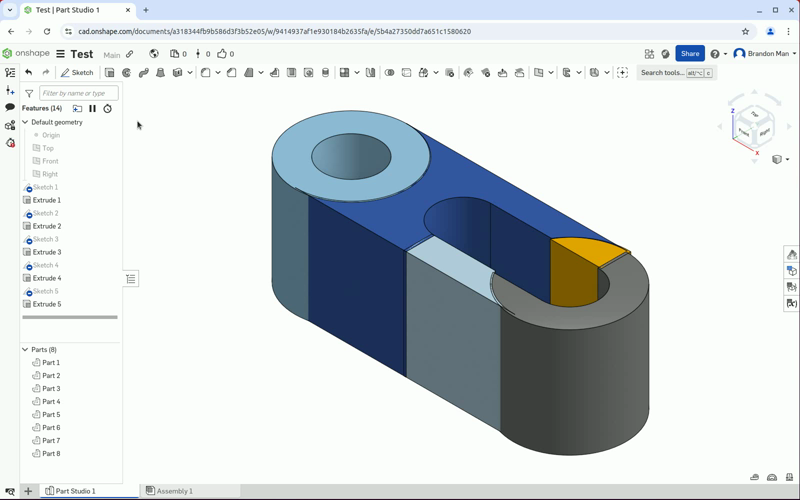
mouse_move(73, 189)
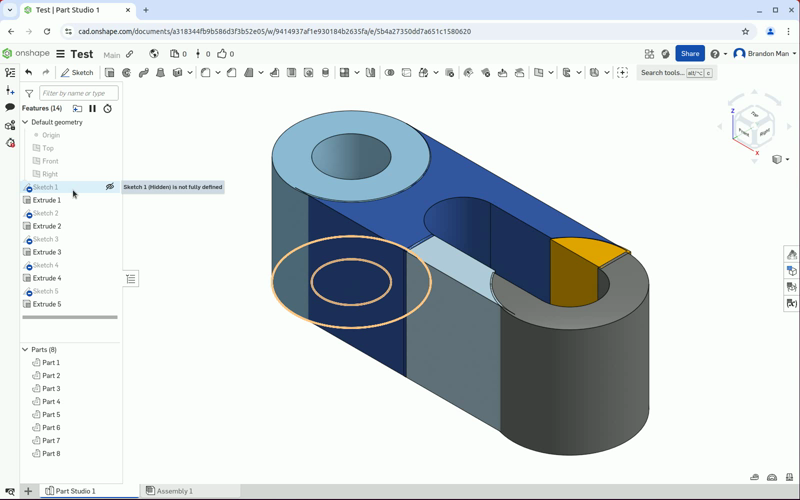
click(73, 189)